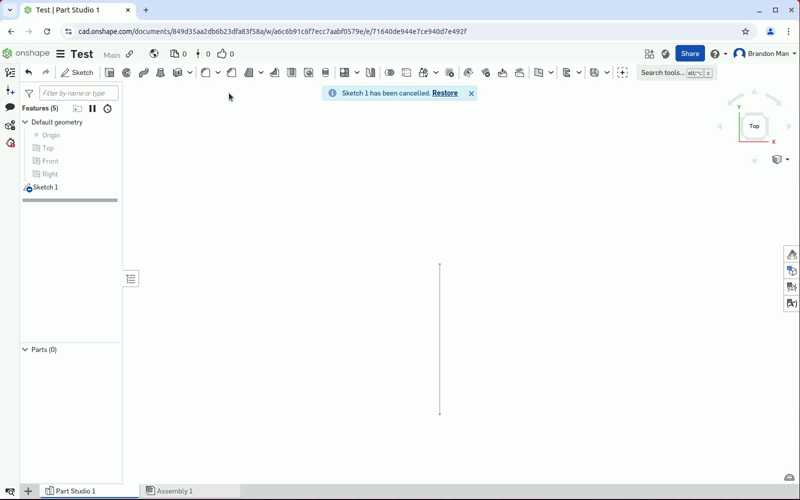
key(shift+h)
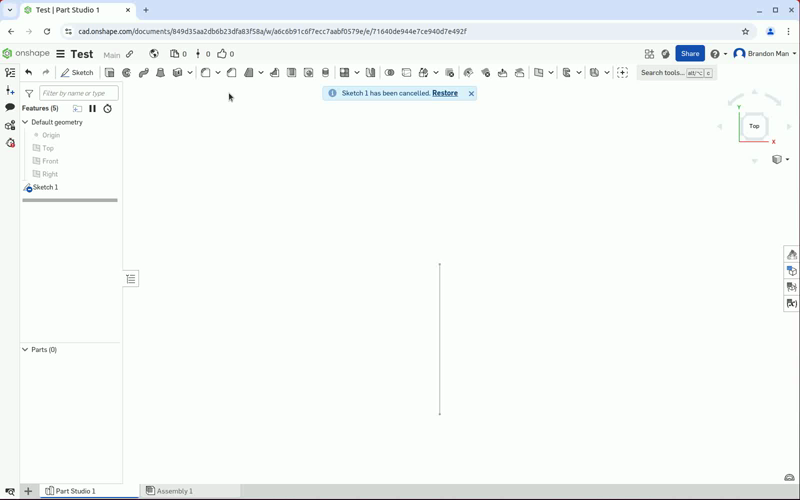
key(shift+s)
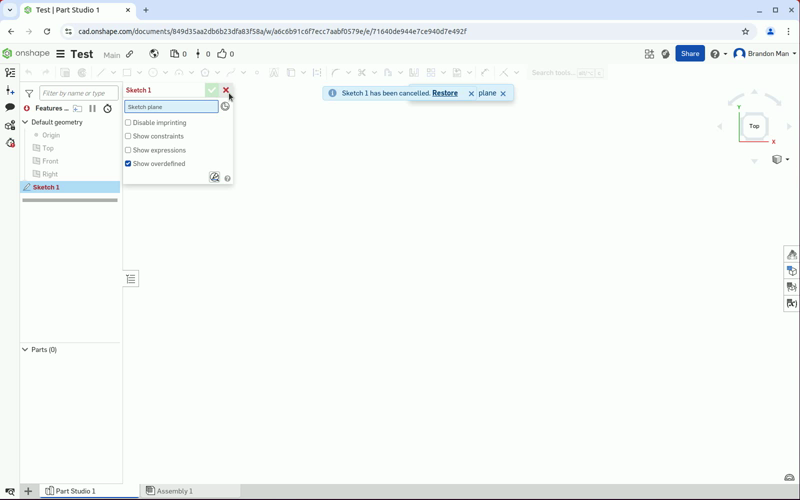
mouse_move(73, 150)
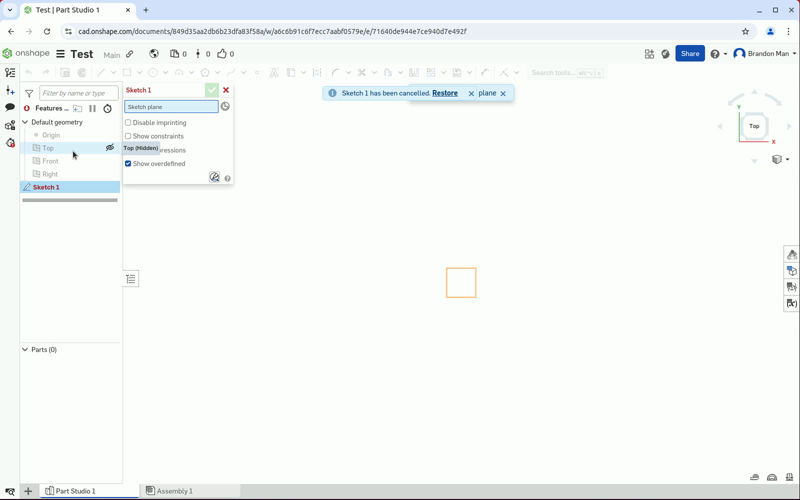
click(73, 150)
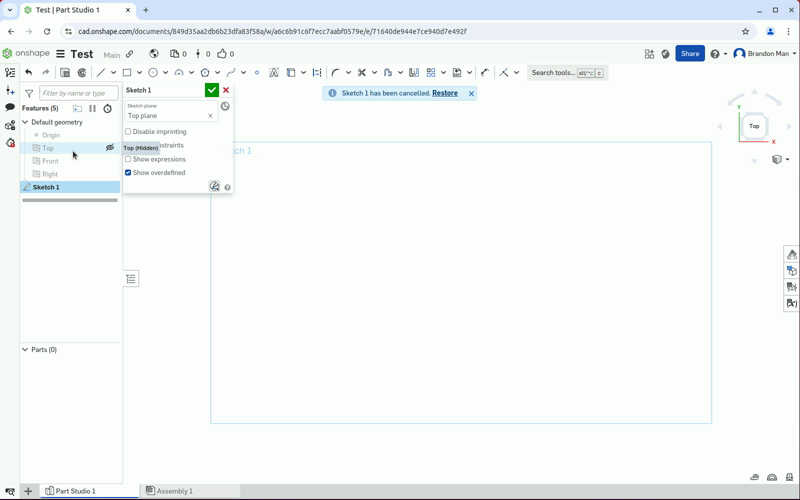
mouse_move(73, 352)
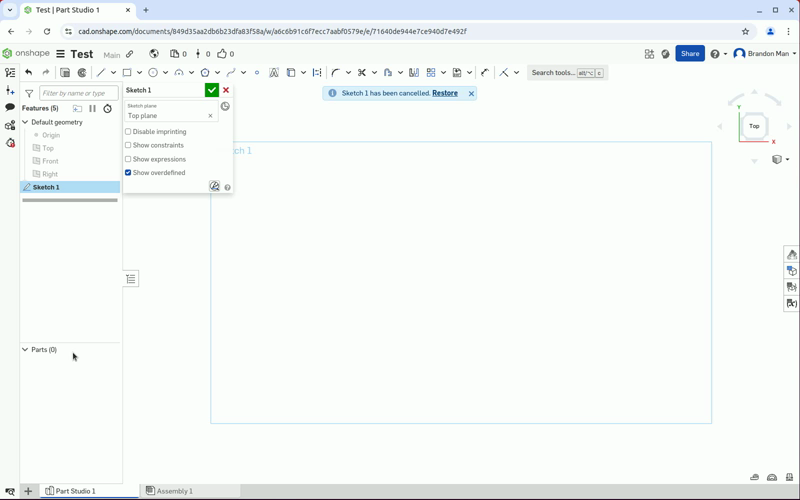
key(y)
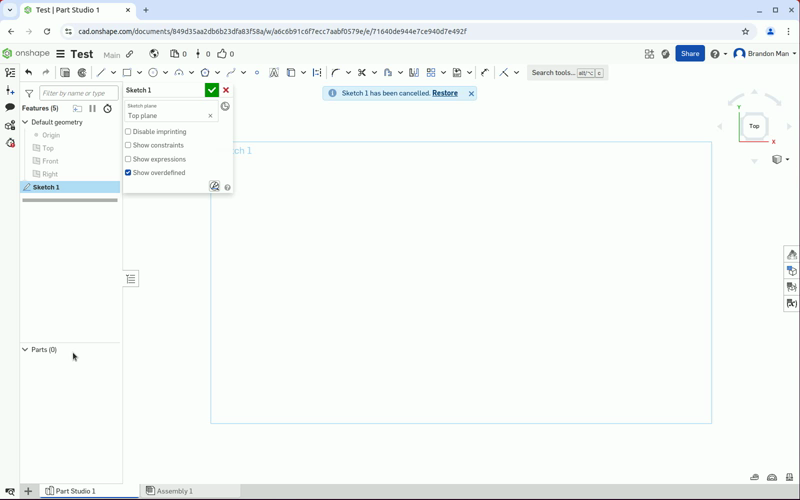
key(l)
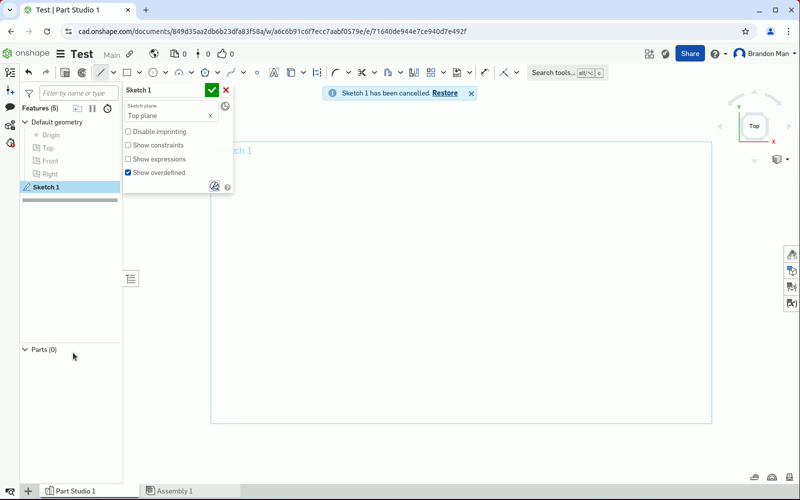
key_down(shift)
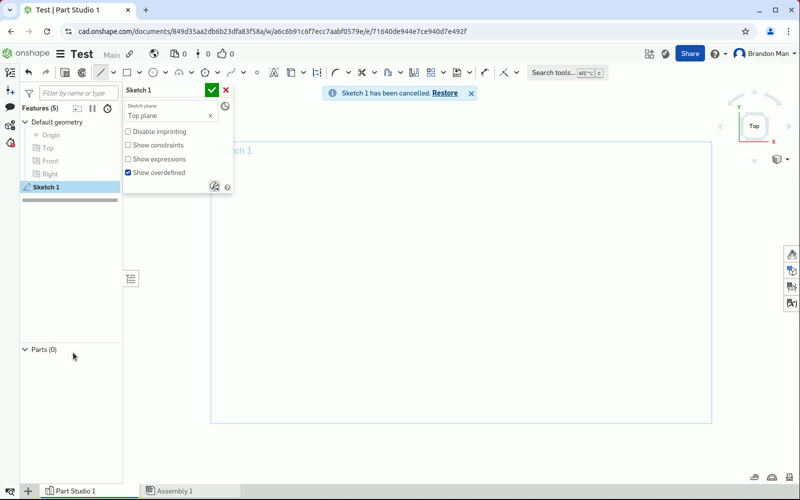
mouse_move(348, 230)
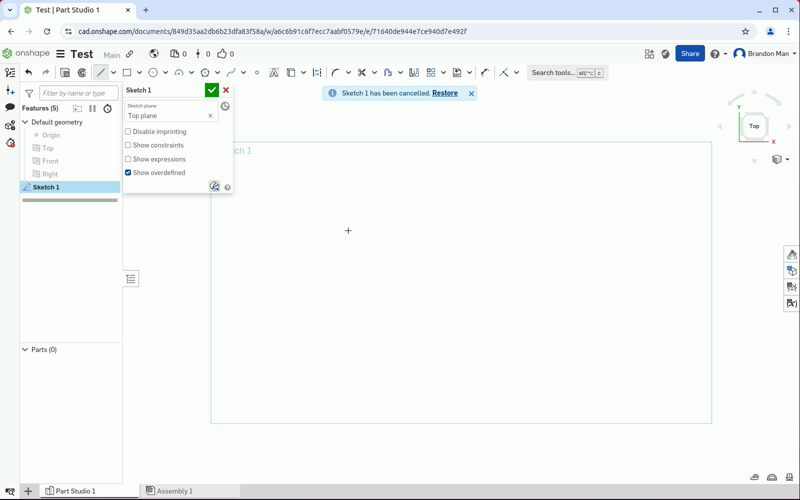
click(348, 230)
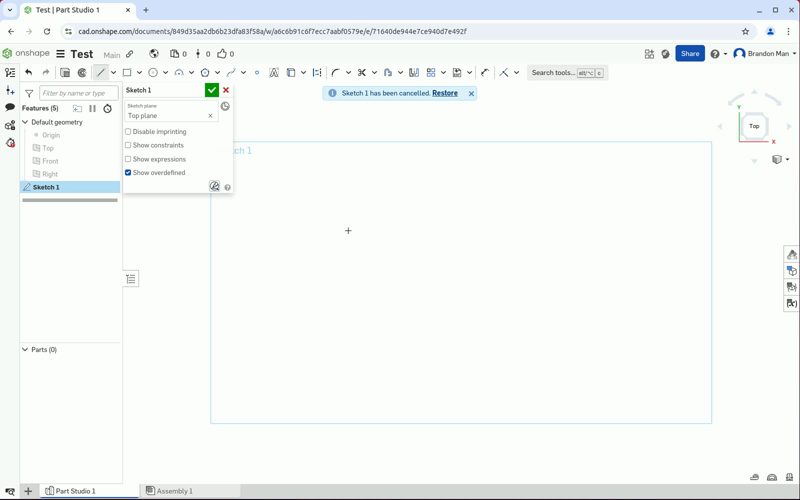
key_up(shift)
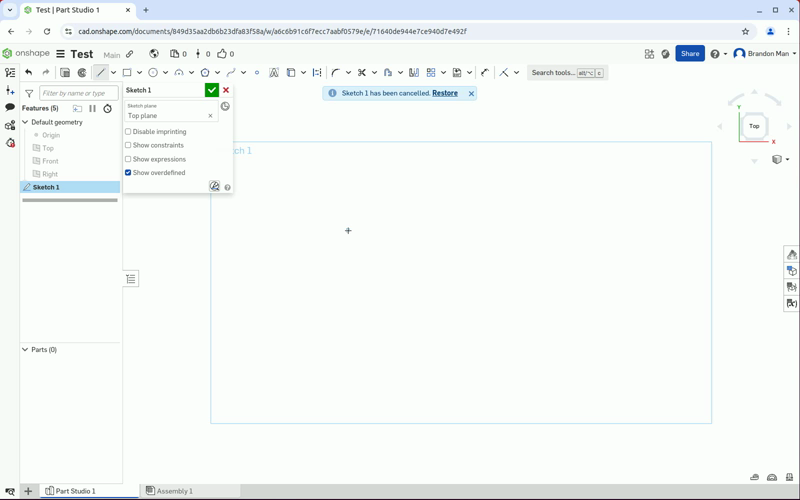
key_down(shift)
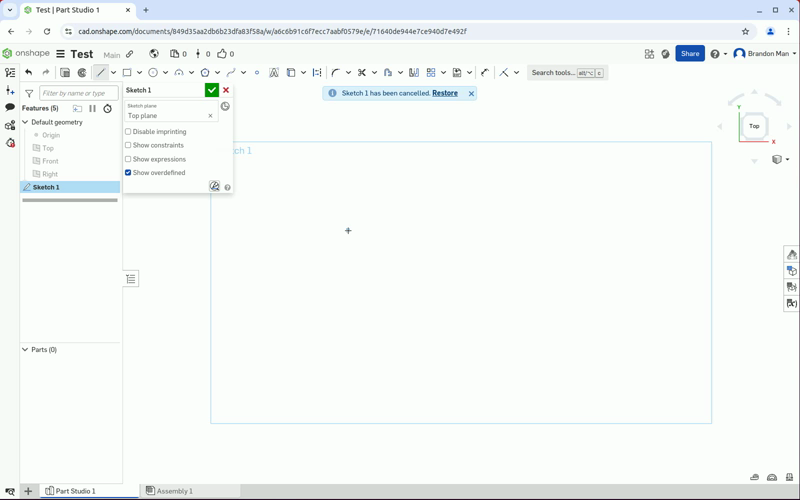
mouse_move(378, 230)
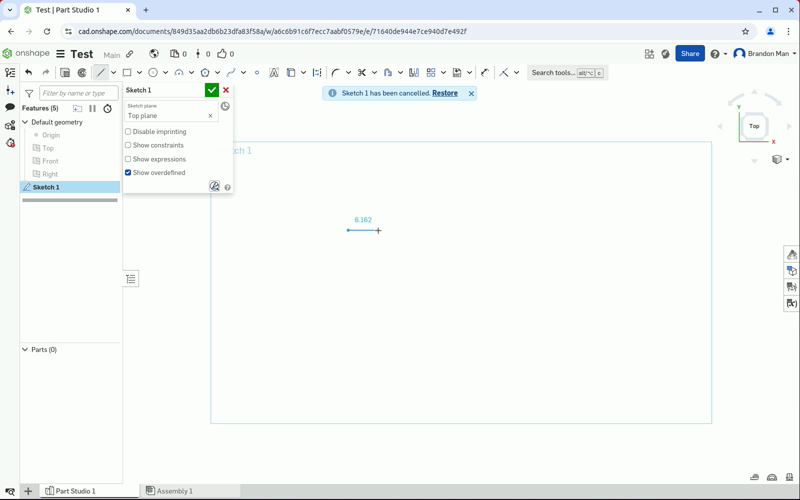
mouse_move(357, 230)
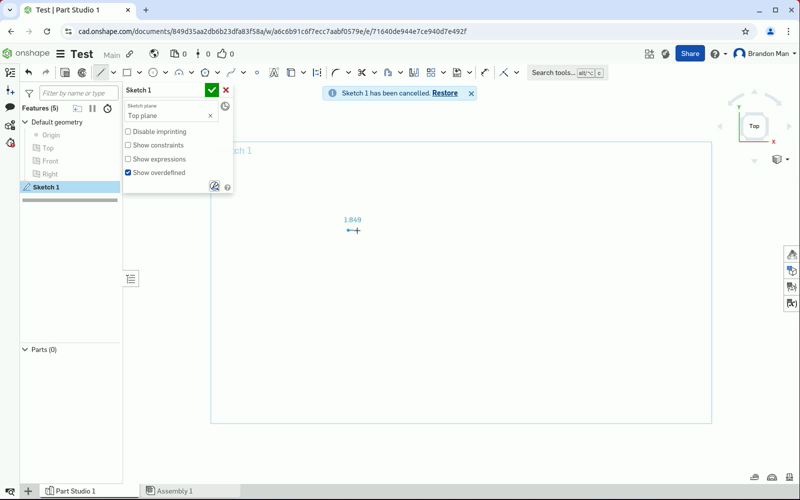
click(357, 230)
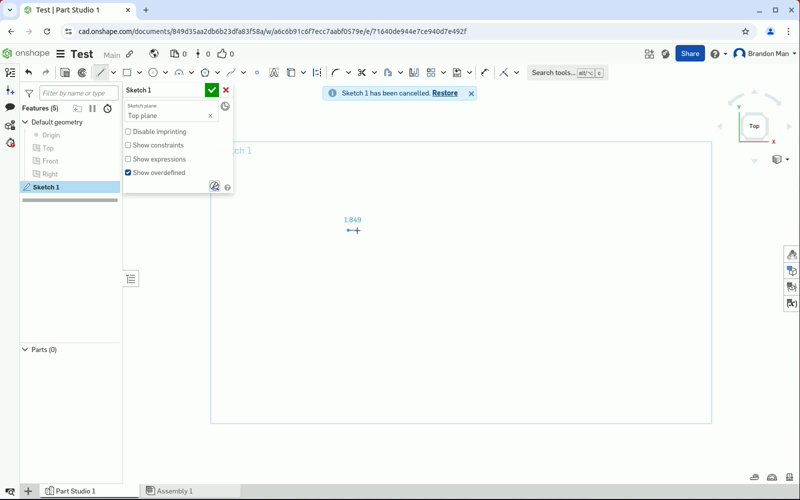
key_up(shift)
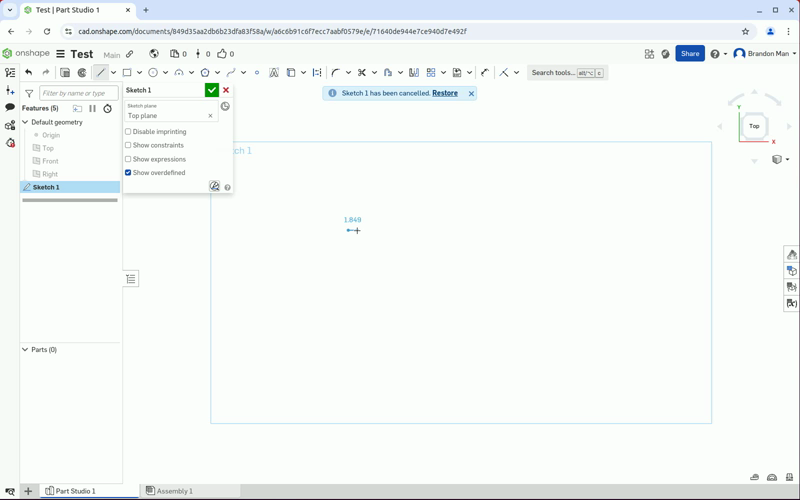
key_down(shift)
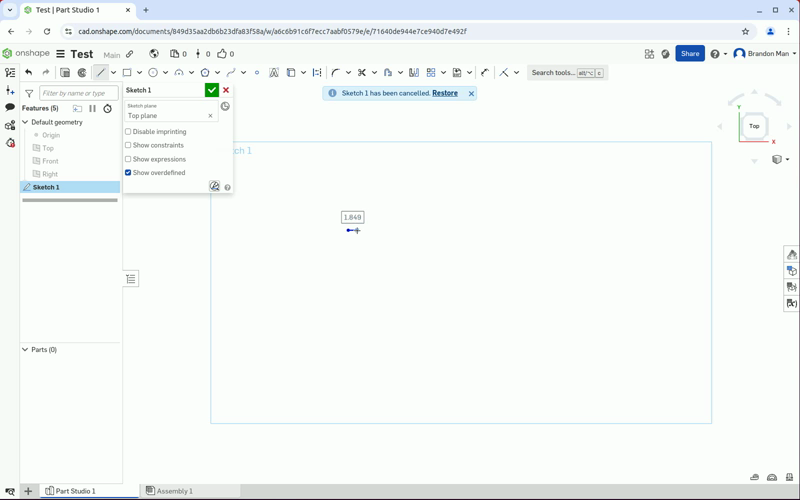
mouse_move(387, 230)
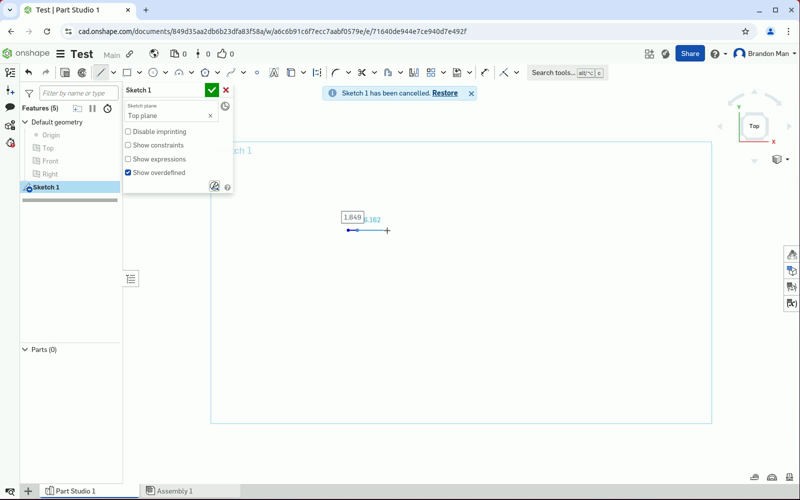
mouse_move(357, 178)
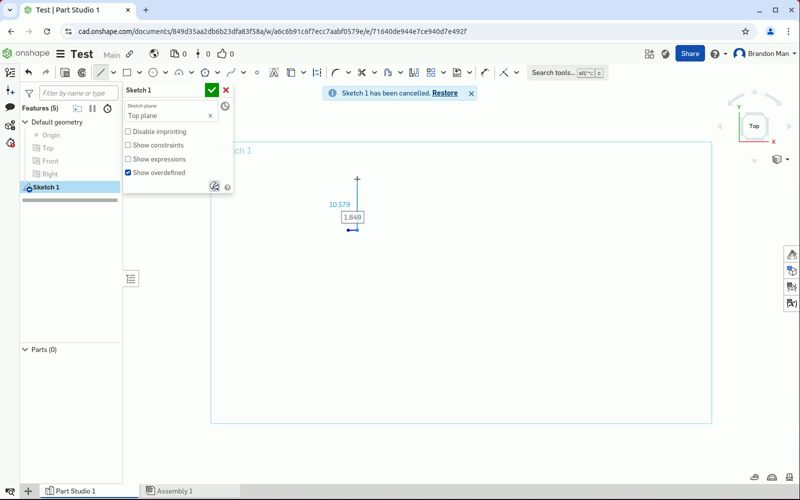
click(357, 178)
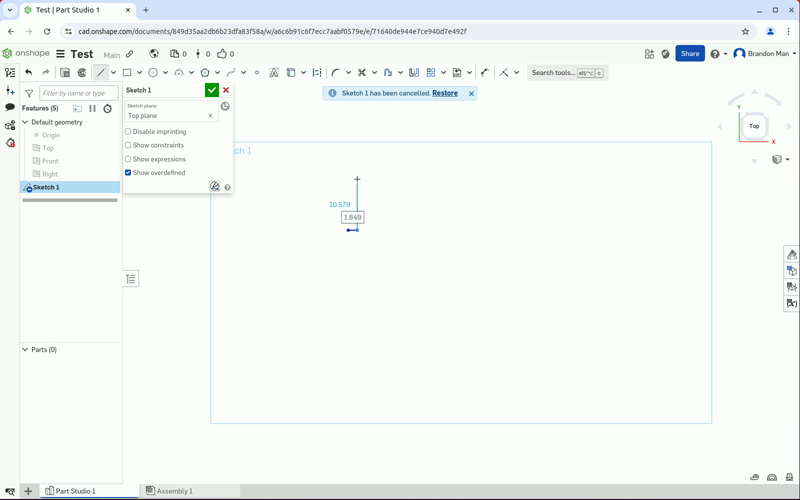
key_up(shift)
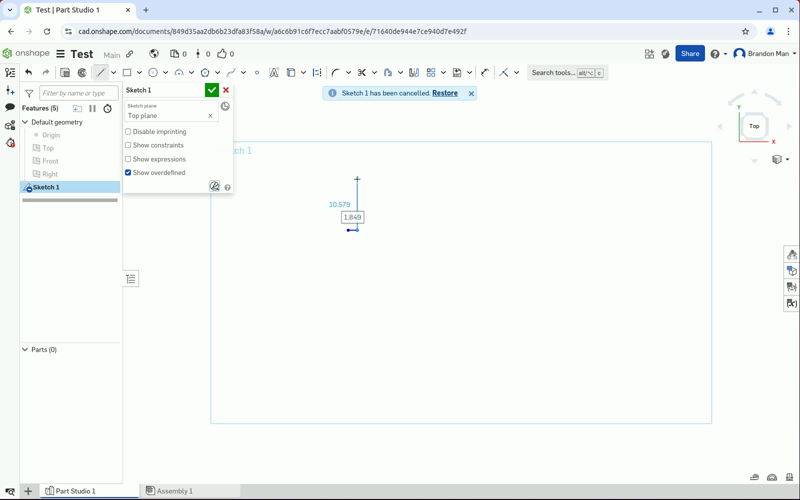
key_down(shift)
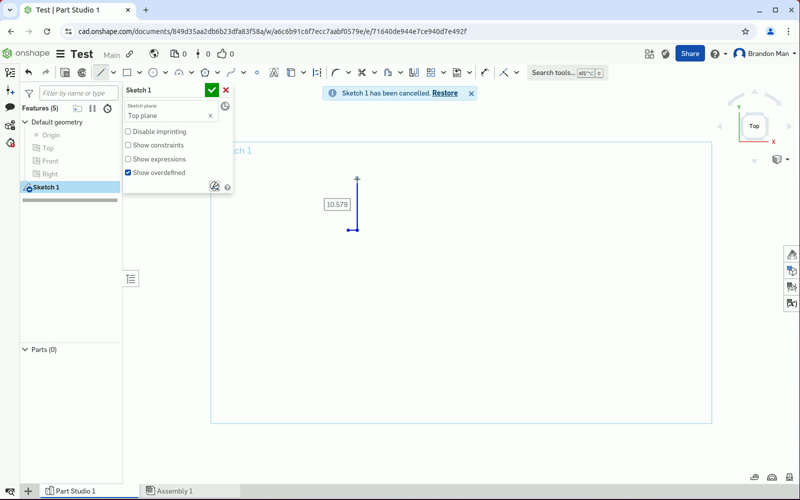
mouse_move(387, 178)
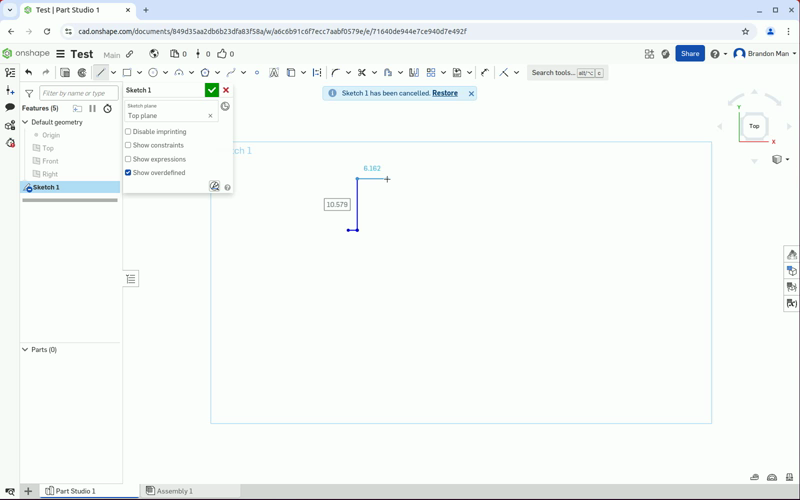
mouse_move(408, 178)
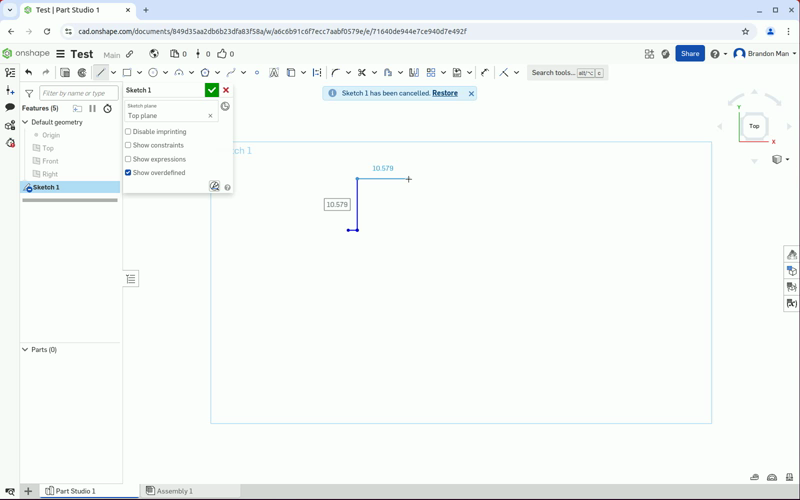
click(408, 178)
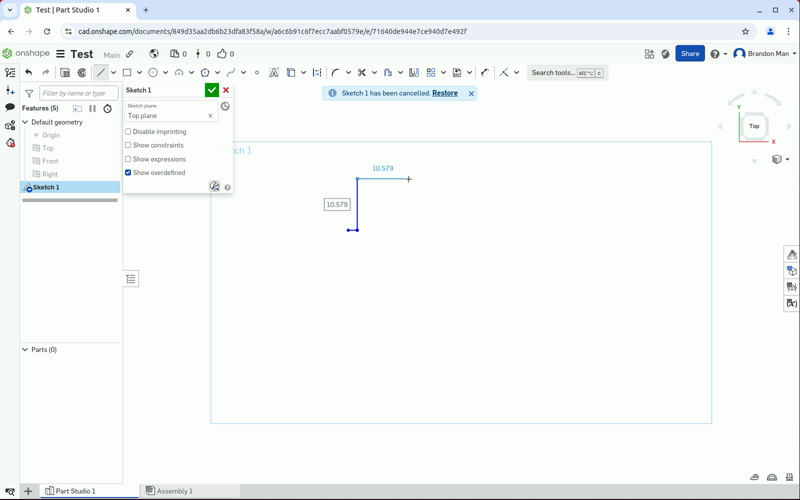
key_up(shift)
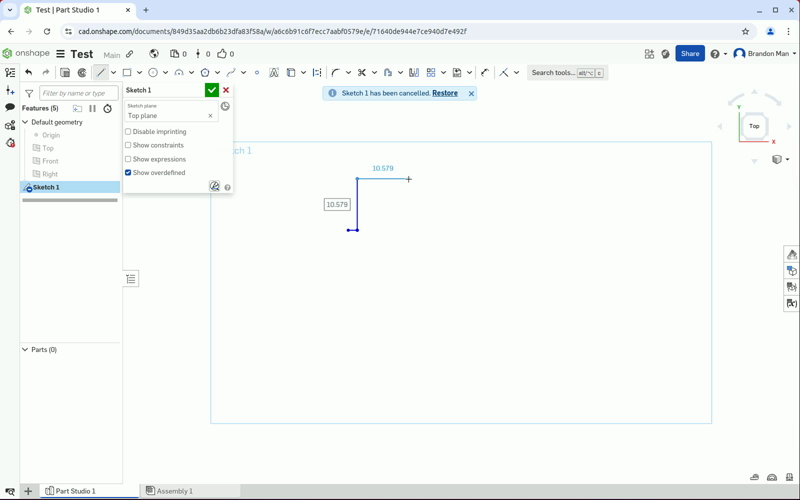
key_down(shift)
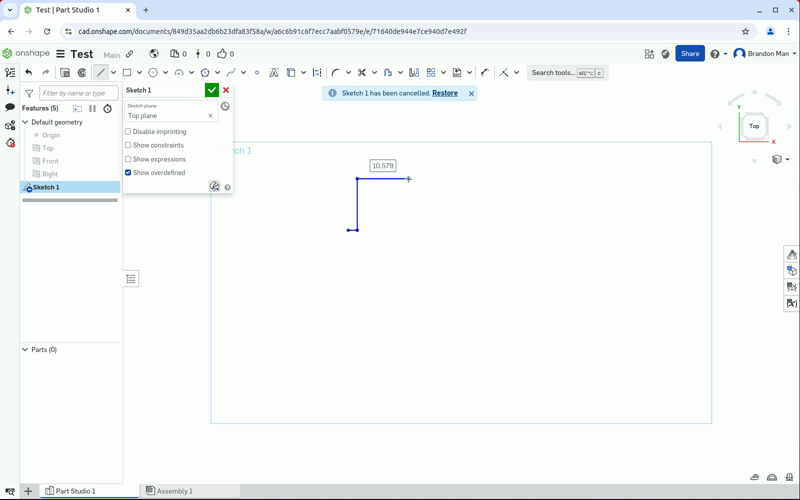
mouse_move(438, 178)
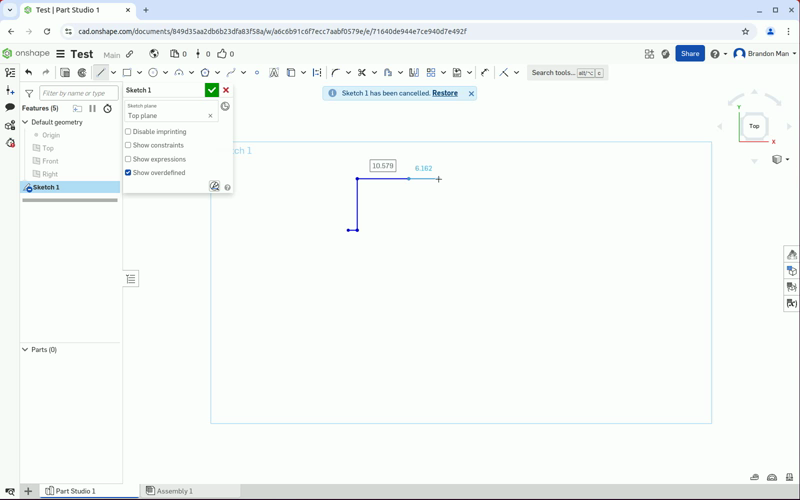
mouse_move(408, 169)
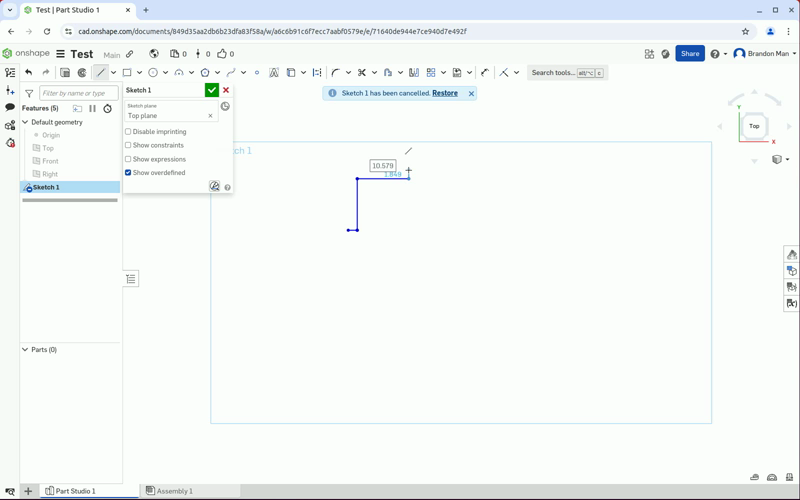
click(408, 169)
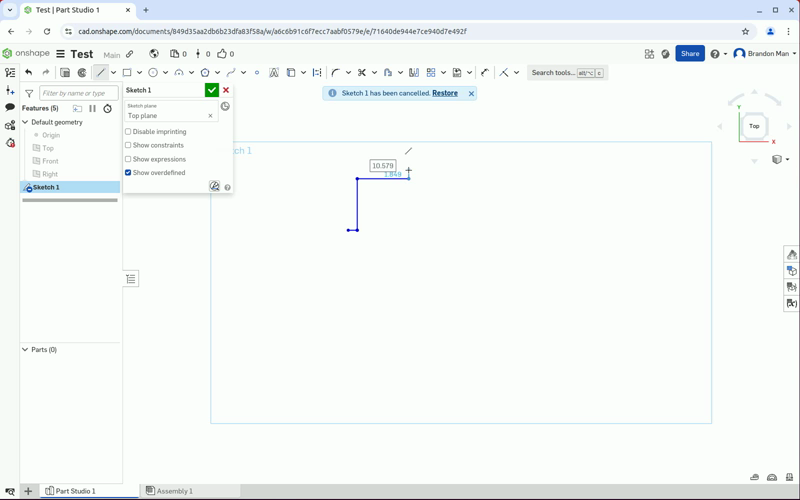
key_up(shift)
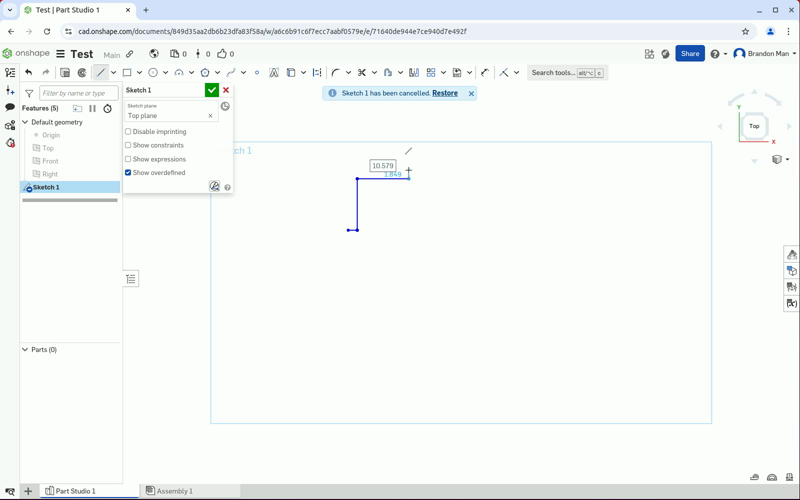
key_down(shift)
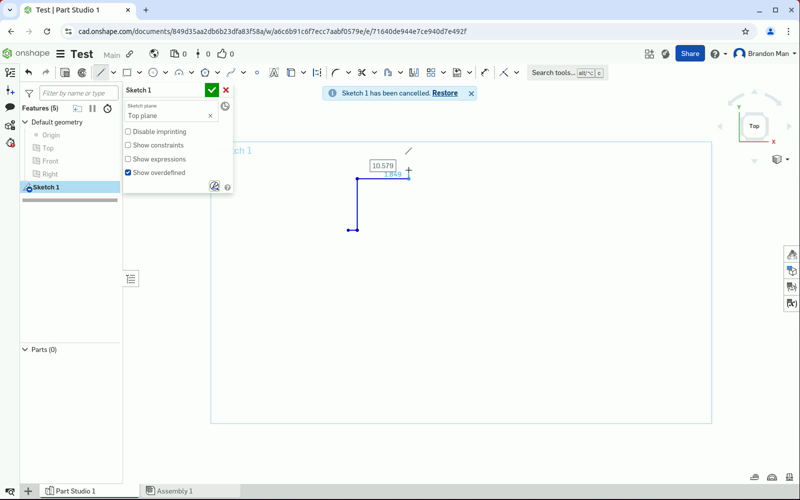
mouse_move(348, 169)
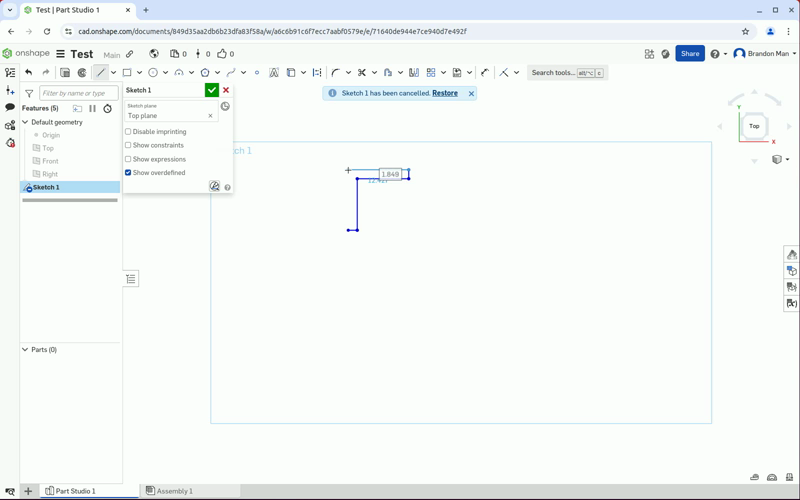
click(348, 169)
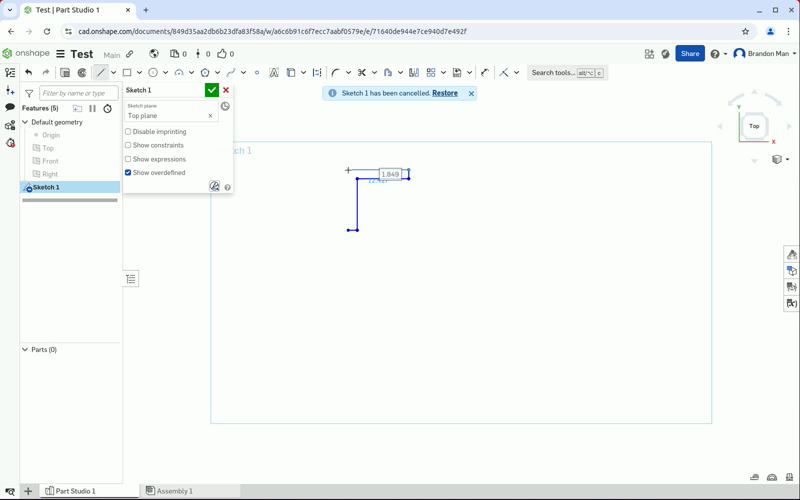
key_up(shift)
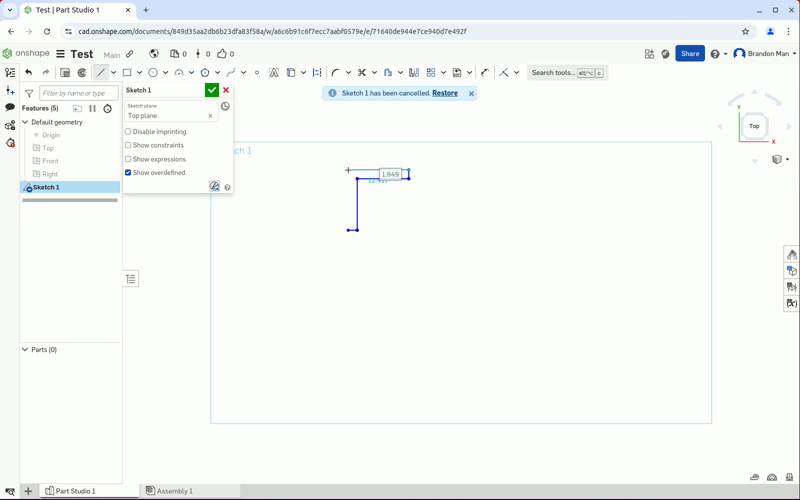
key_down(shift)
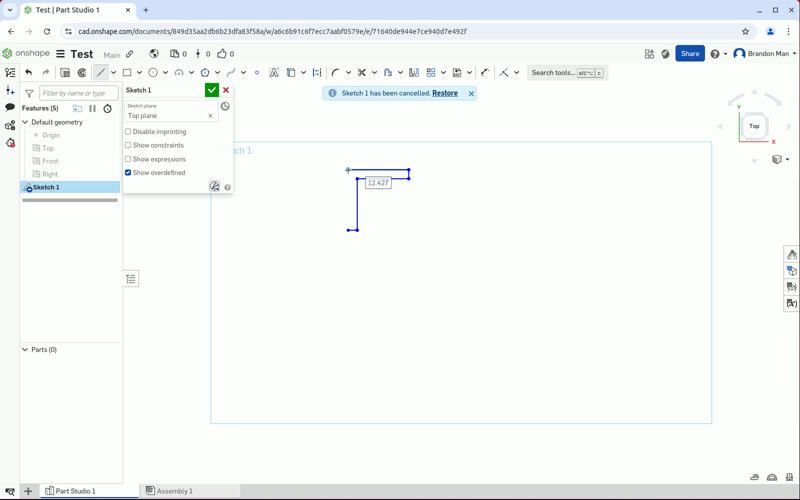
mouse_move(348, 230)
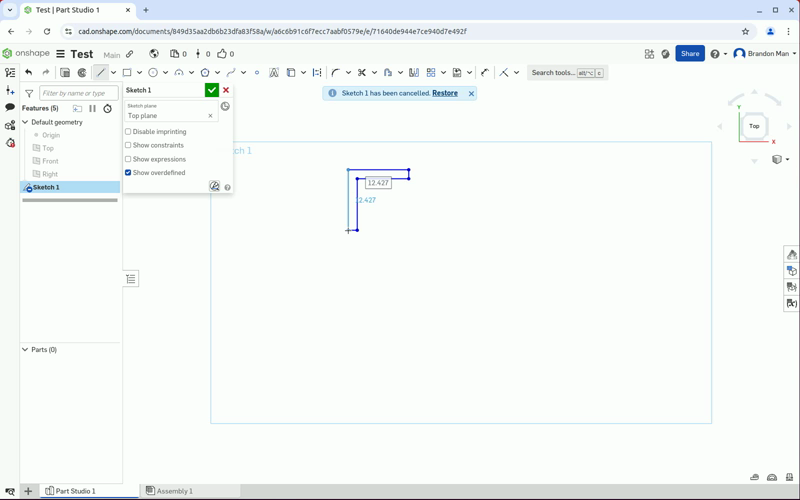
key_up(shift)
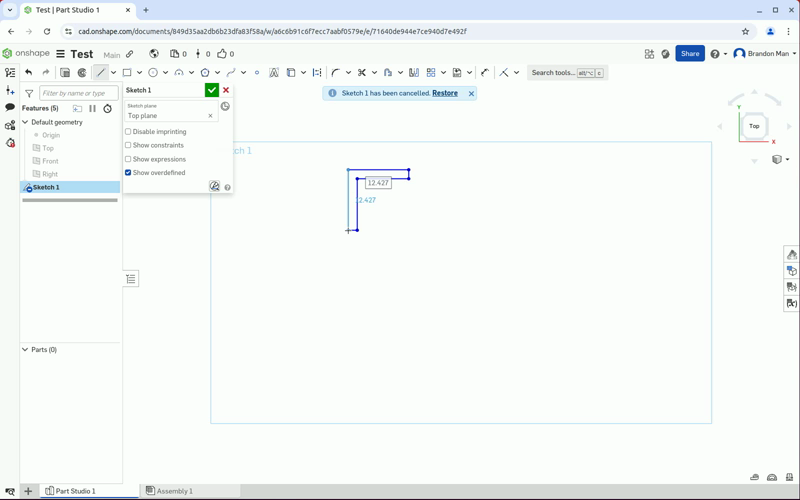
click(348, 230)
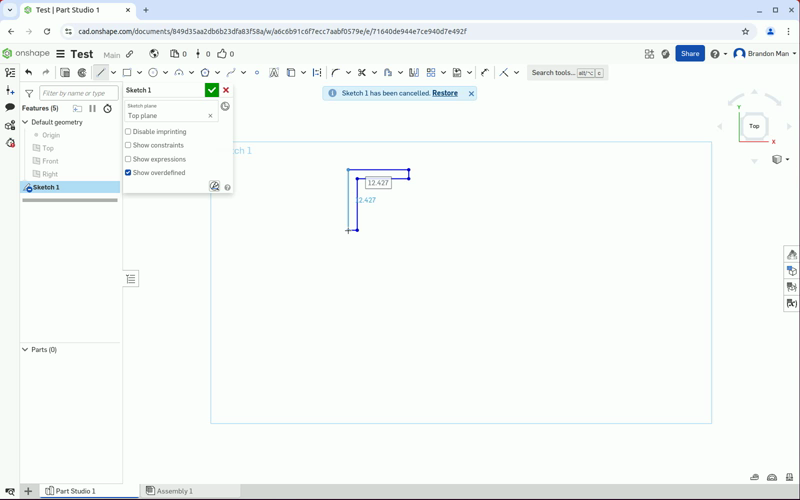
key(esc)
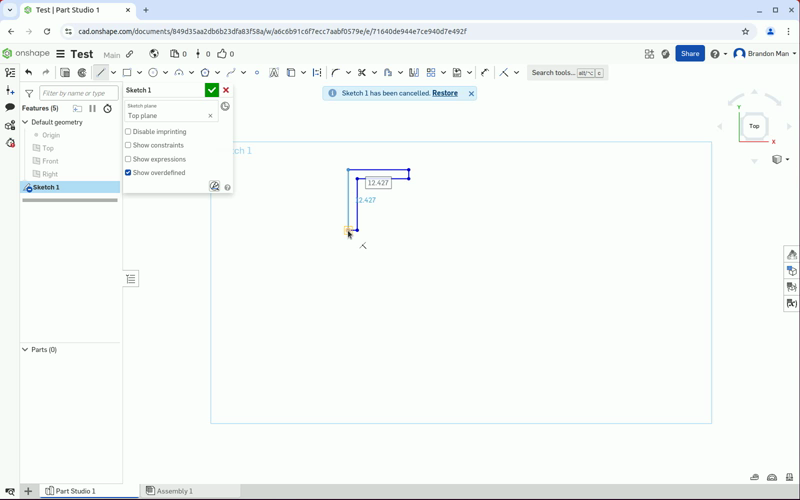
mouse_move(356, 200)
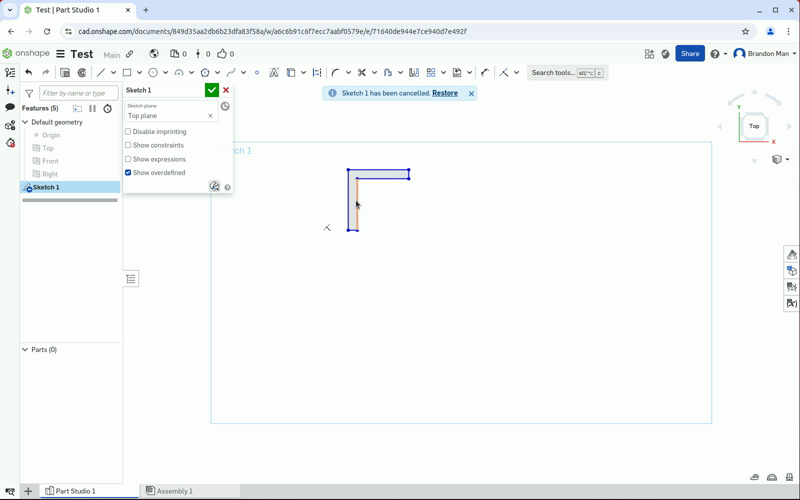
scroll(6)
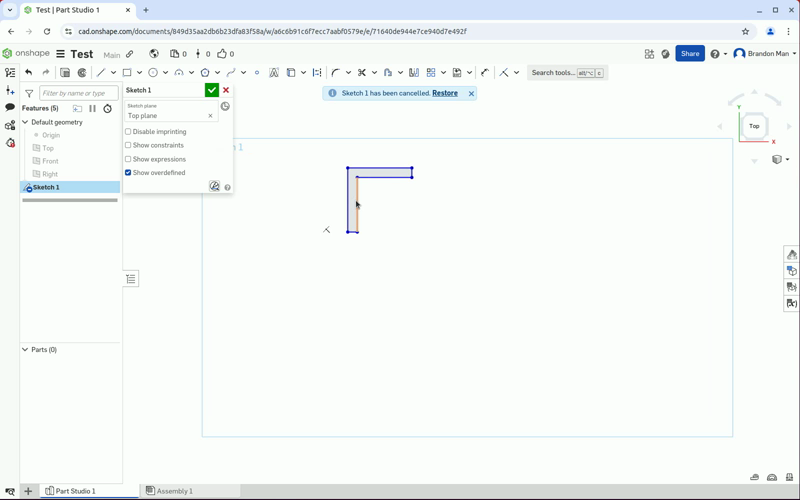
scroll(6)
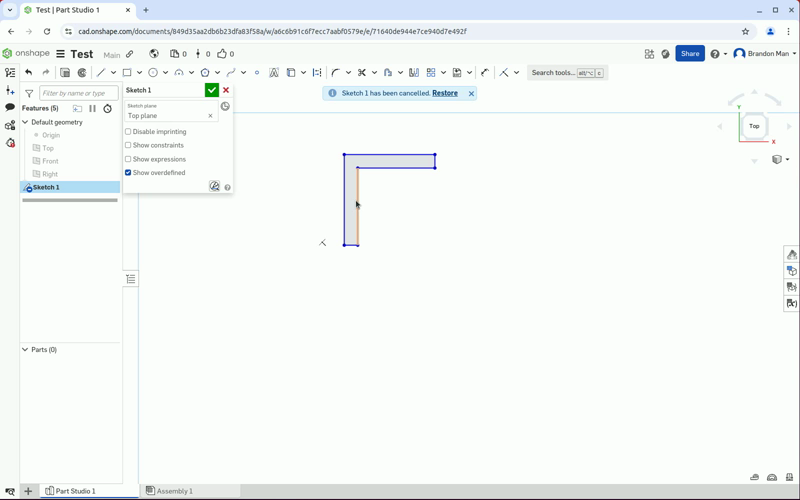
scroll(6)
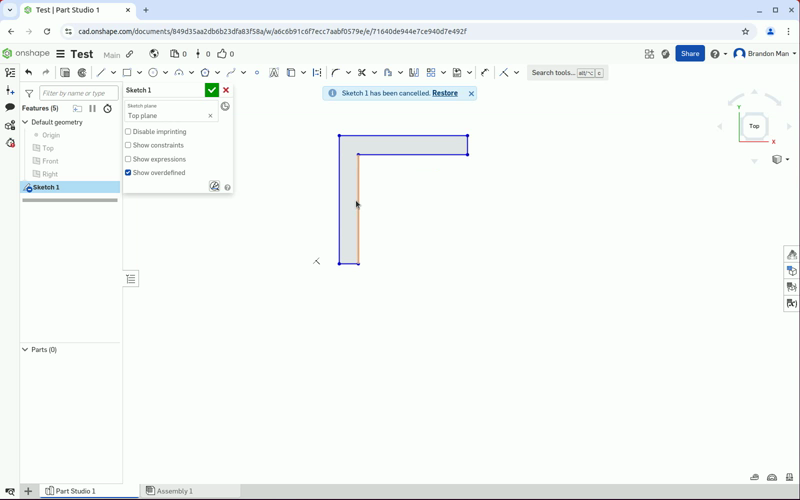
scroll(6)
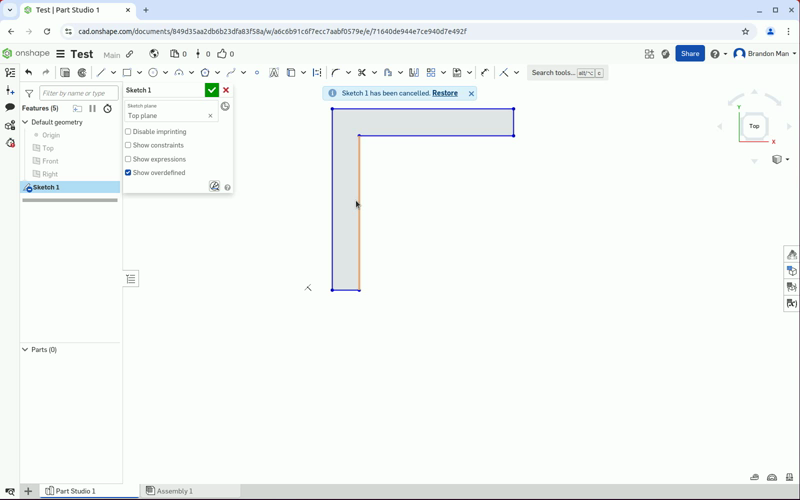
scroll(6)
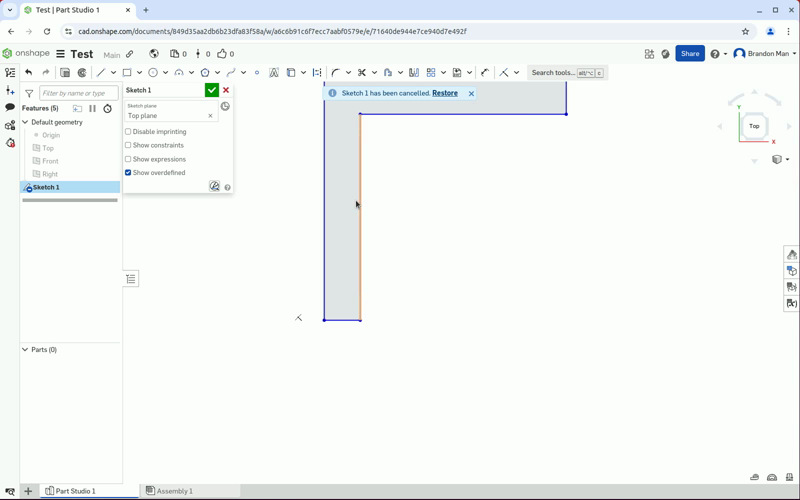
scroll(6)
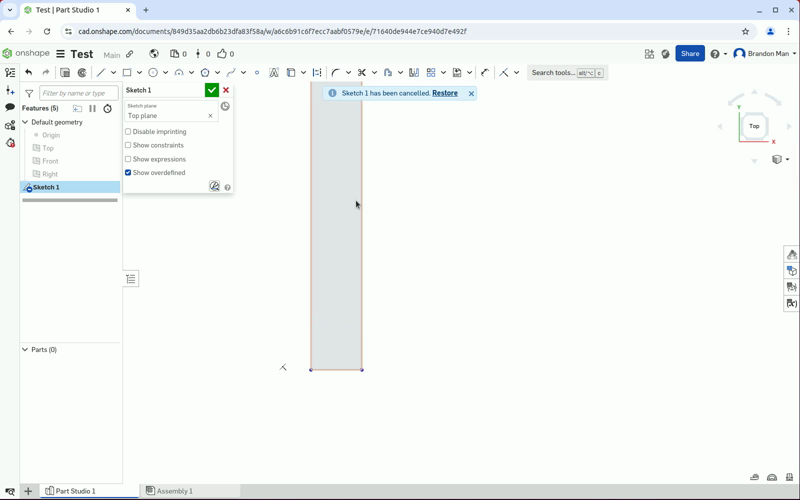
scroll(6)
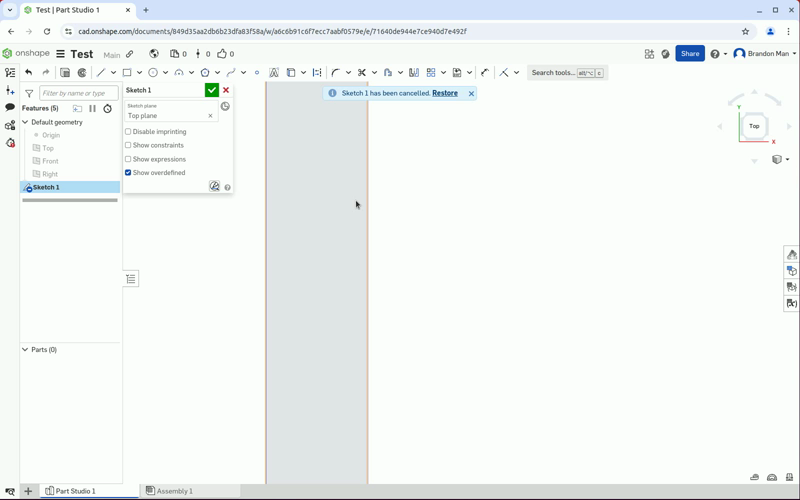
click(356, 200)
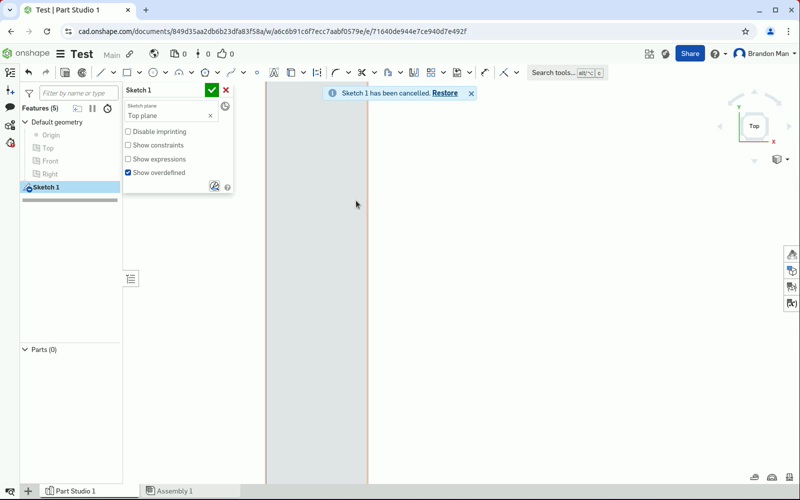
scroll(-6)
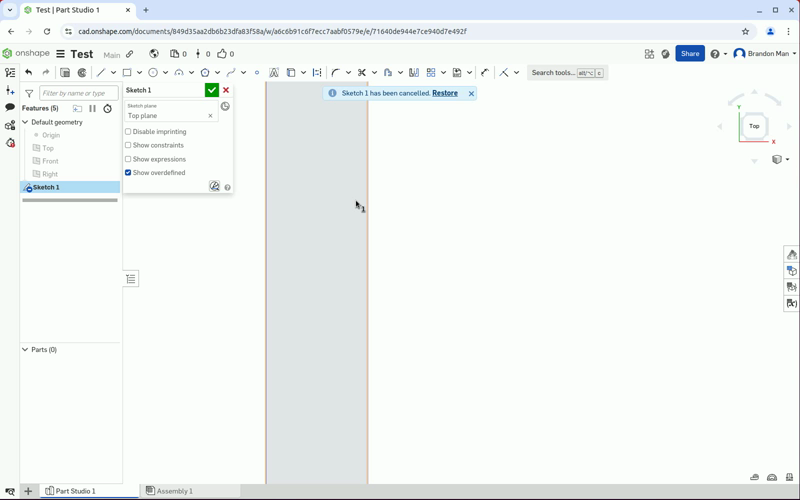
scroll(-6)
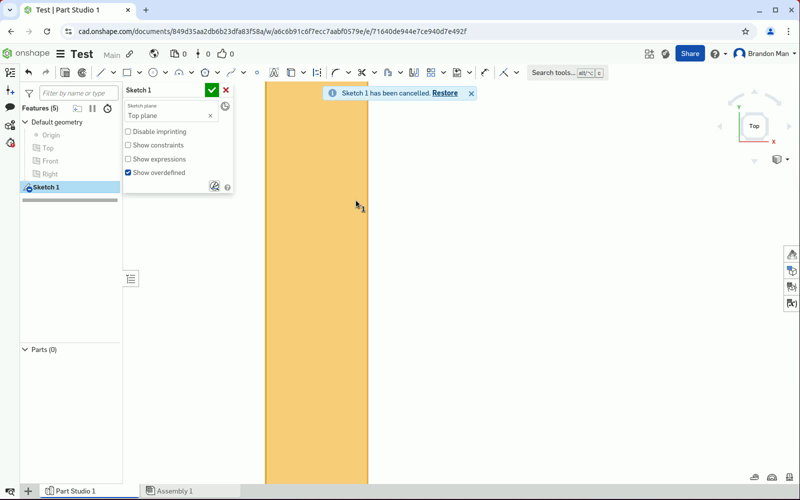
scroll(-6)
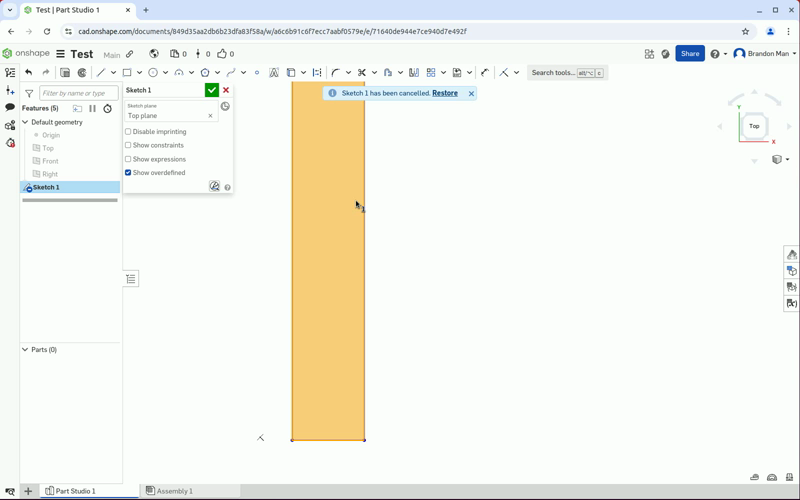
scroll(-6)
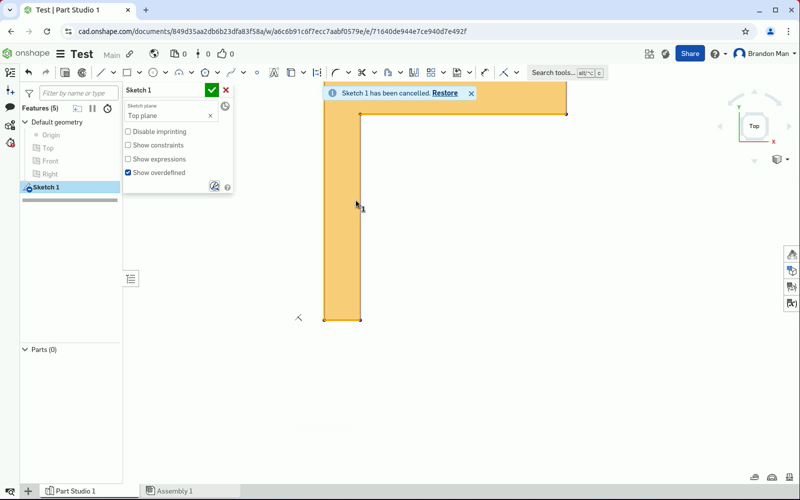
scroll(-6)
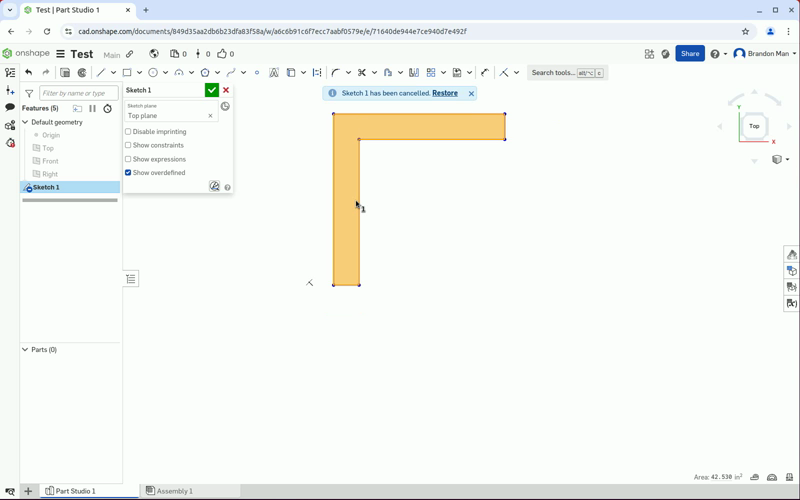
scroll(-6)
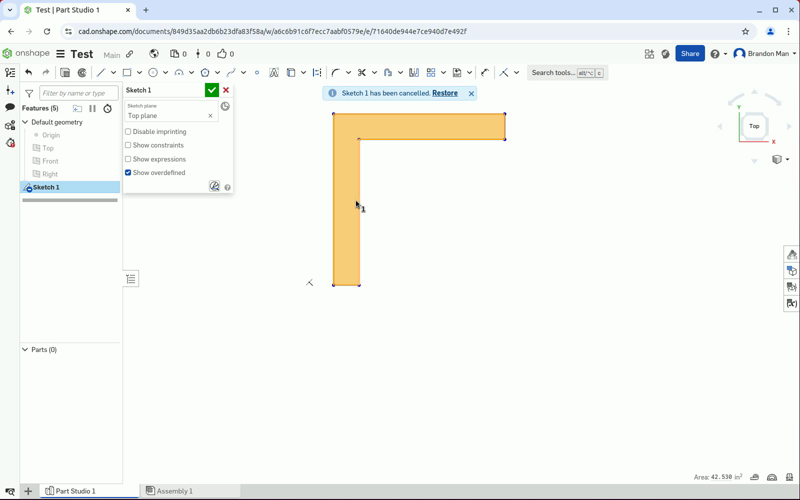
scroll(-6)
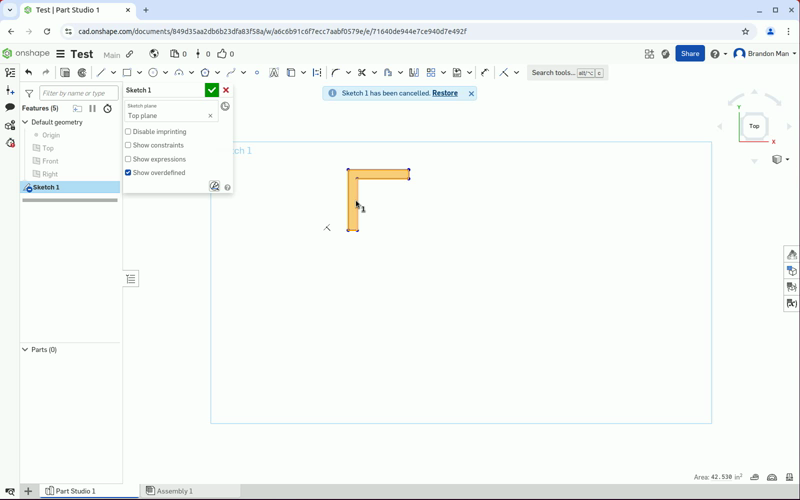
mouse_move(73, 352)
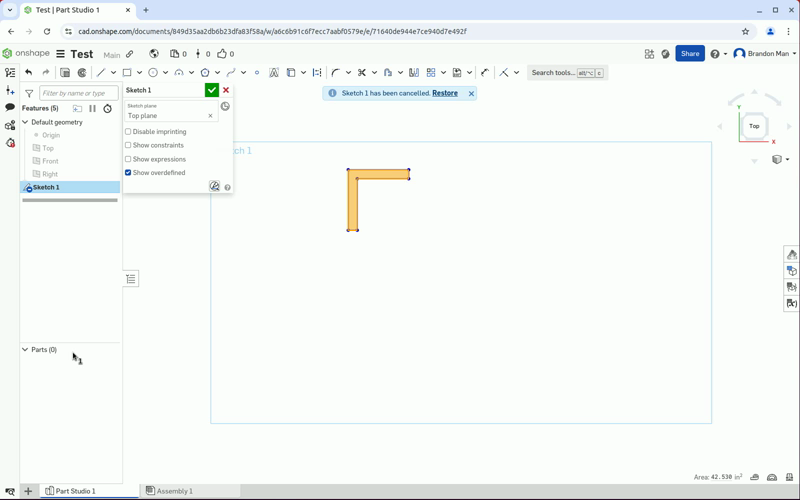
key(shift+y)
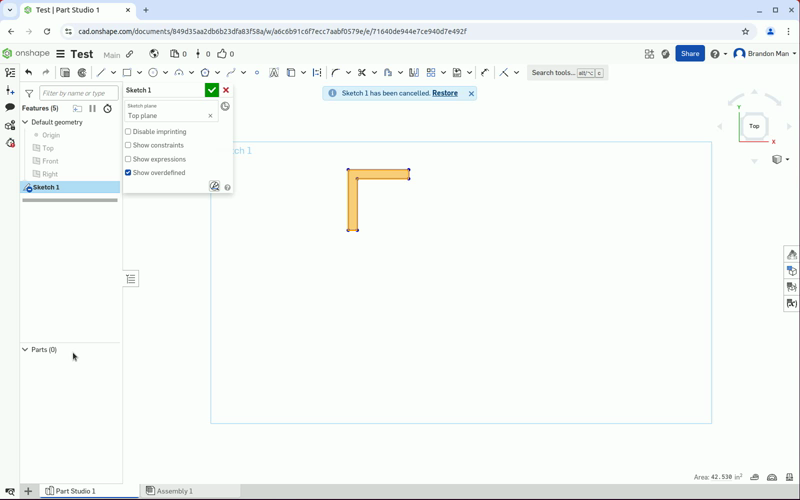
key(shift+e)
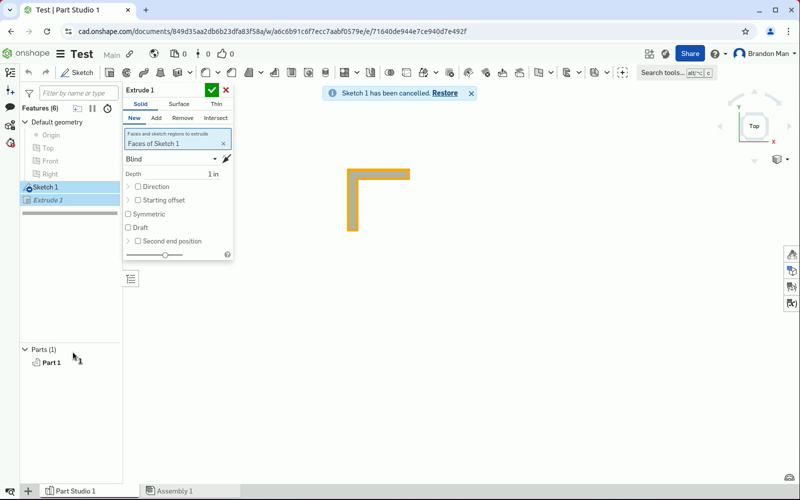
mouse_move(143, 106)
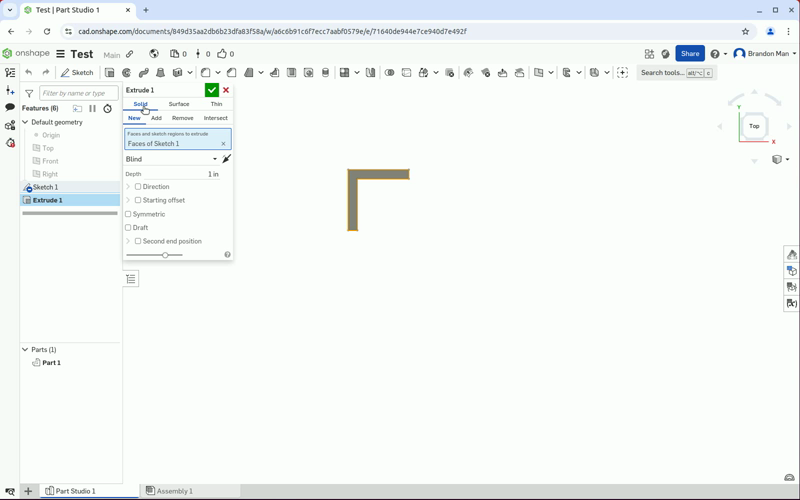
click(143, 106)
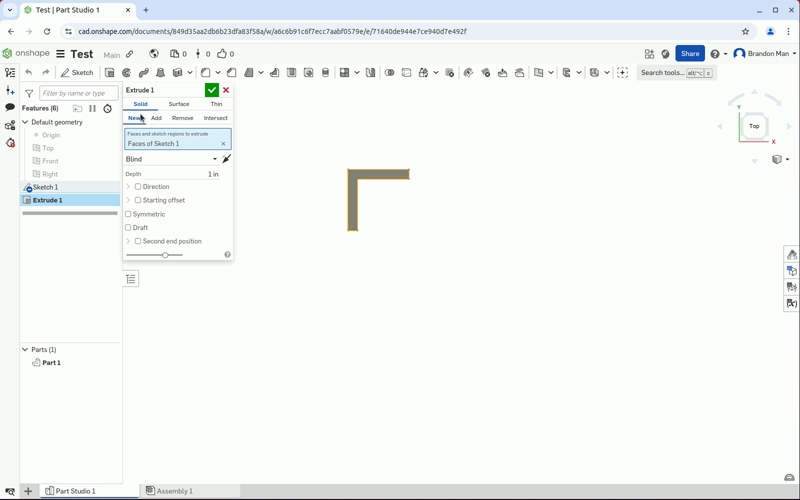
mouse_move(137, 120)
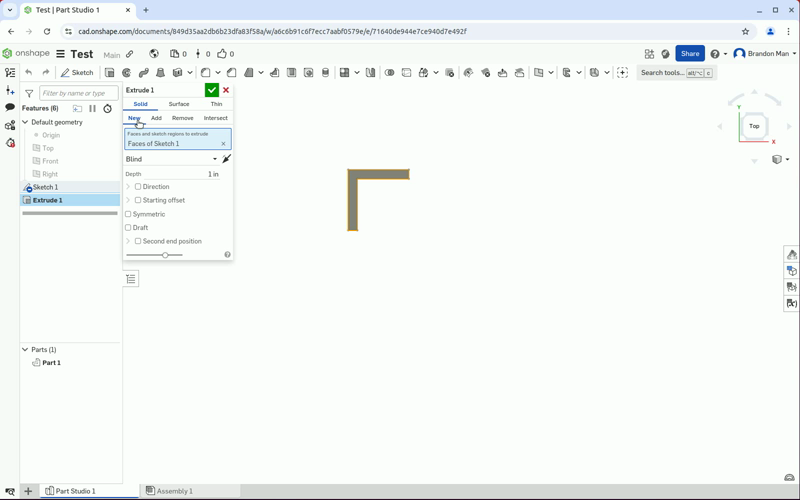
click(137, 120)
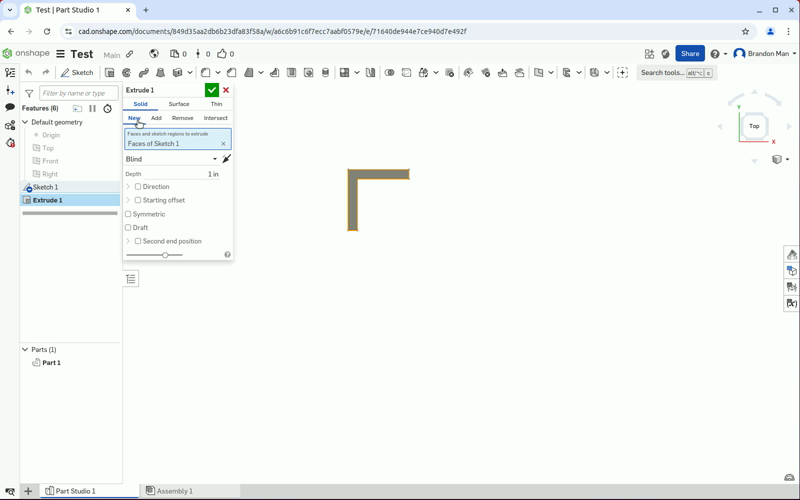
key(tab, 4)
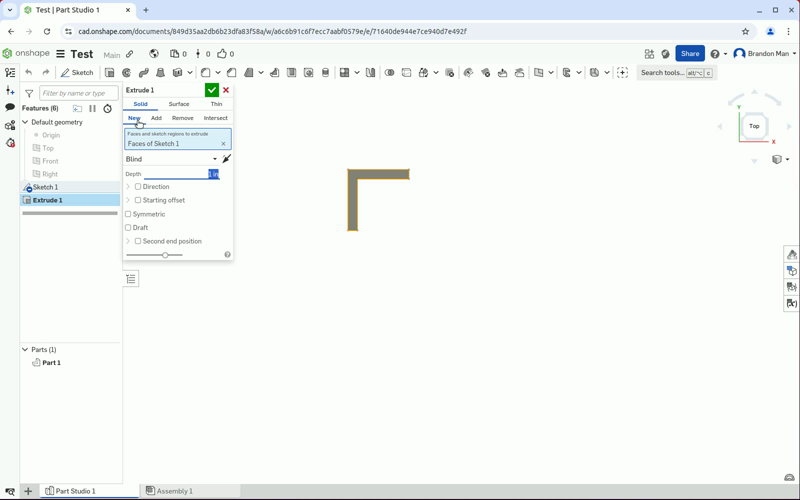
text(1.204)
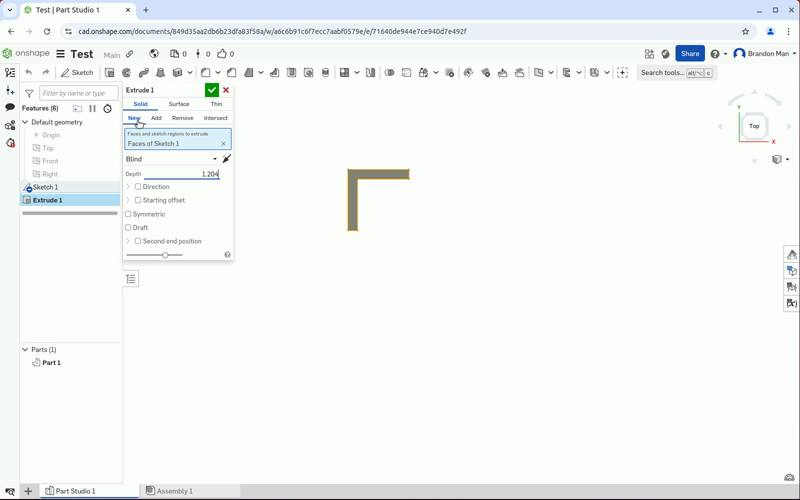
key(enter)
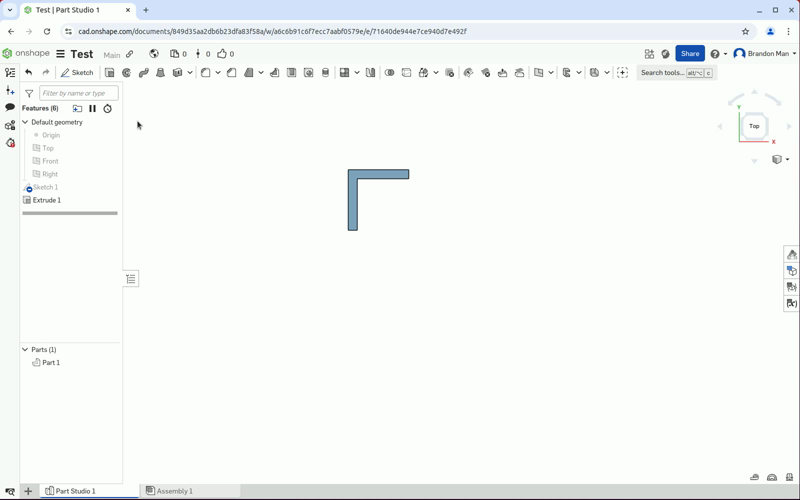
key(shift+h)
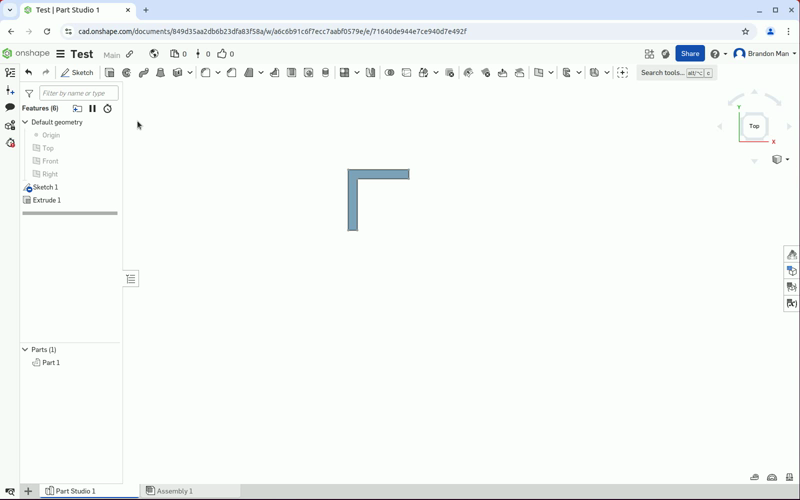
key(shift+h)
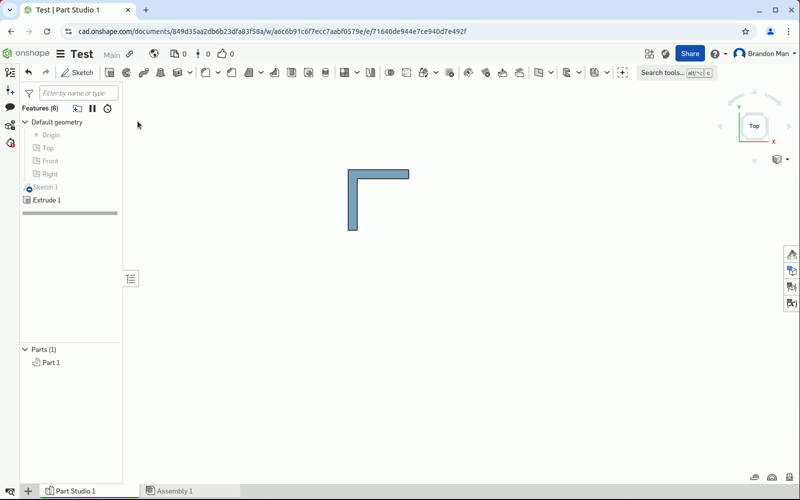
mouse_move(73, 189)
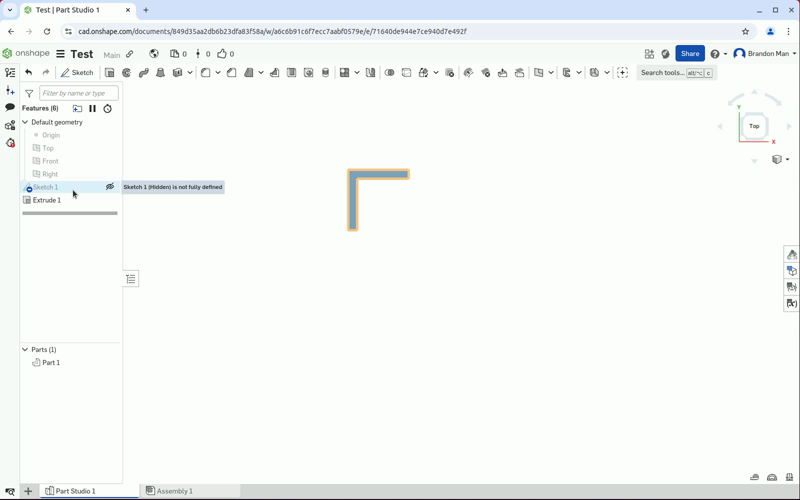
click(73, 189)
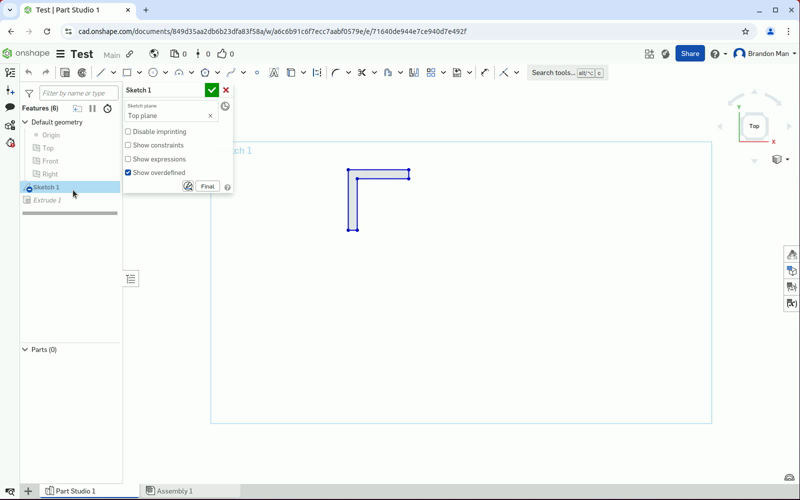
mouse_move(229, 92)
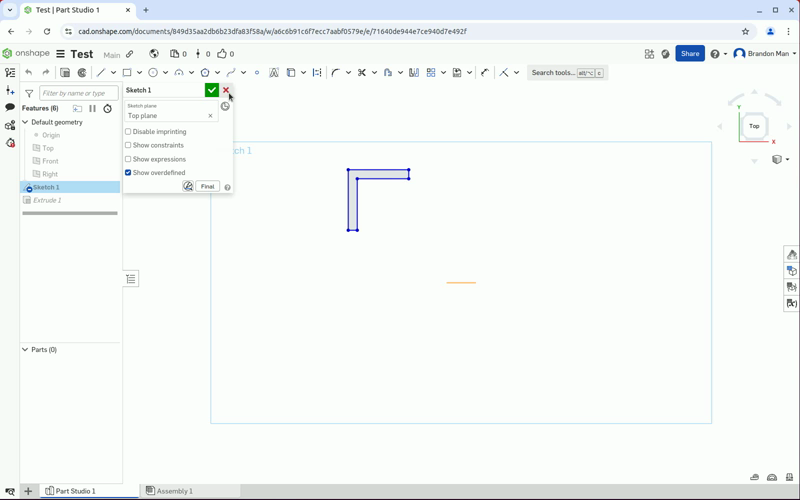
click(229, 92)
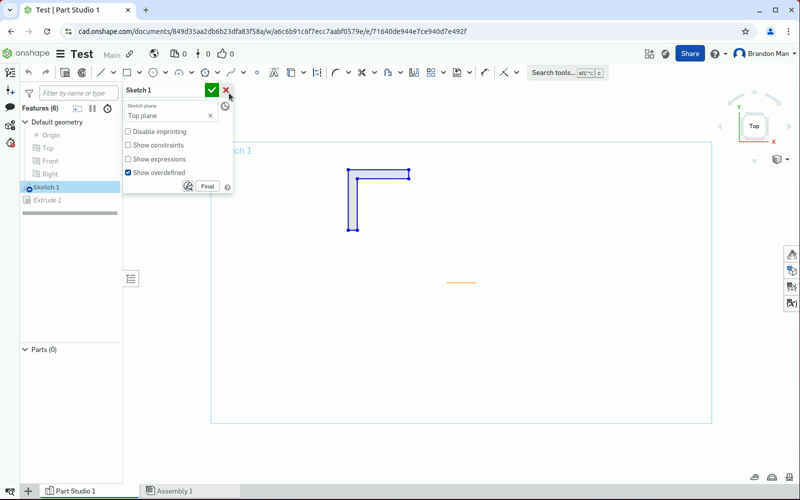
key(shift+s)
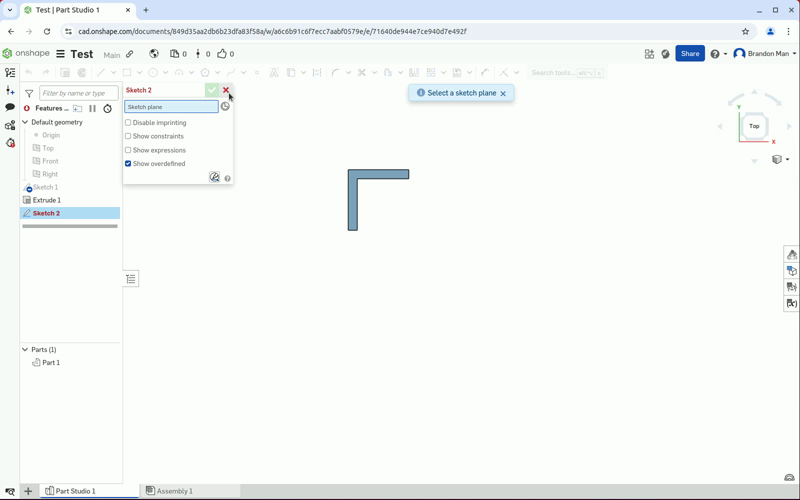
mouse_move(73, 150)
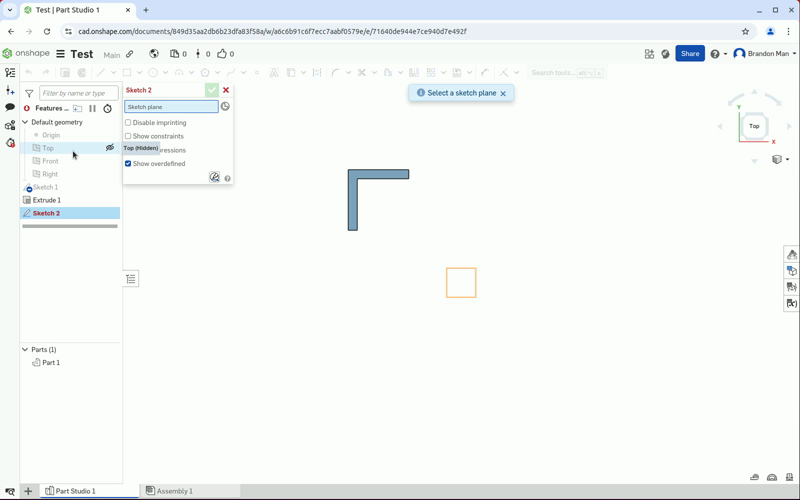
click(73, 150)
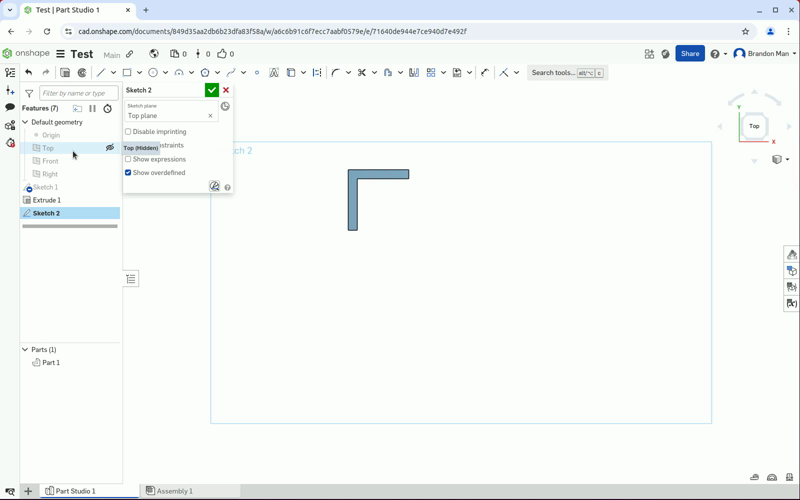
mouse_move(73, 352)
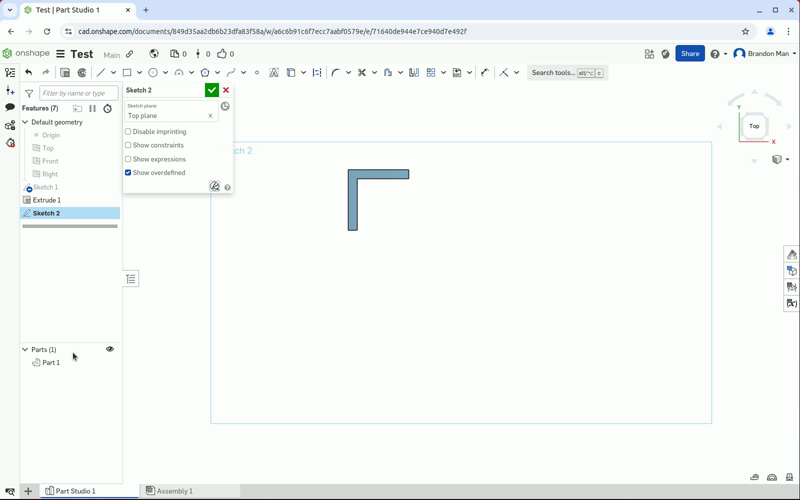
key(y)
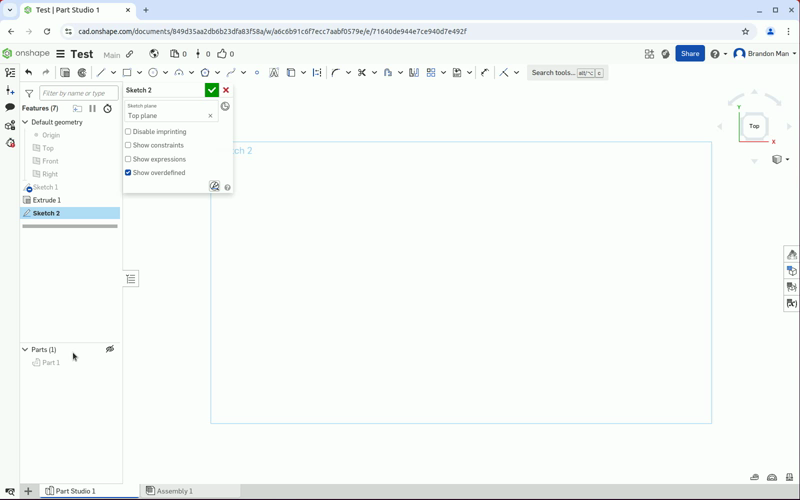
key(l)
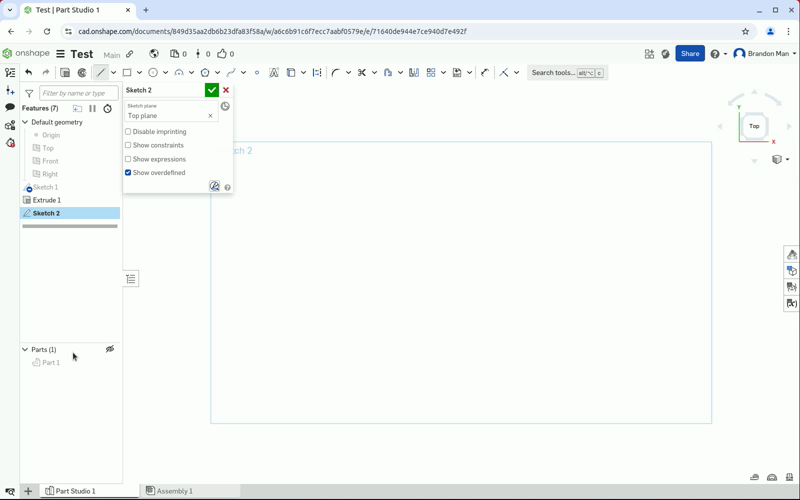
key_down(shift)
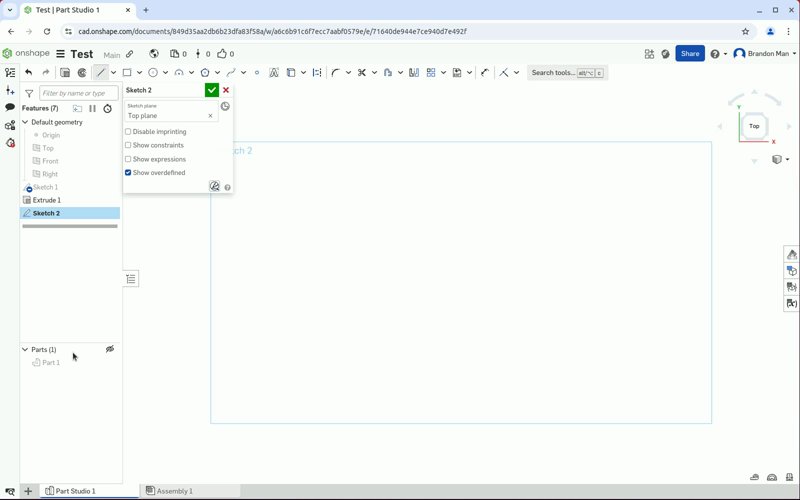
mouse_move(407, 179)
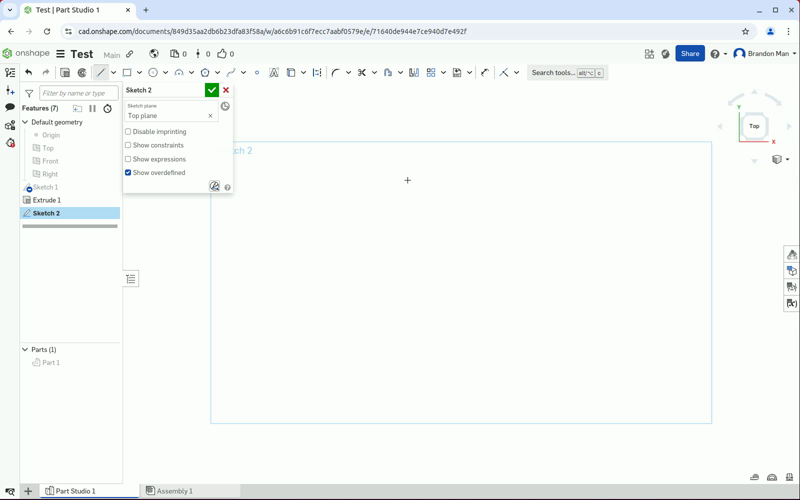
click(407, 179)
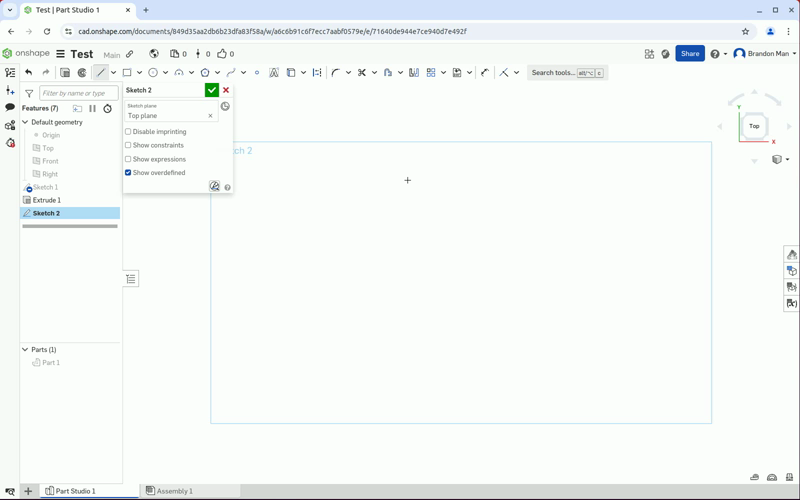
key_up(shift)
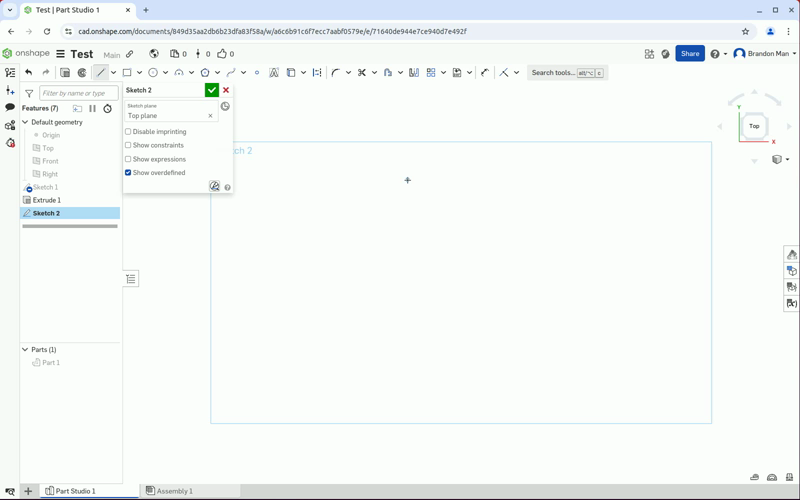
key_down(shift)
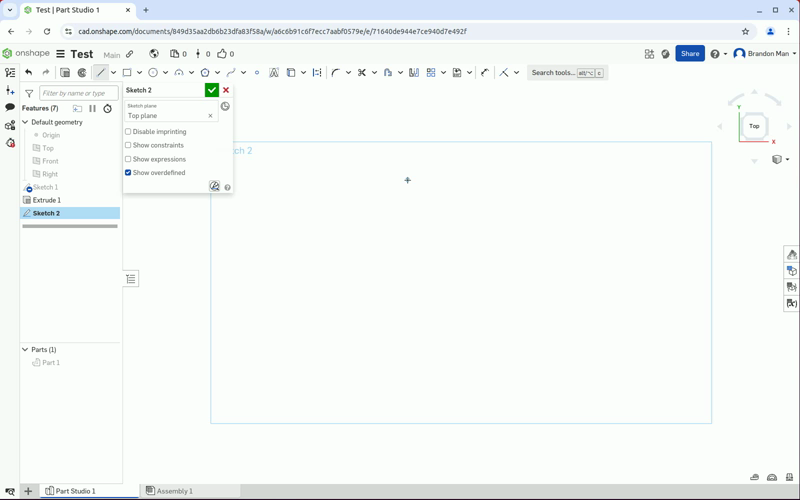
mouse_move(514, 179)
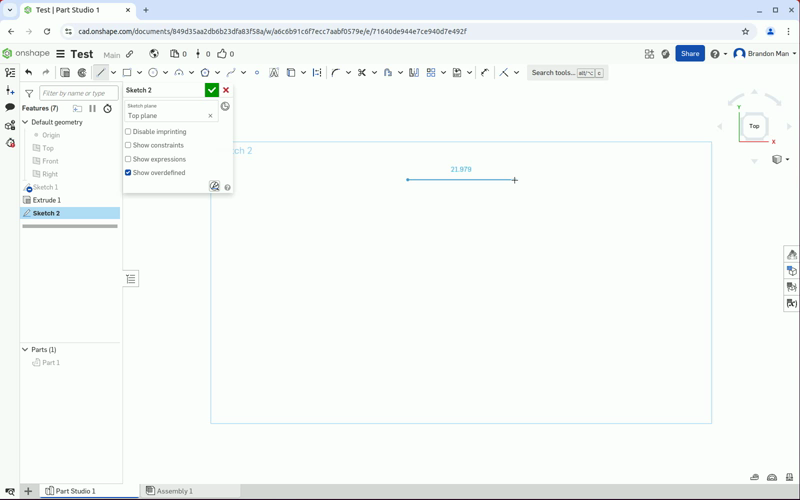
click(514, 179)
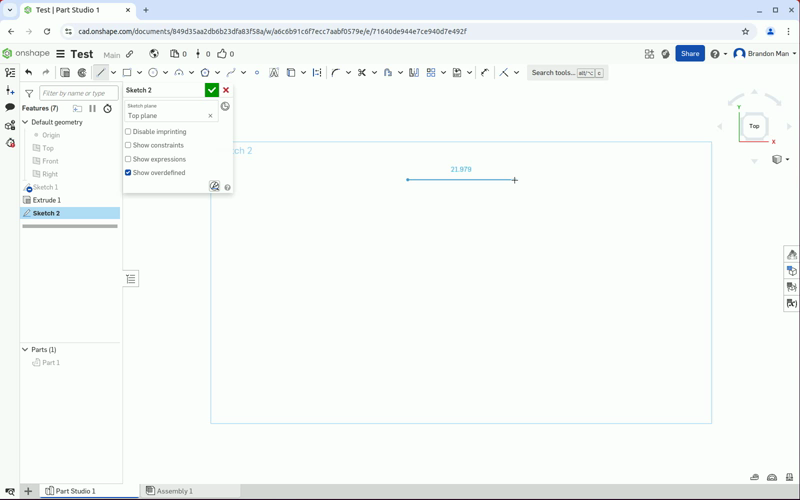
key_up(shift)
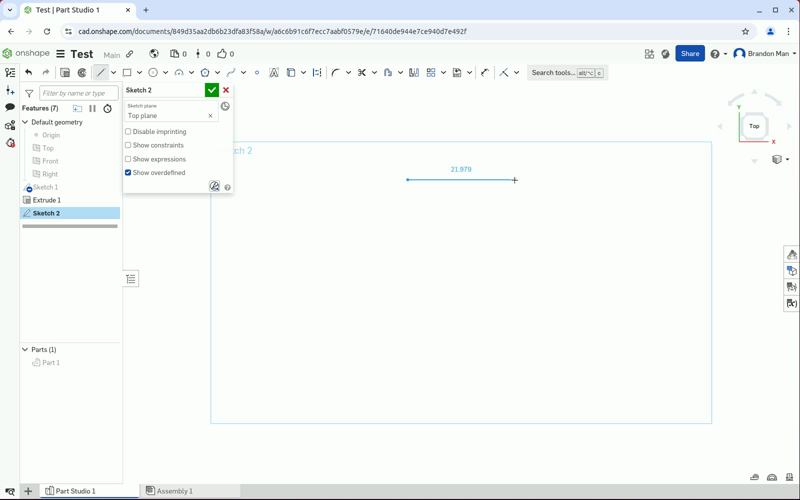
key_down(shift)
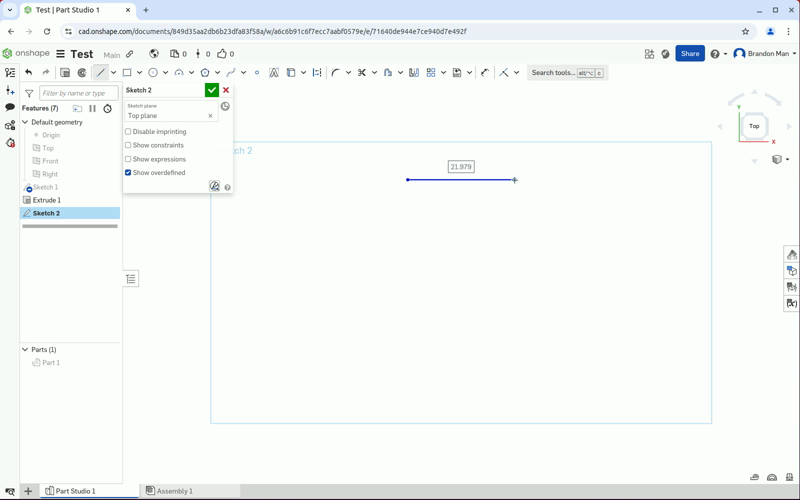
mouse_move(544, 179)
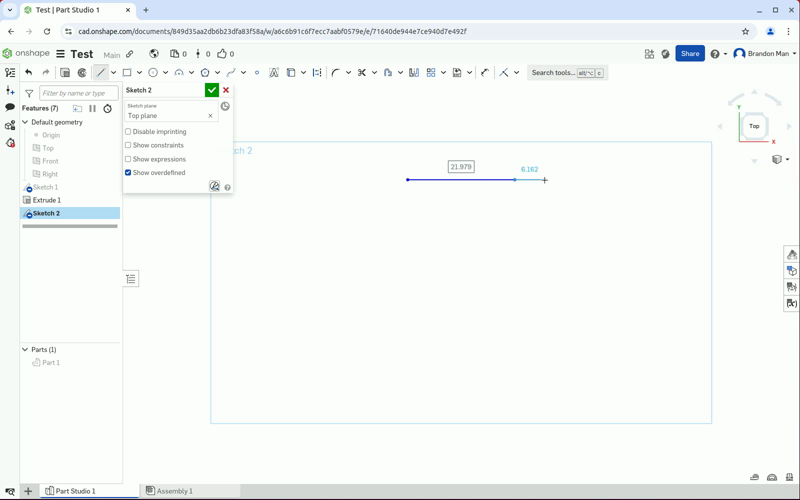
mouse_move(514, 170)
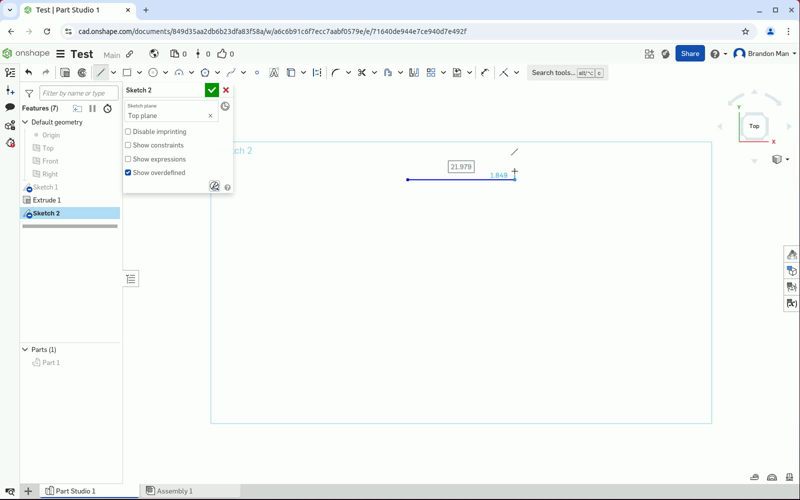
click(514, 170)
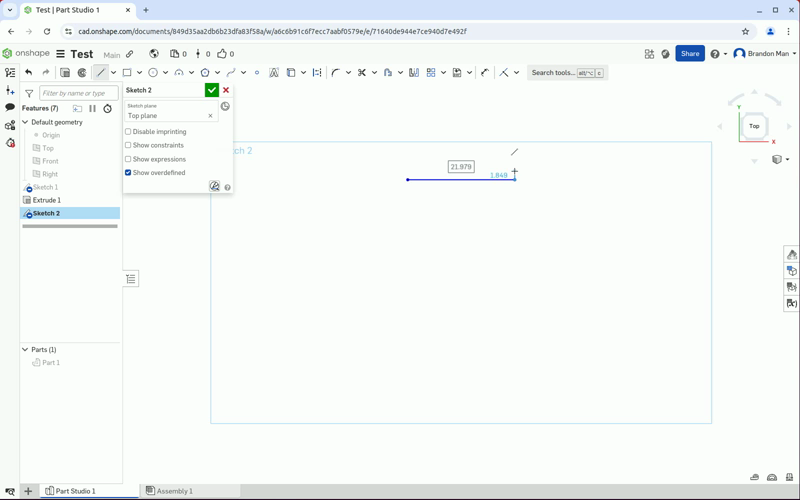
key_up(shift)
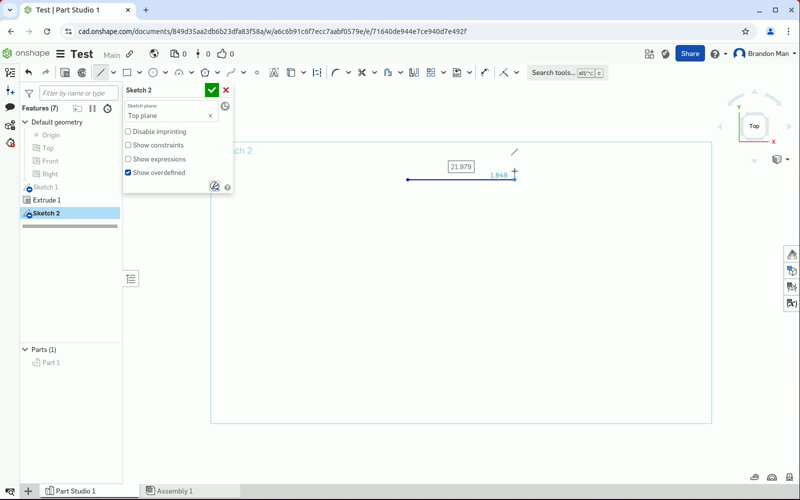
key_down(shift)
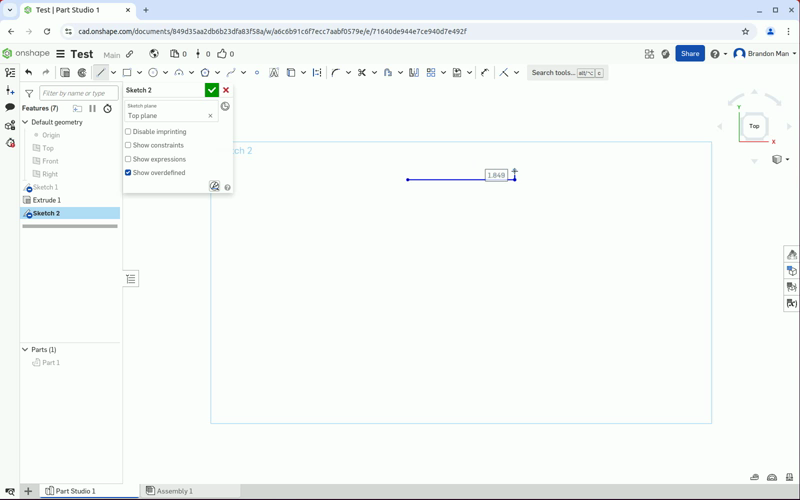
mouse_move(407, 170)
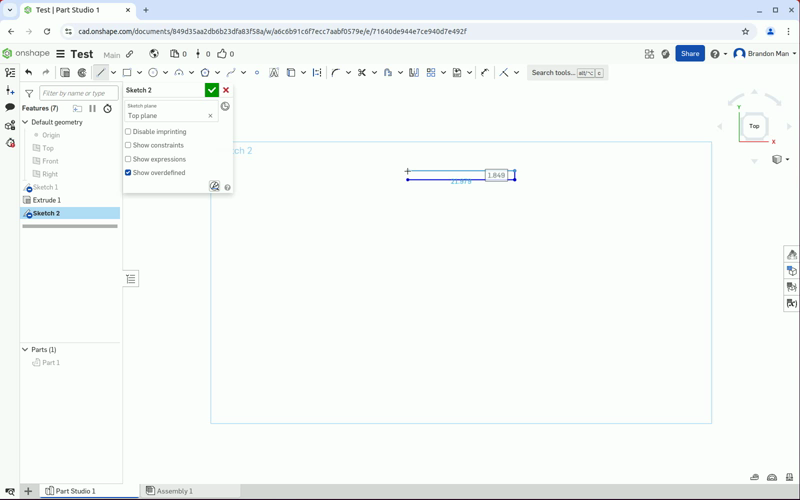
click(407, 170)
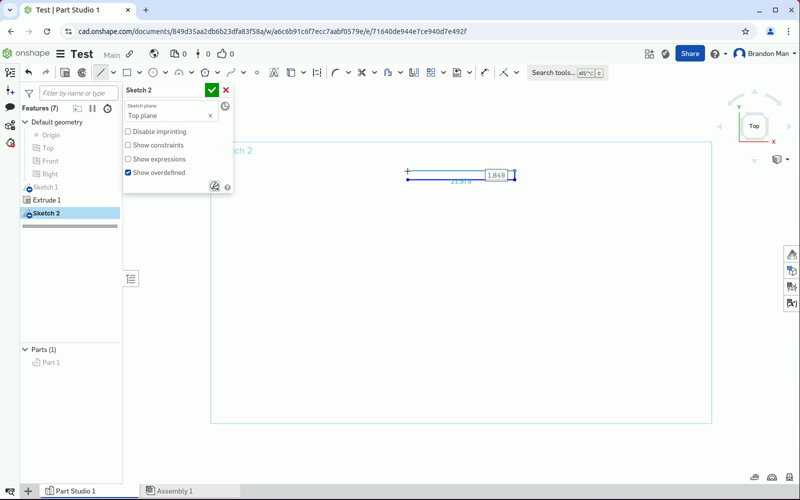
key_up(shift)
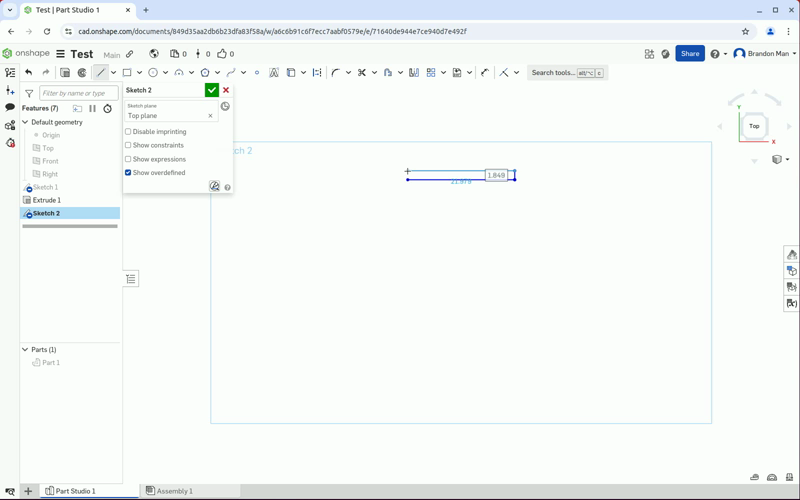
mouse_move(437, 170)
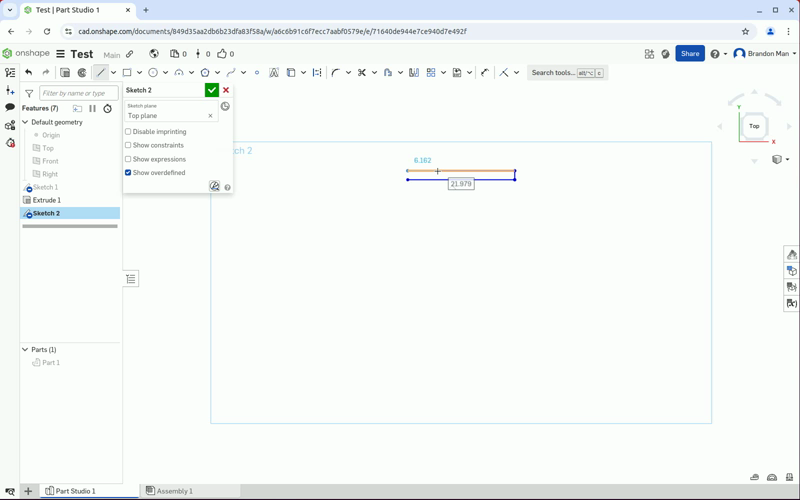
key_down(shift)
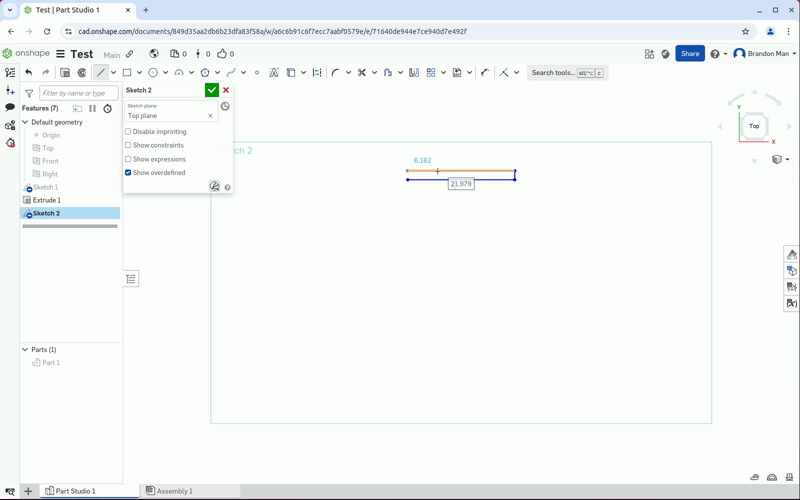
mouse_move(407, 179)
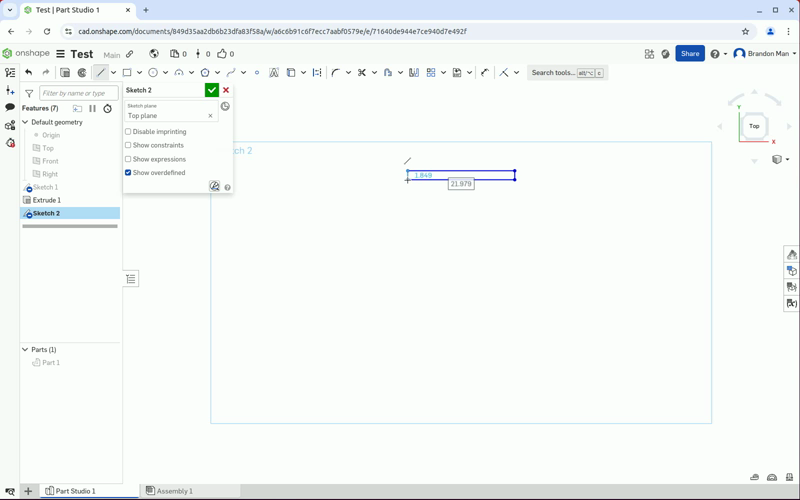
key_up(shift)
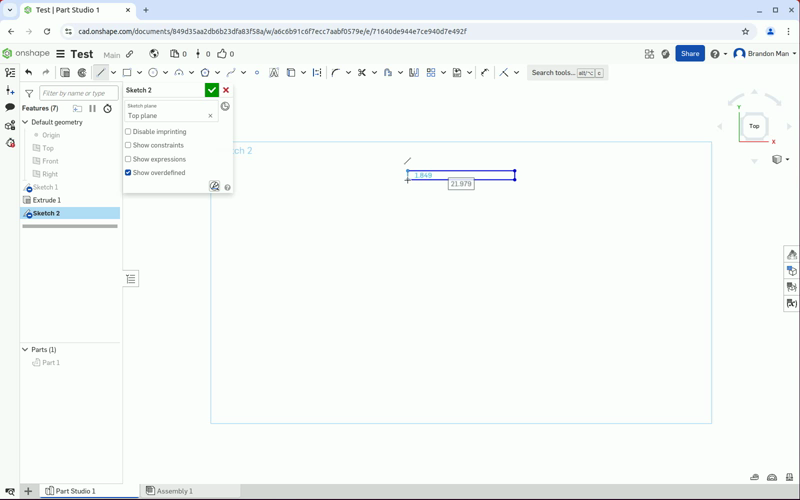
click(407, 179)
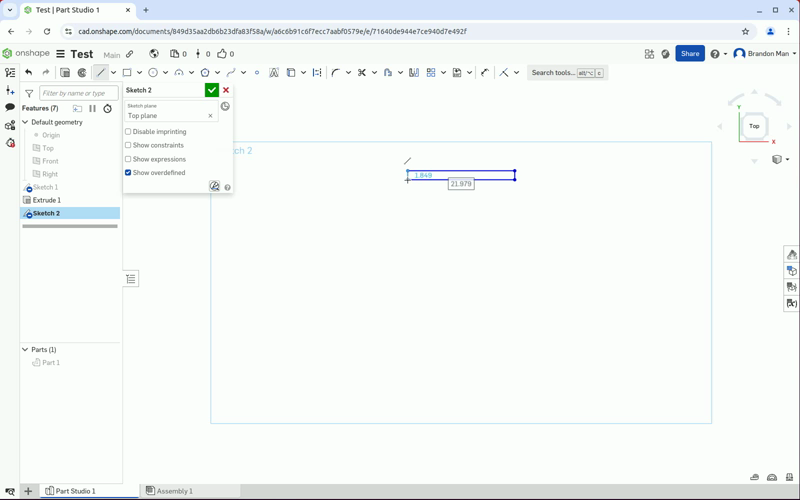
key(esc)
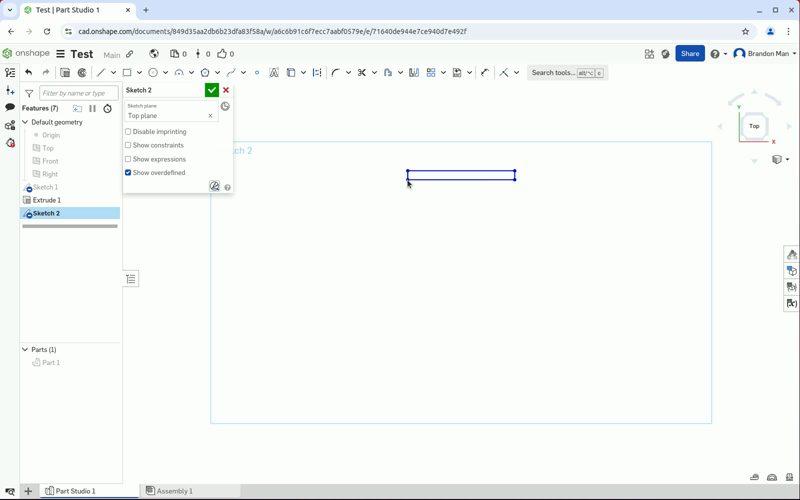
mouse_move(438, 178)
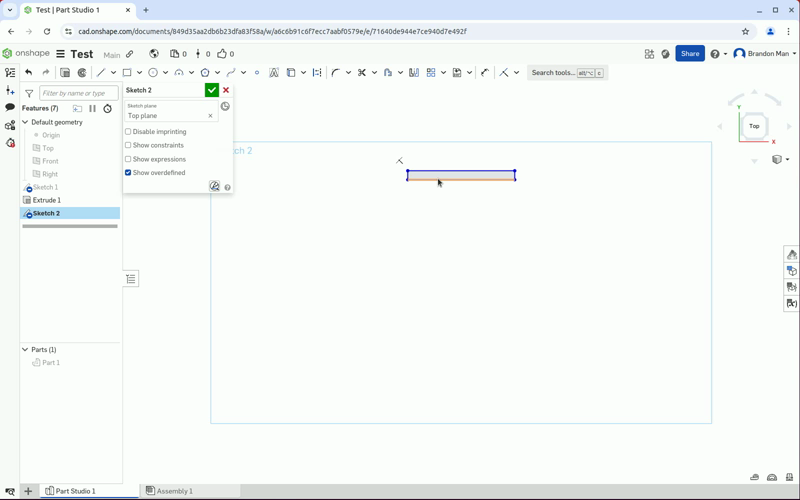
scroll(6)
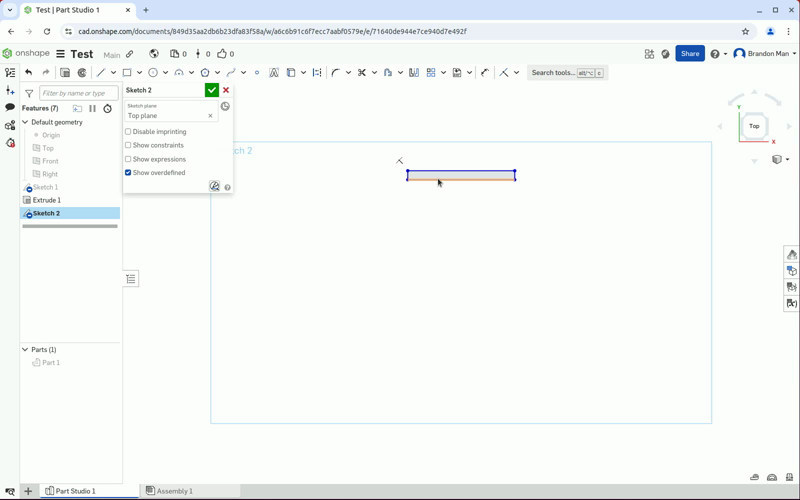
scroll(6)
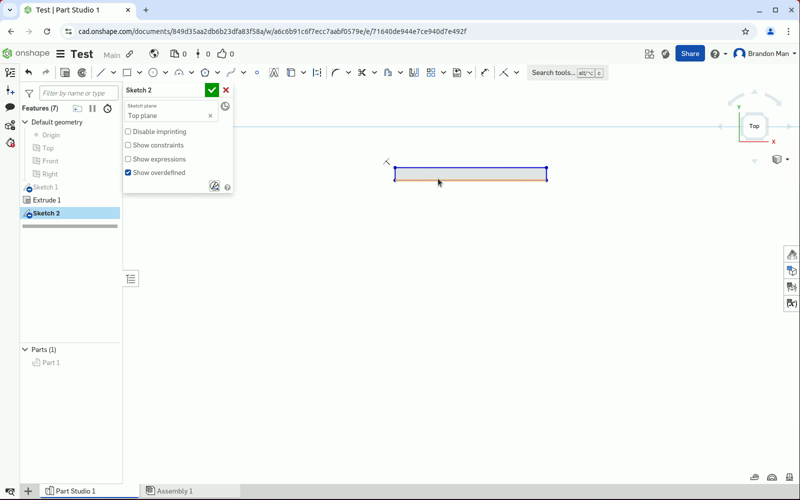
scroll(6)
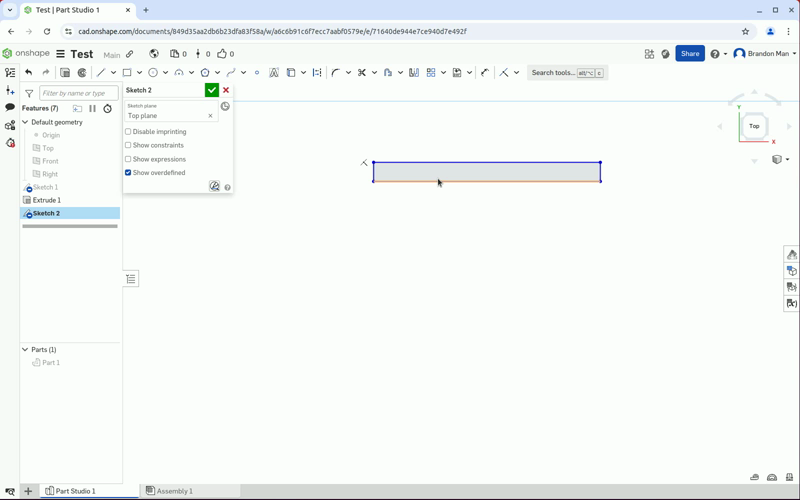
scroll(6)
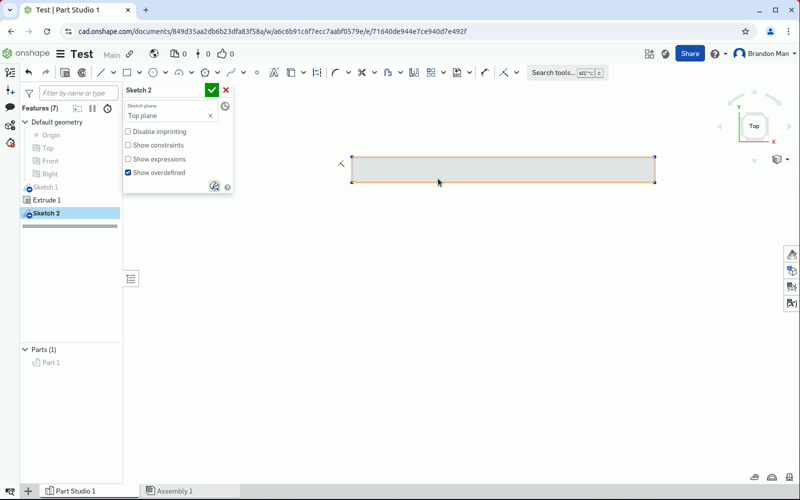
scroll(6)
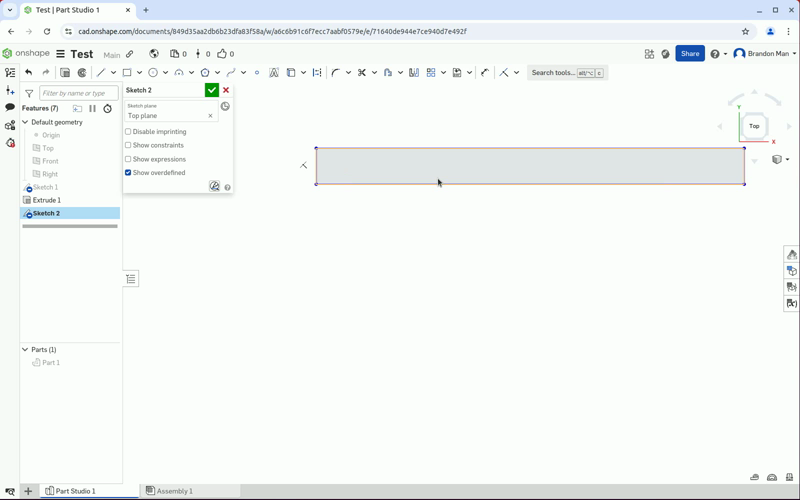
scroll(6)
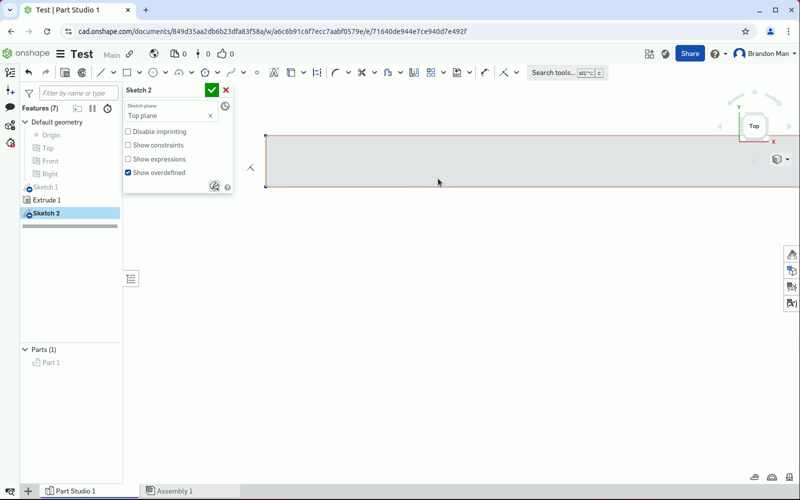
scroll(6)
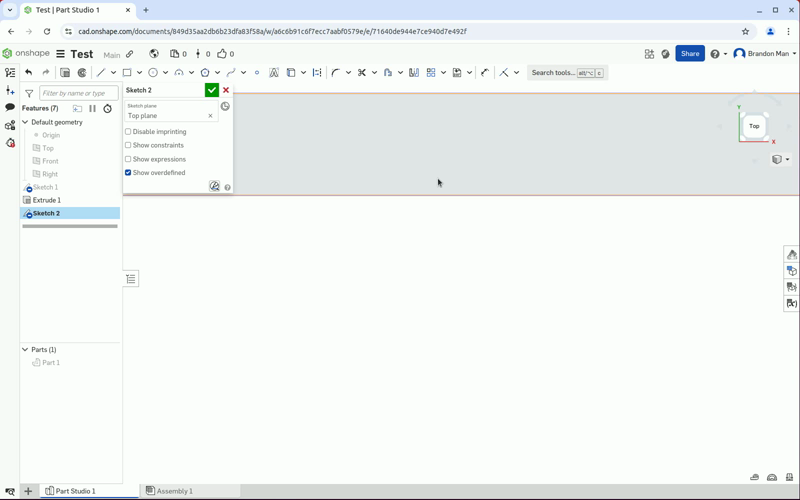
click(438, 178)
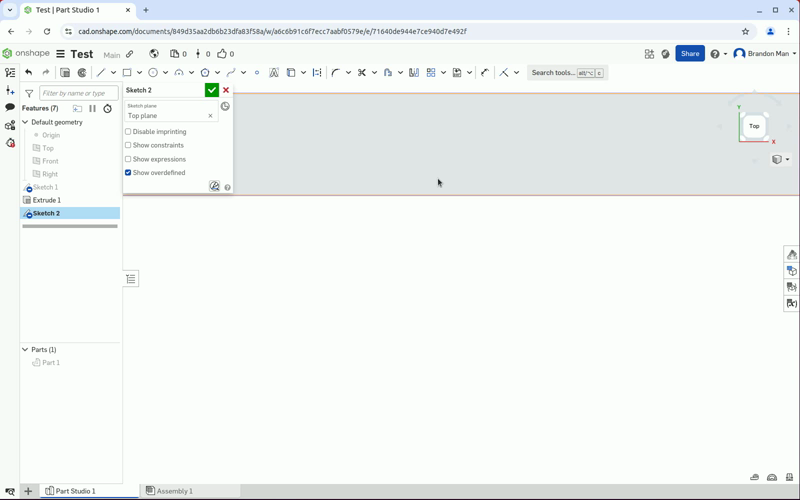
scroll(-6)
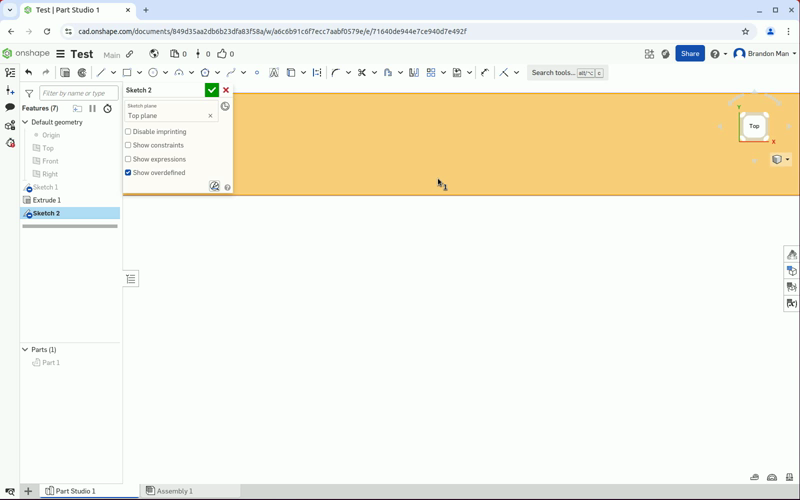
scroll(-6)
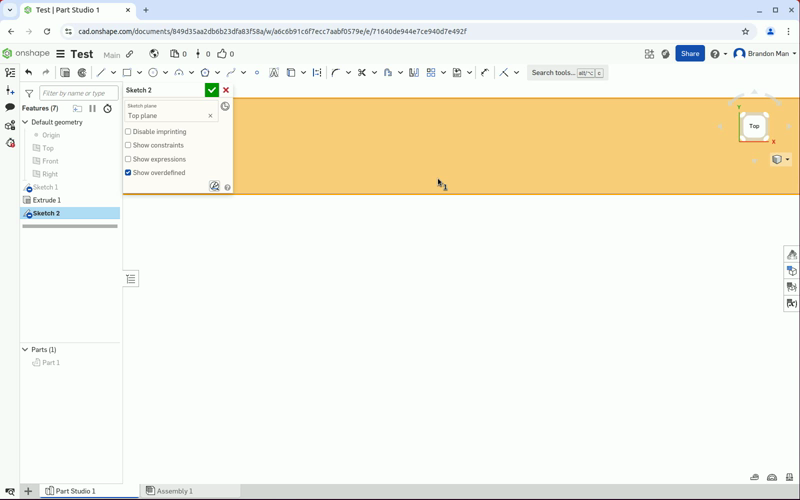
scroll(-6)
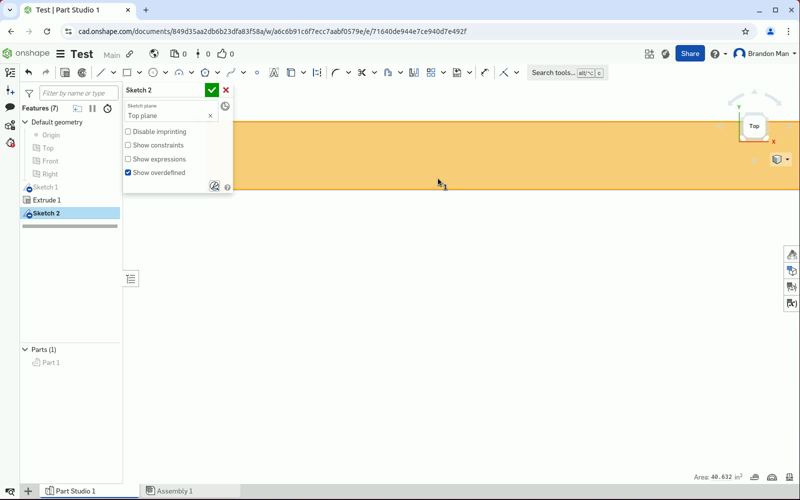
scroll(-6)
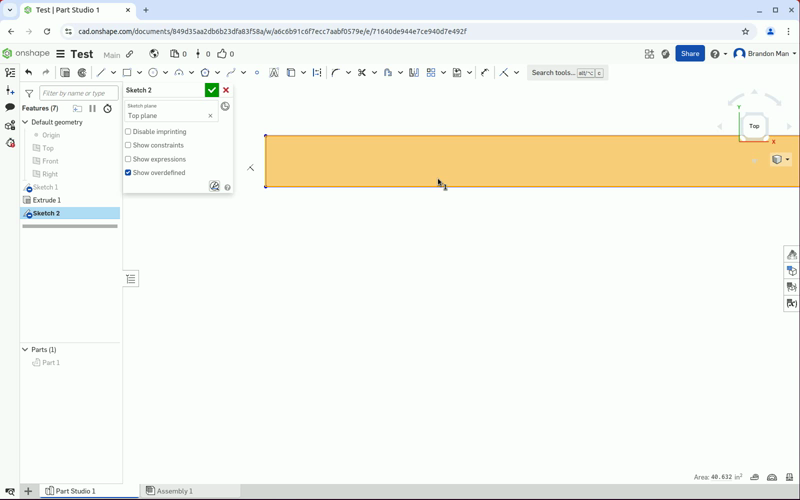
scroll(-6)
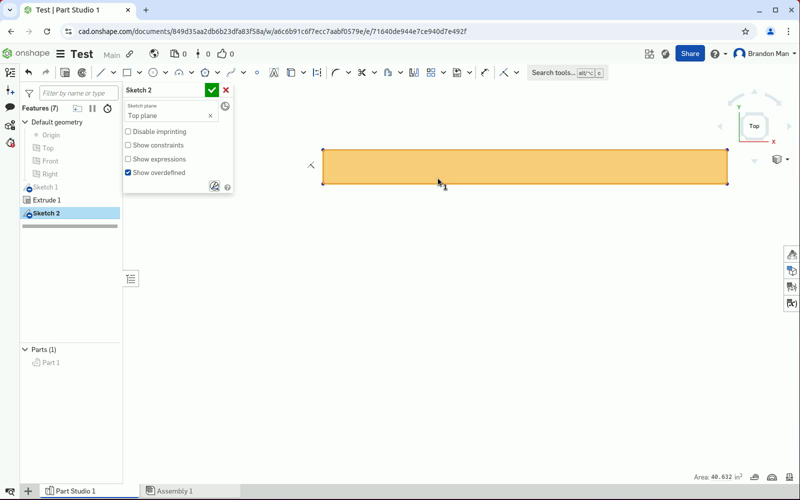
scroll(-6)
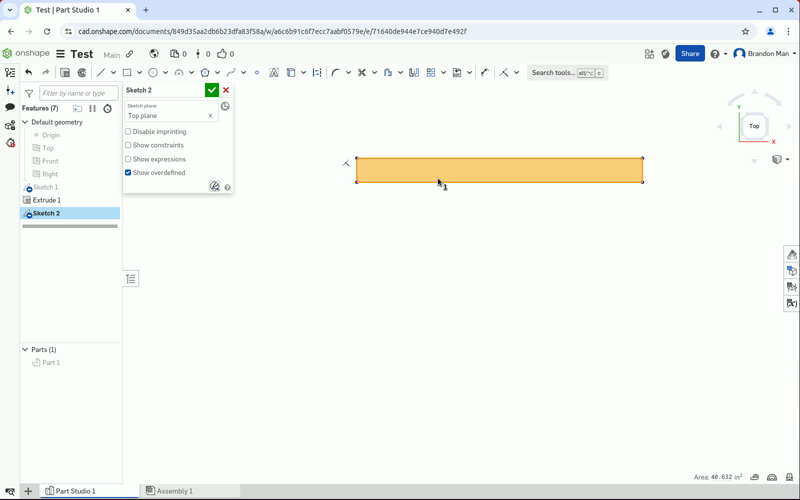
scroll(-6)
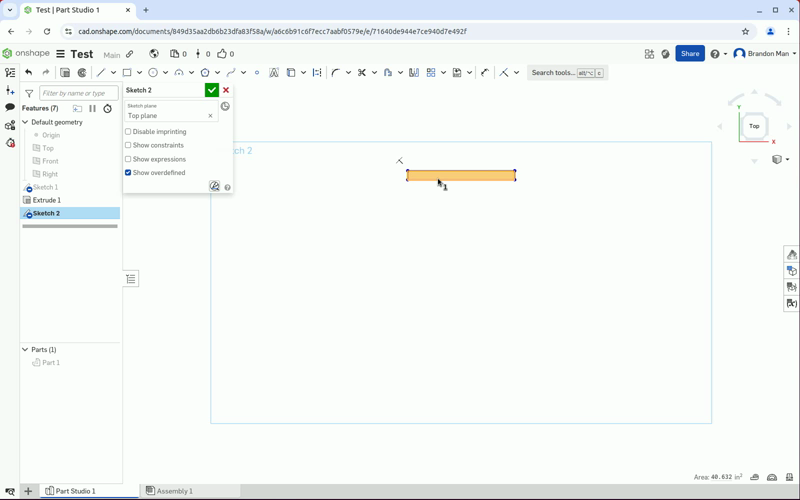
mouse_move(73, 352)
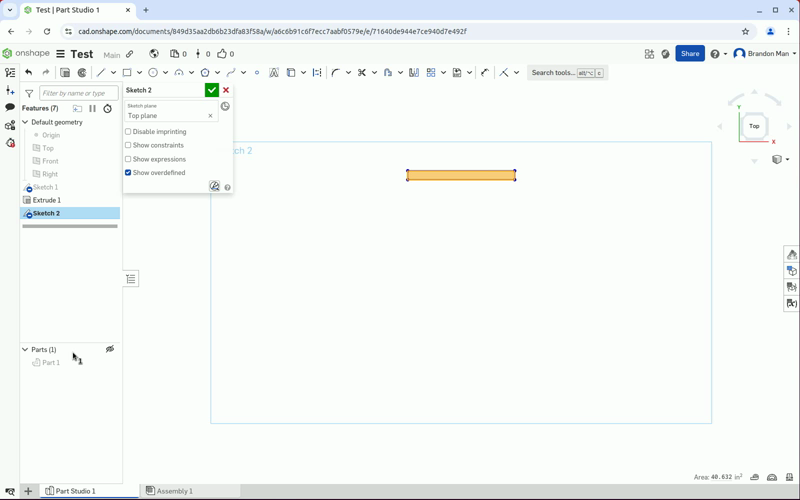
key(shift+y)
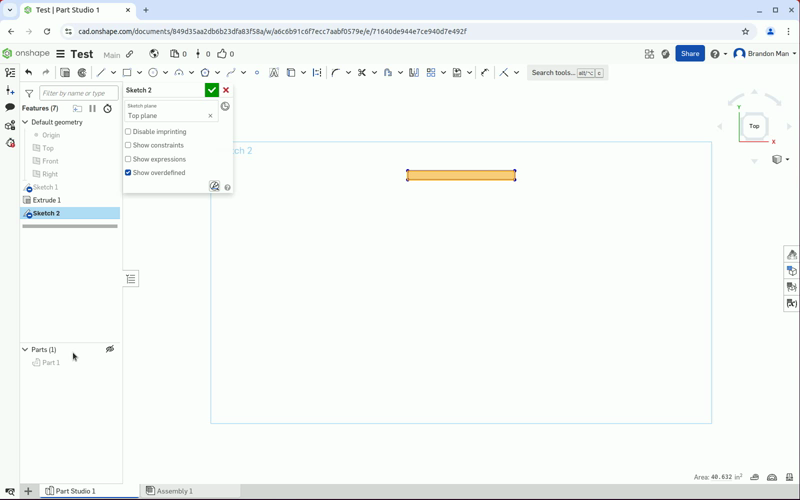
key(shift+e)
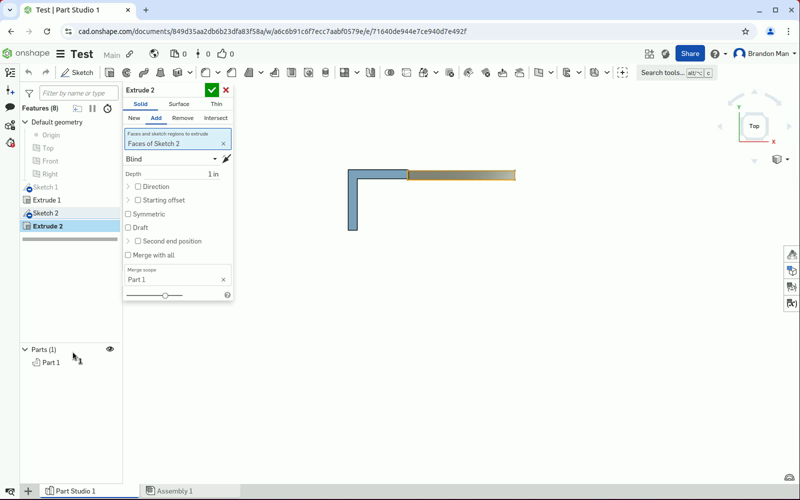
mouse_move(143, 106)
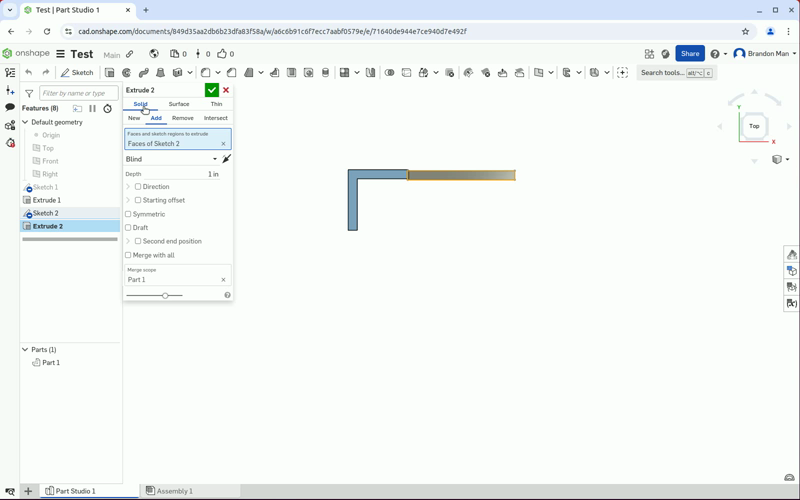
click(143, 106)
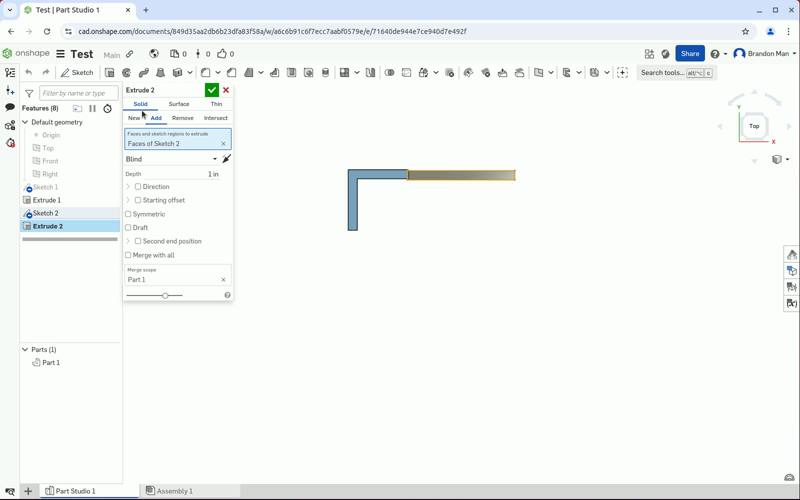
mouse_move(137, 120)
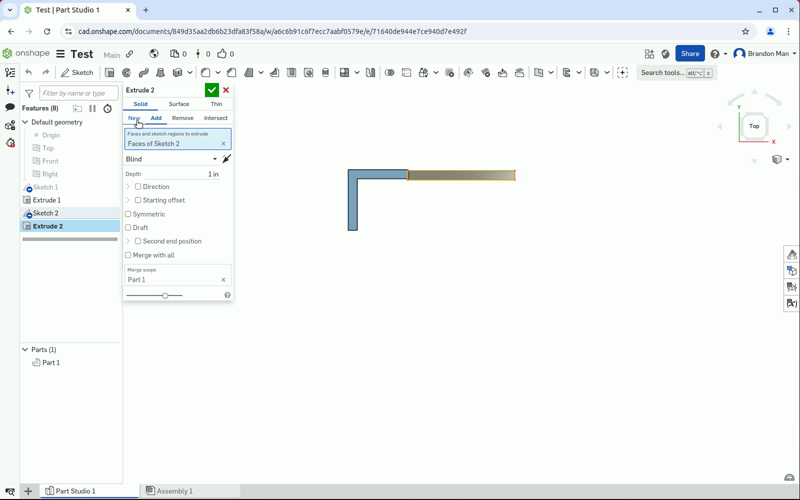
click(137, 120)
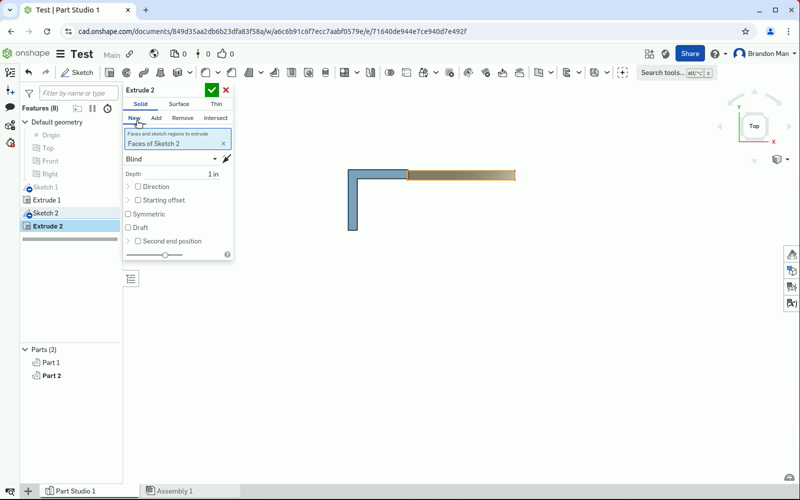
key(tab, 4)
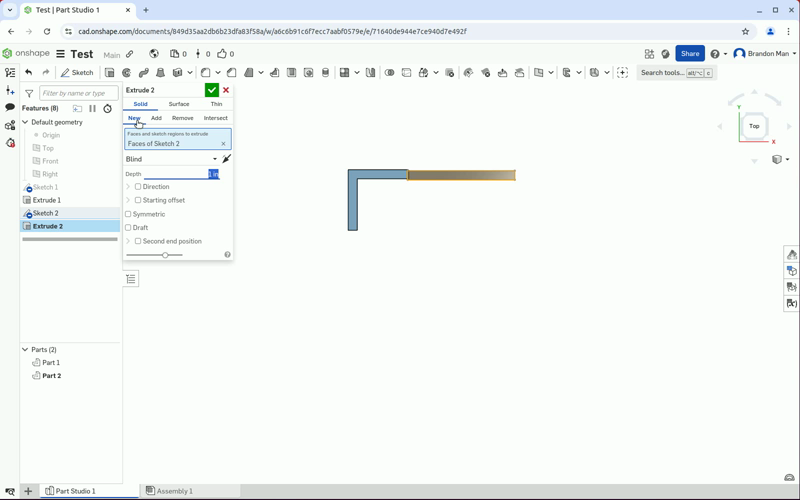
text(1.204)
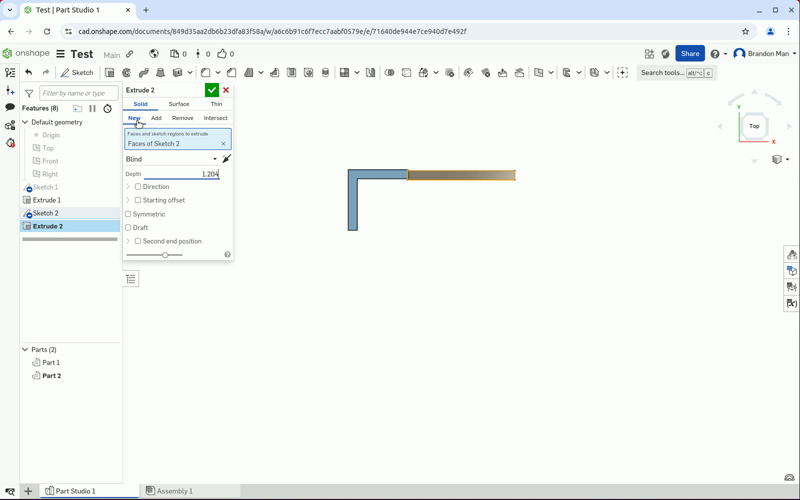
key(enter)
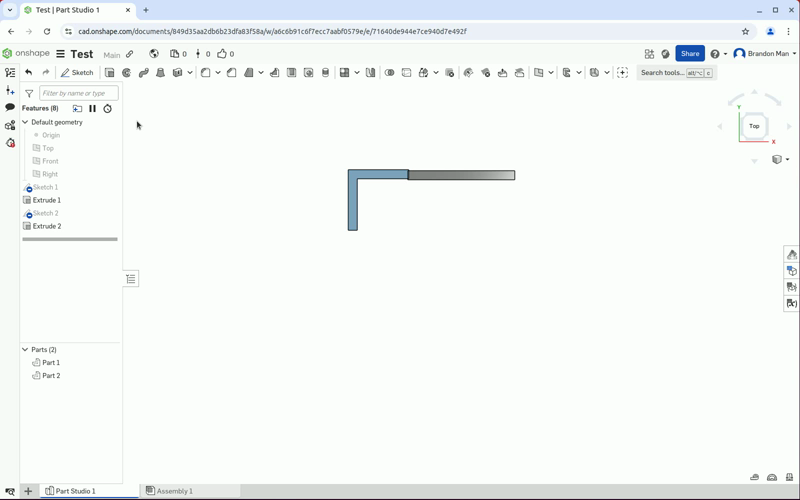
key(shift+h)
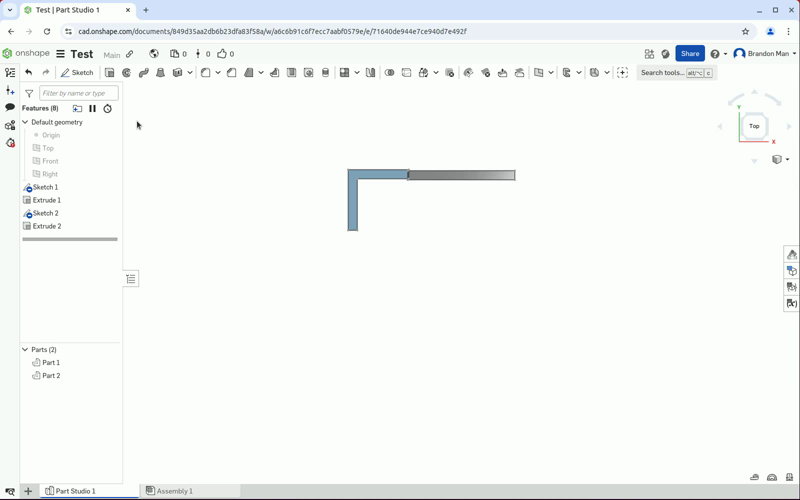
key(shift+h)
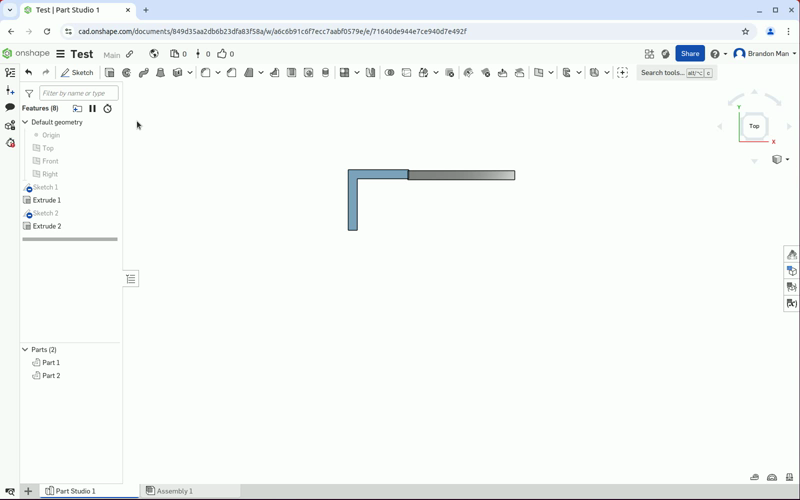
mouse_move(73, 189)
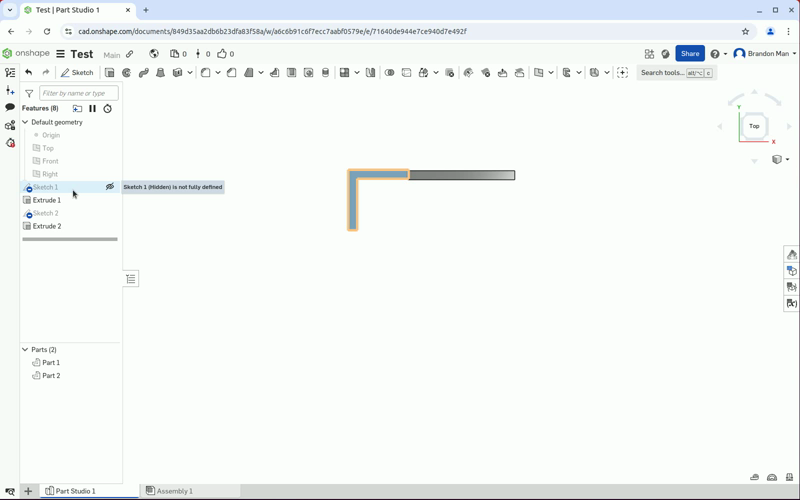
click(73, 189)
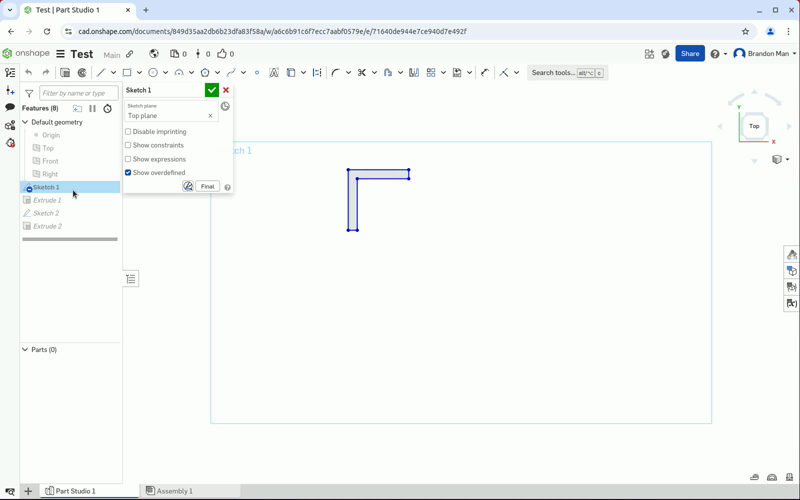
mouse_move(229, 92)
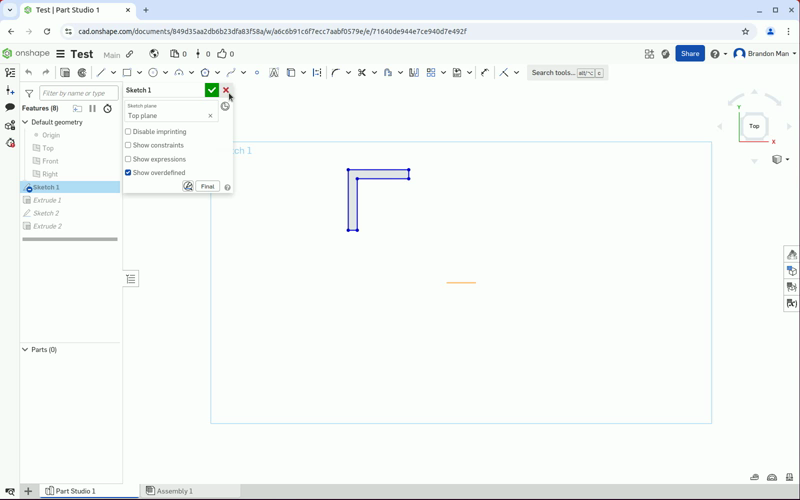
click(229, 92)
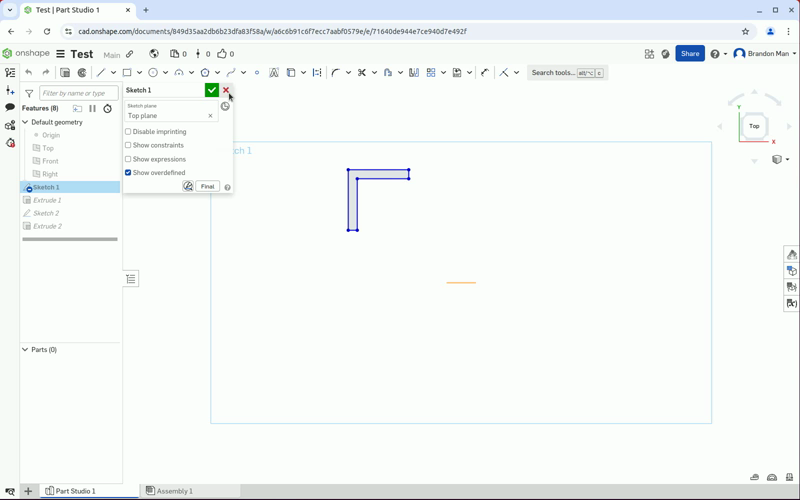
key(shift+s)
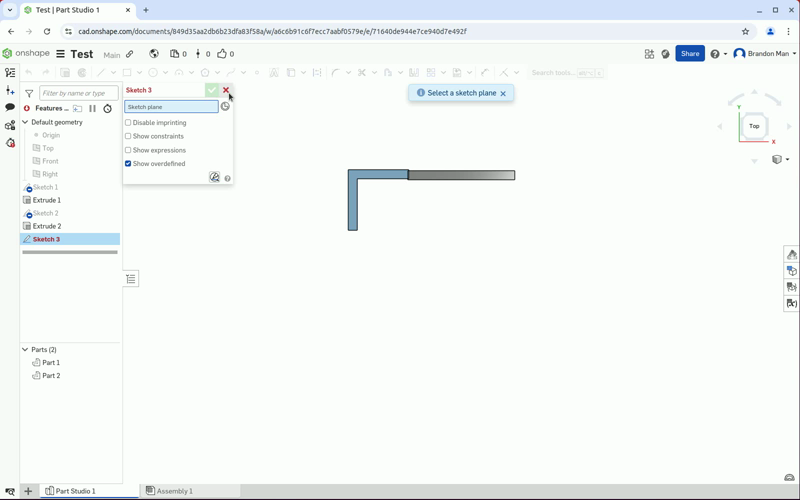
mouse_move(73, 150)
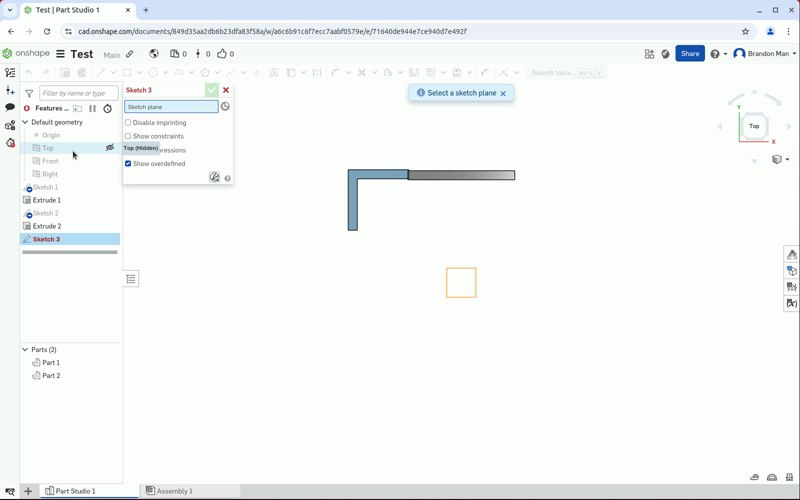
click(73, 150)
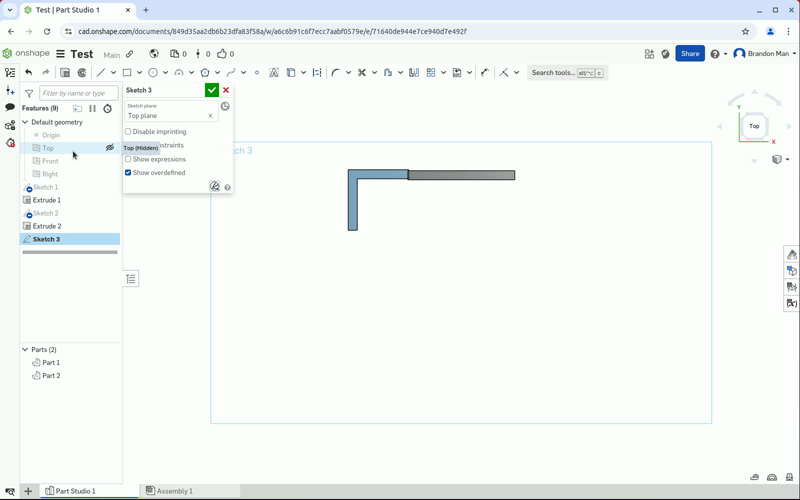
mouse_move(73, 352)
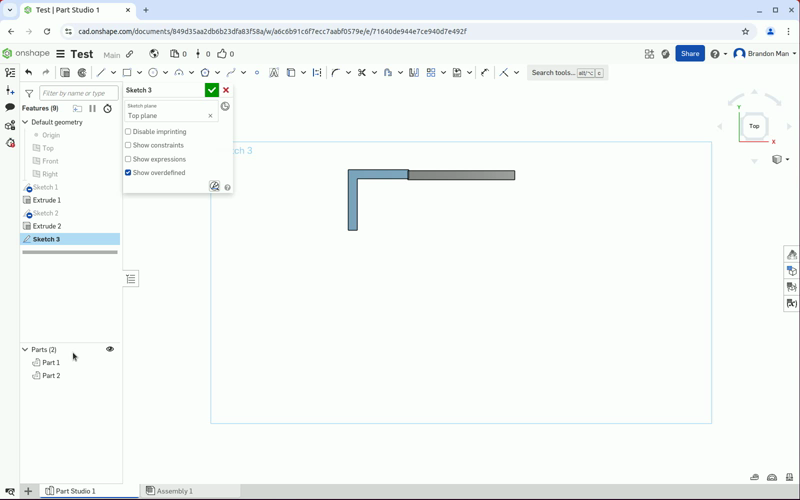
key(y)
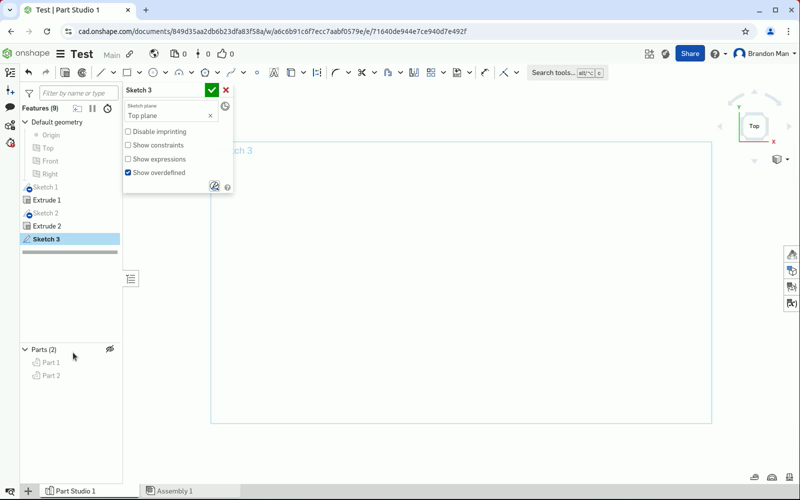
key(l)
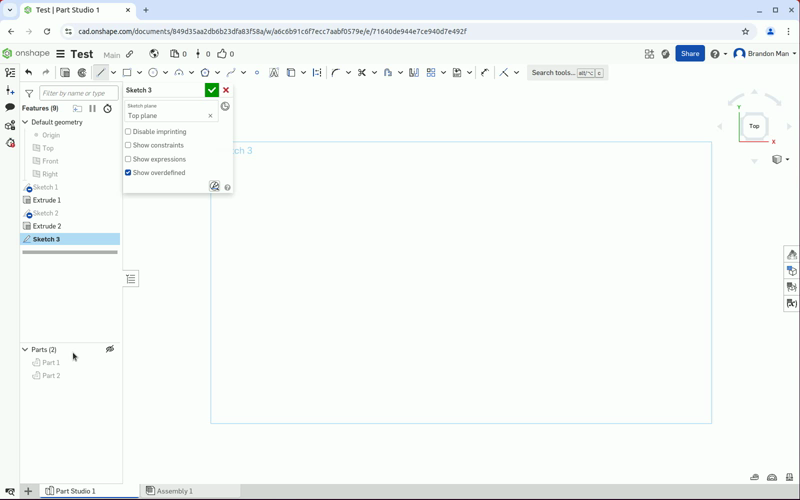
key_down(shift)
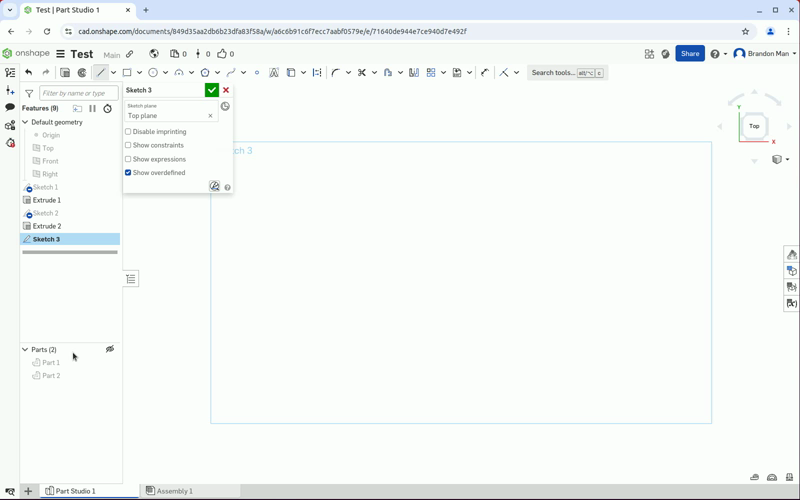
mouse_move(513, 179)
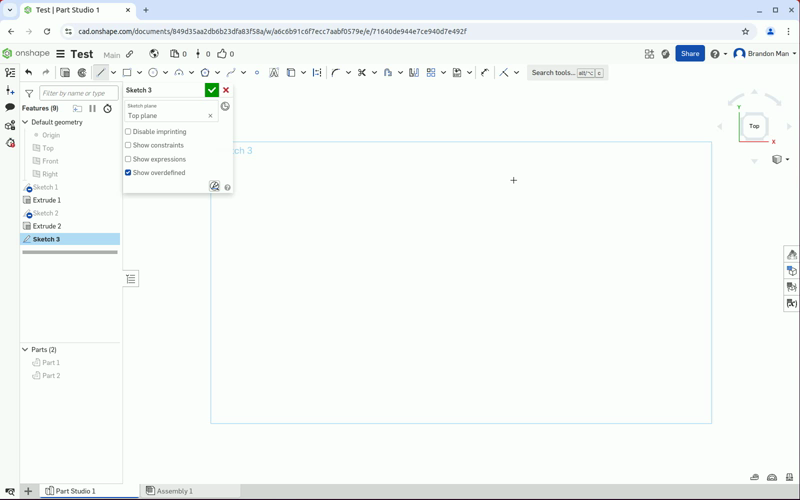
click(513, 179)
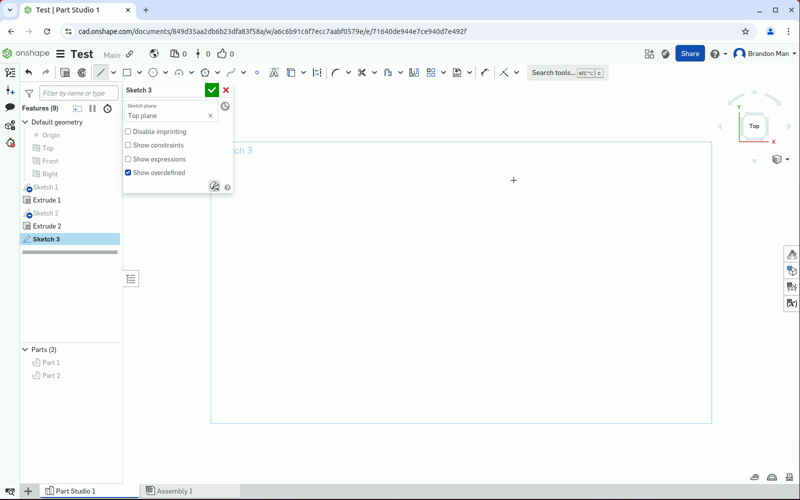
key_up(shift)
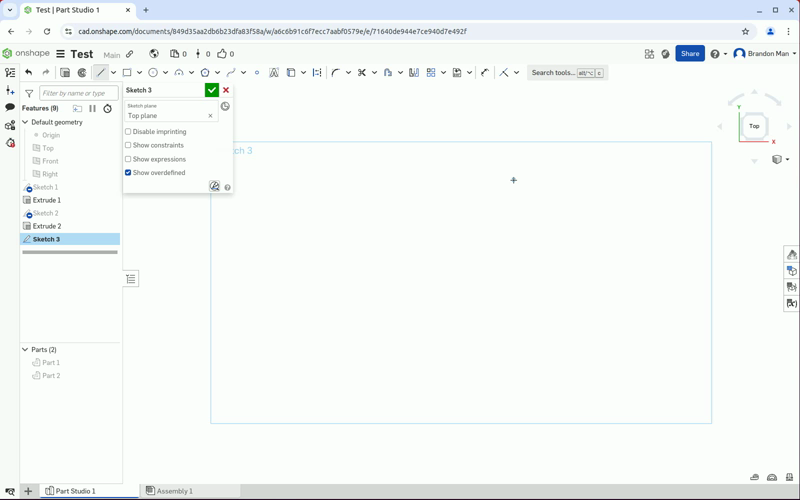
key_down(shift)
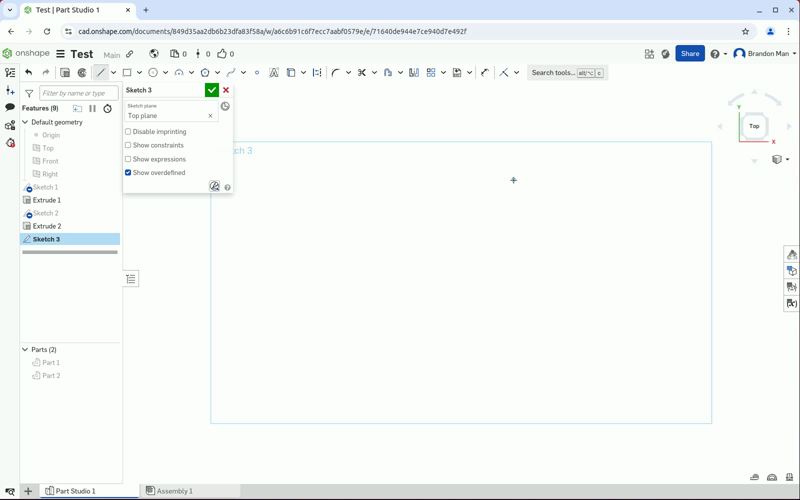
mouse_move(543, 179)
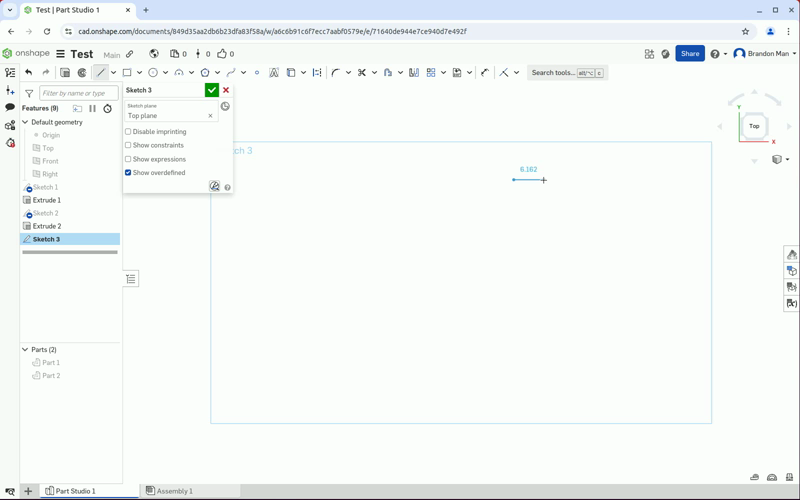
mouse_move(564, 179)
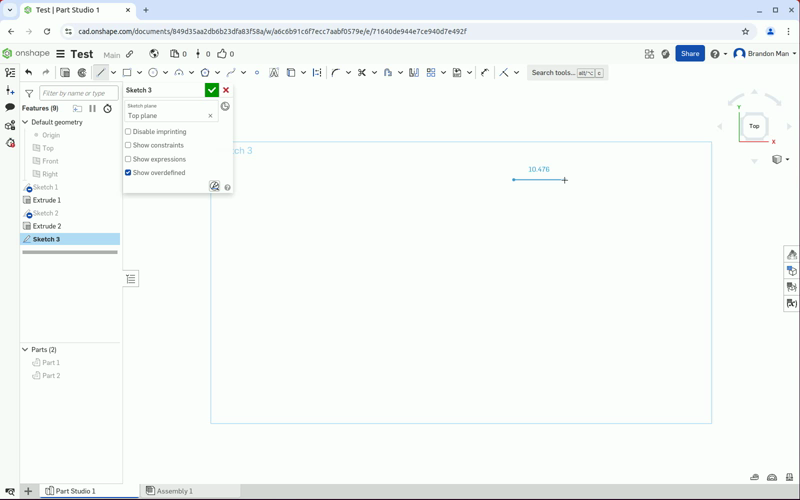
click(564, 179)
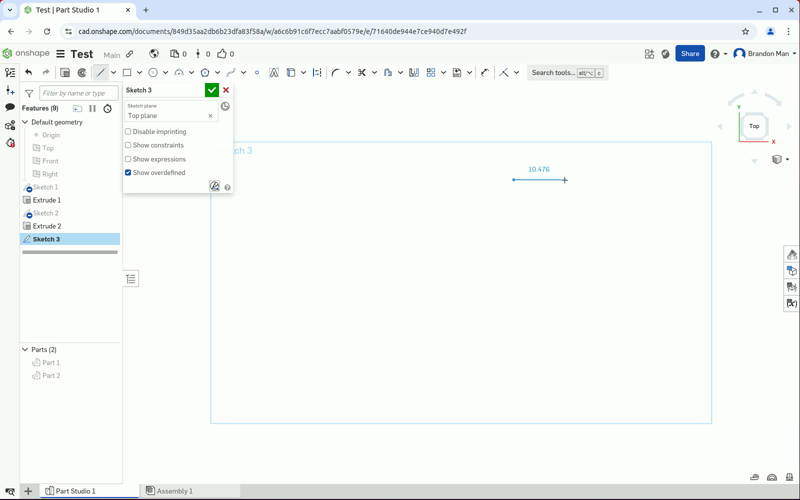
key_up(shift)
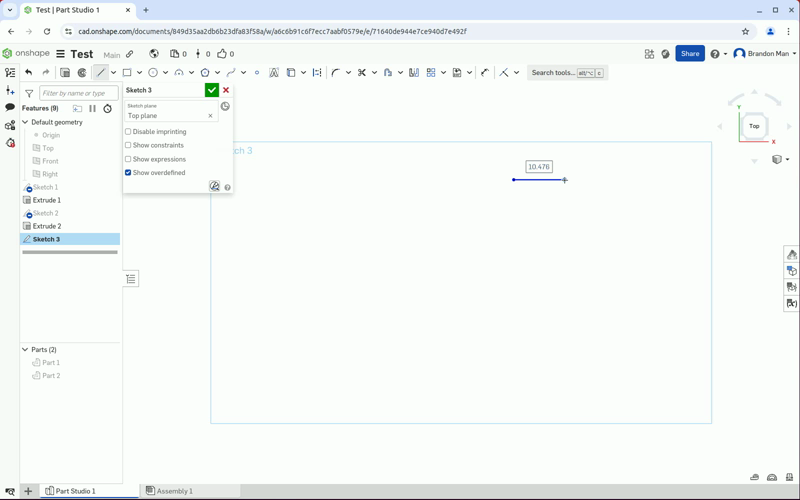
key_down(shift)
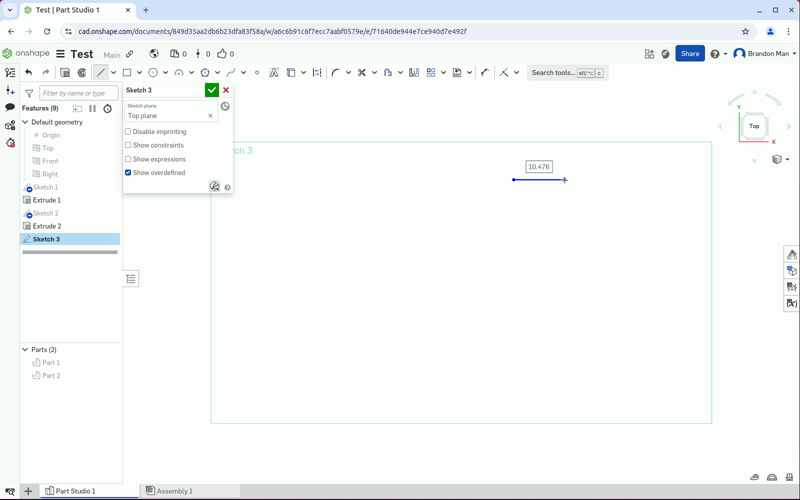
mouse_move(589, 179)
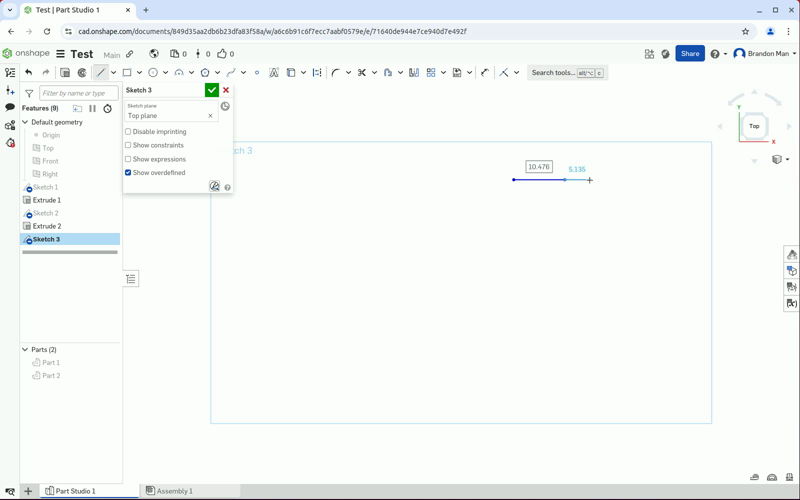
mouse_move(564, 231)
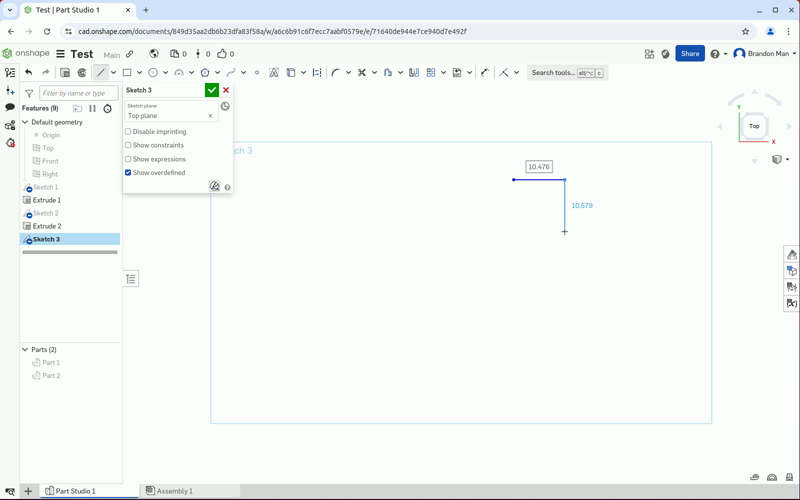
click(564, 231)
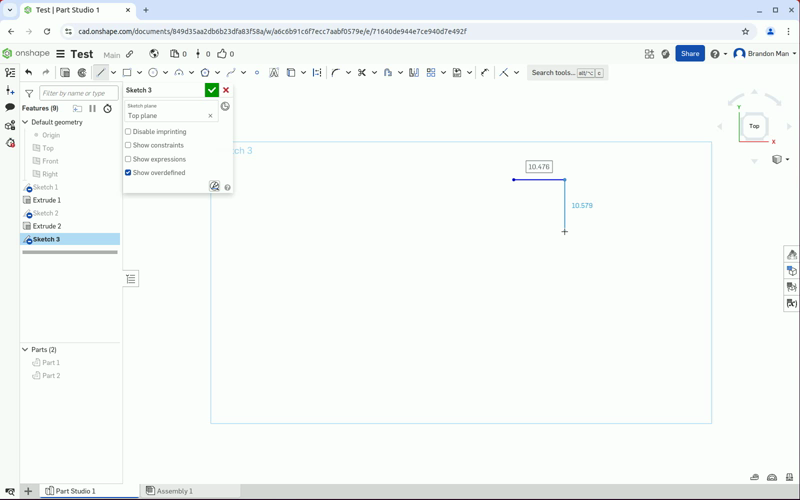
key_up(shift)
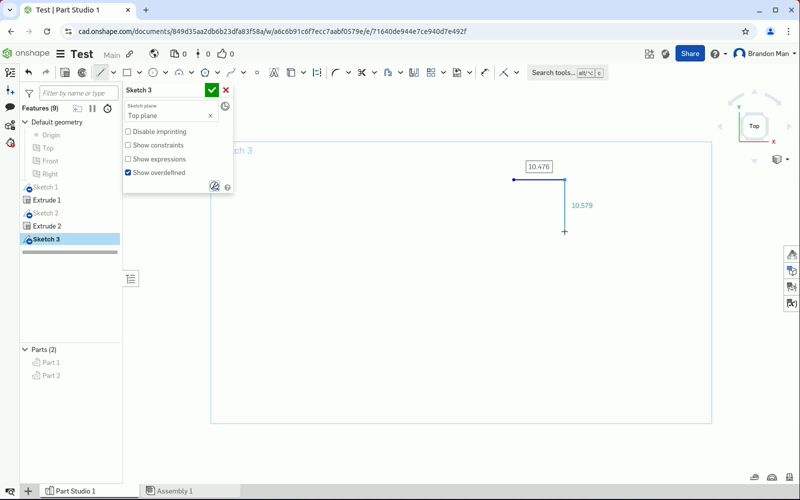
key_down(shift)
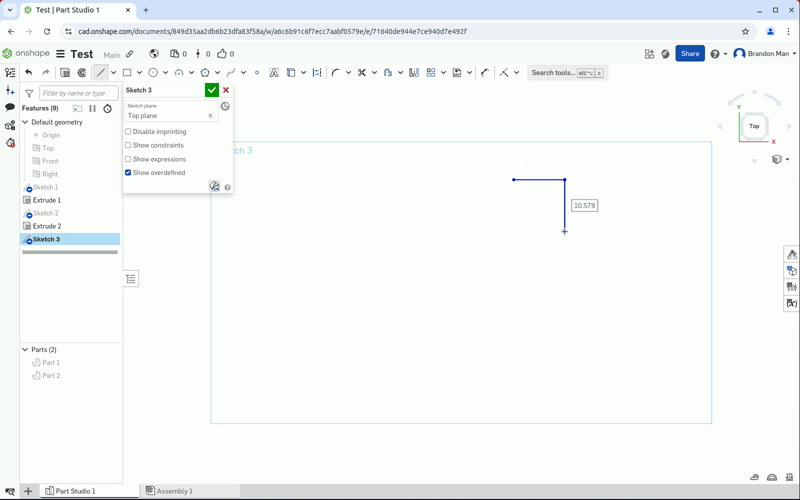
mouse_move(589, 231)
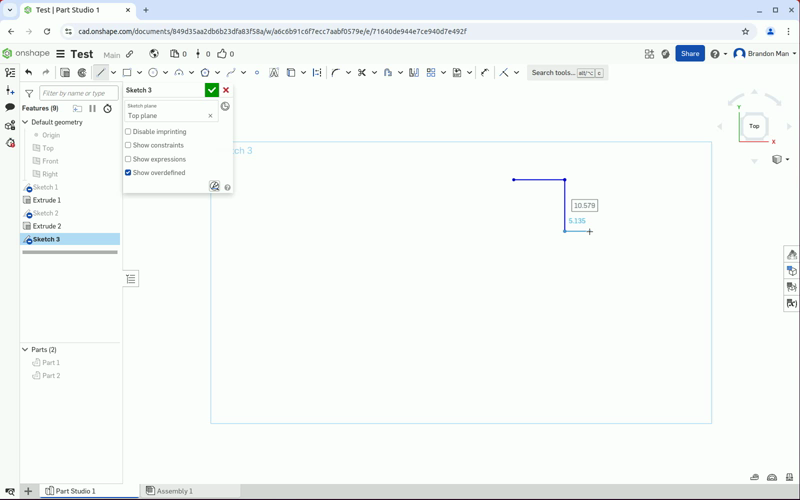
mouse_move(573, 231)
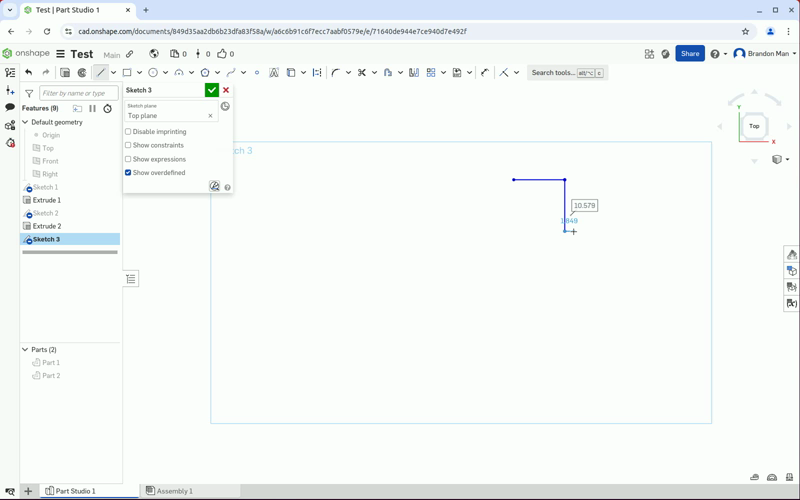
click(573, 231)
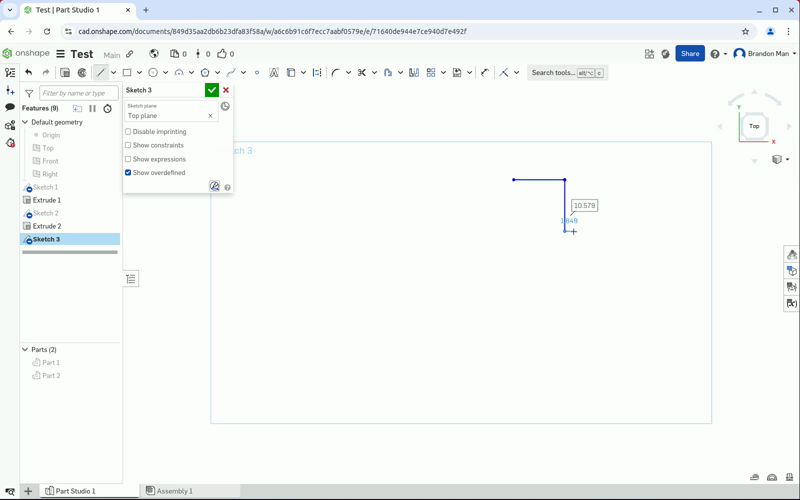
key_up(shift)
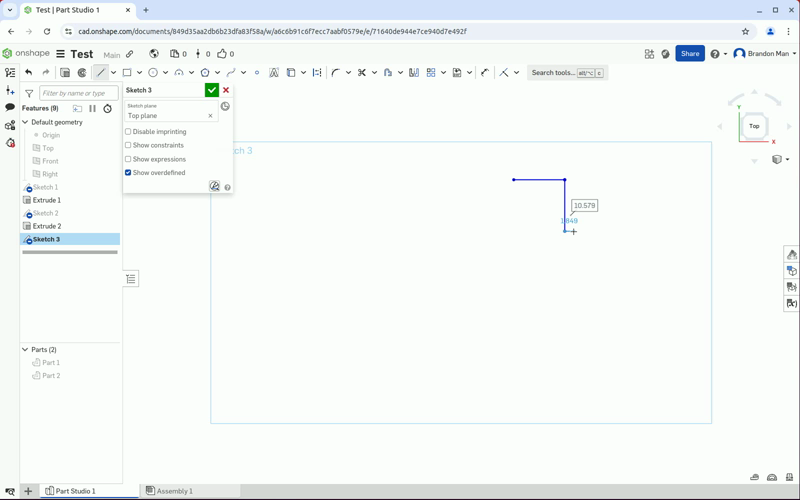
key_down(shift)
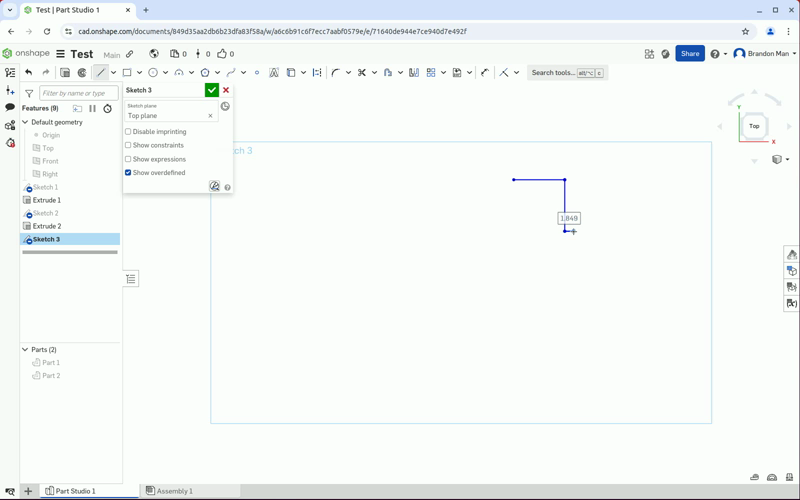
mouse_move(573, 170)
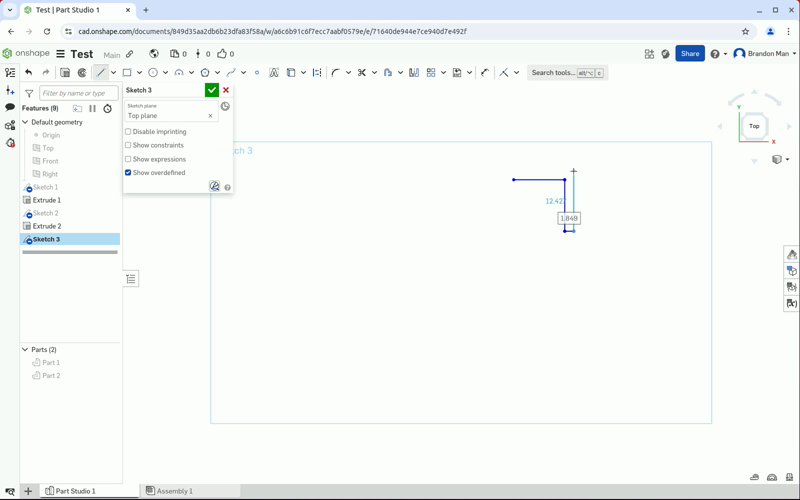
click(573, 170)
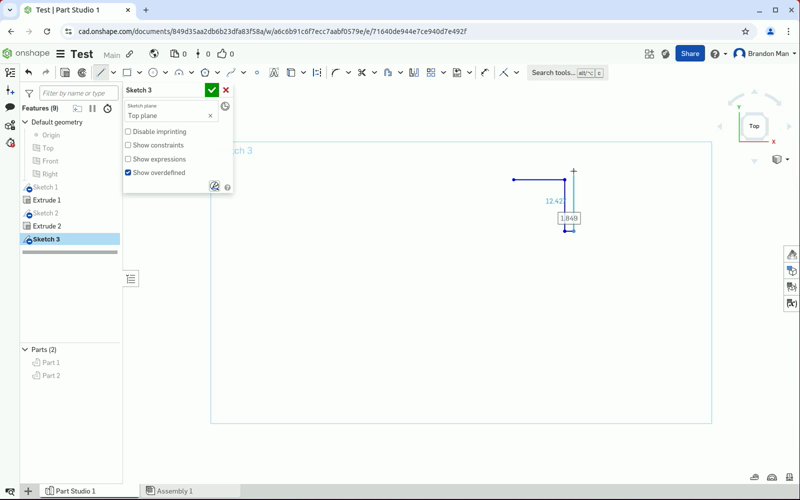
key_up(shift)
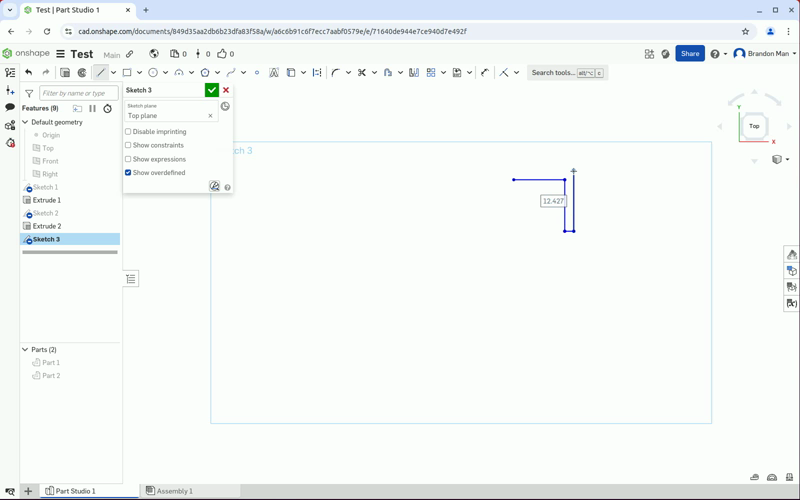
key_down(shift)
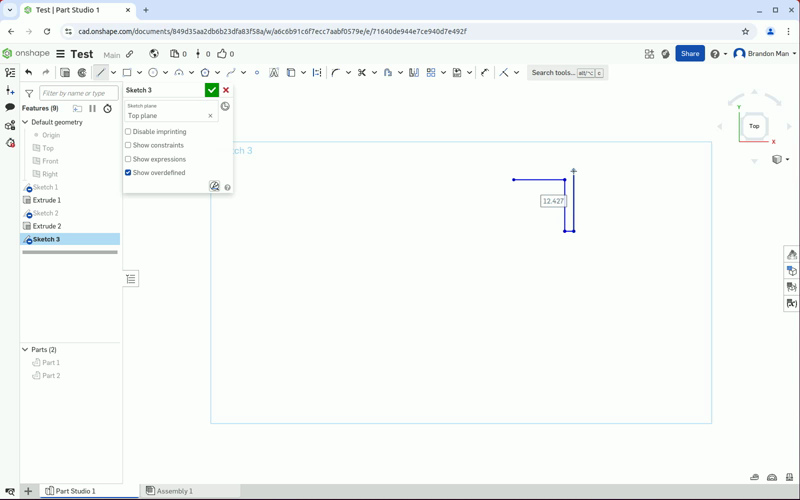
mouse_move(513, 170)
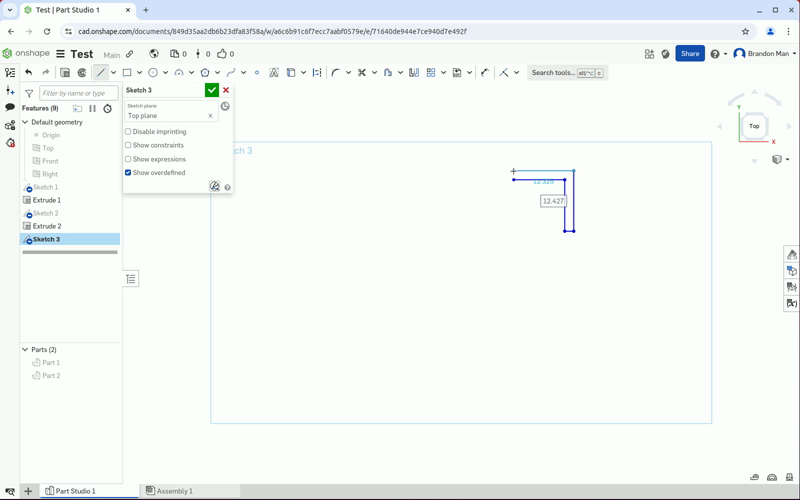
click(513, 170)
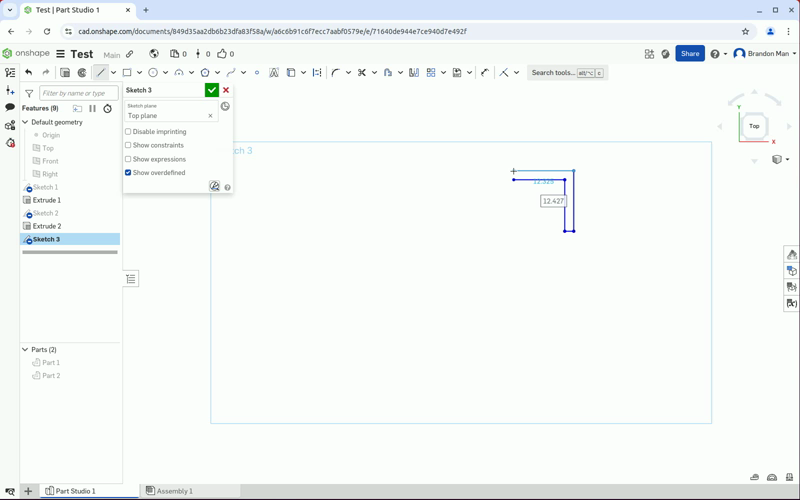
key_up(shift)
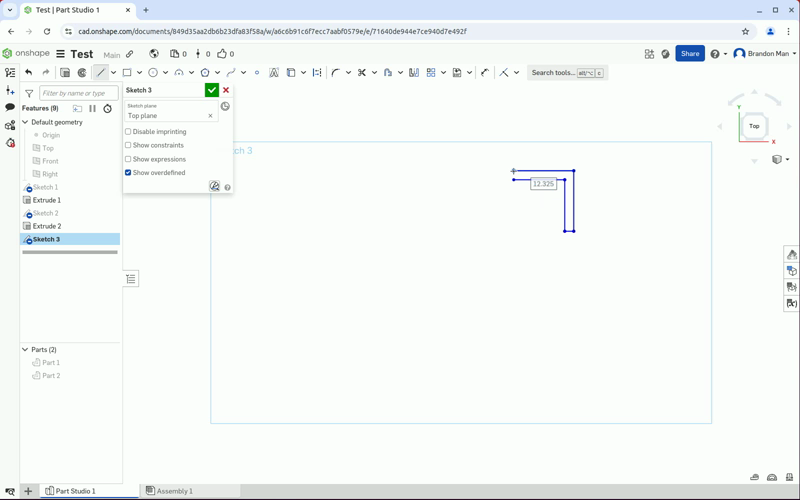
mouse_move(543, 170)
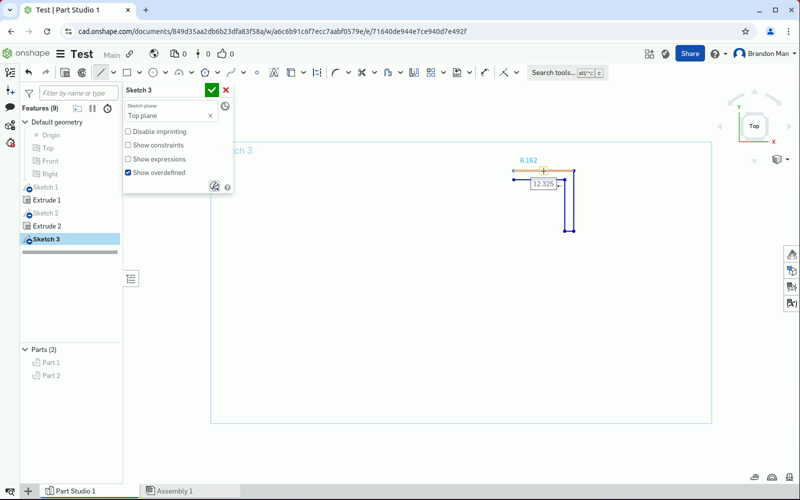
key_down(shift)
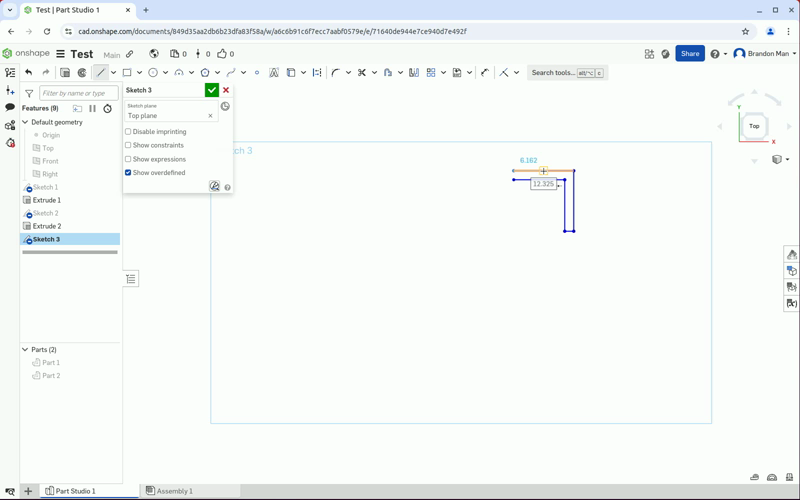
mouse_move(513, 179)
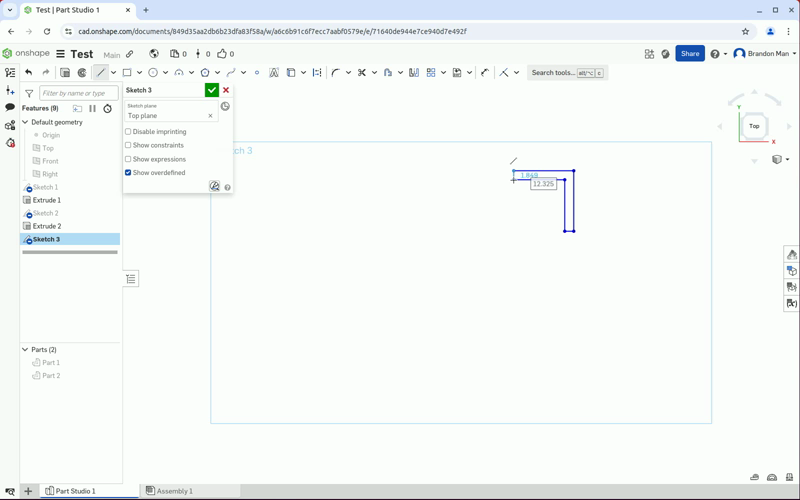
key_up(shift)
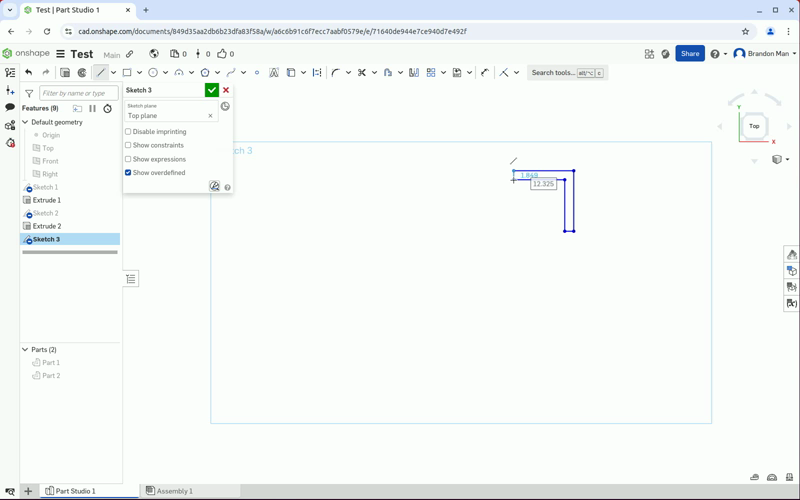
click(513, 179)
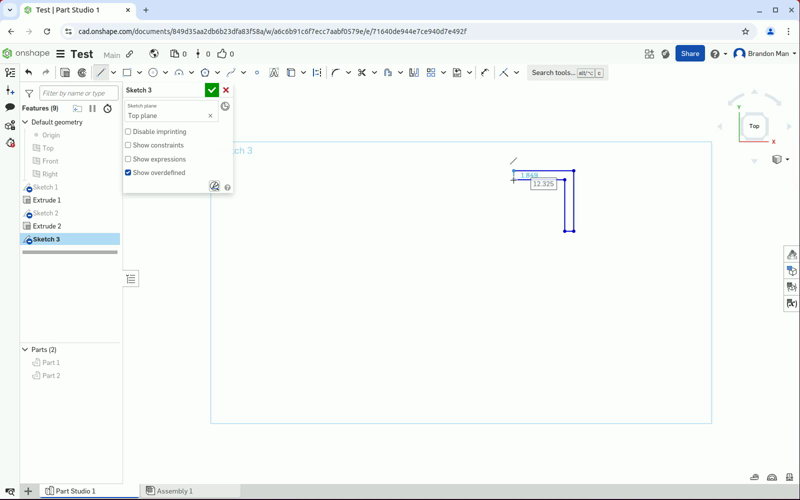
key(esc)
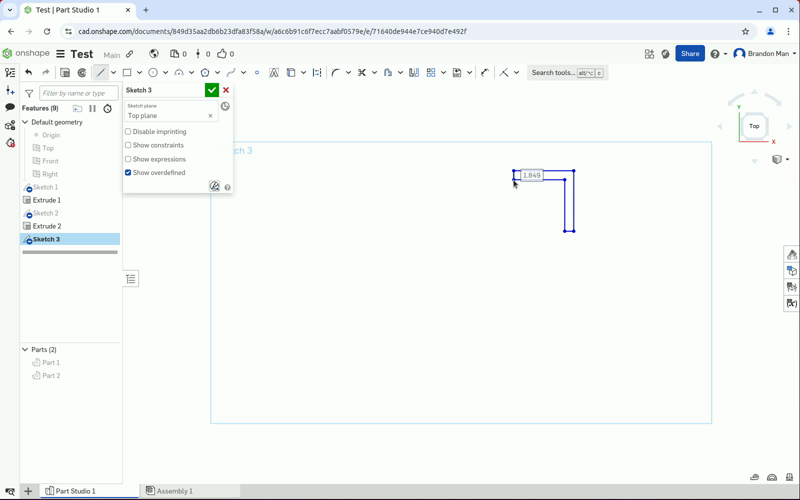
mouse_move(545, 174)
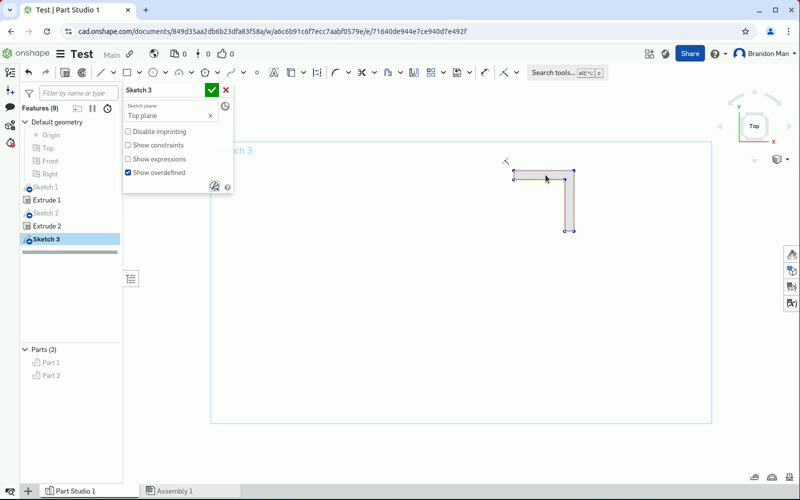
scroll(6)
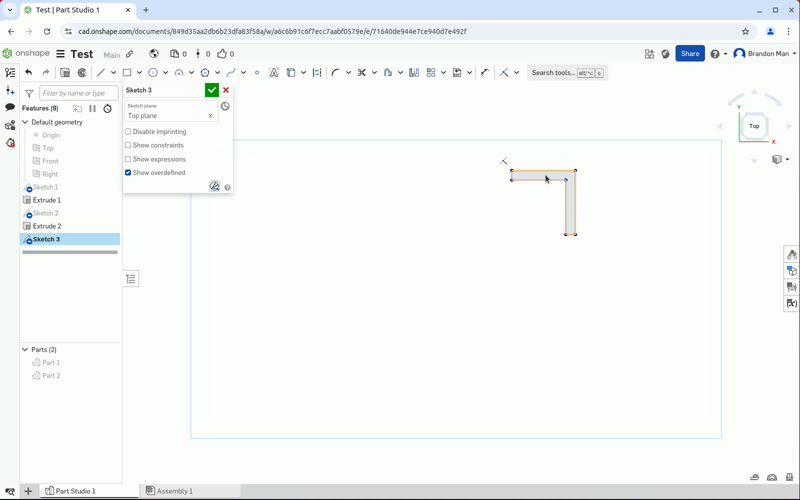
scroll(6)
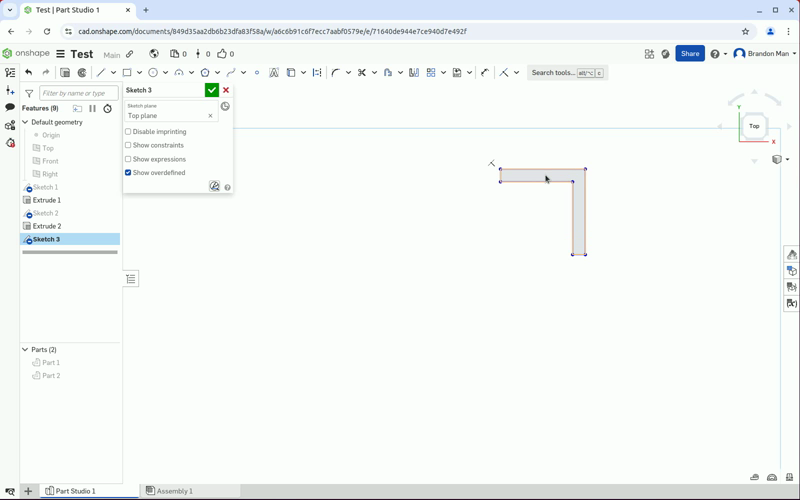
scroll(6)
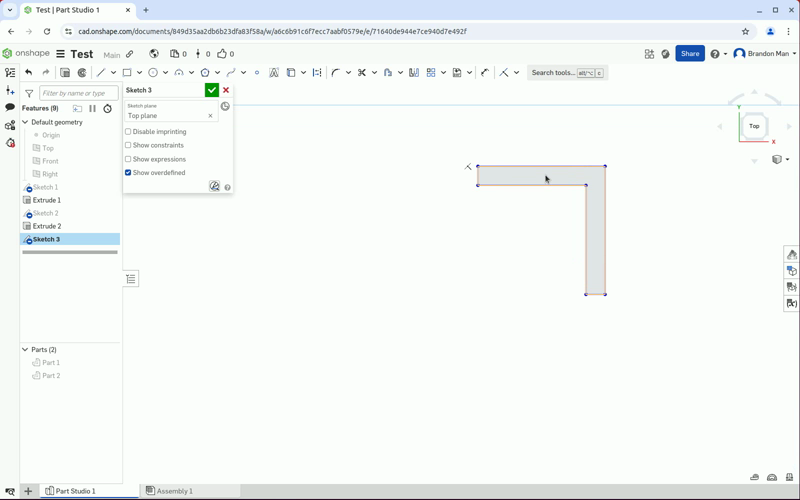
scroll(6)
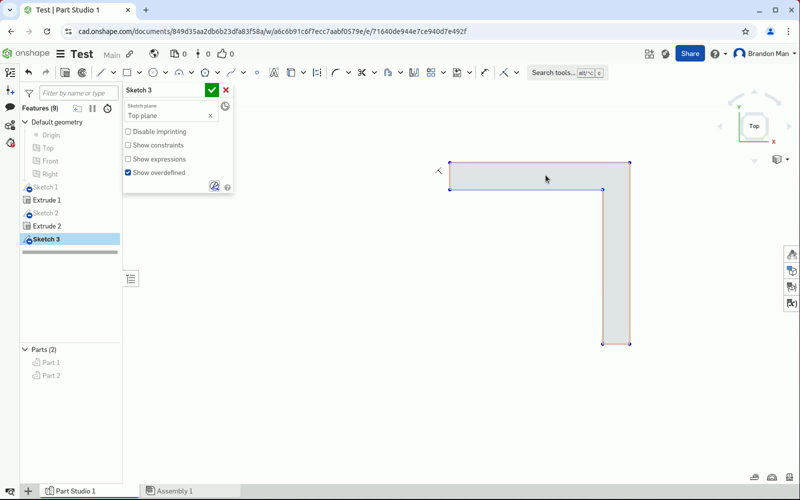
scroll(6)
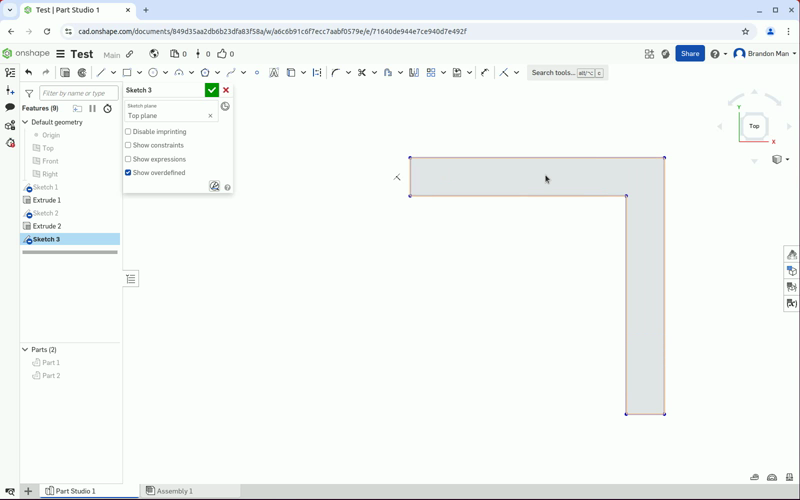
scroll(6)
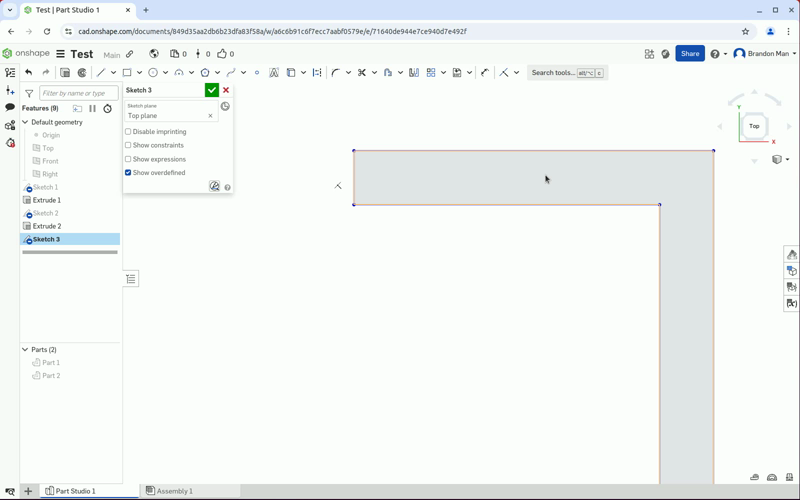
scroll(6)
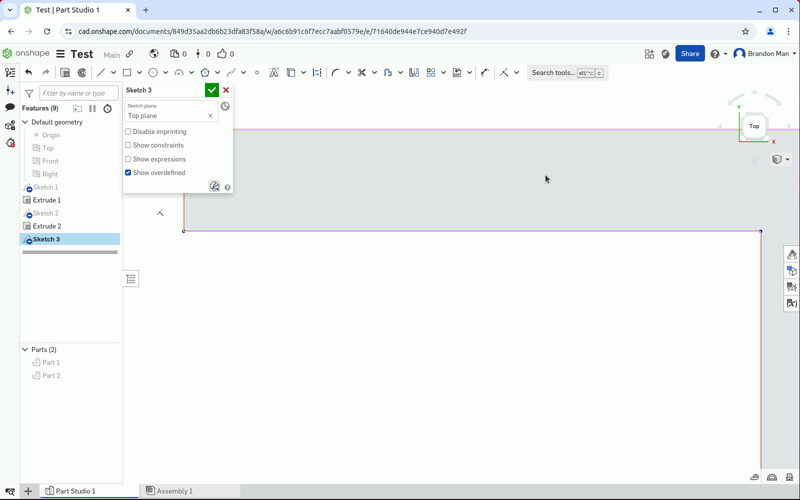
click(545, 174)
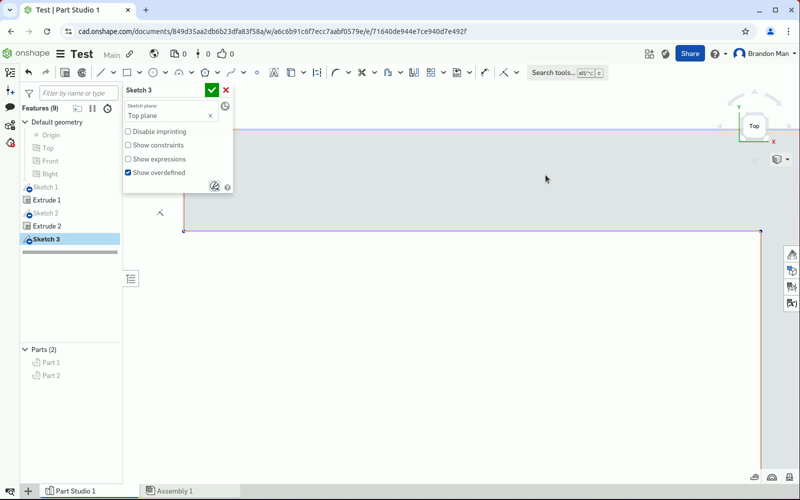
scroll(-6)
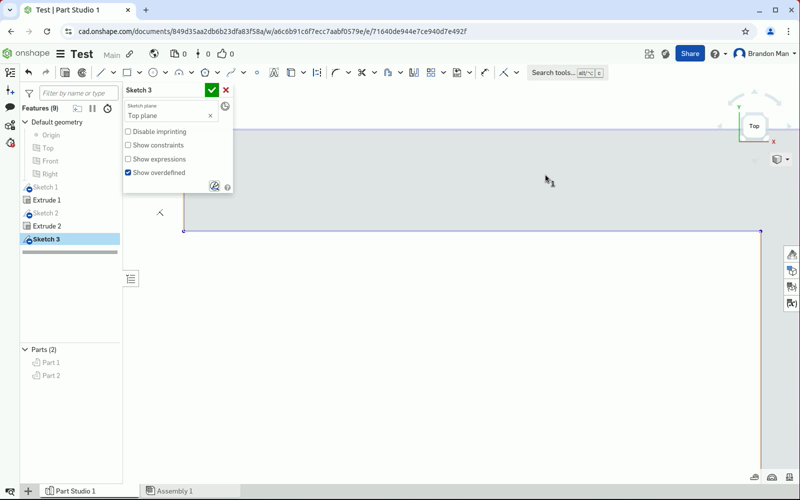
scroll(-6)
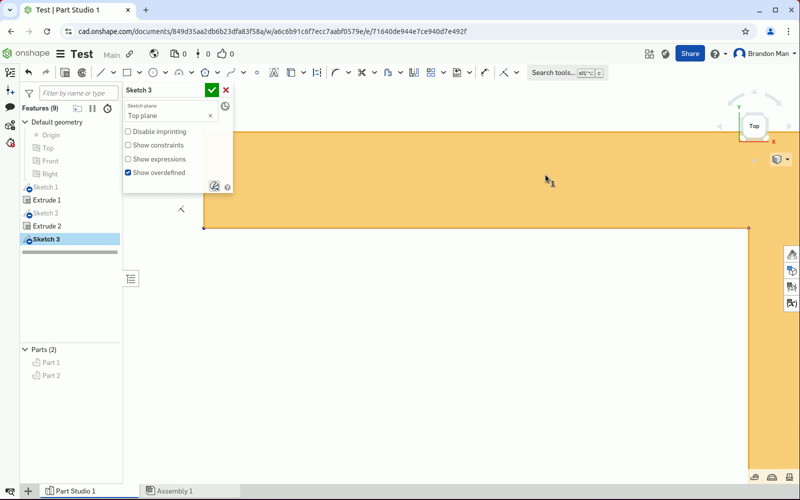
scroll(-6)
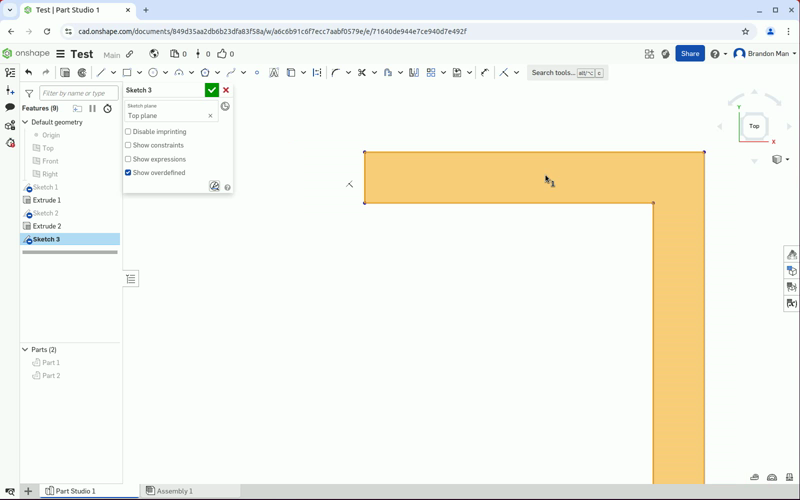
scroll(-6)
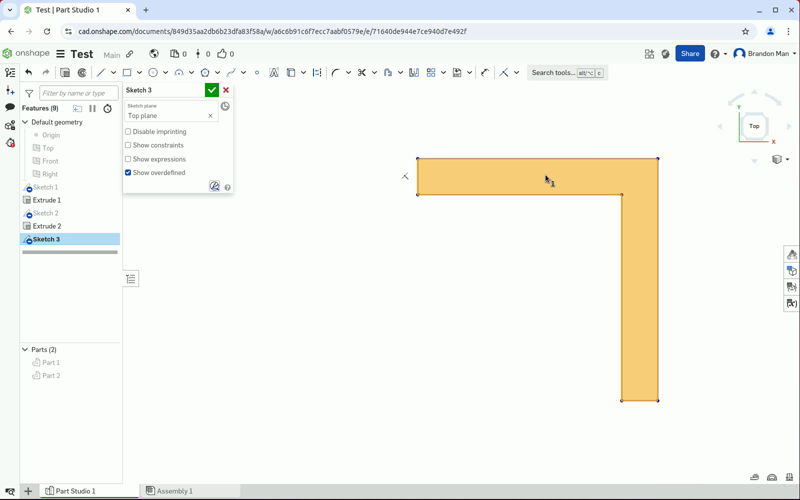
scroll(-6)
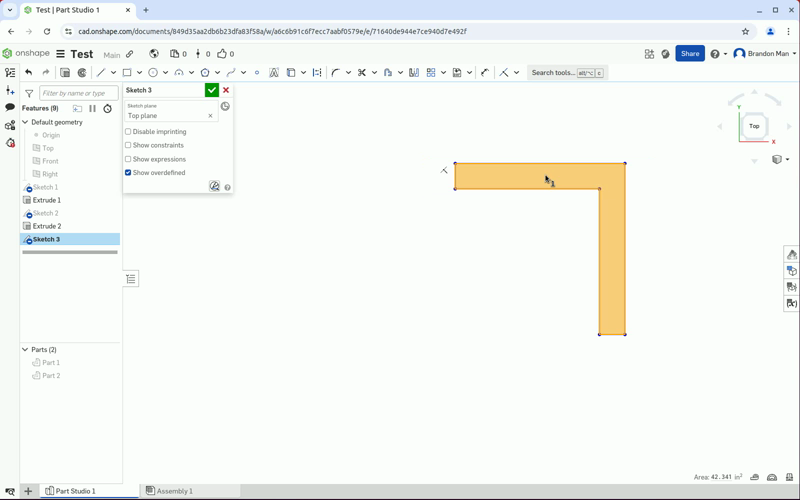
scroll(-6)
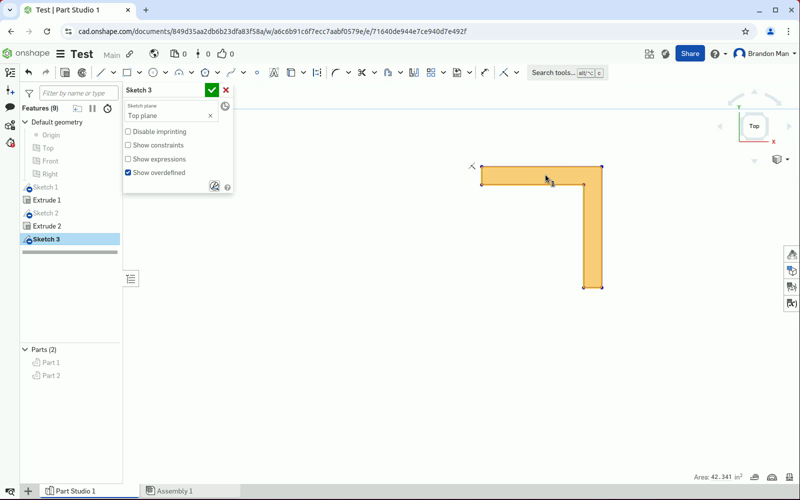
scroll(-6)
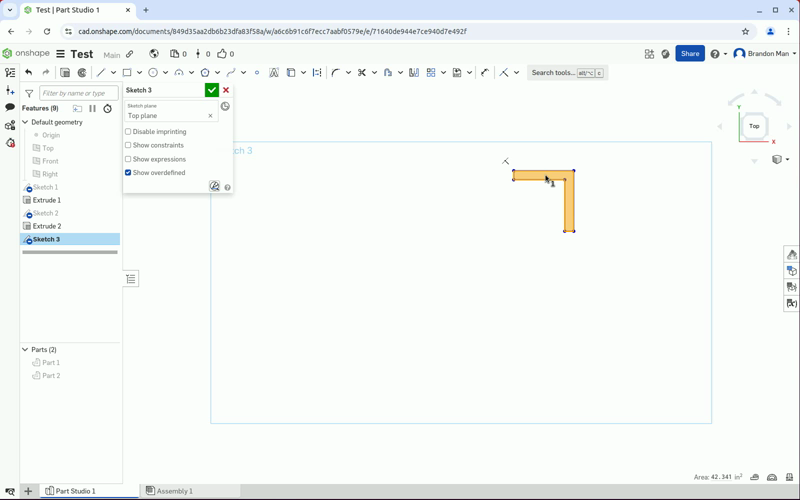
mouse_move(73, 352)
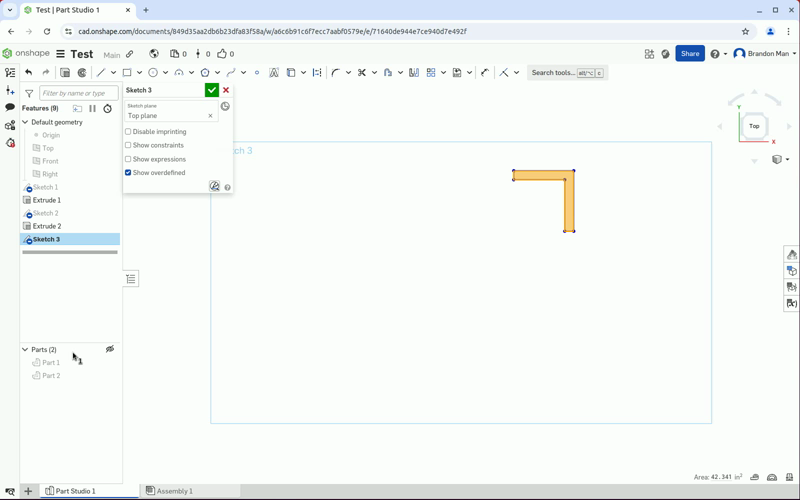
key(shift+y)
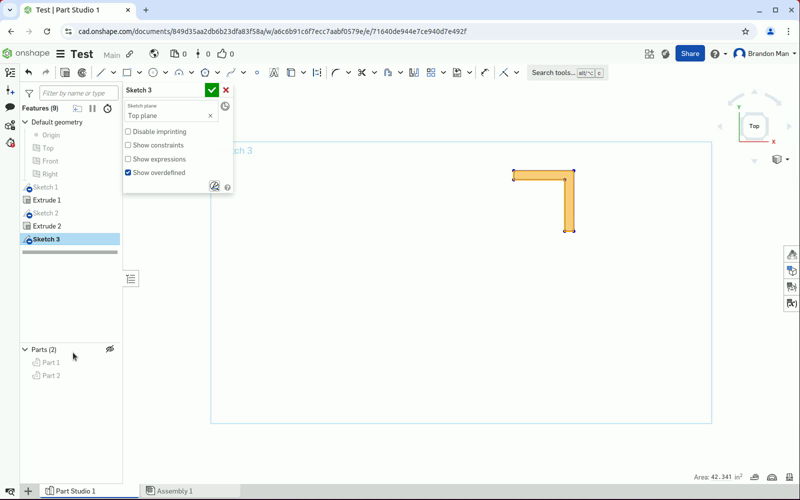
key(shift+e)
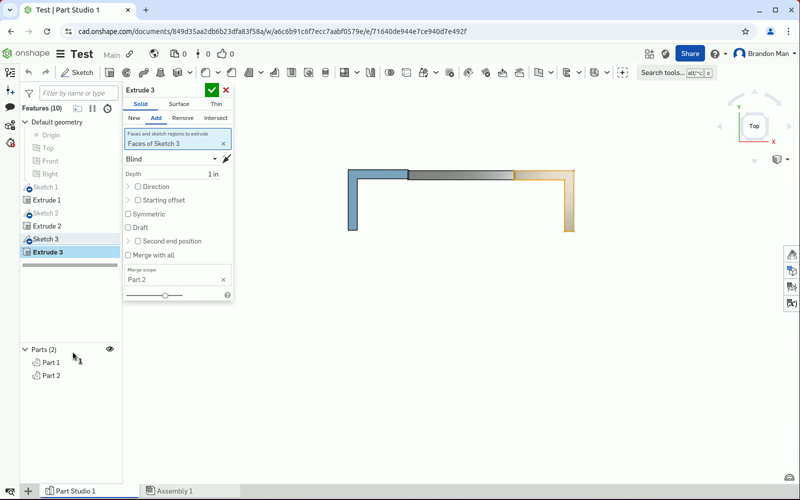
mouse_move(143, 106)
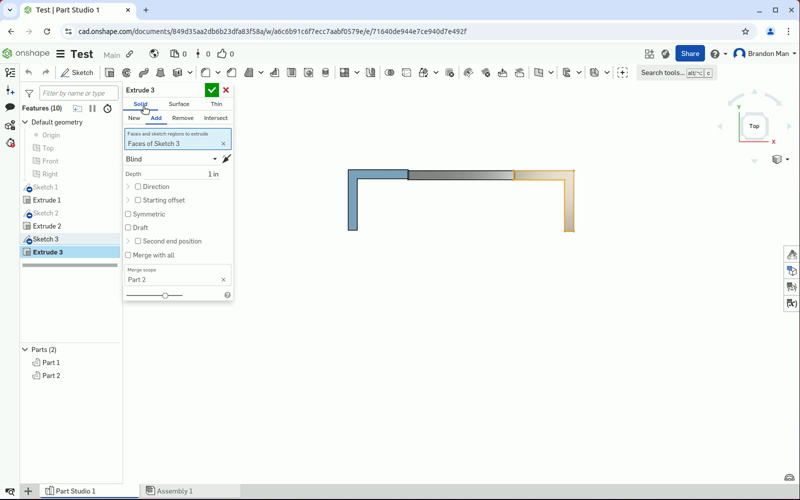
click(143, 106)
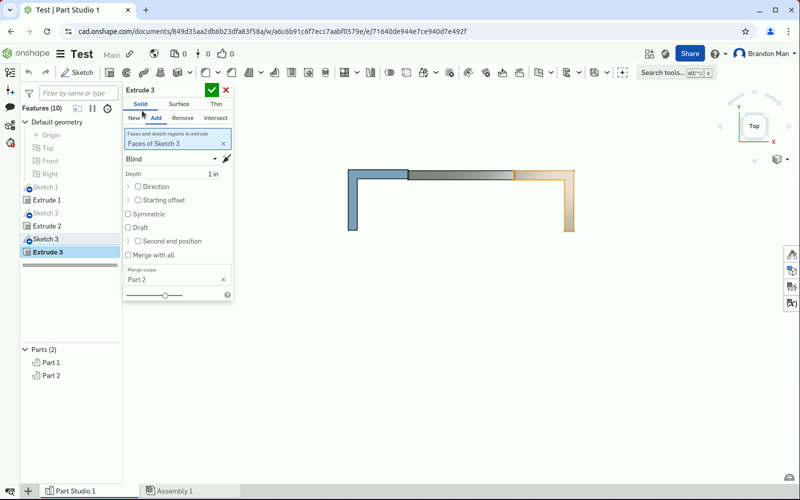
mouse_move(137, 120)
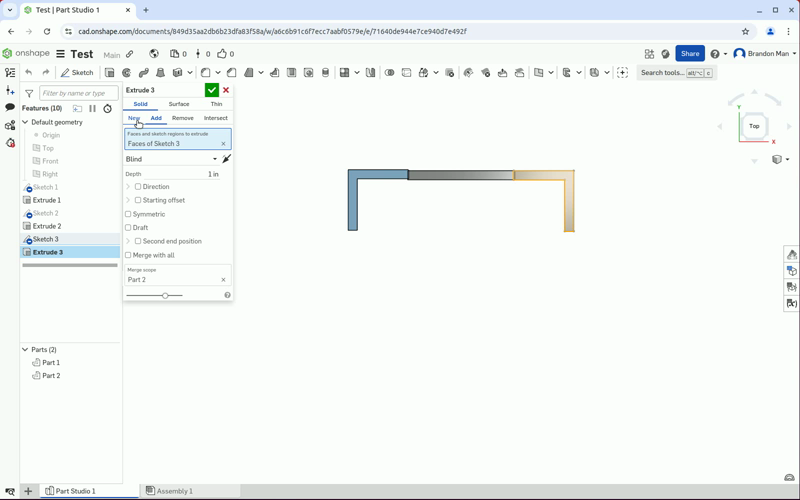
click(137, 120)
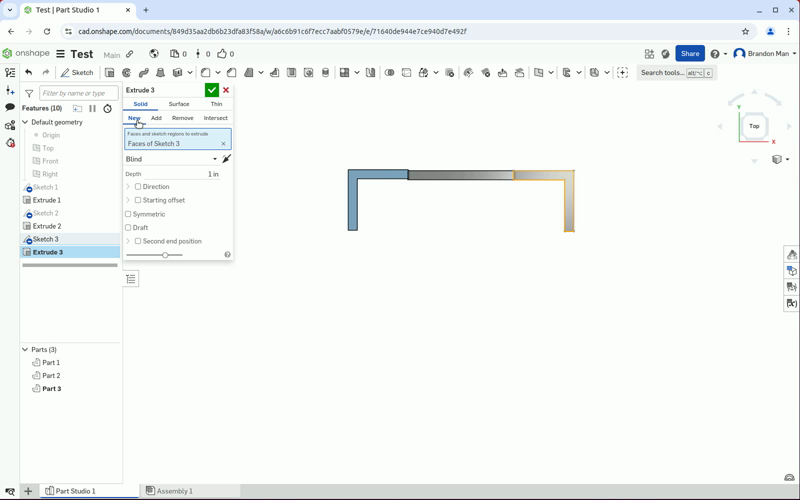
key(tab, 4)
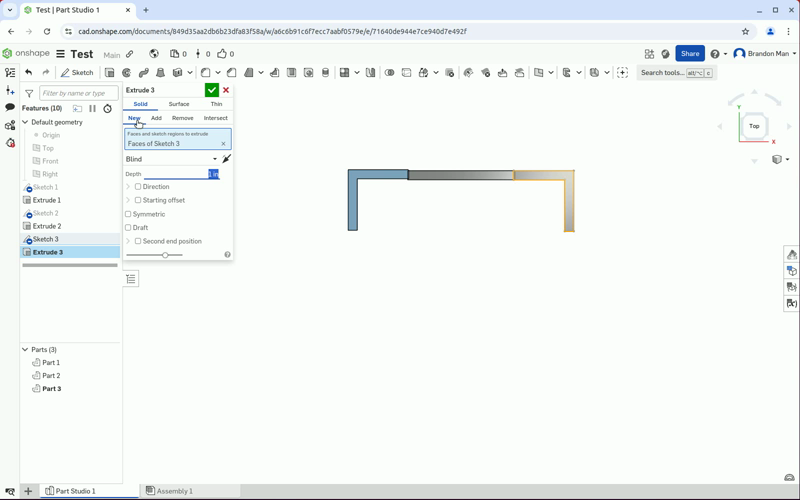
text(2.407)
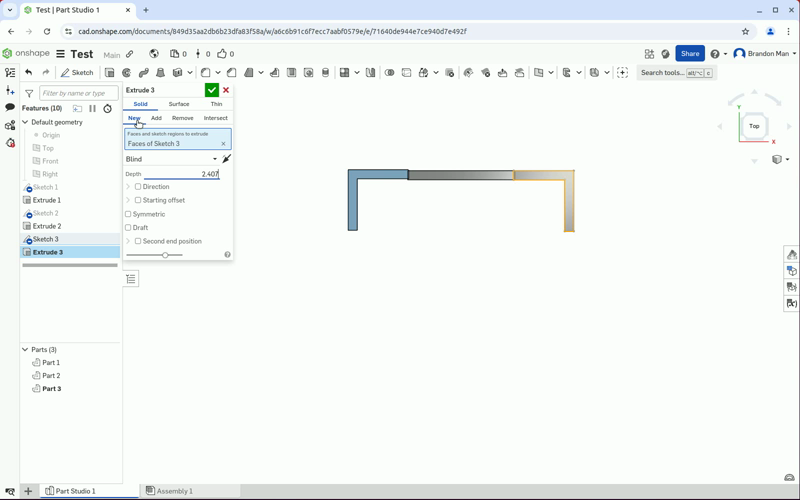
key(enter)
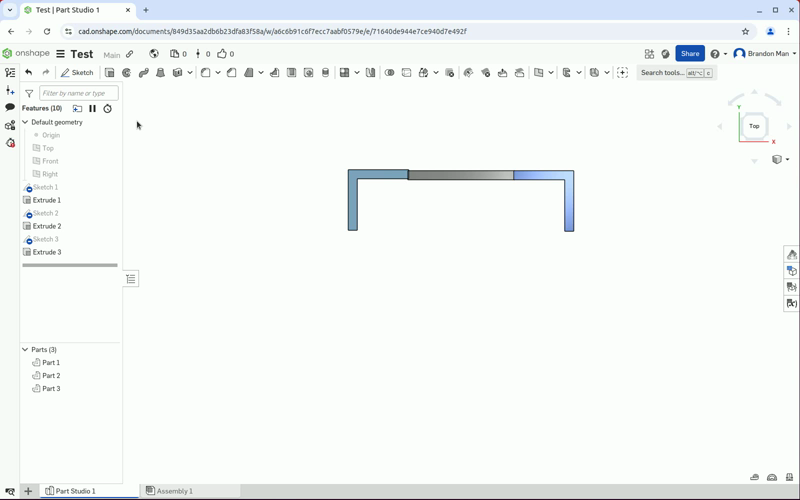
key(shift+h)
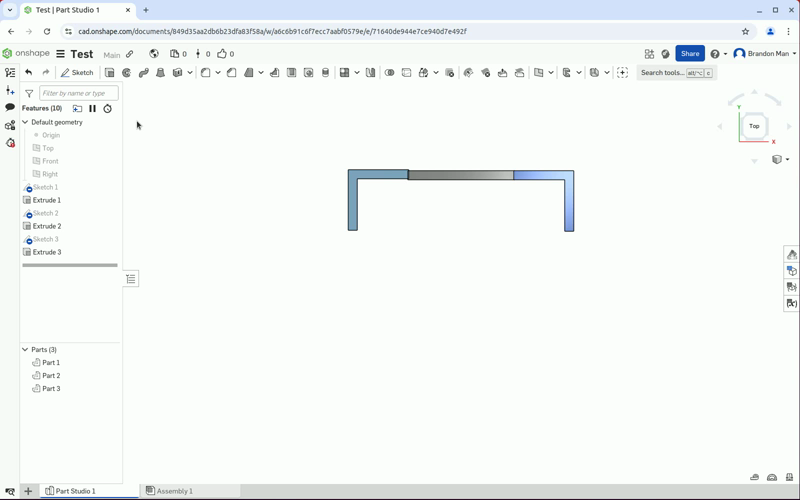
key(shift+h)
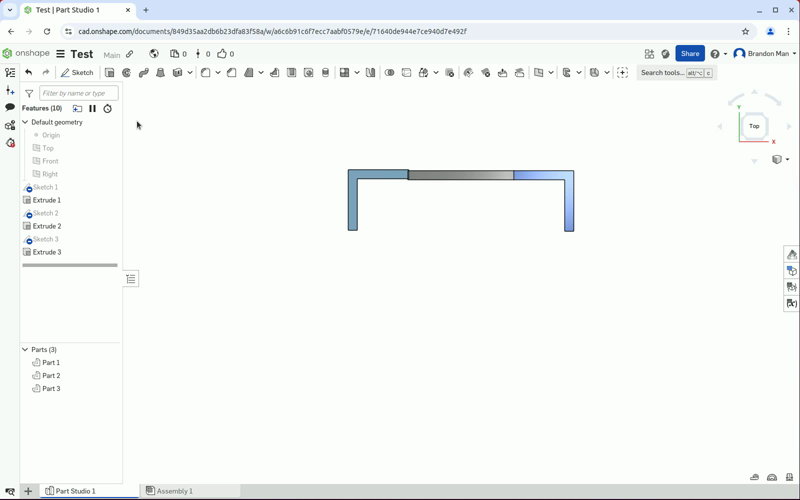
mouse_move(73, 189)
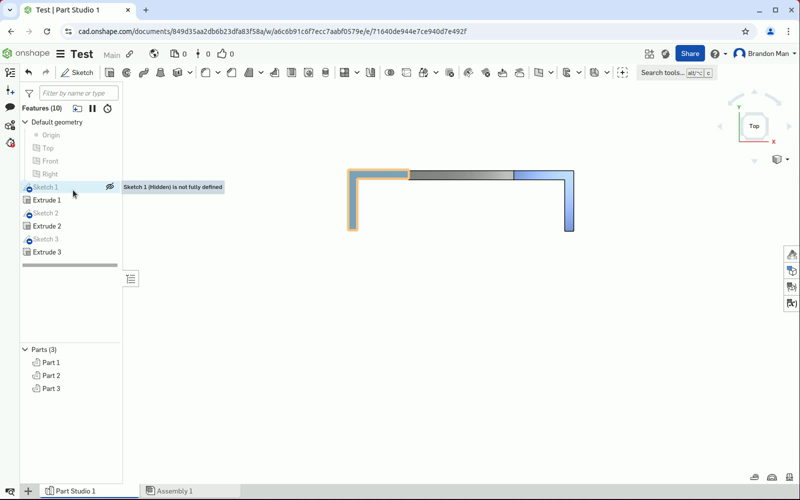
click(73, 189)
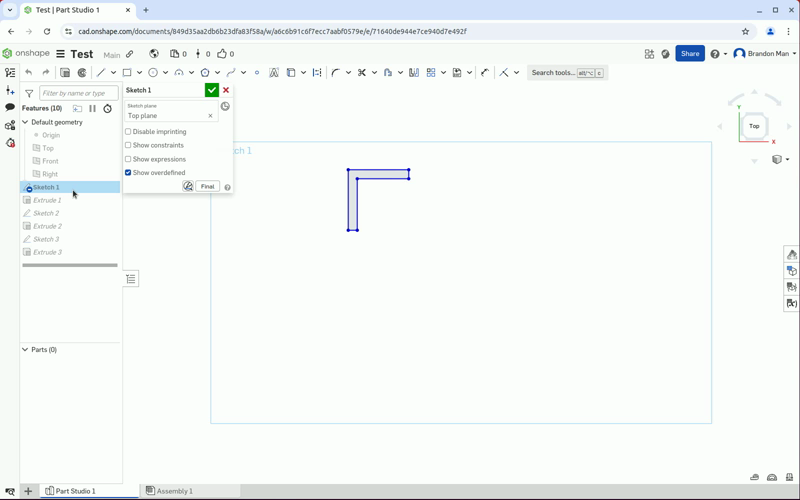
mouse_move(229, 92)
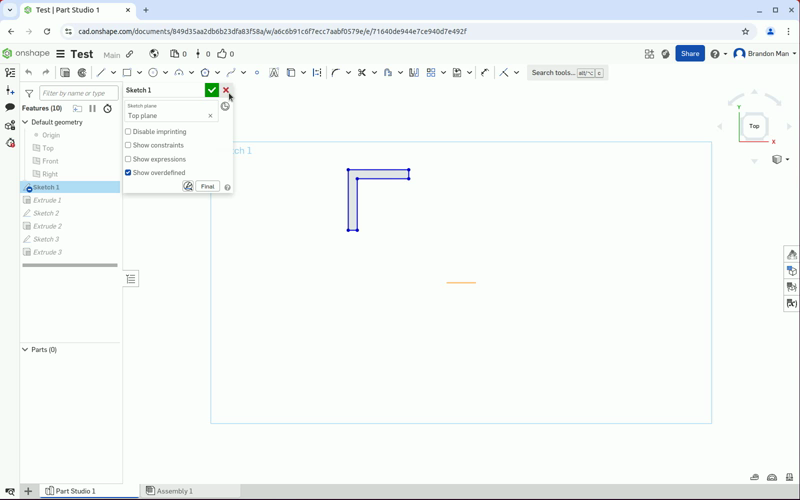
click(229, 92)
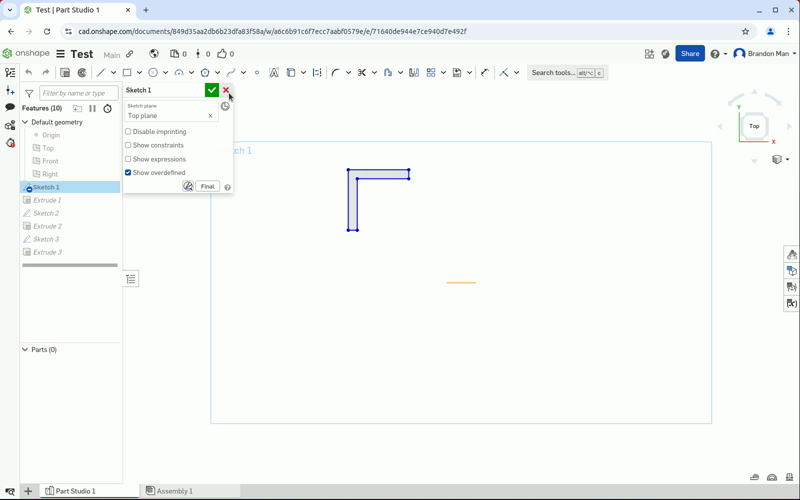
key(shift+s)
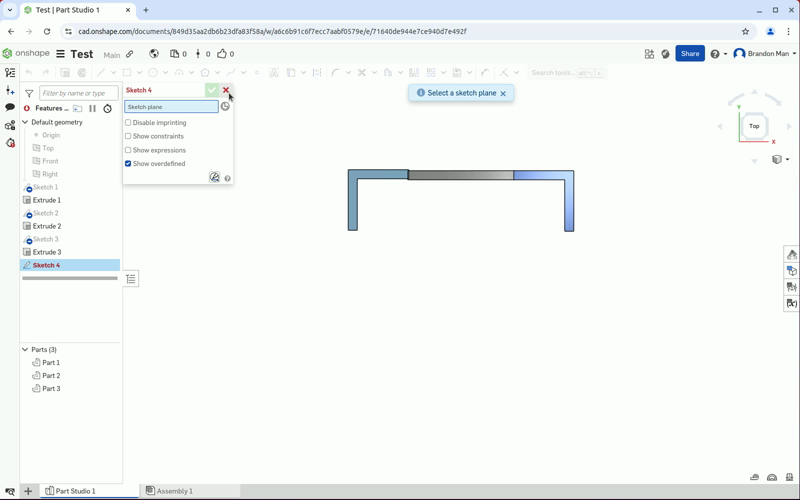
mouse_move(73, 150)
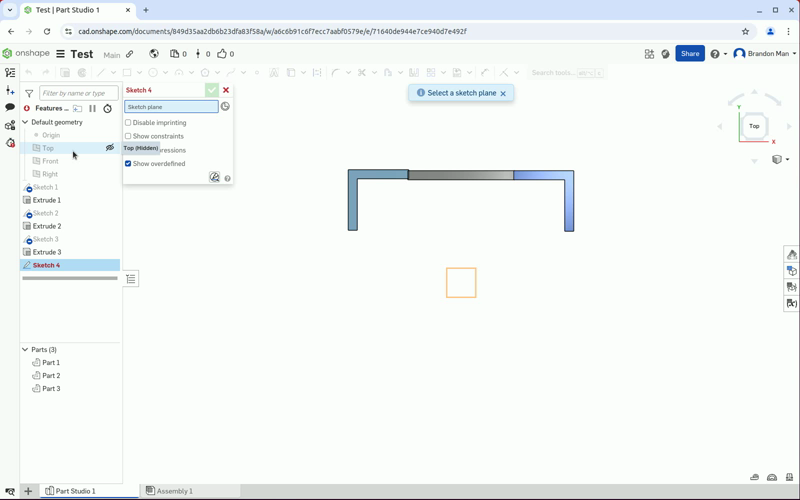
click(73, 150)
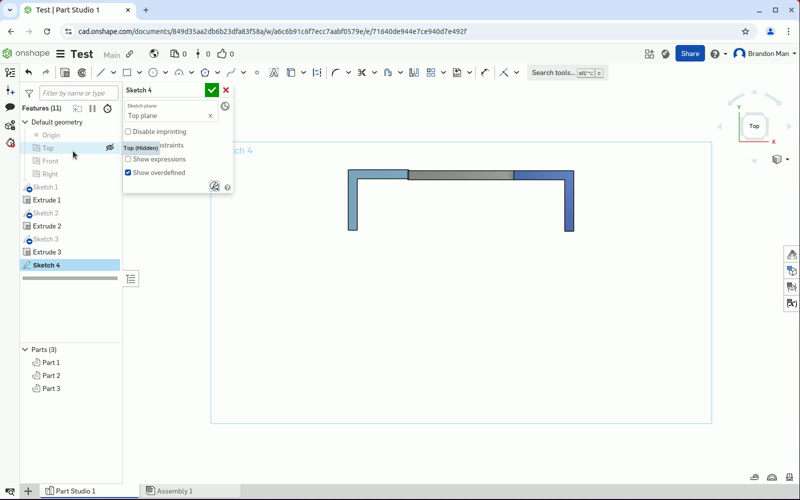
mouse_move(73, 352)
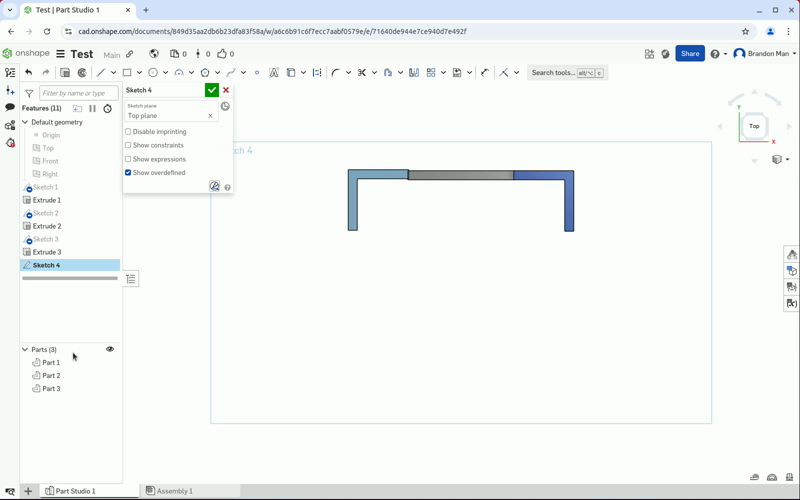
key(y)
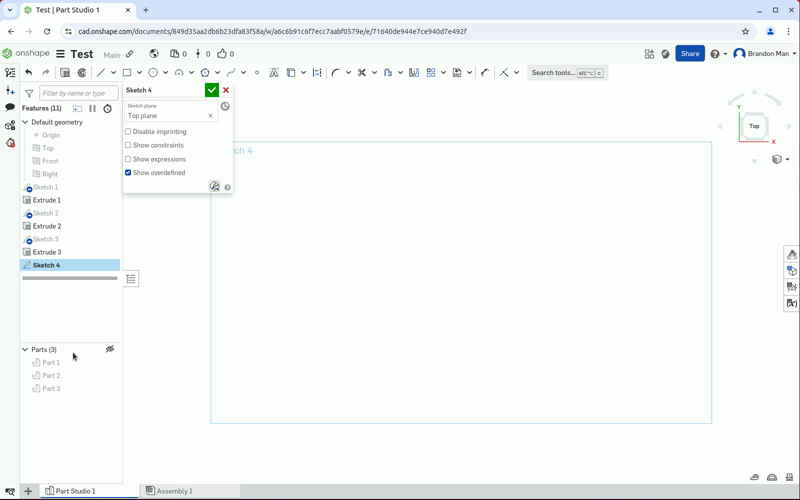
key(l)
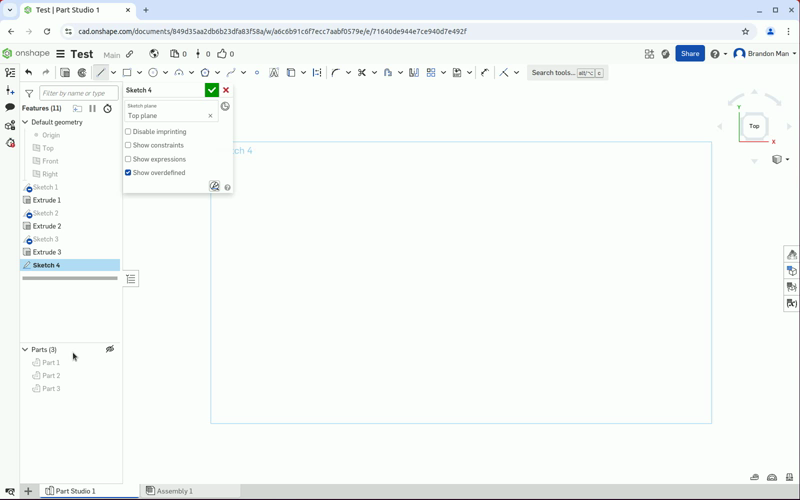
key_down(shift)
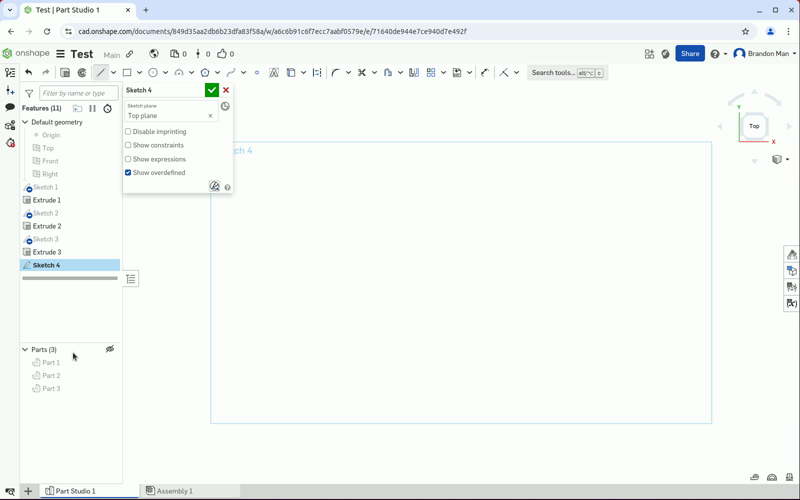
mouse_move(348, 335)
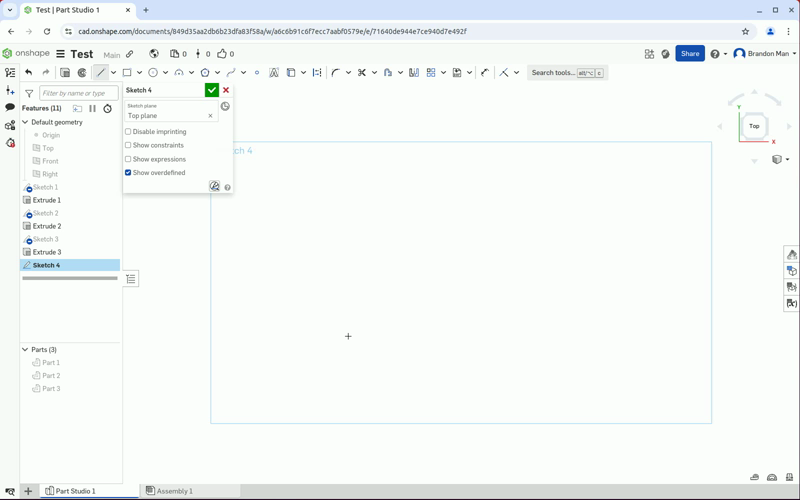
click(348, 335)
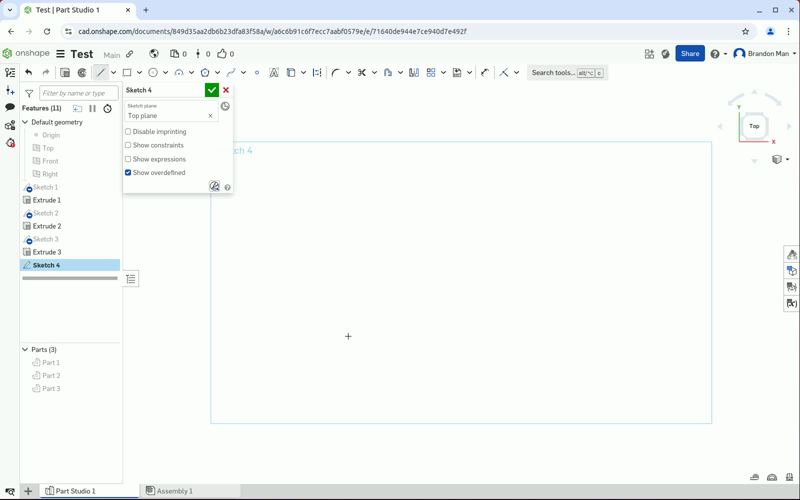
key_up(shift)
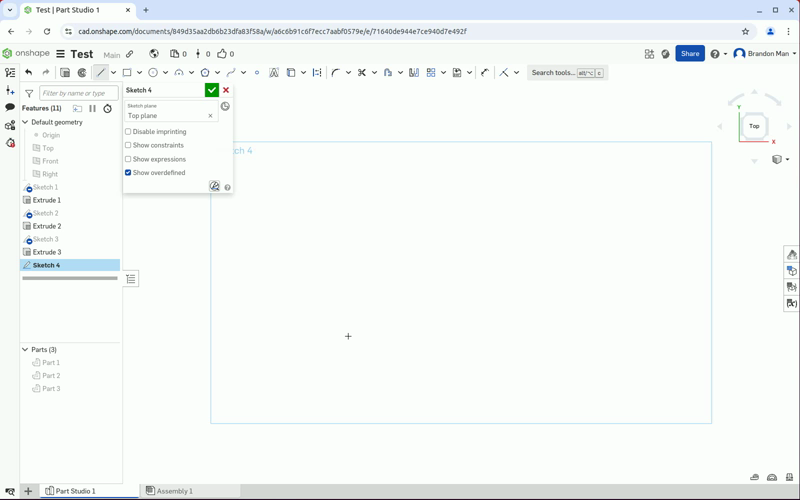
key_down(shift)
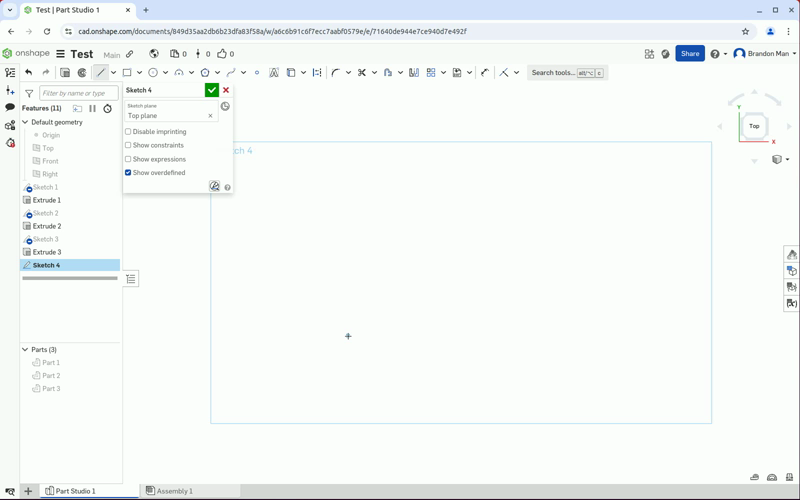
mouse_move(378, 335)
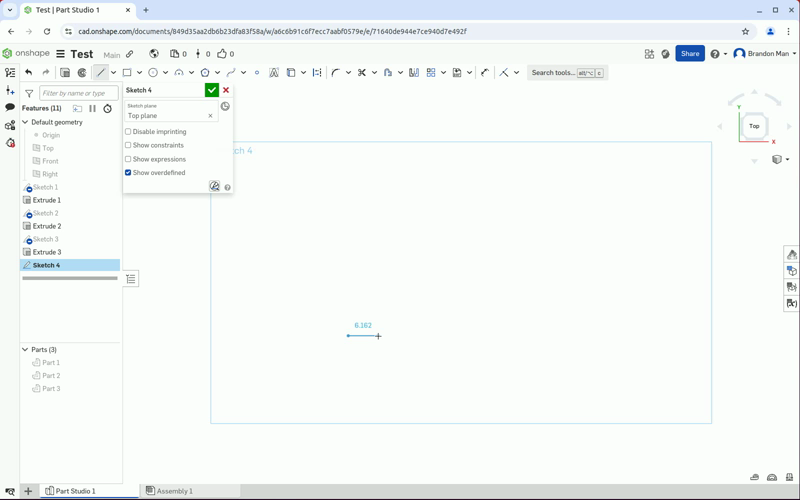
mouse_move(357, 335)
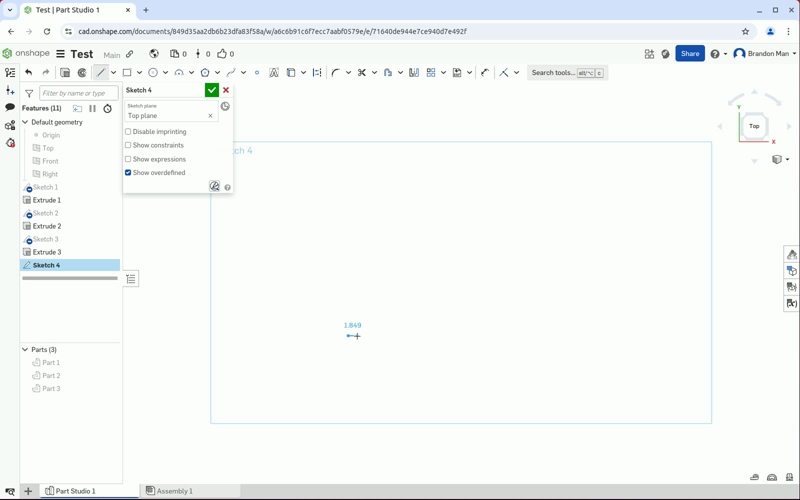
click(357, 335)
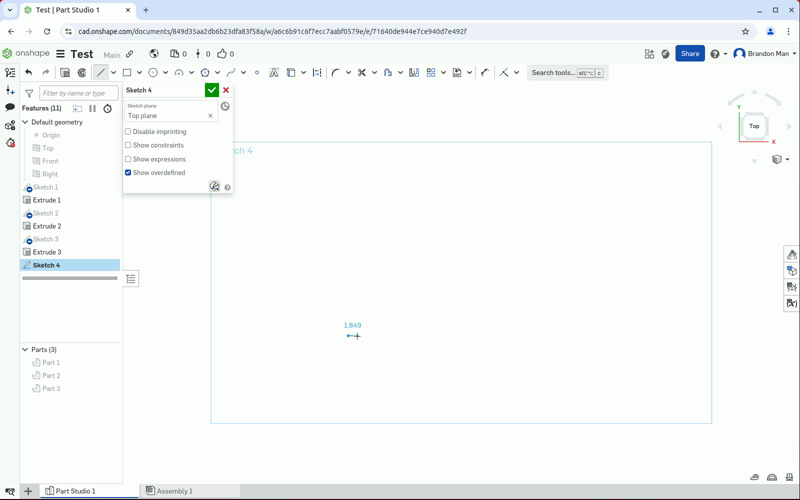
key_up(shift)
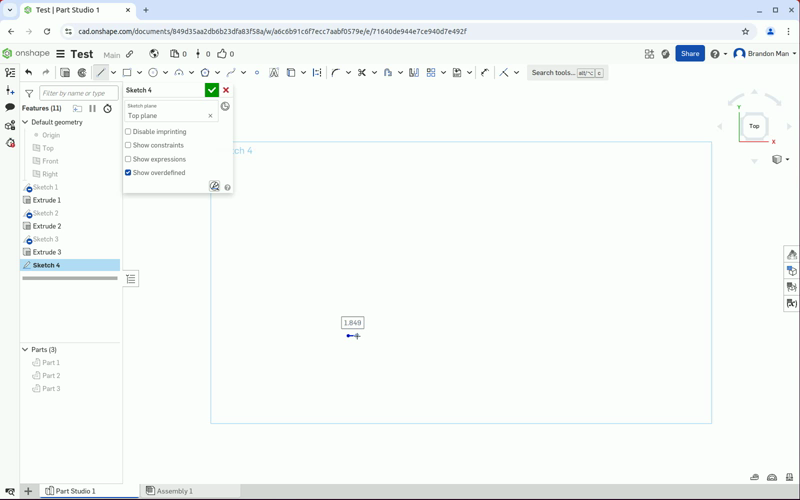
key_down(shift)
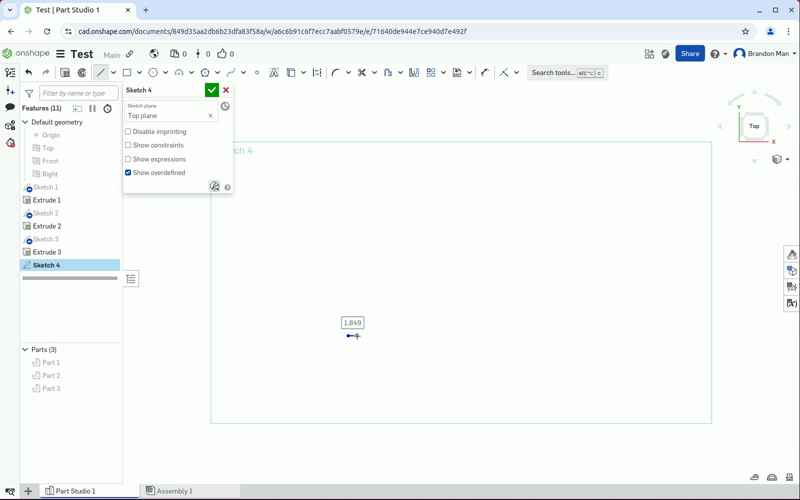
mouse_move(357, 228)
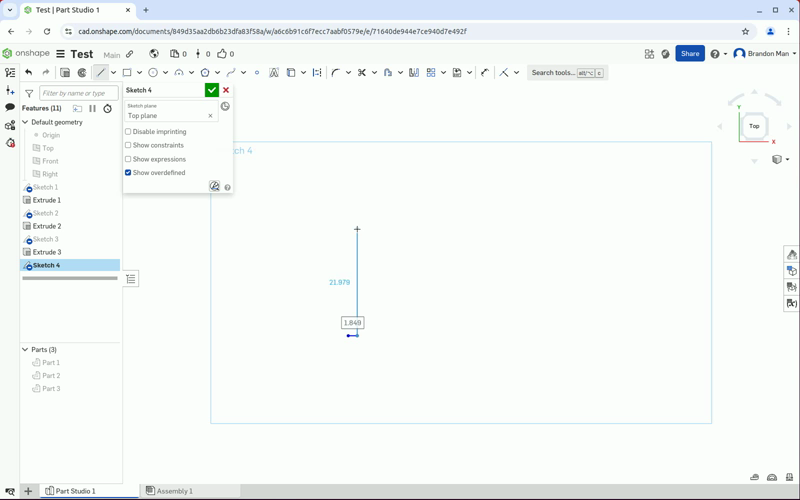
click(357, 228)
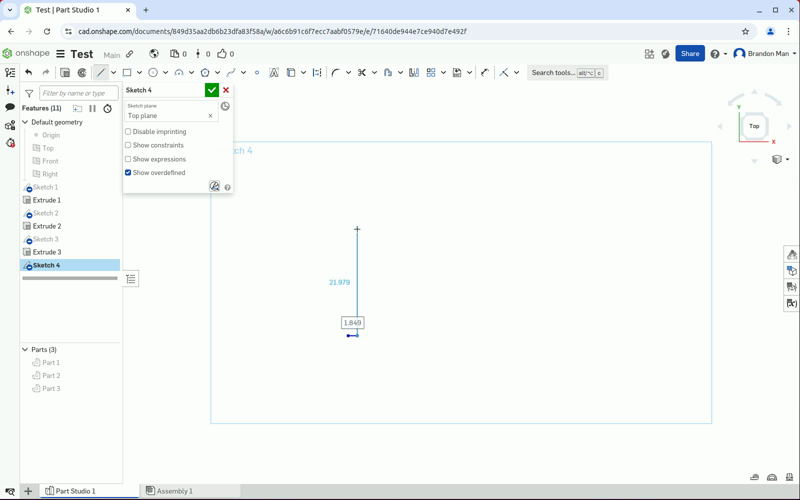
key_up(shift)
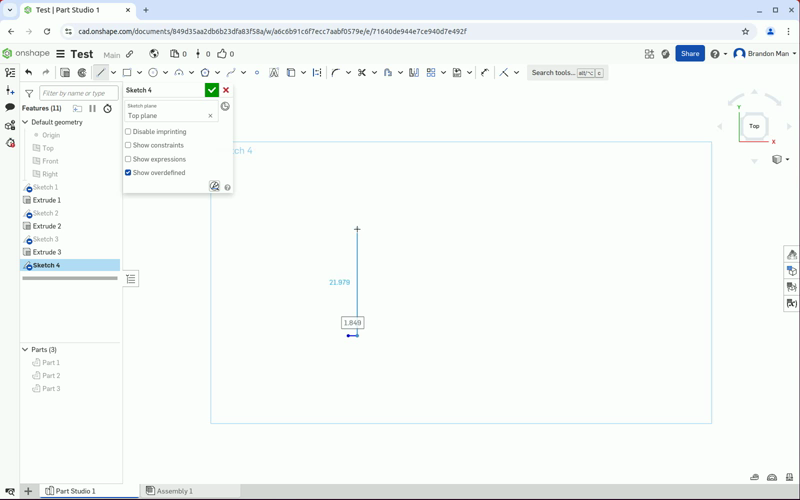
key_down(shift)
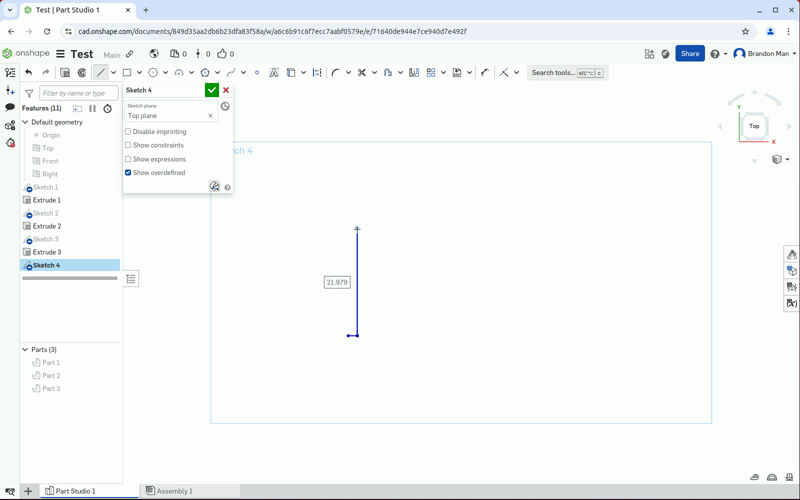
mouse_move(387, 228)
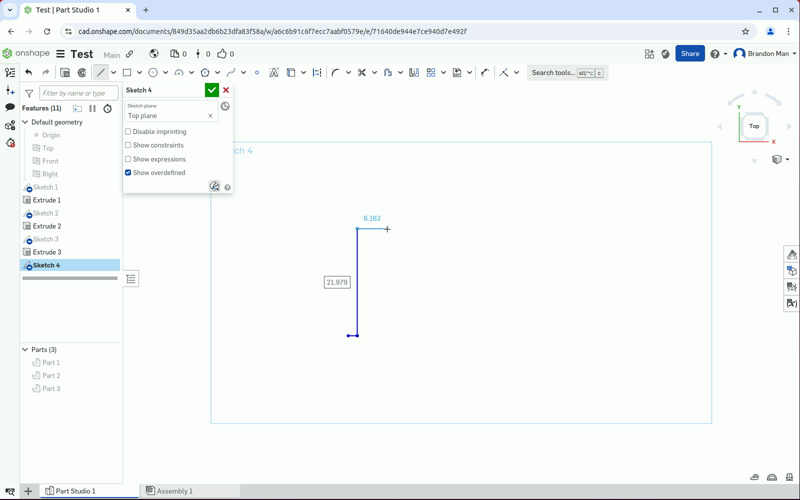
mouse_move(348, 228)
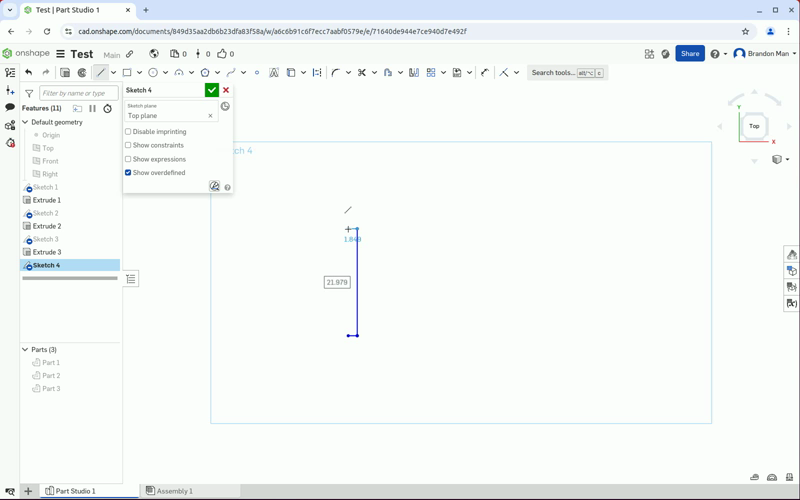
click(348, 228)
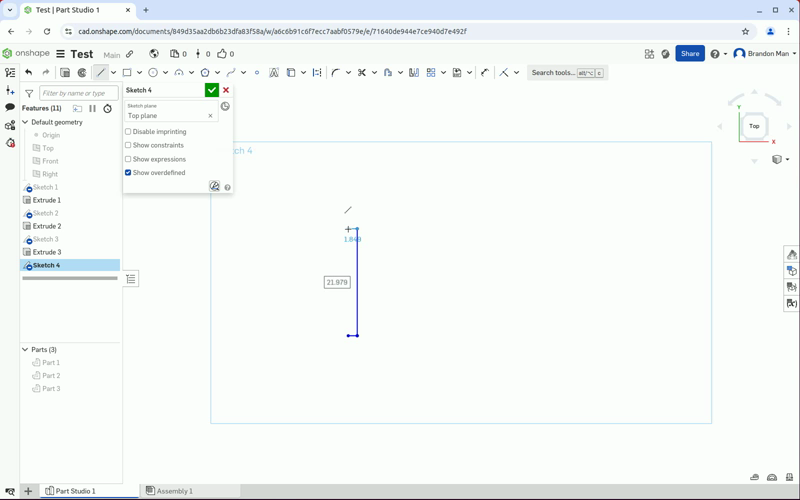
key_up(shift)
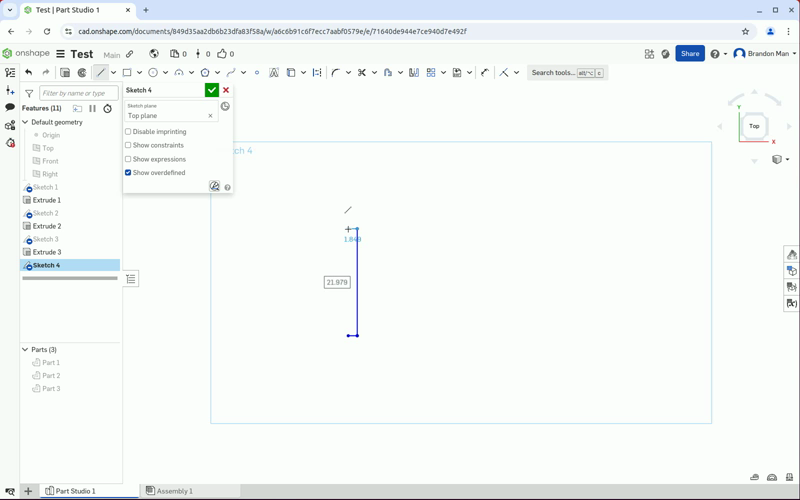
key_down(shift)
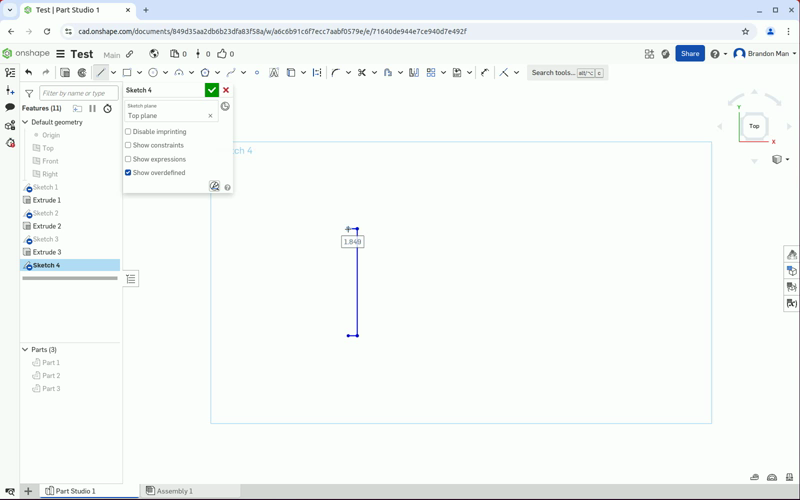
mouse_move(348, 335)
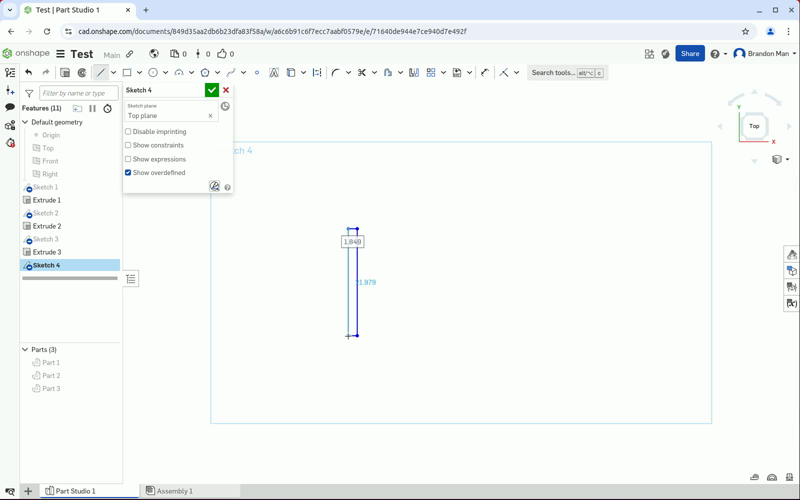
key_up(shift)
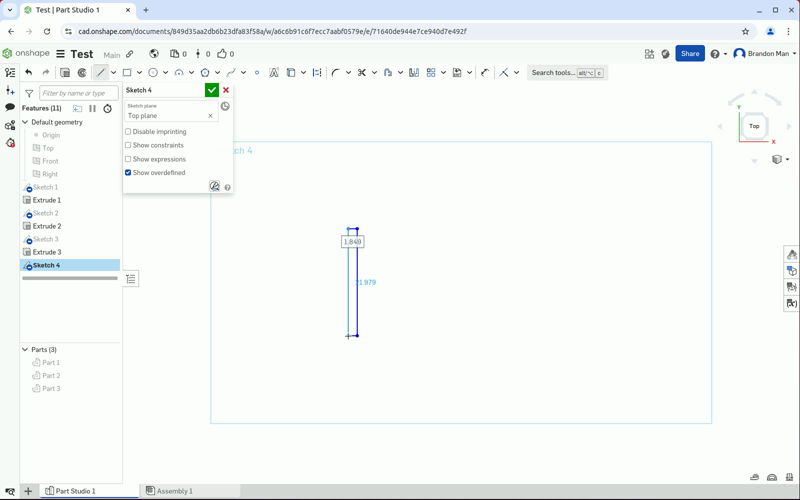
click(348, 335)
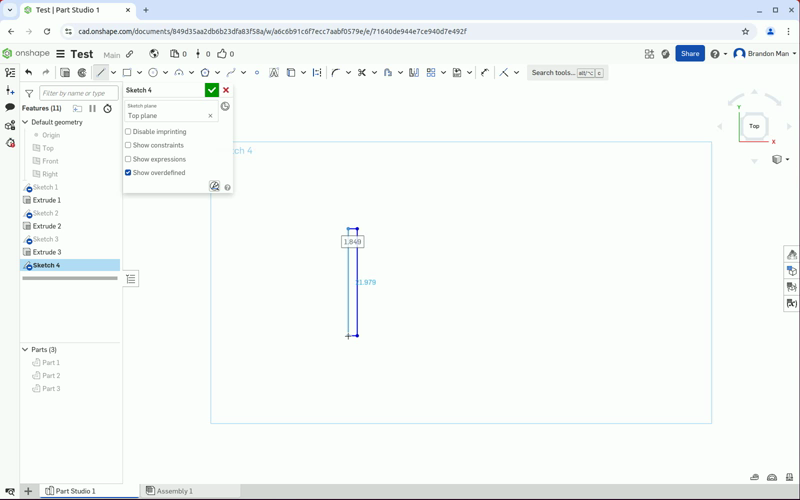
key(esc)
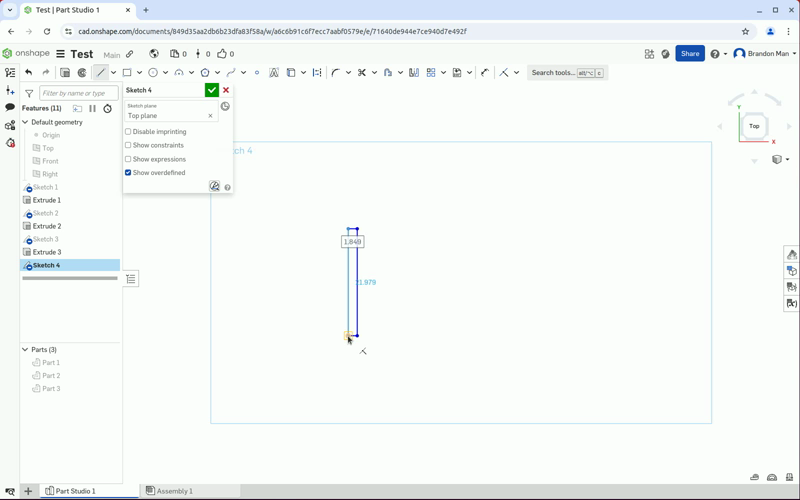
mouse_move(355, 298)
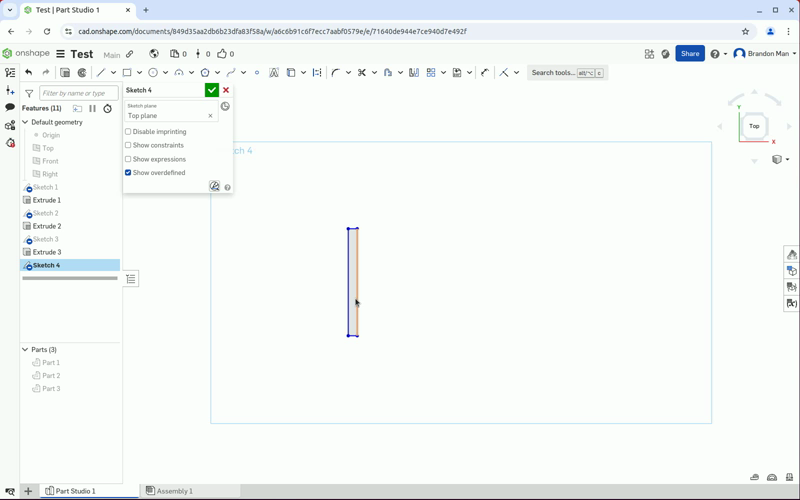
scroll(6)
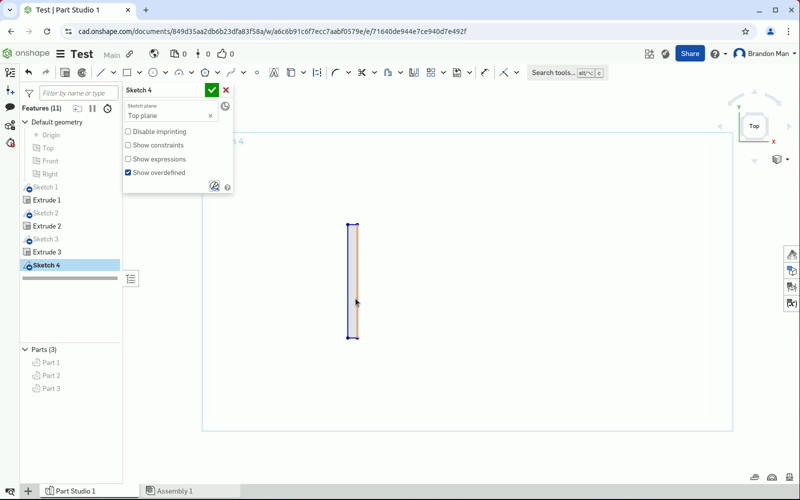
scroll(6)
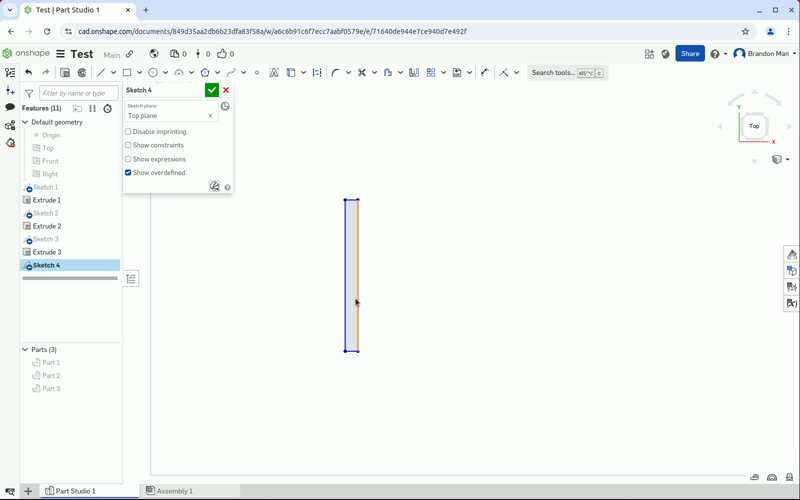
scroll(6)
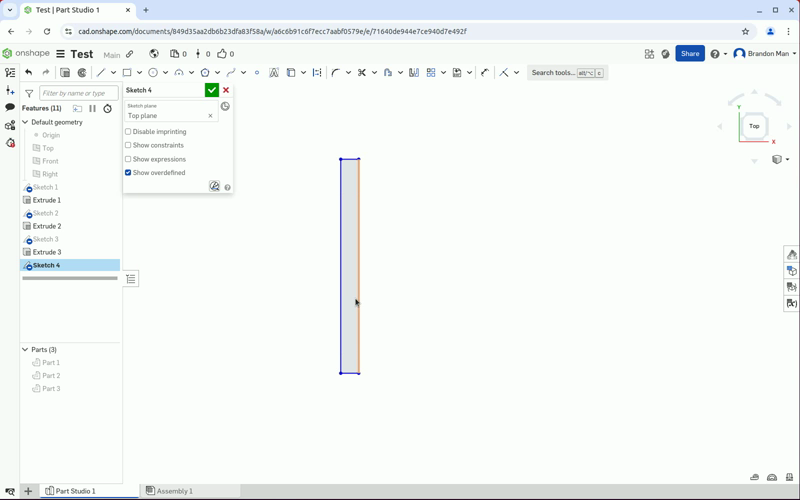
scroll(6)
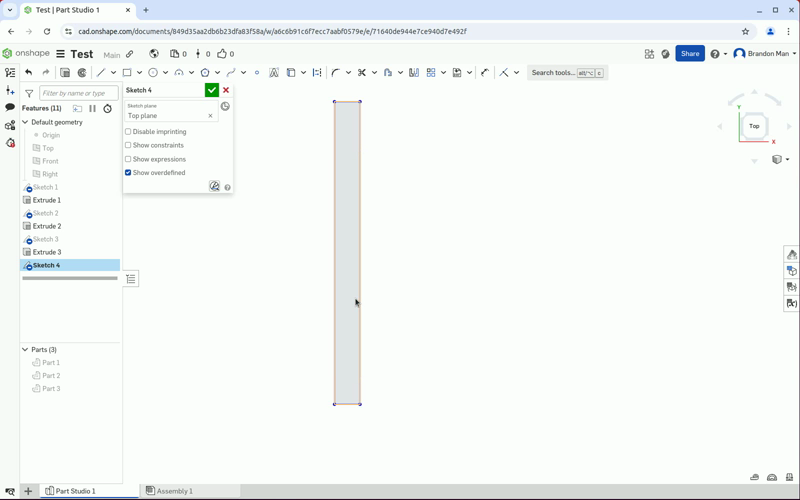
scroll(6)
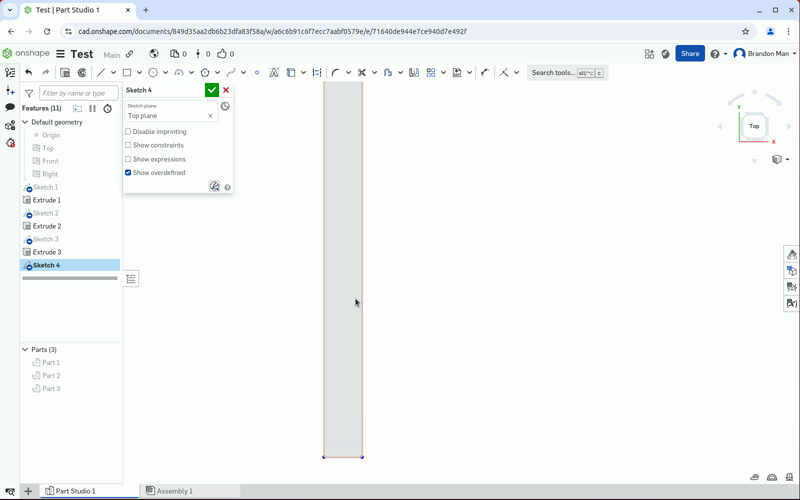
scroll(6)
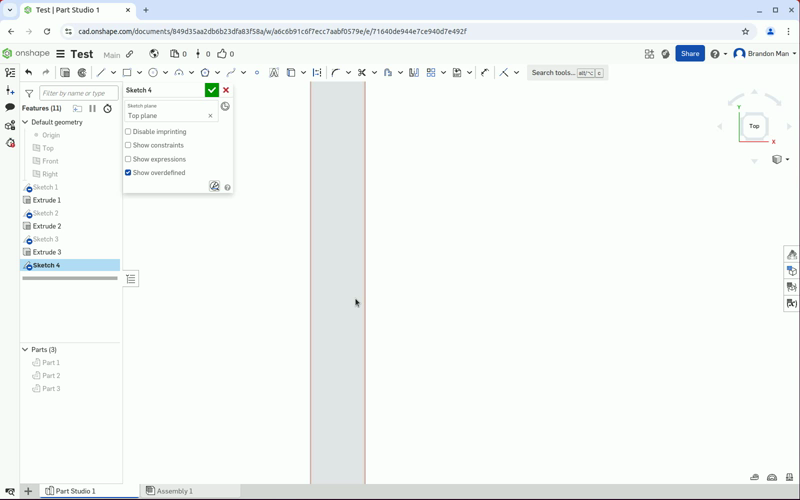
scroll(6)
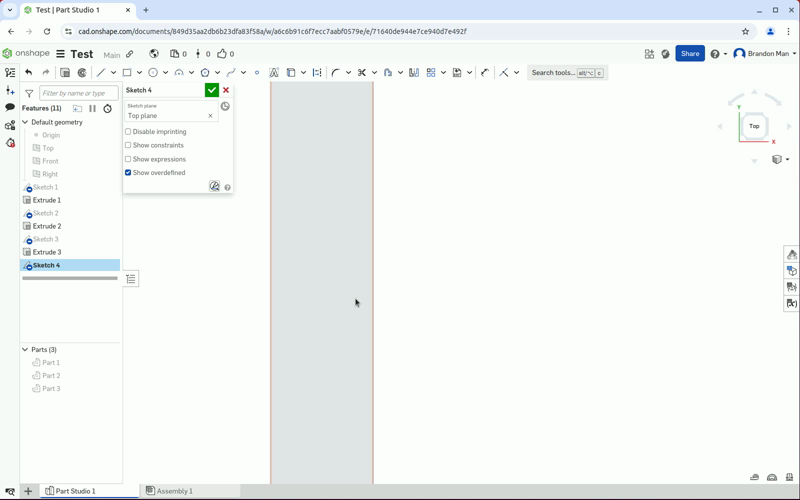
click(355, 298)
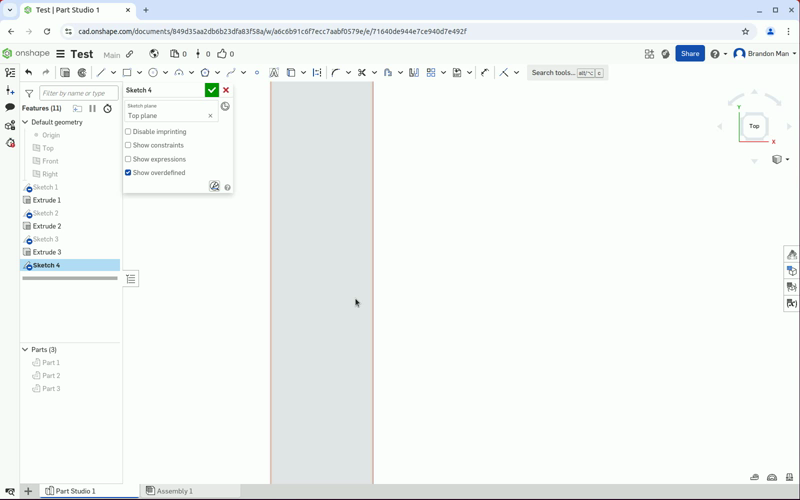
scroll(-6)
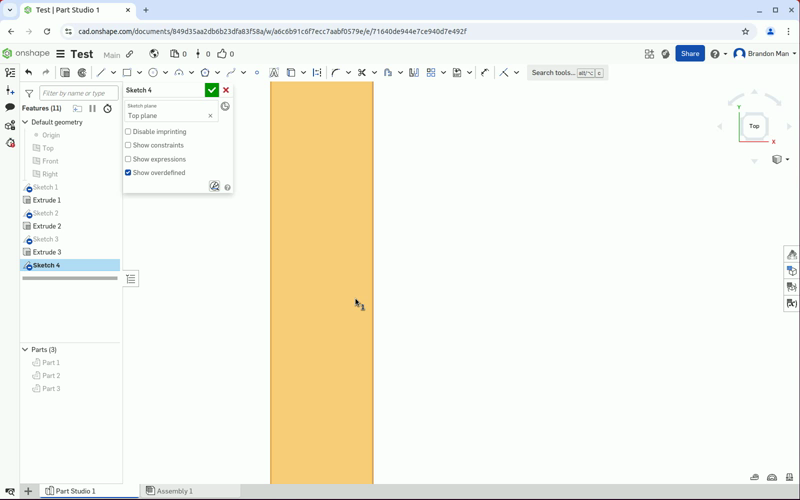
scroll(-6)
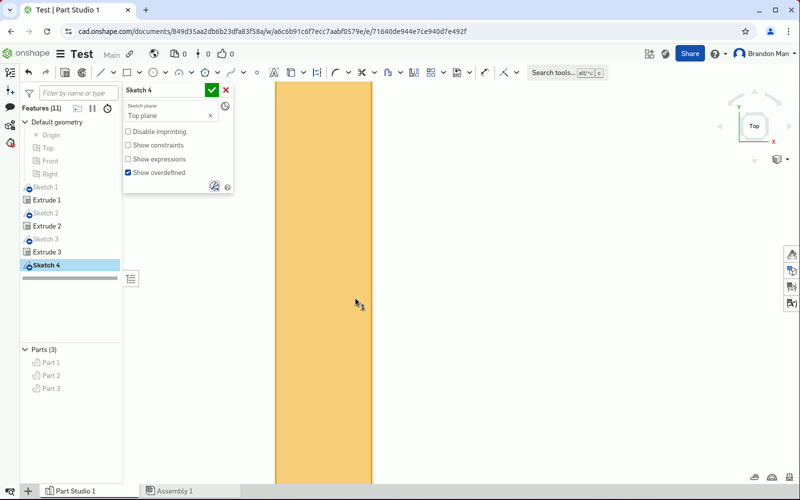
scroll(-6)
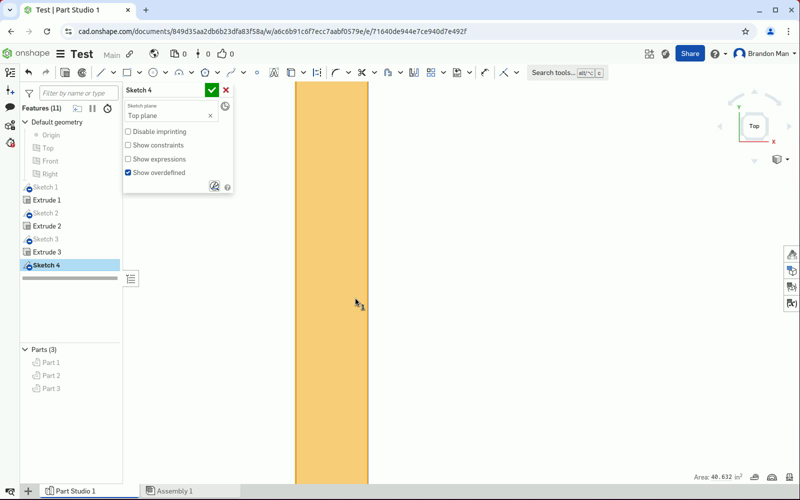
scroll(-6)
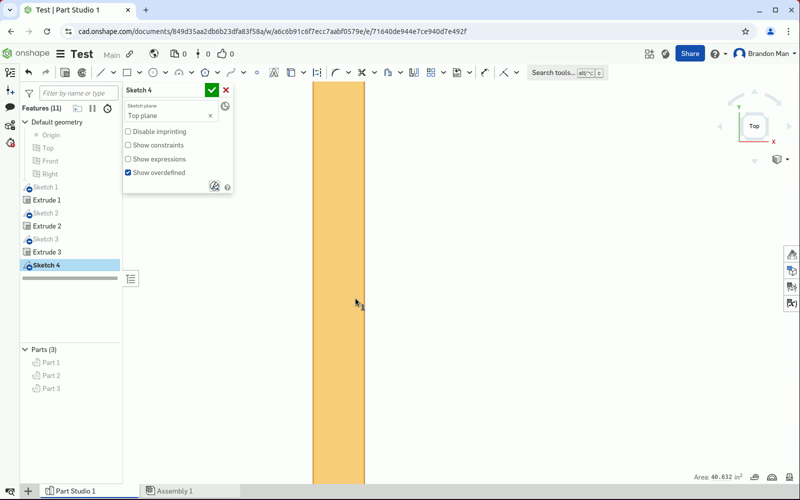
scroll(-6)
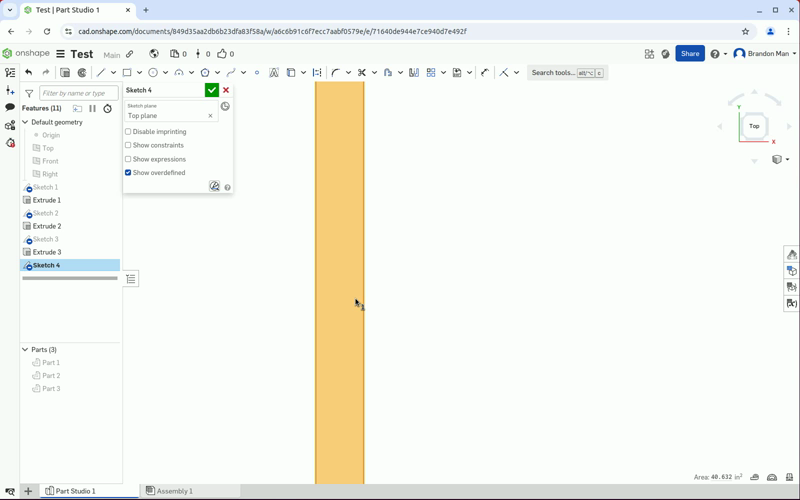
scroll(-6)
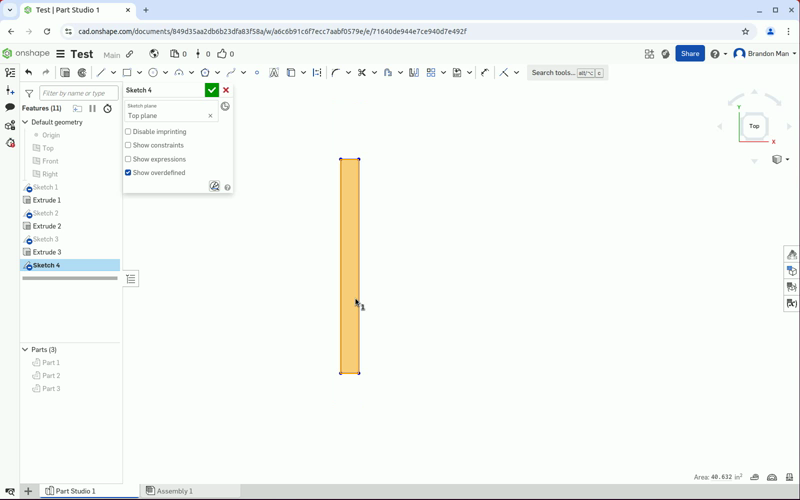
scroll(-6)
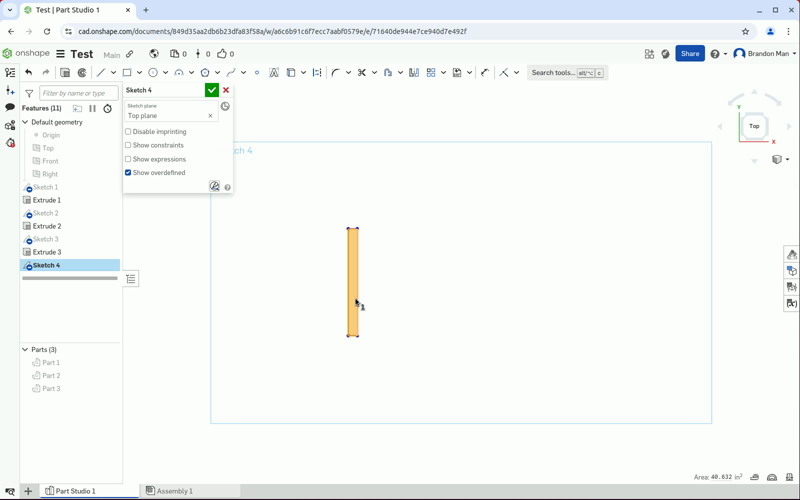
mouse_move(73, 352)
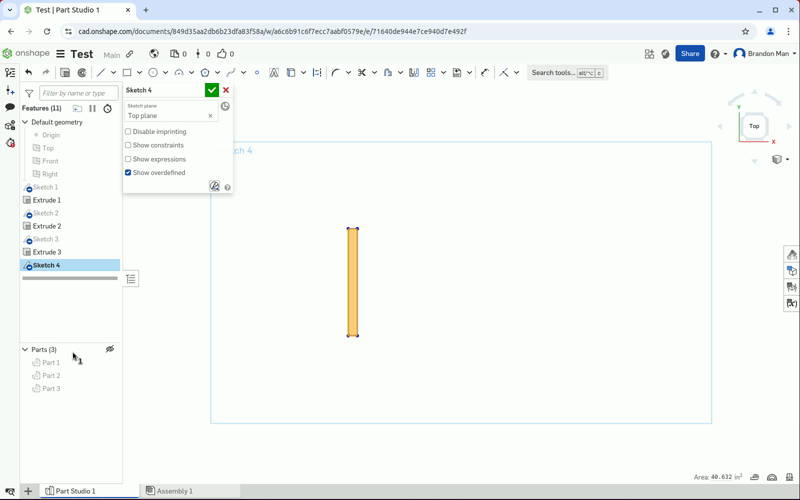
key(shift+y)
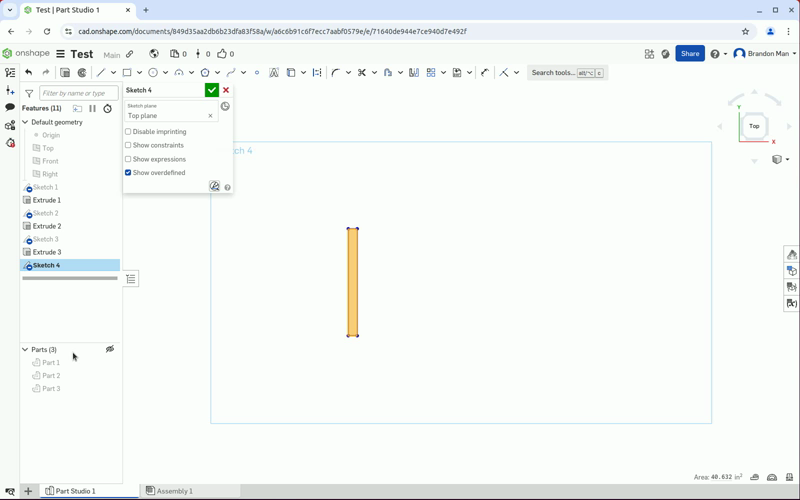
key(shift+e)
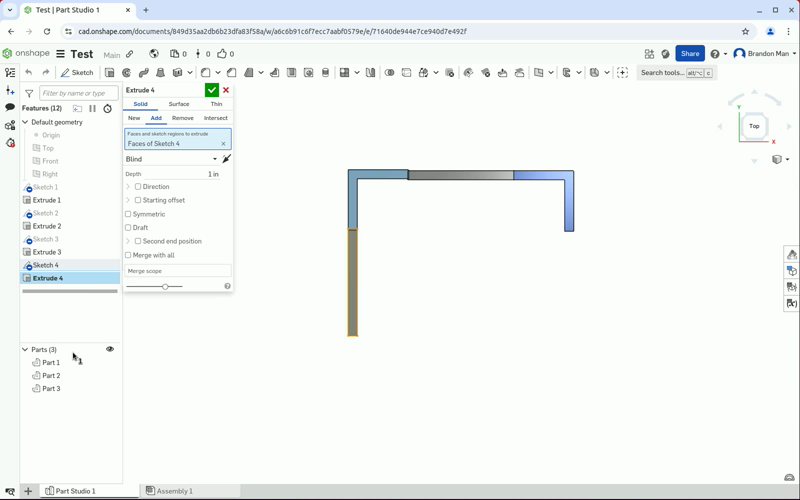
mouse_move(143, 106)
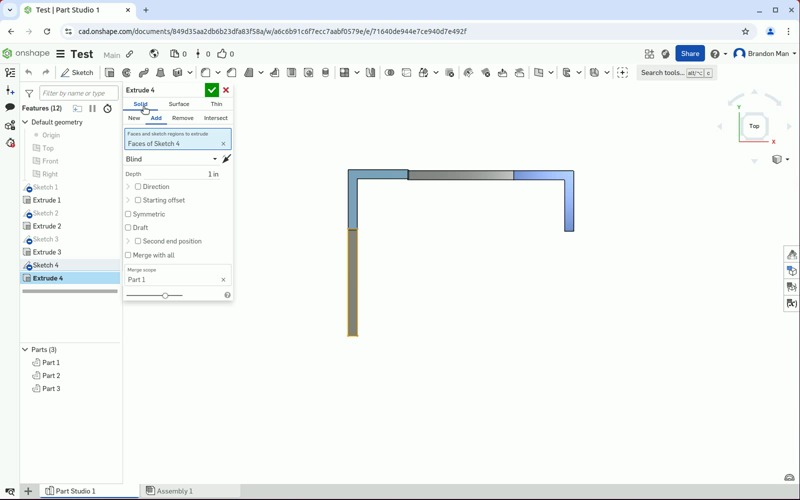
click(143, 106)
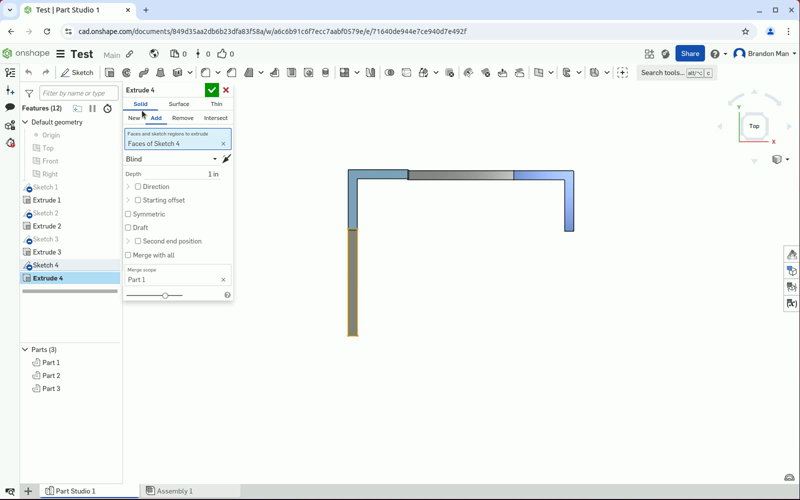
mouse_move(137, 120)
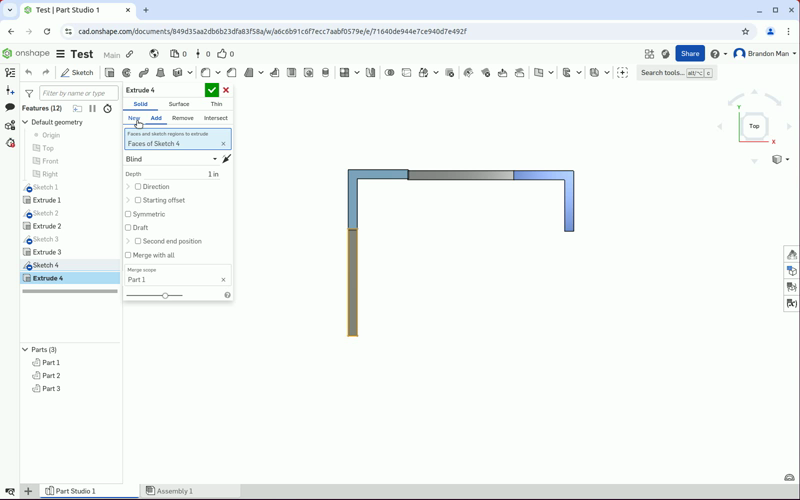
click(137, 120)
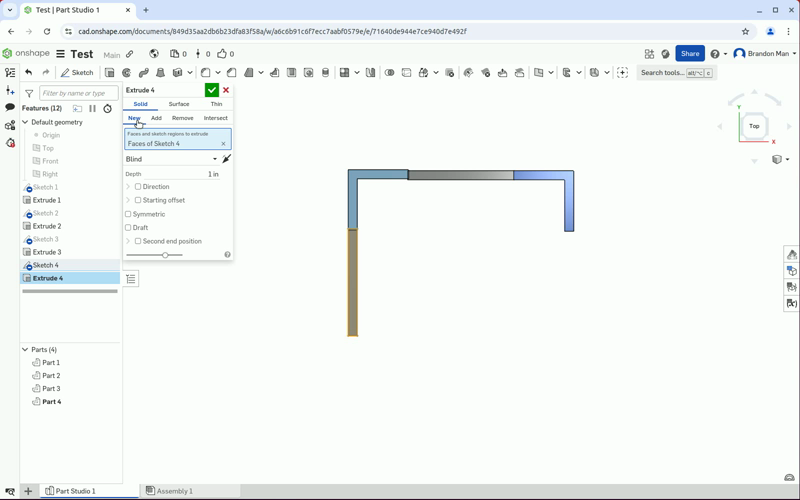
key(tab, 4)
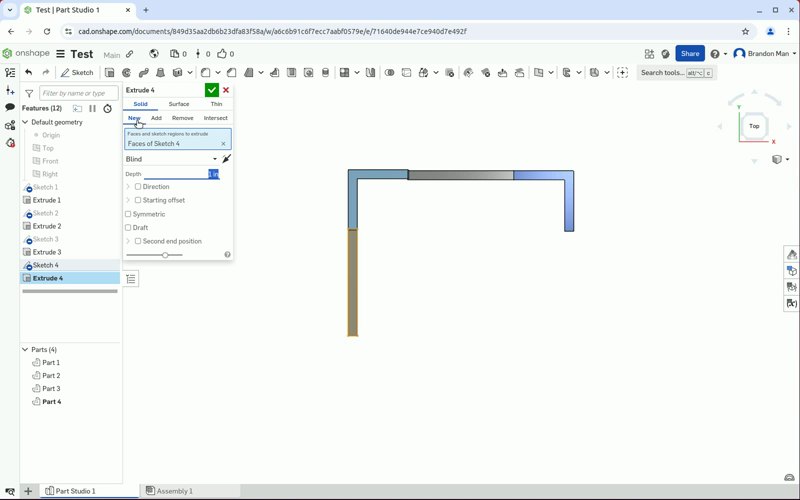
text(2.407)
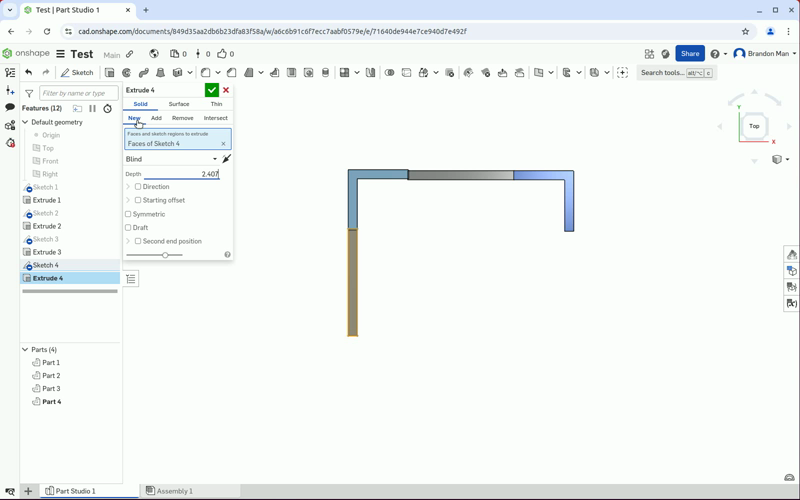
key(enter)
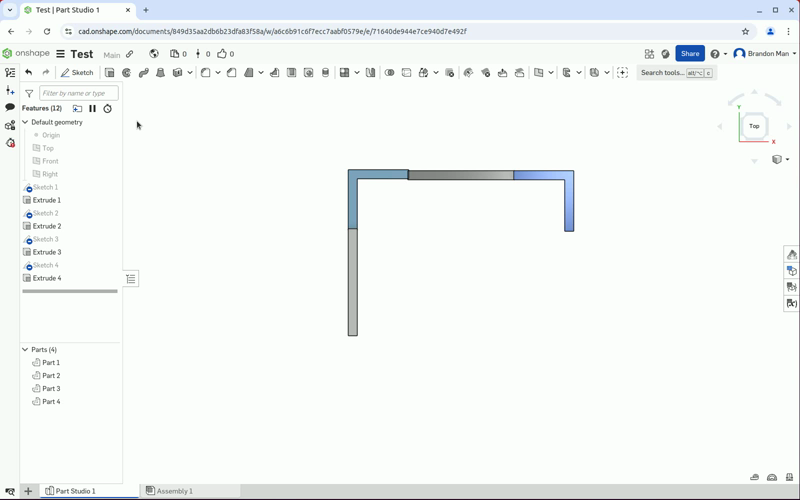
key(shift+h)
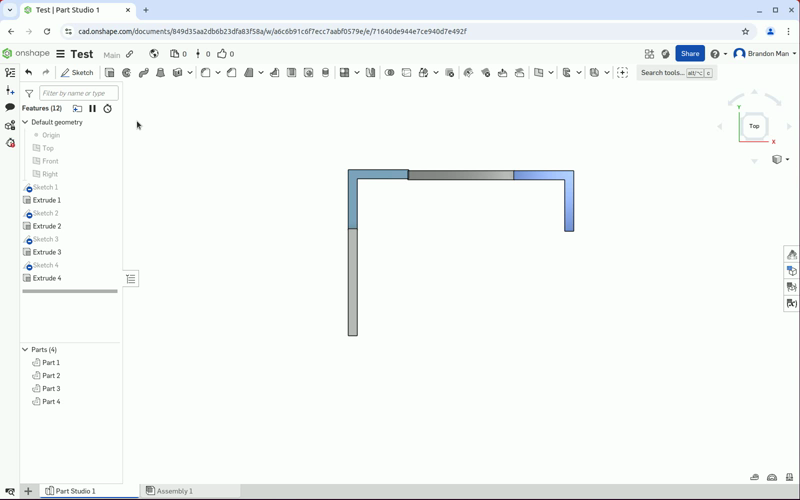
key(shift+h)
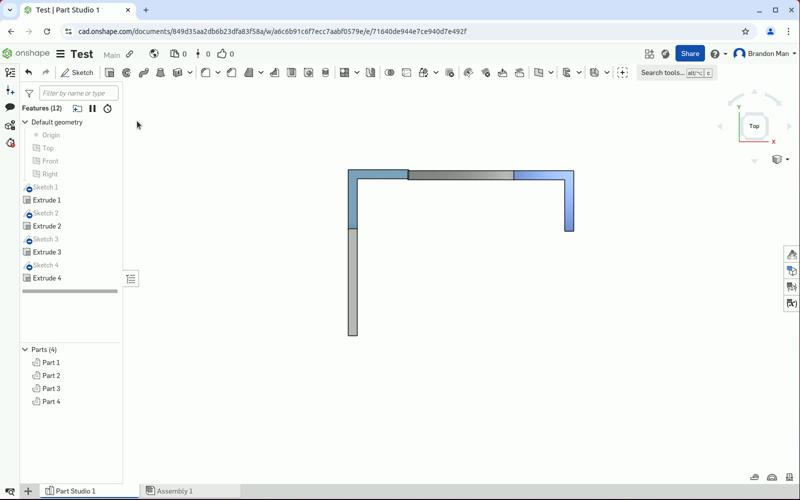
mouse_move(73, 189)
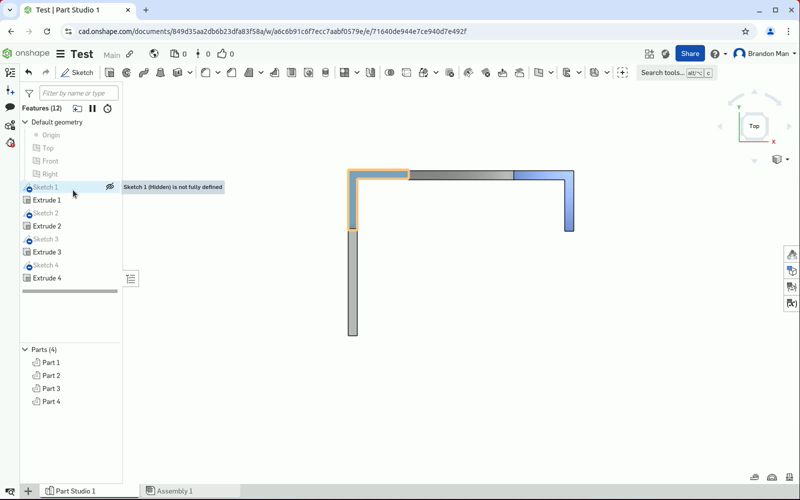
click(73, 189)
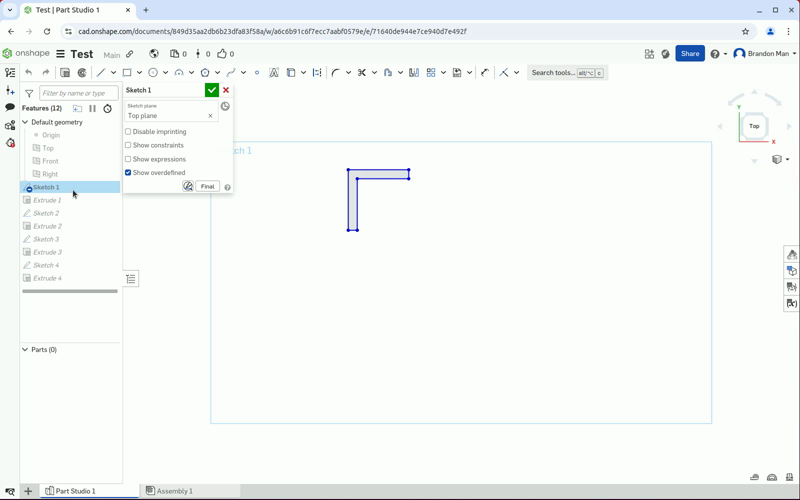
mouse_move(229, 92)
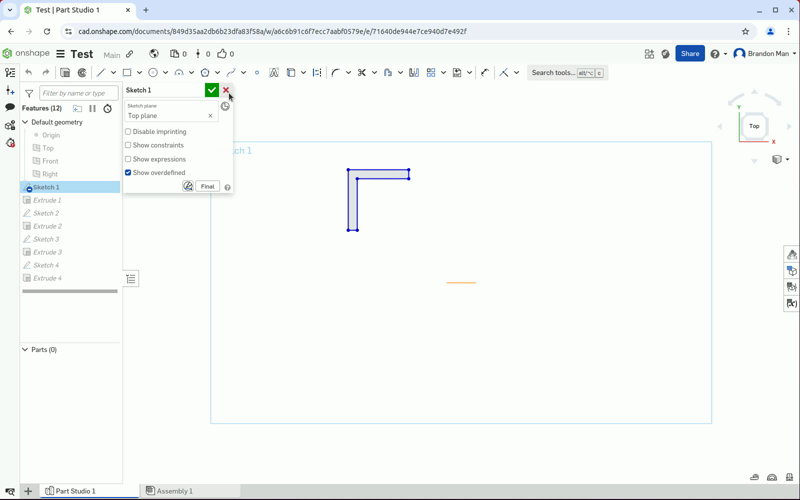
click(229, 92)
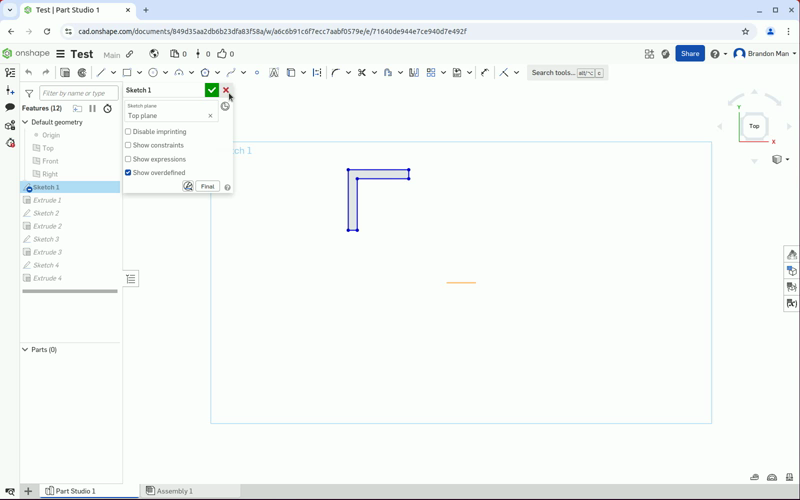
key(shift+s)
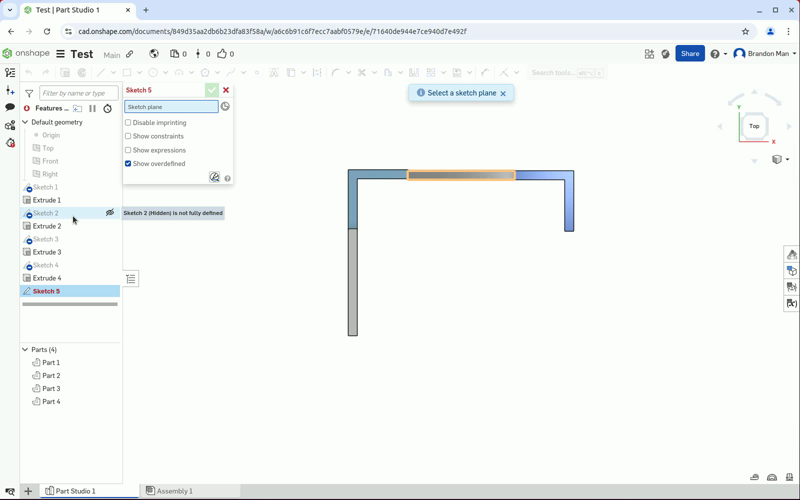
scroll(3)
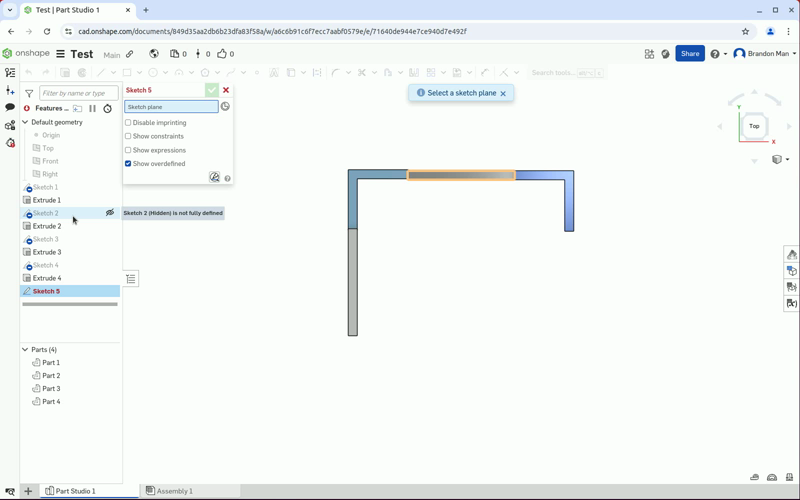
mouse_move(73, 150)
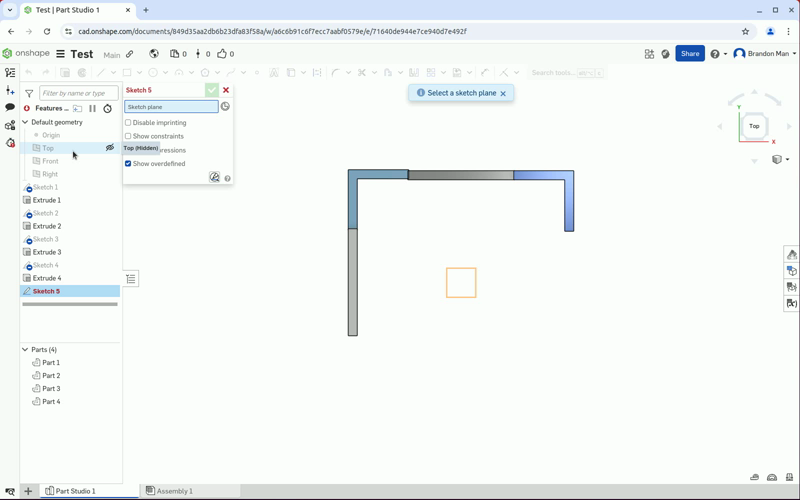
click(73, 150)
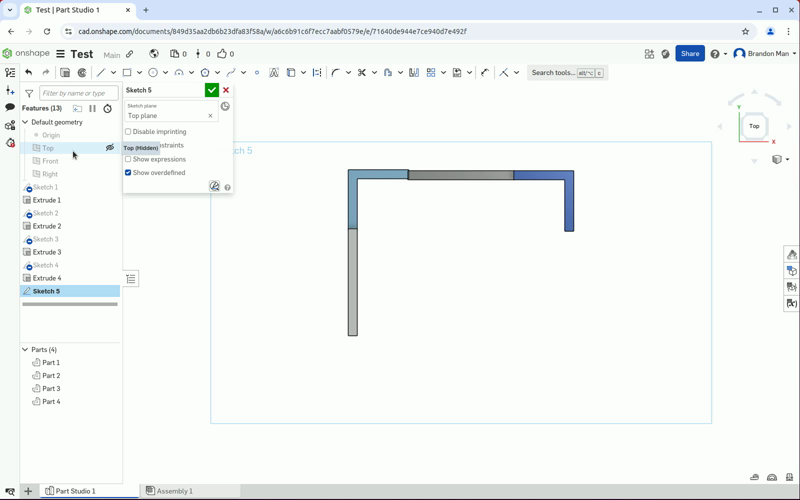
mouse_move(73, 352)
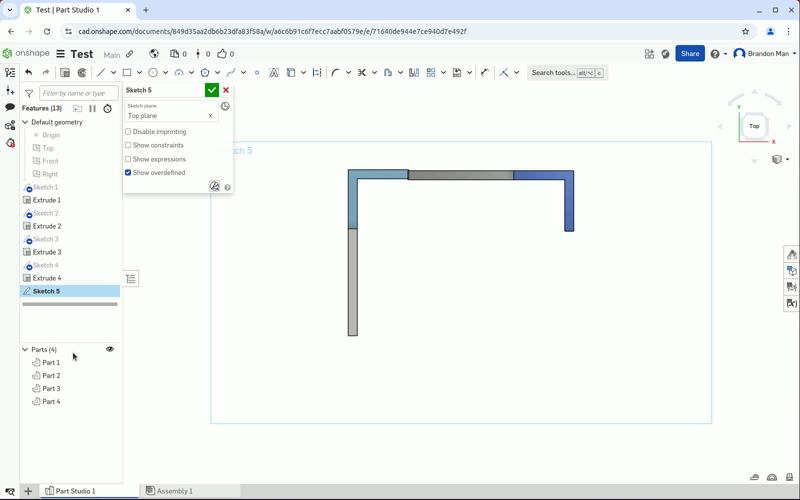
key(y)
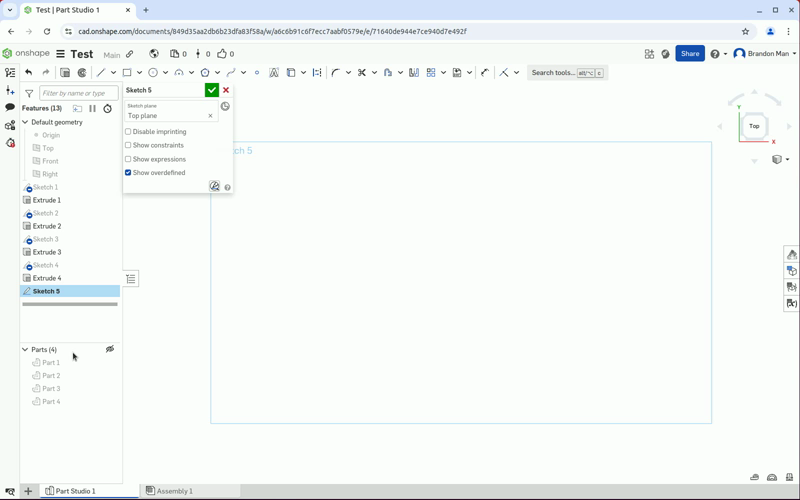
key(l)
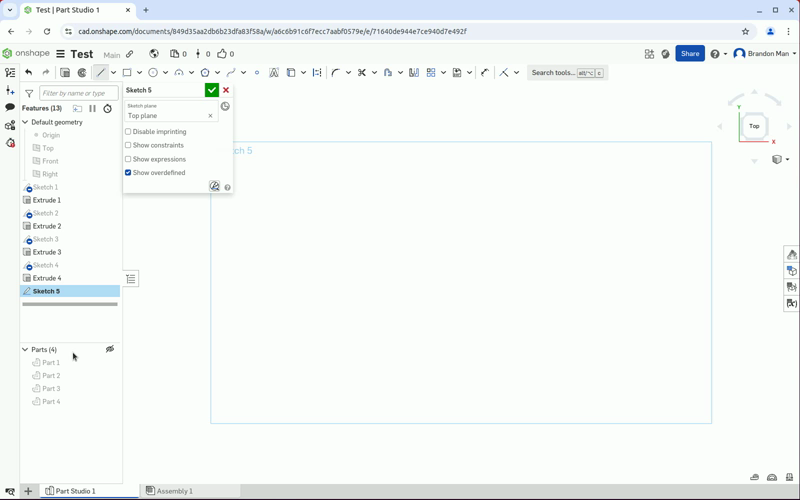
key_down(shift)
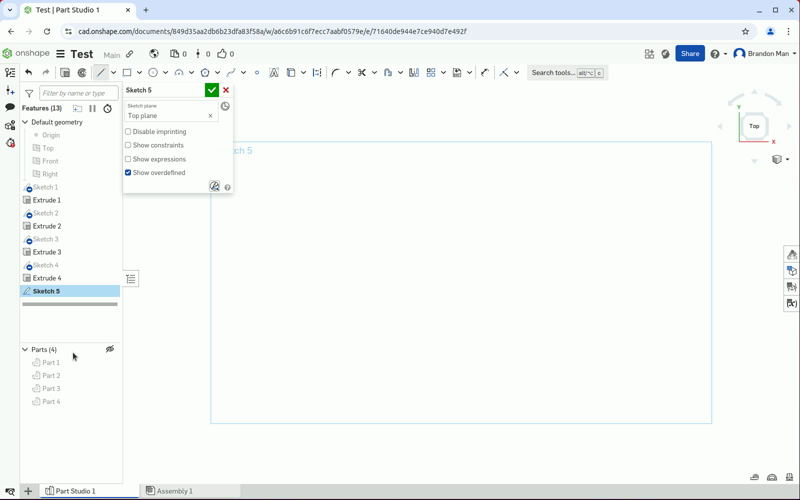
mouse_move(348, 395)
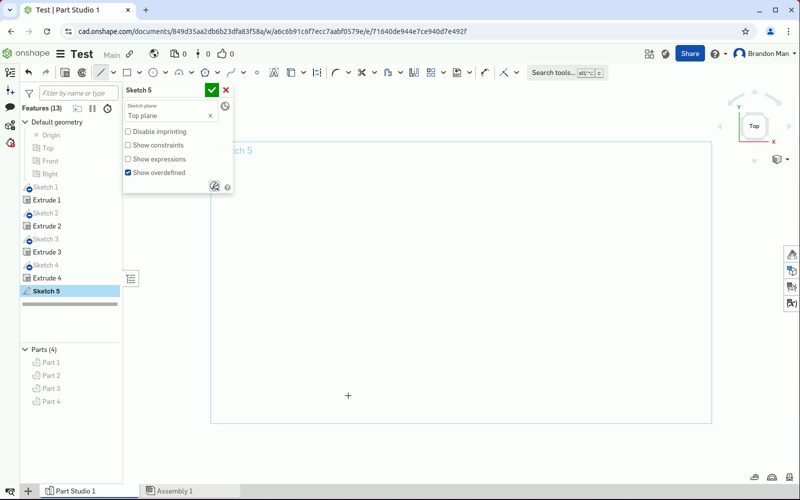
click(348, 395)
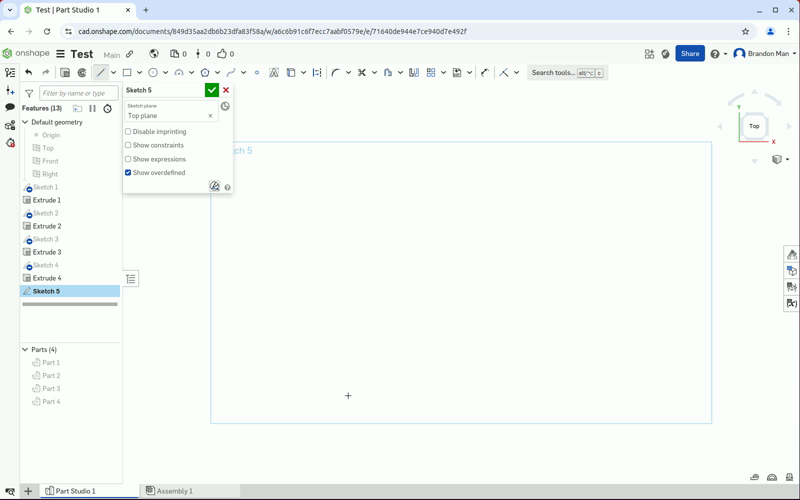
key_up(shift)
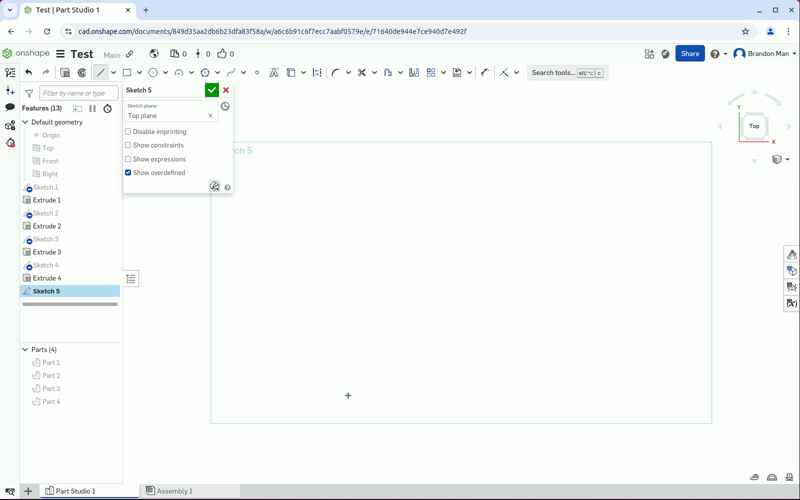
key_down(shift)
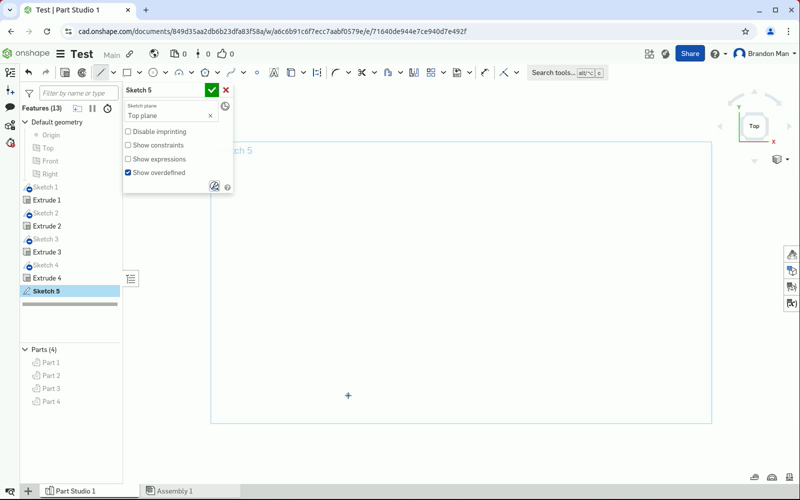
mouse_move(408, 395)
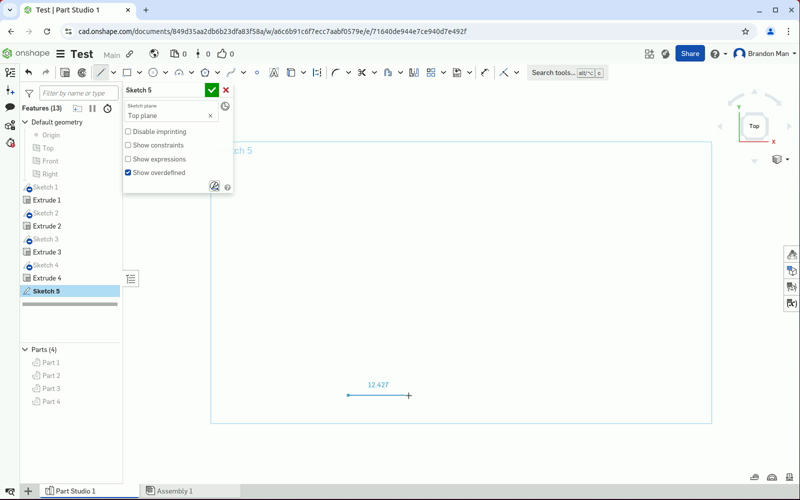
click(408, 395)
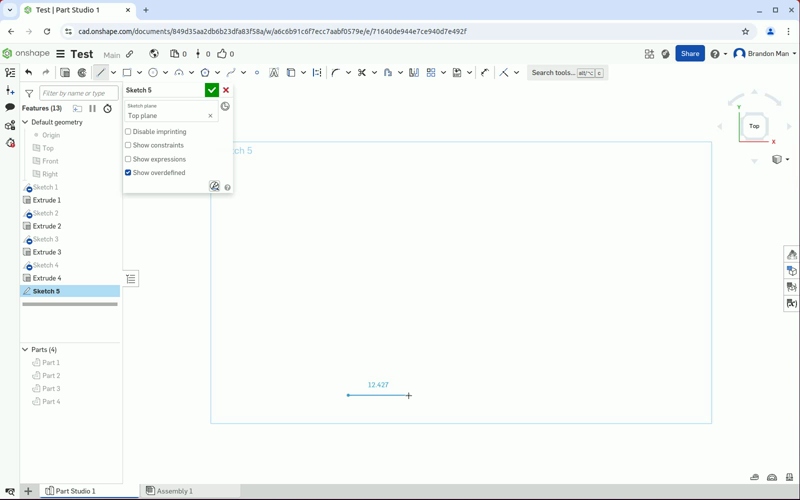
key_up(shift)
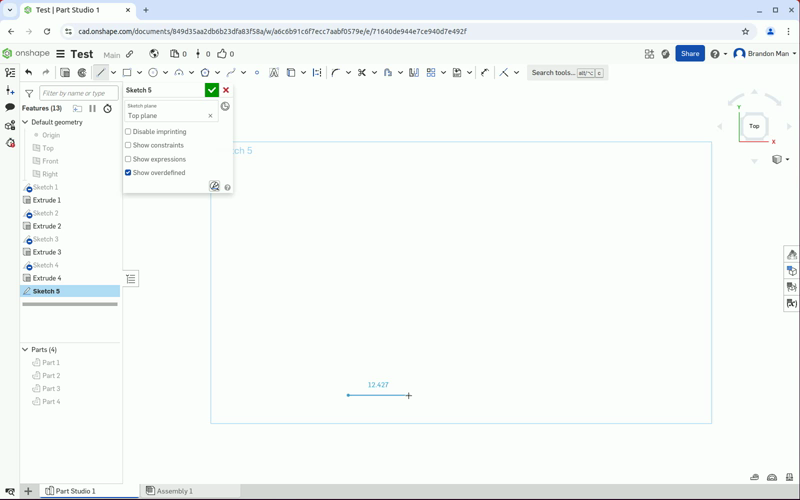
key_down(shift)
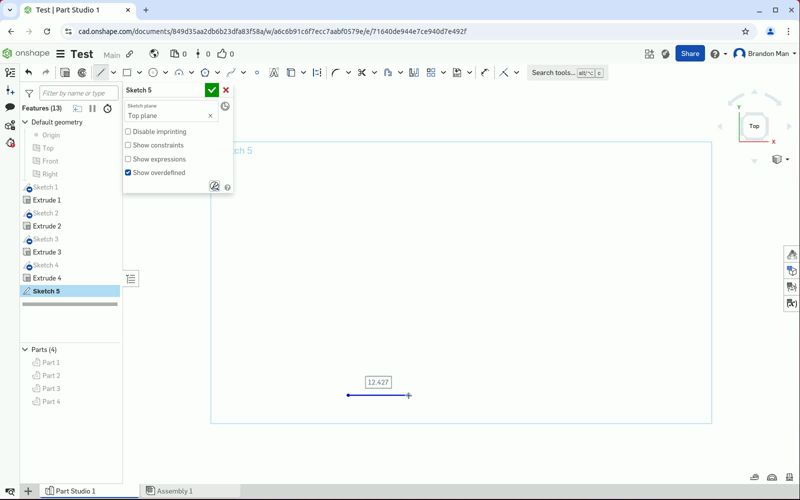
mouse_move(438, 395)
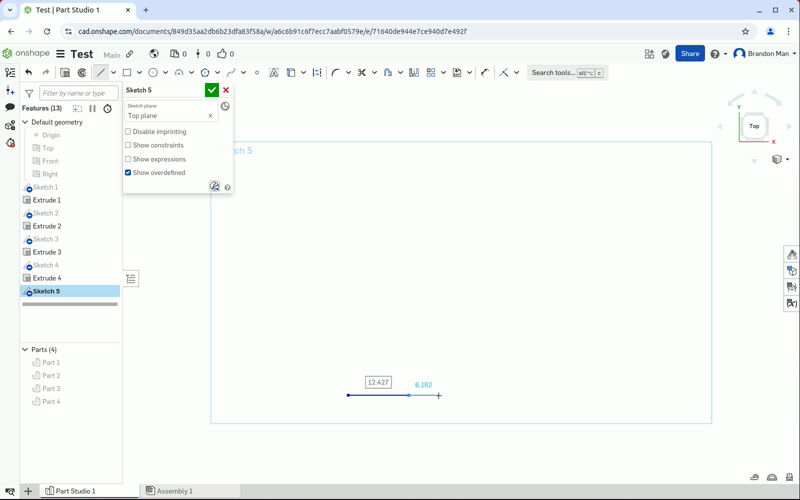
mouse_move(408, 386)
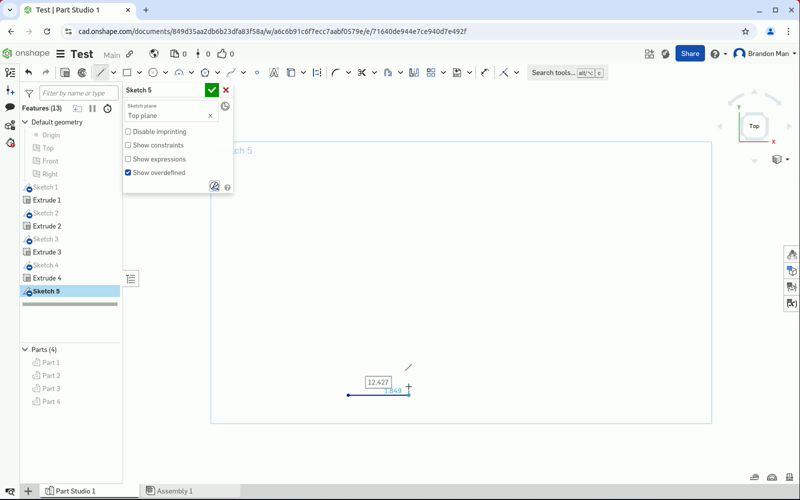
click(408, 386)
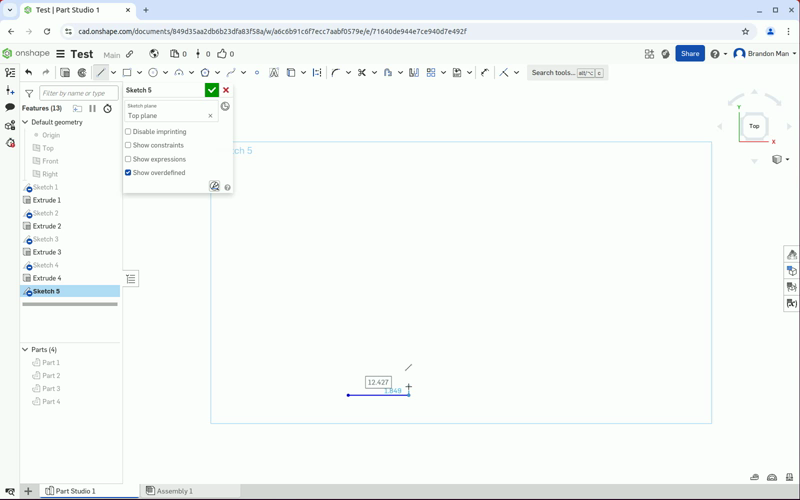
key_up(shift)
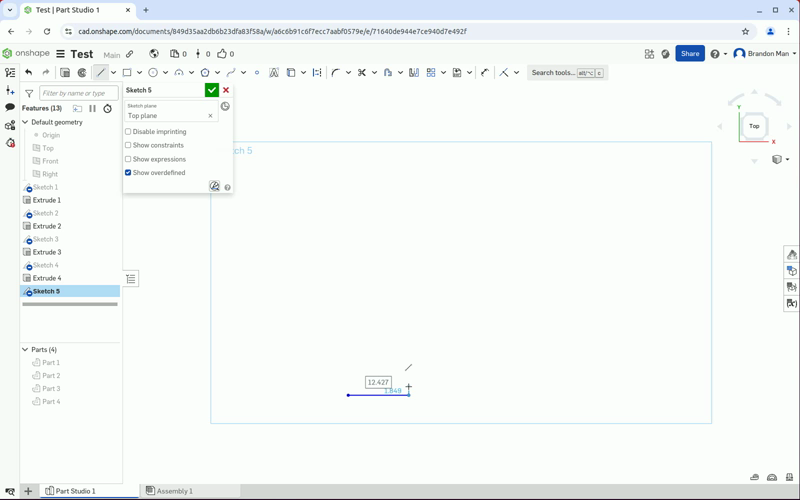
key_down(shift)
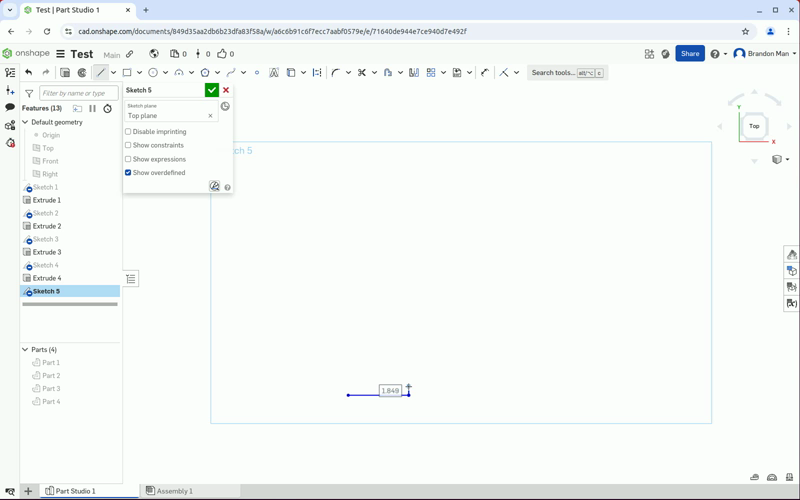
mouse_move(438, 386)
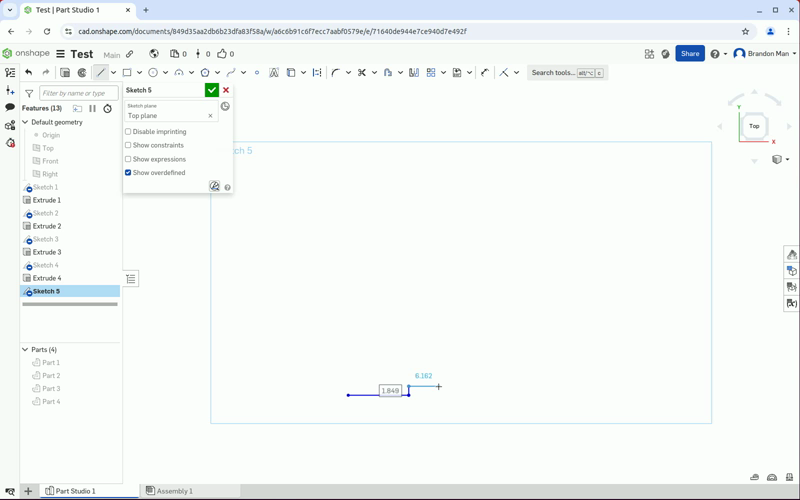
mouse_move(357, 386)
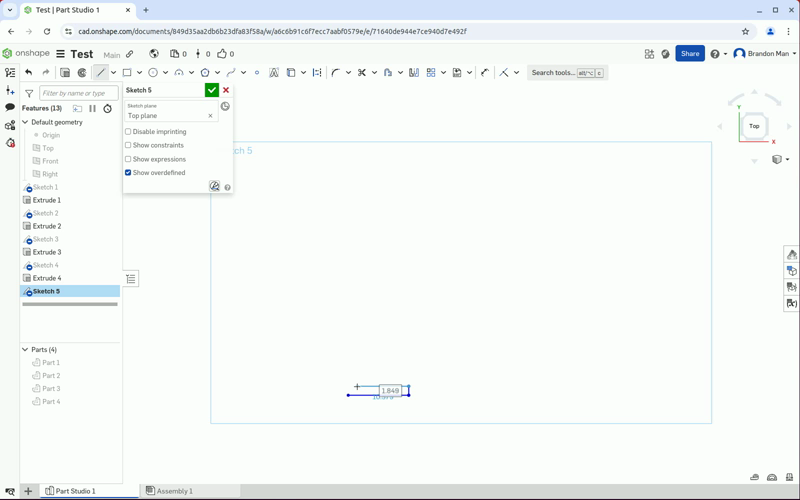
click(357, 386)
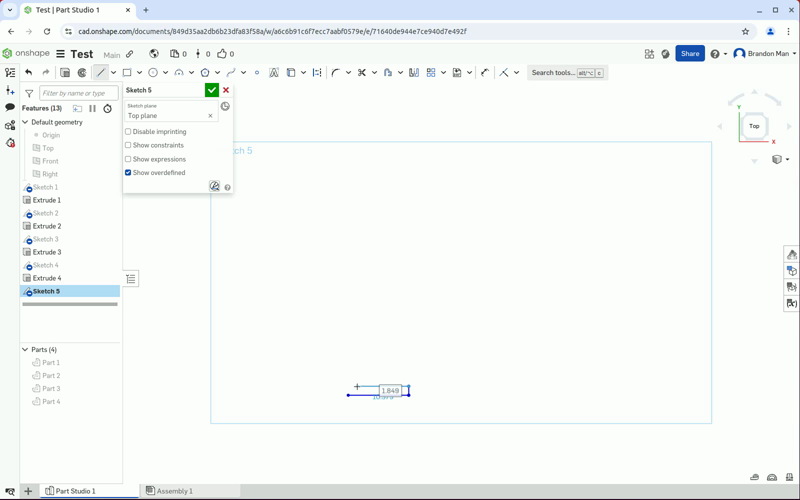
key_up(shift)
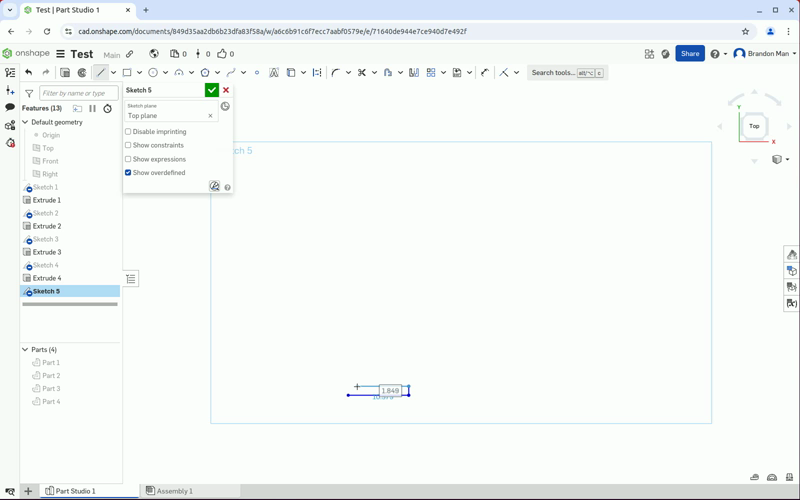
key_down(shift)
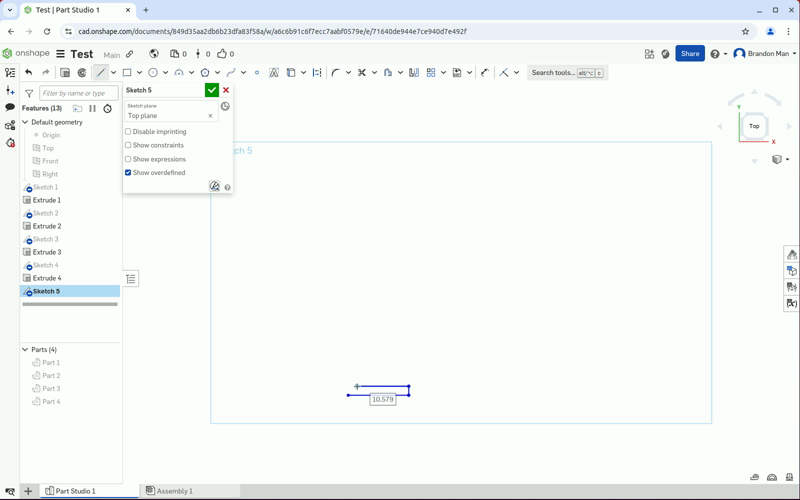
mouse_move(387, 386)
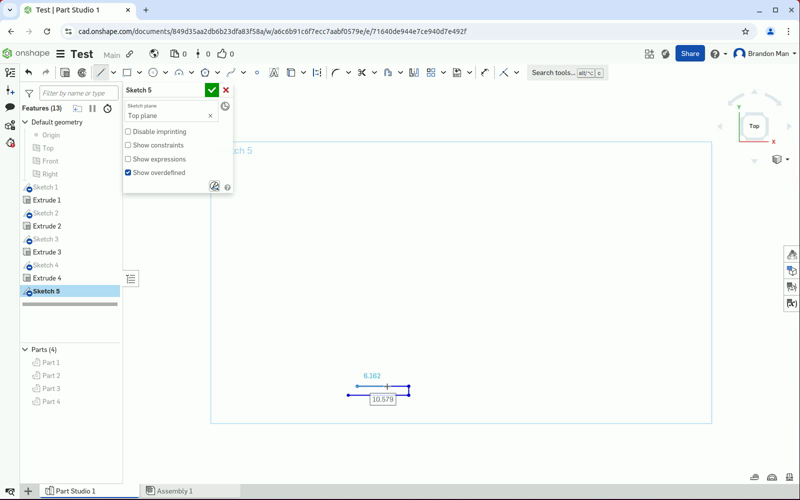
mouse_move(357, 335)
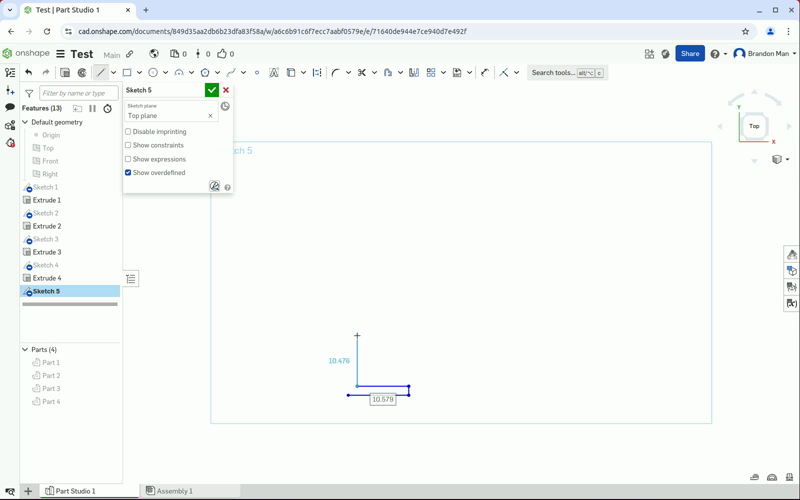
click(357, 335)
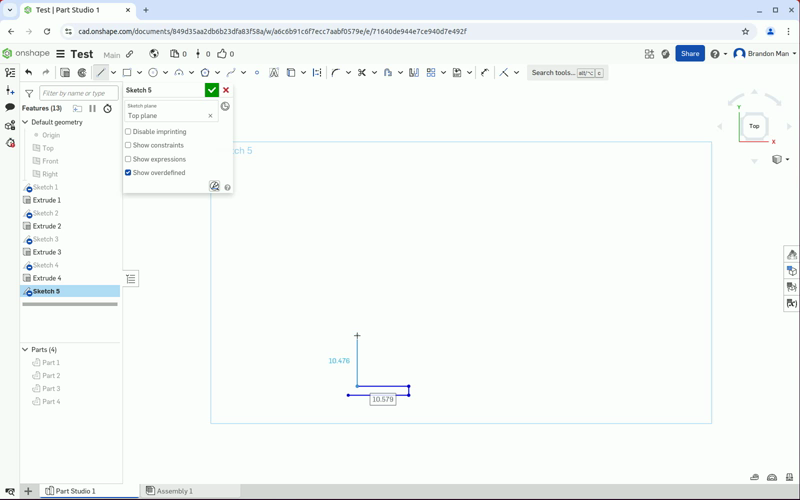
key_up(shift)
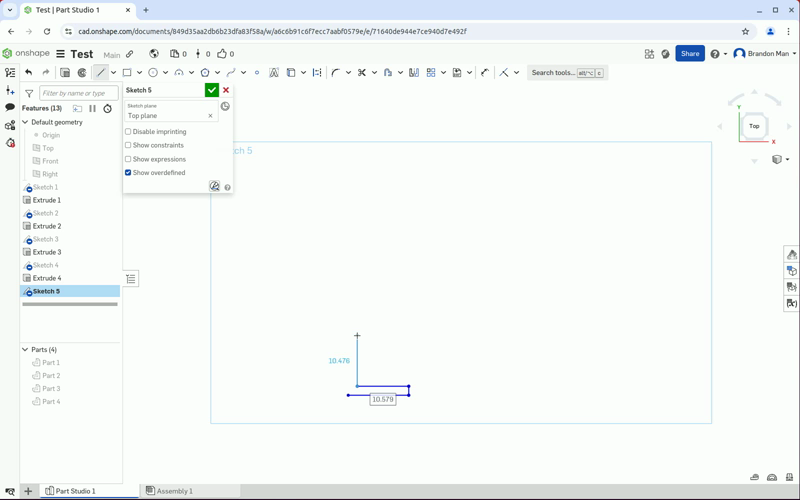
key_down(shift)
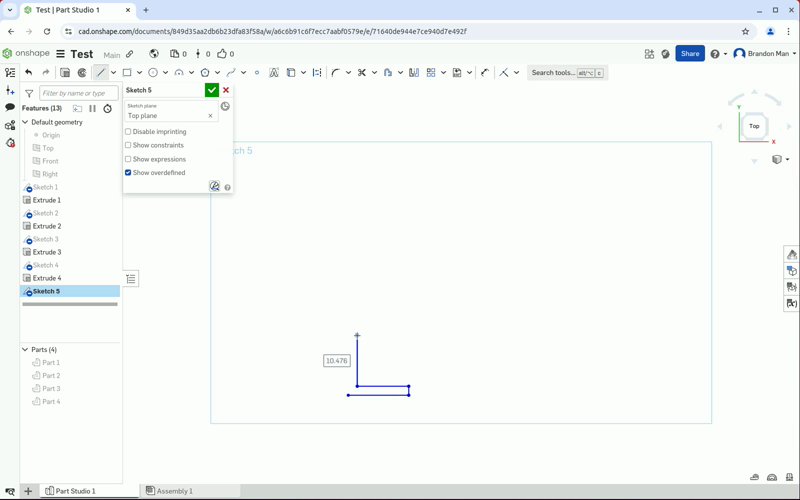
mouse_move(387, 335)
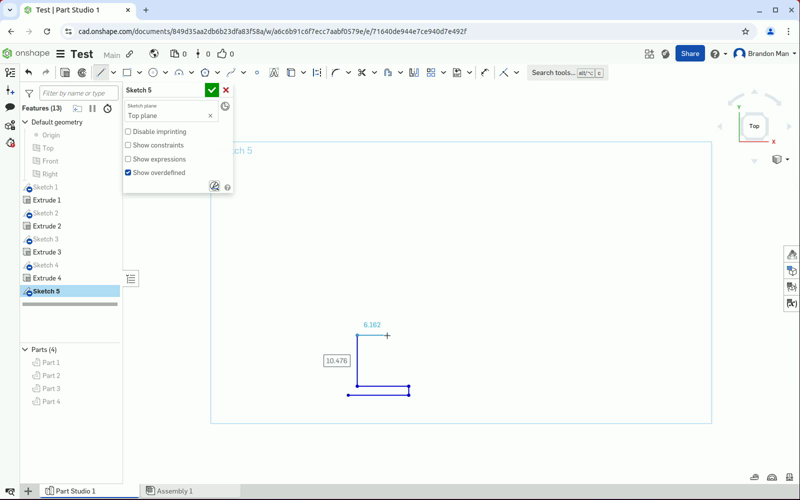
mouse_move(348, 335)
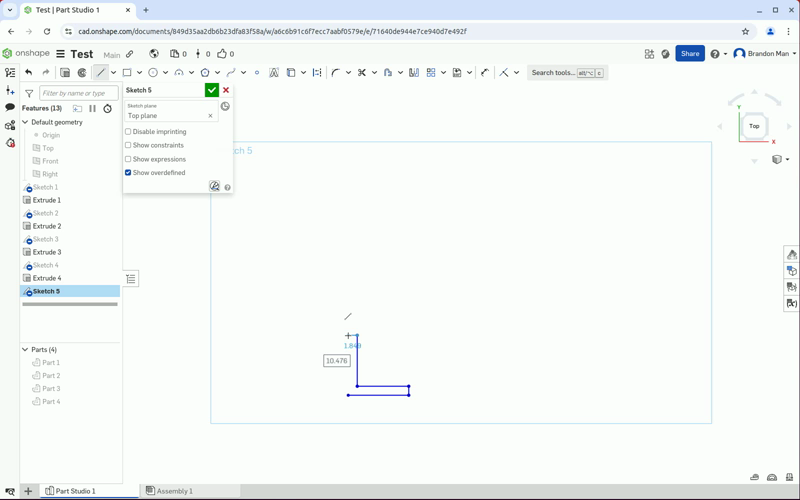
click(348, 335)
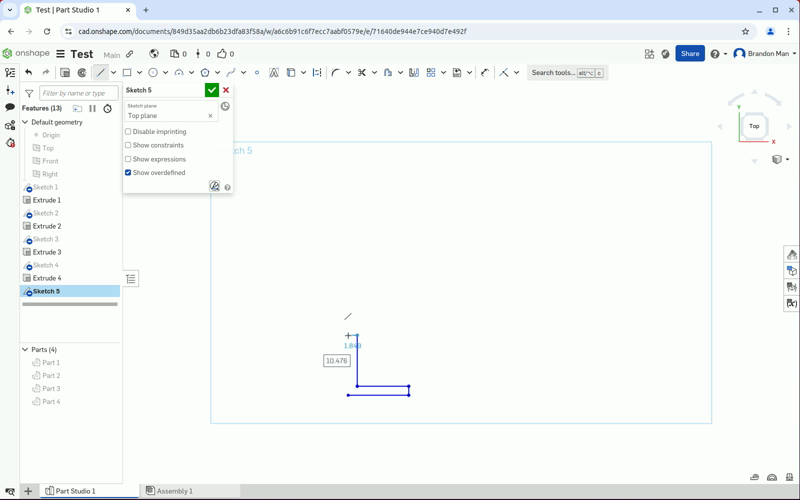
key_up(shift)
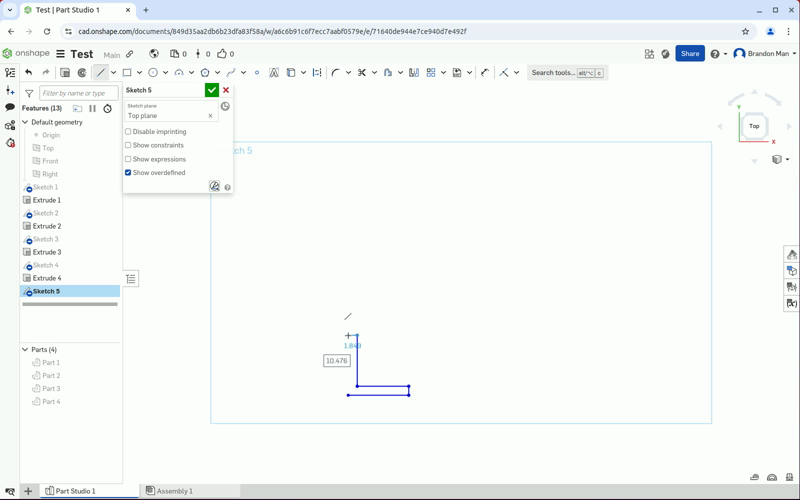
key_down(shift)
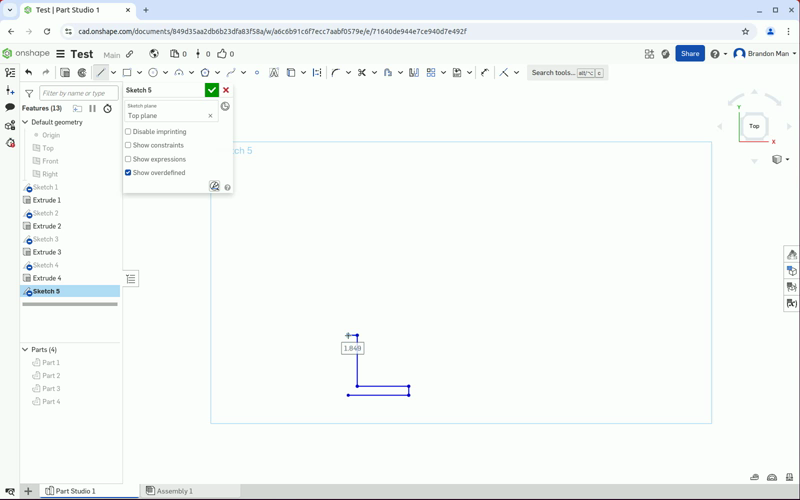
mouse_move(348, 395)
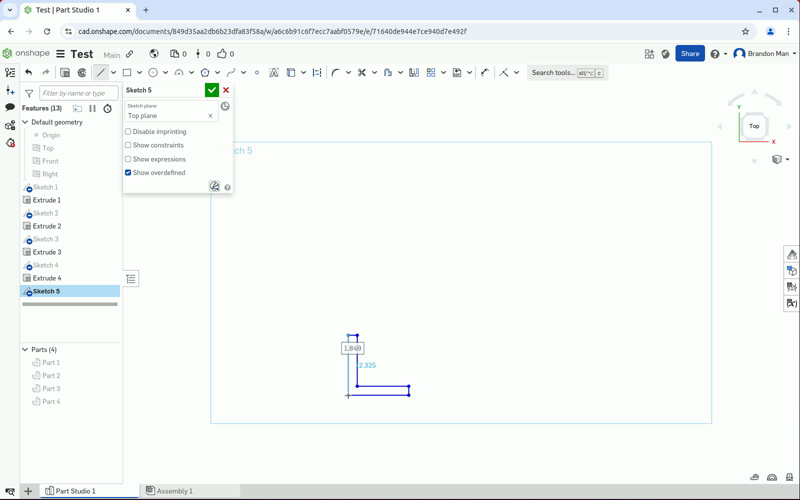
key_up(shift)
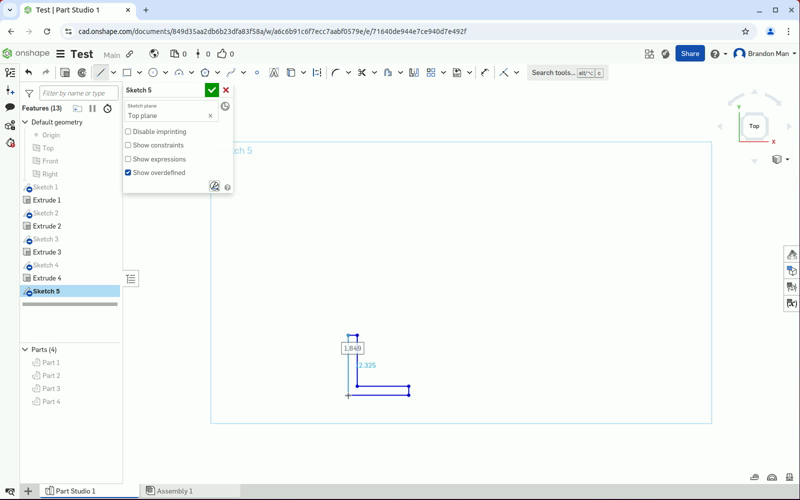
click(348, 395)
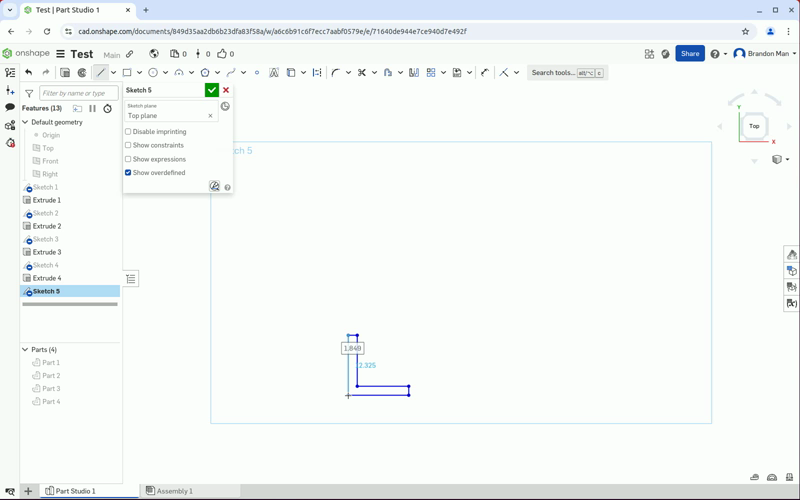
key(esc)
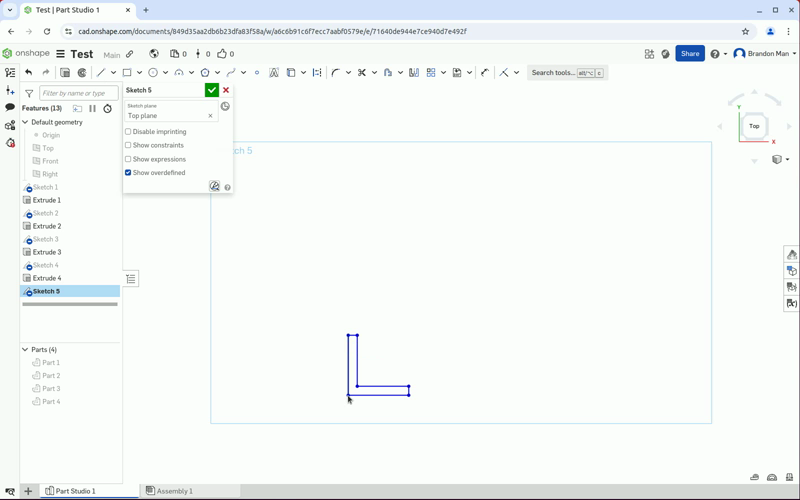
mouse_move(349, 375)
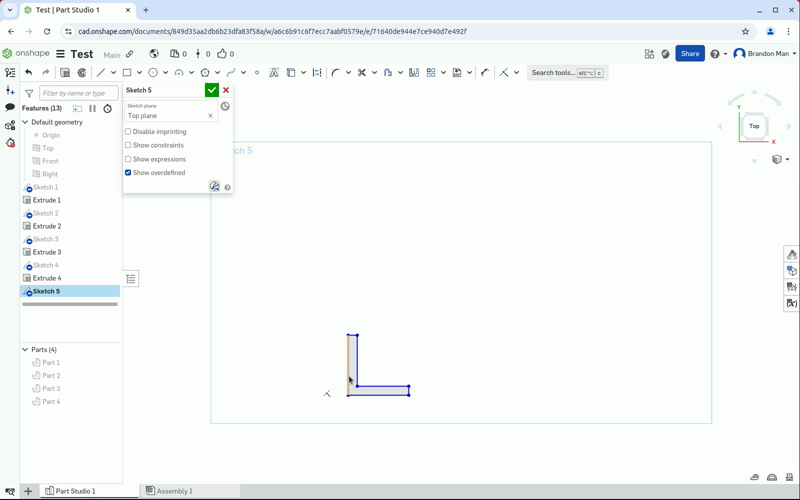
scroll(6)
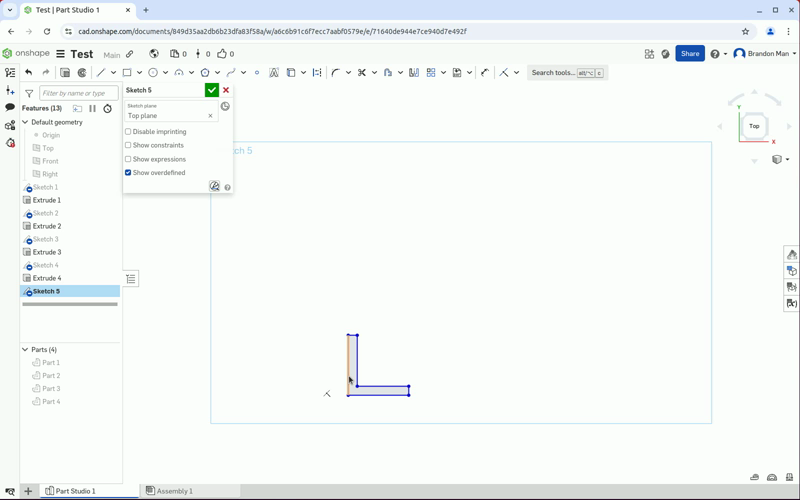
scroll(6)
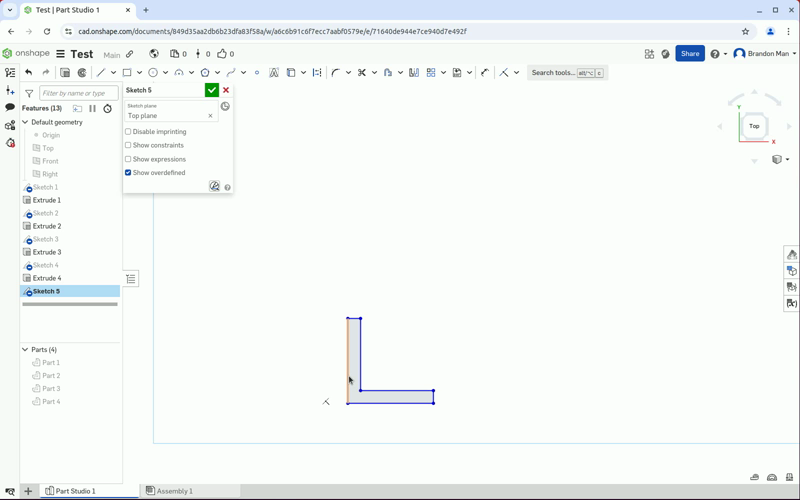
scroll(6)
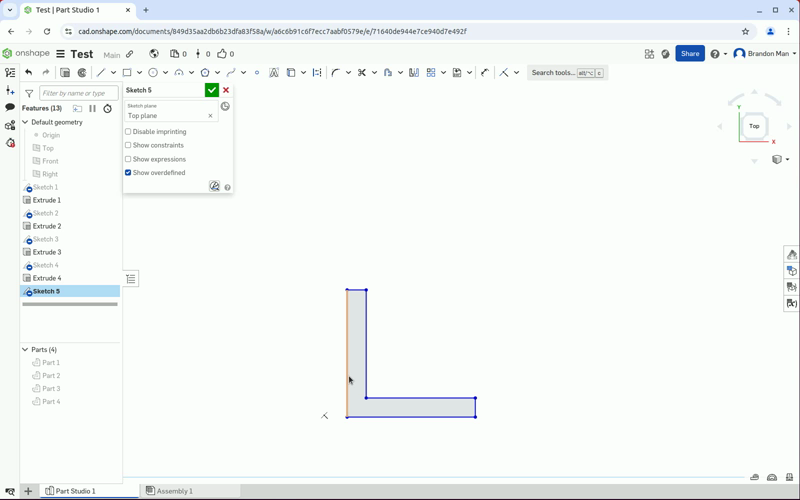
scroll(6)
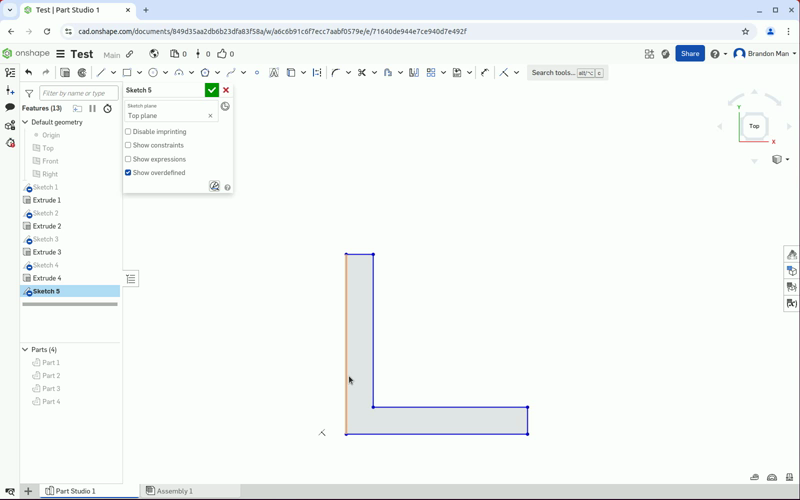
scroll(6)
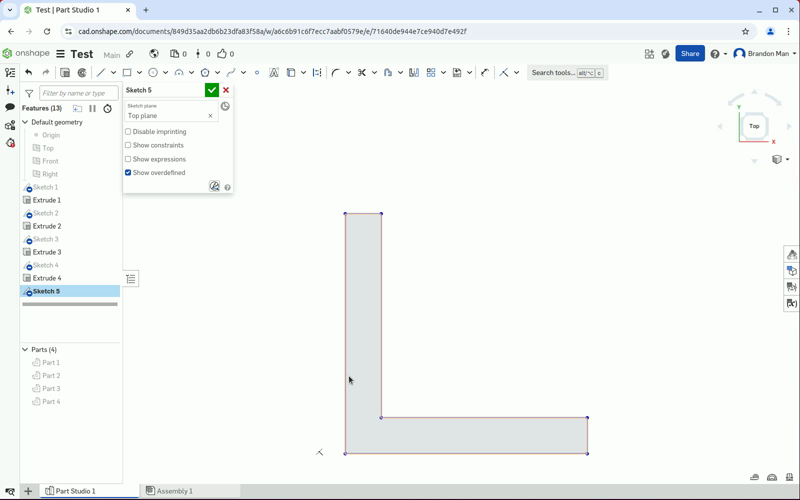
scroll(6)
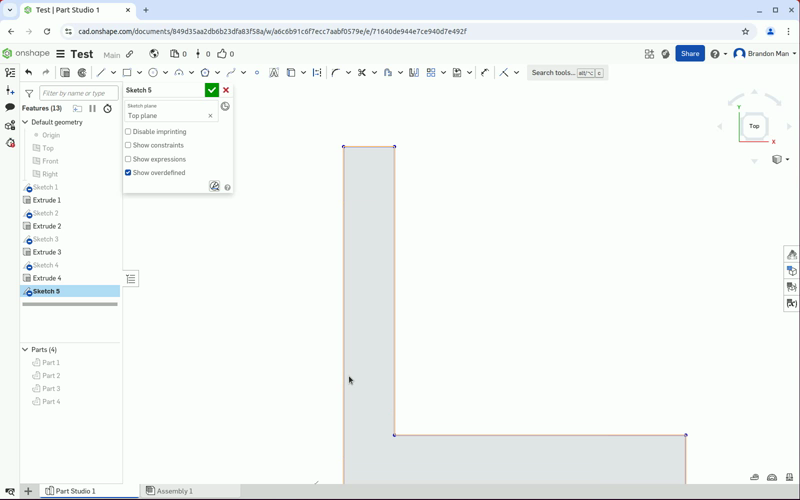
scroll(6)
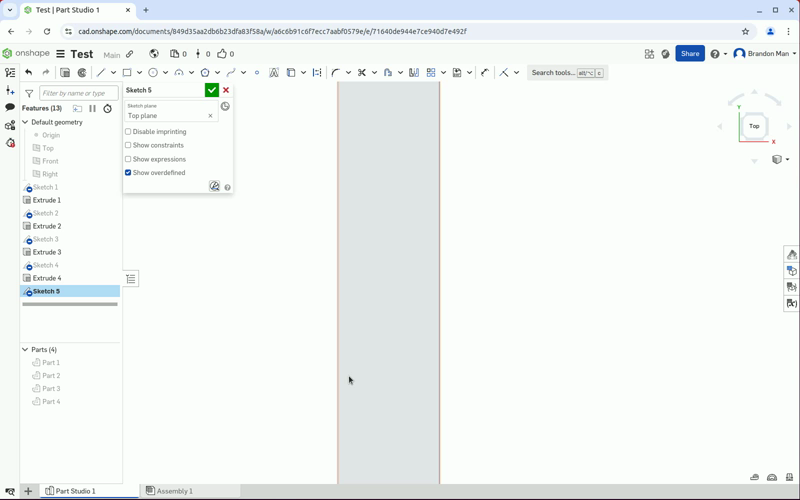
click(349, 375)
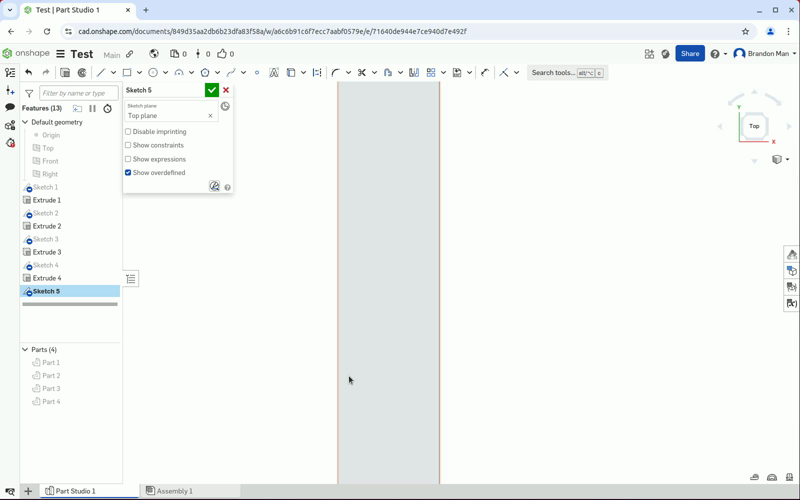
scroll(-6)
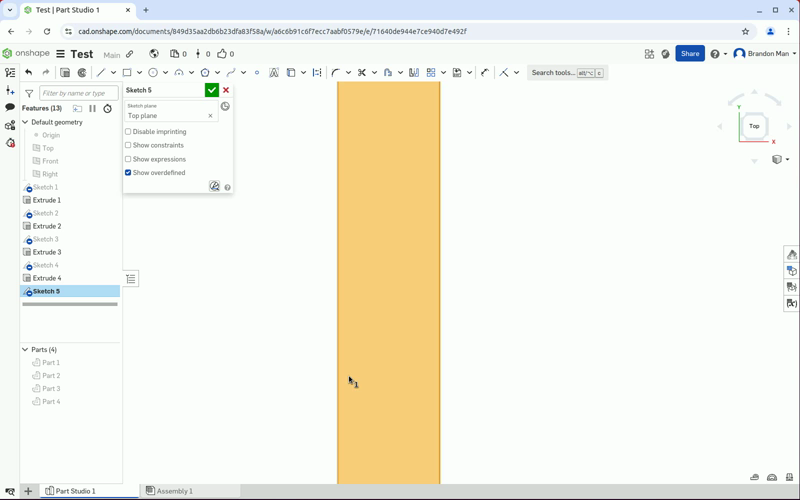
scroll(-6)
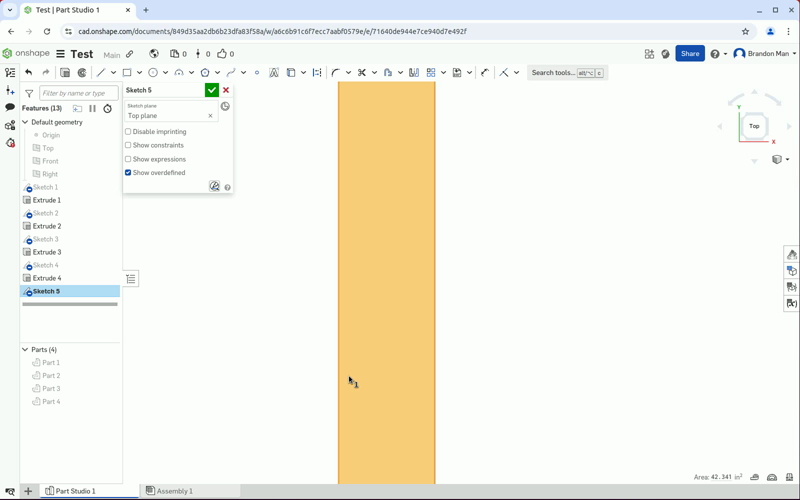
scroll(-6)
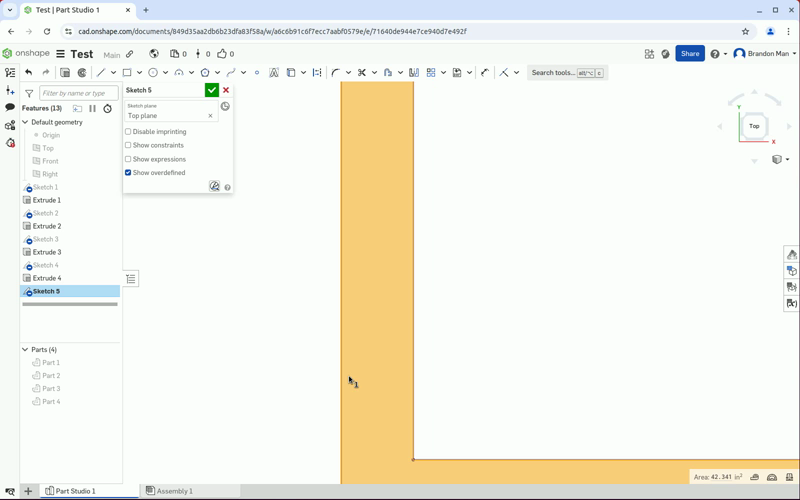
scroll(-6)
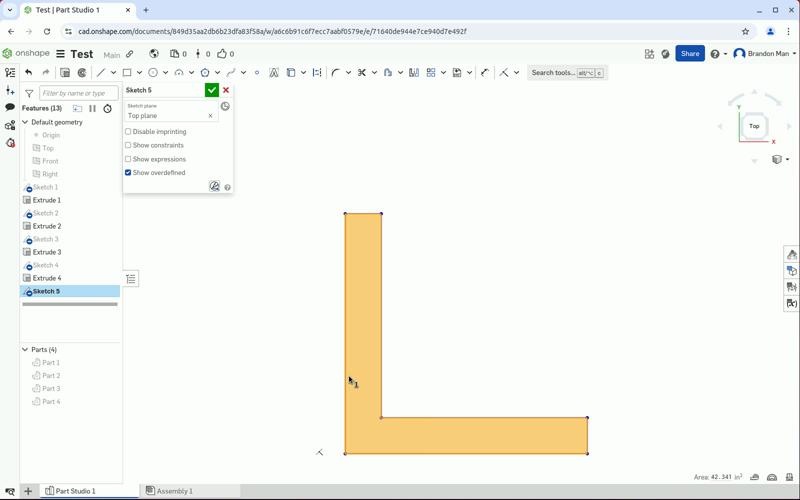
scroll(-6)
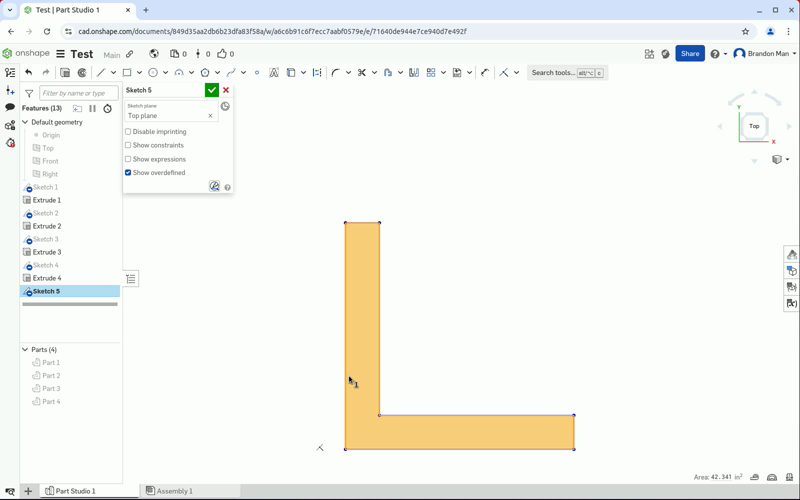
scroll(-6)
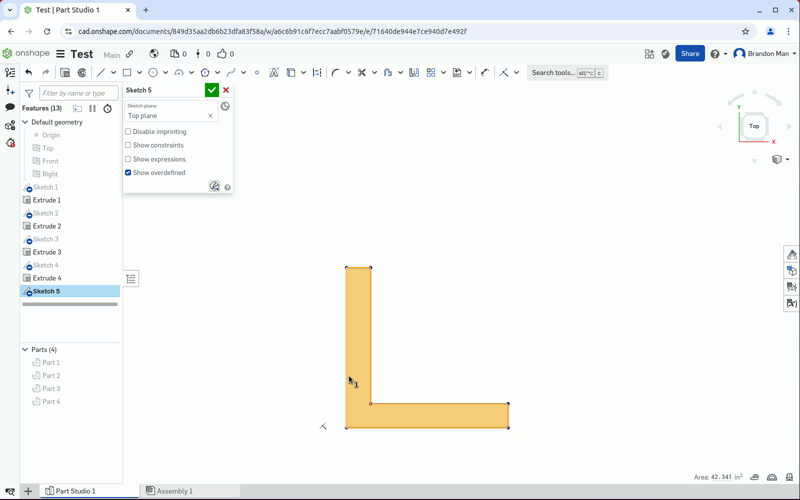
scroll(-6)
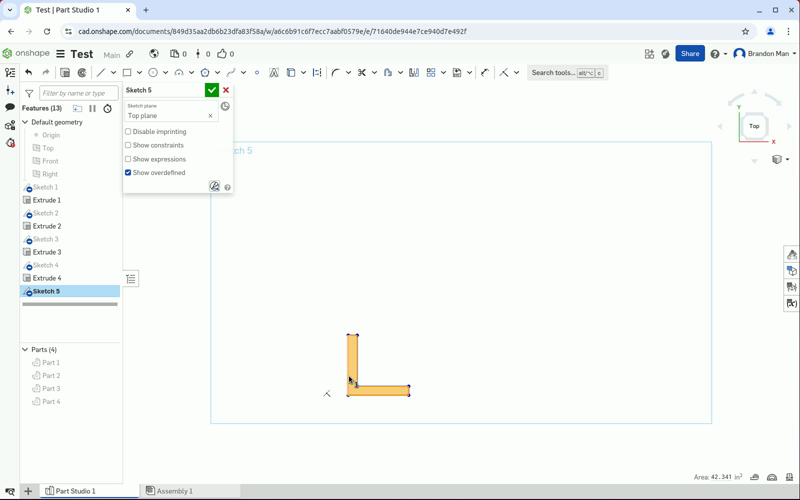
mouse_move(73, 352)
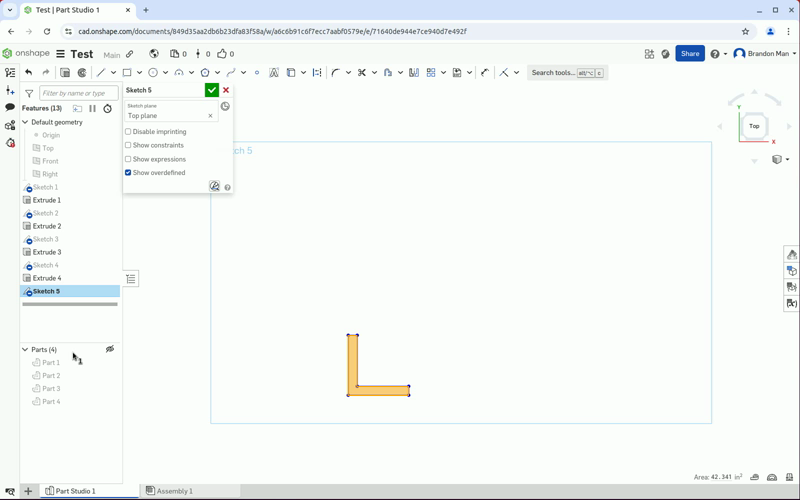
key(shift+y)
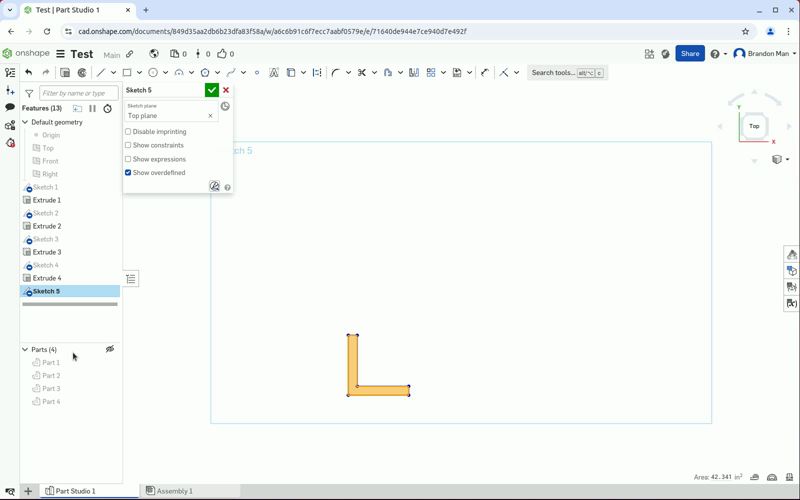
key(shift+e)
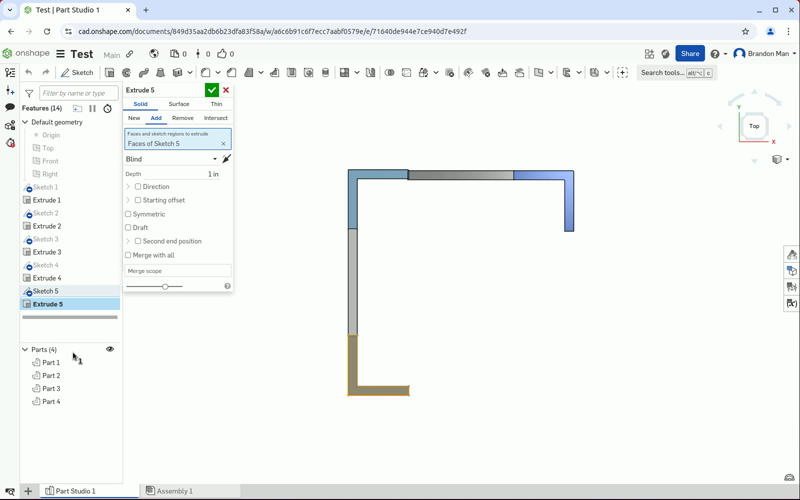
mouse_move(143, 106)
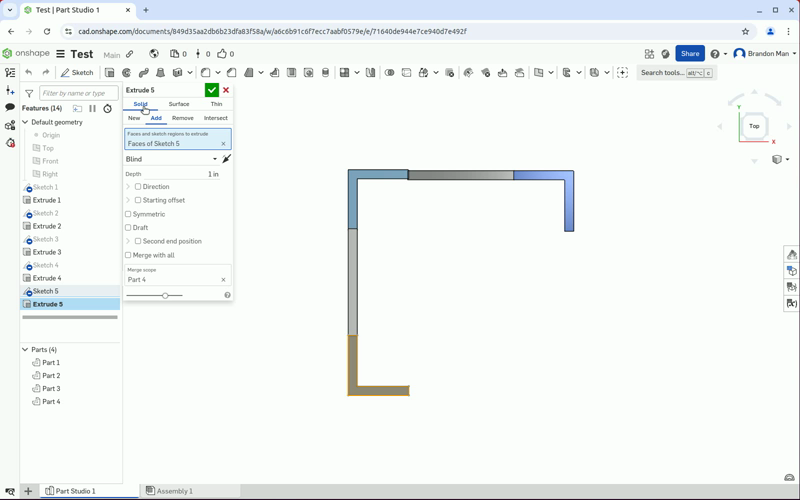
click(143, 106)
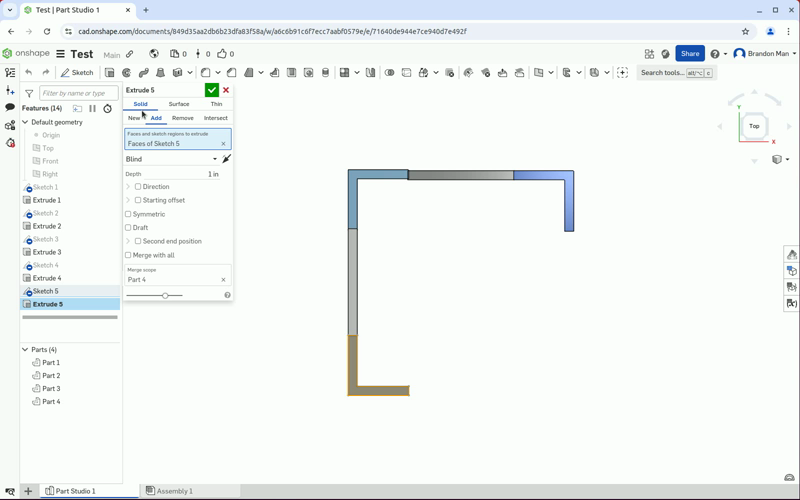
mouse_move(137, 120)
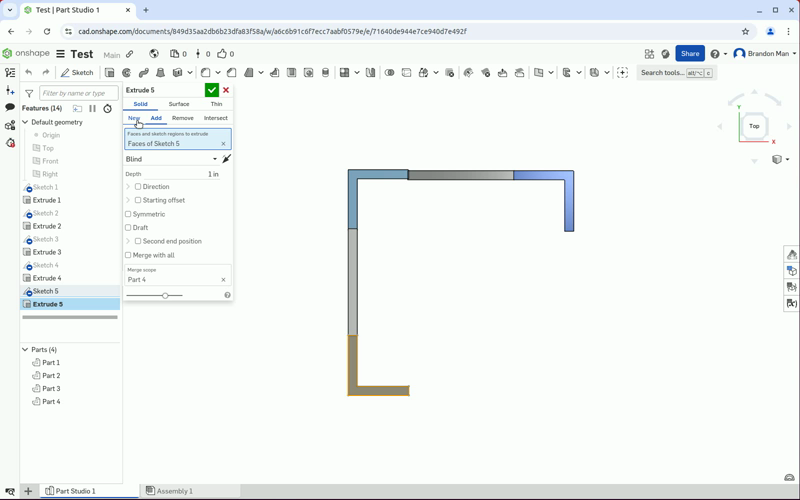
click(137, 120)
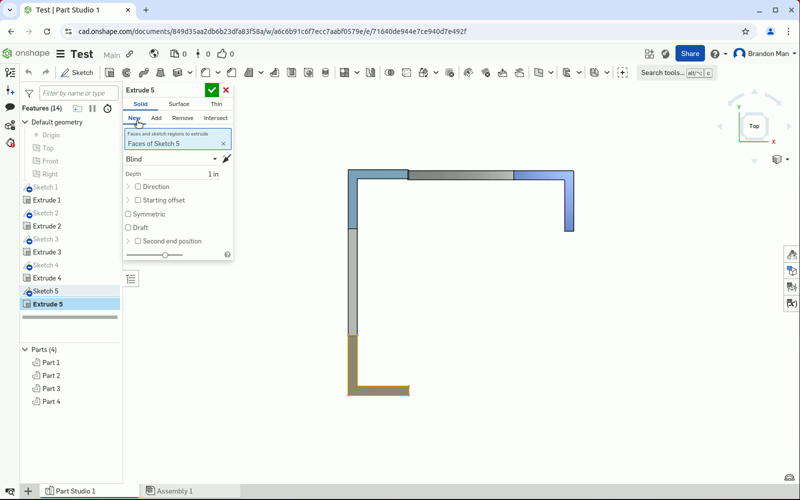
key(tab, 4)
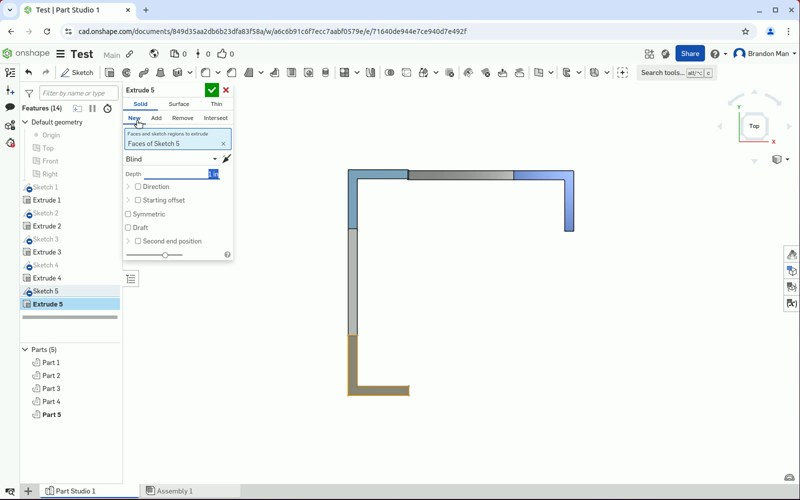
text(2.407)
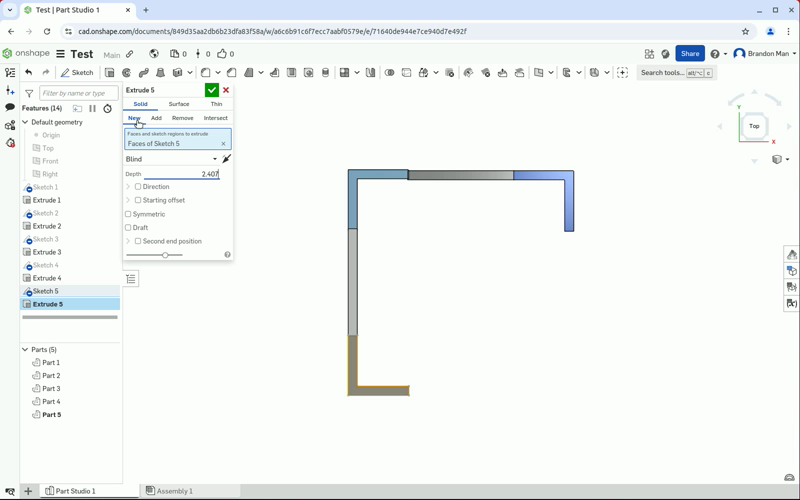
key(enter)
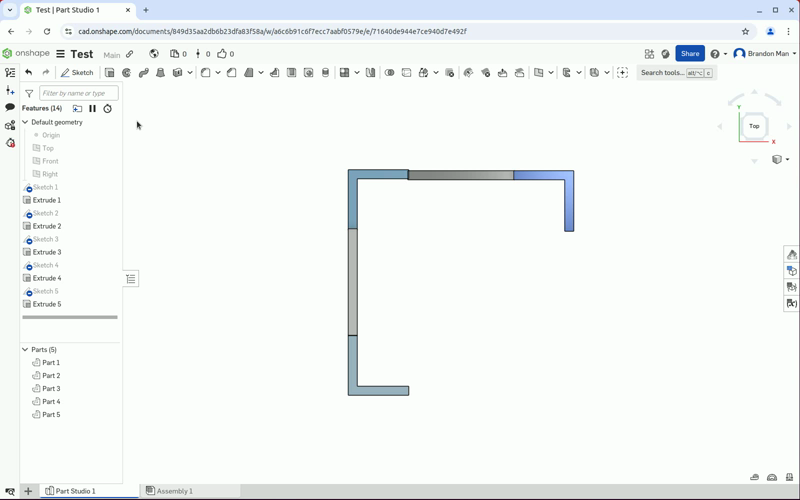
key(shift+h)
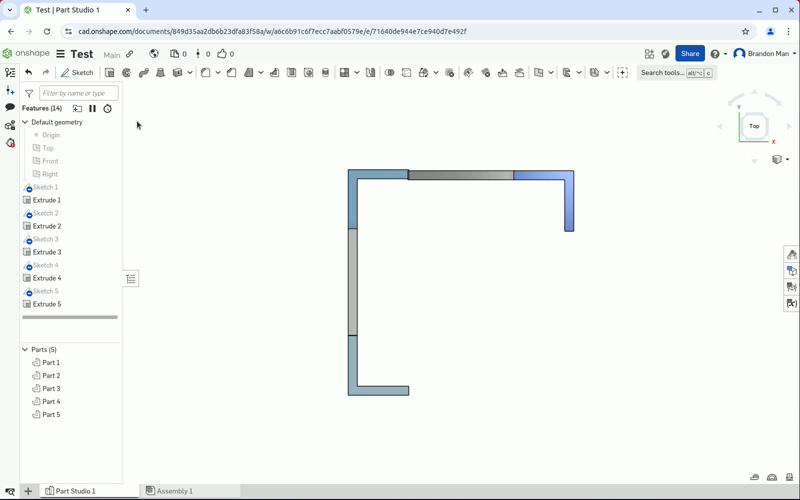
key(shift+h)
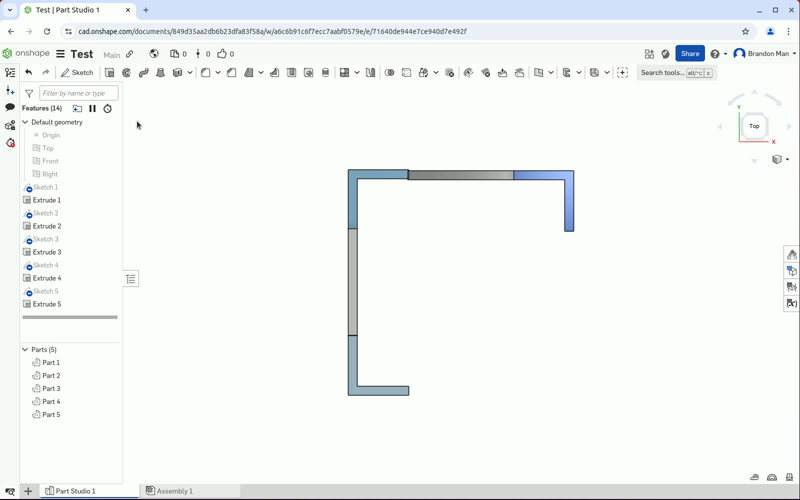
mouse_move(73, 189)
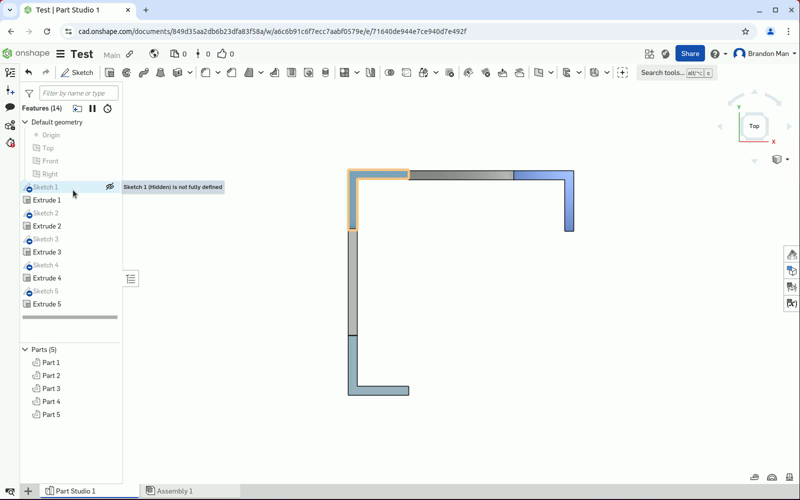
click(73, 189)
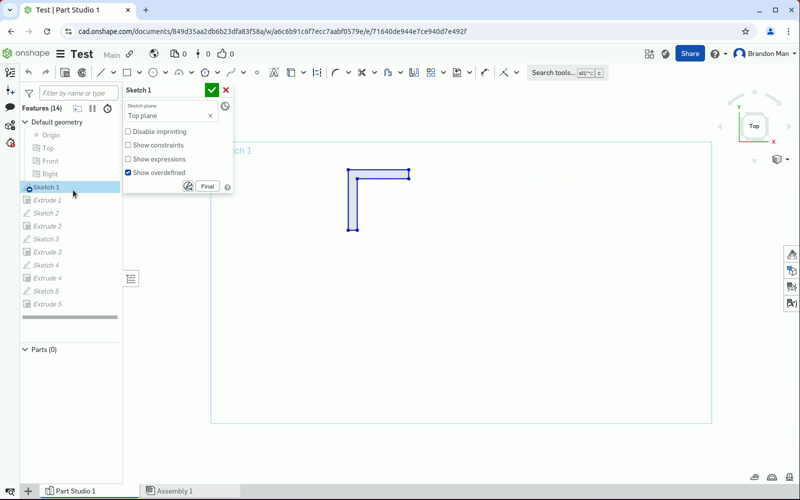
mouse_move(229, 92)
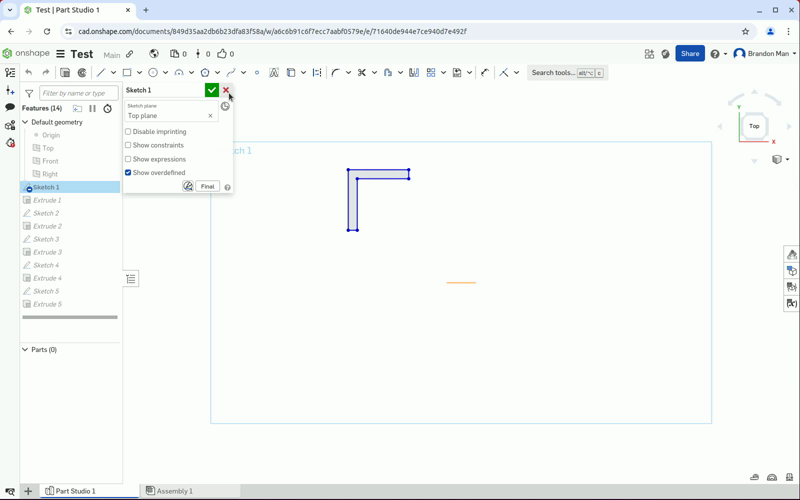
click(229, 92)
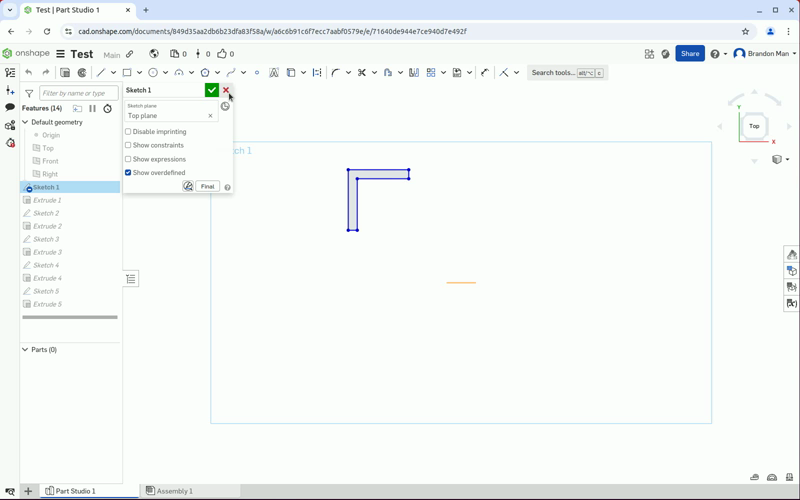
key(shift+s)
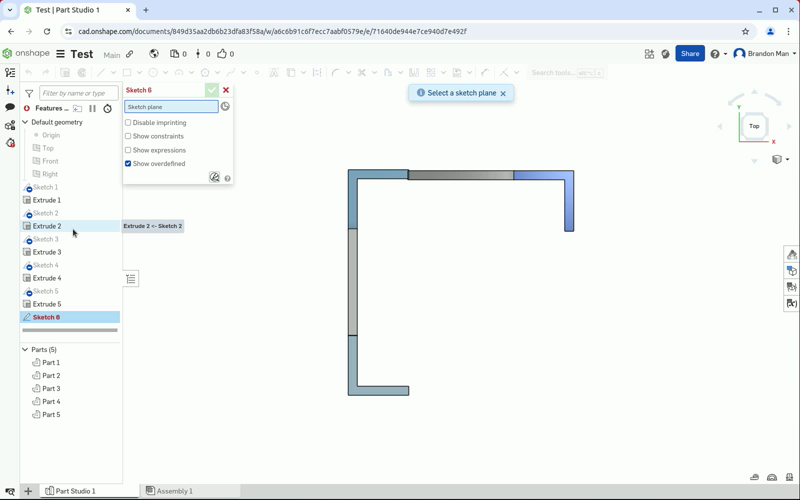
scroll(3)
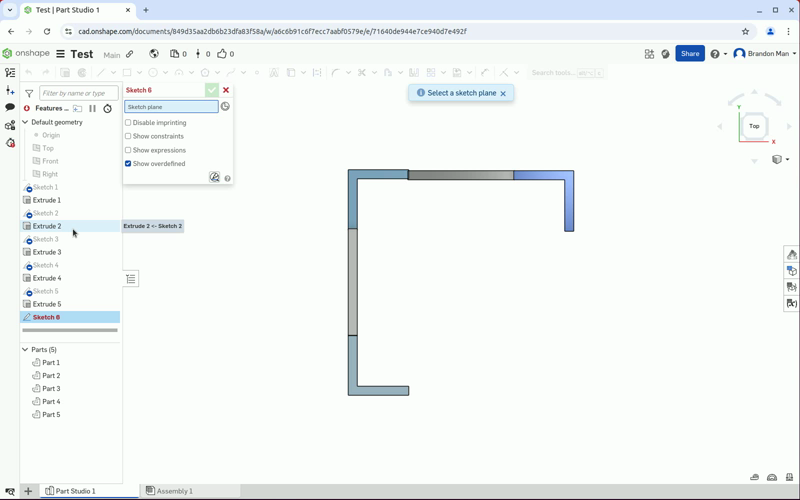
mouse_move(73, 150)
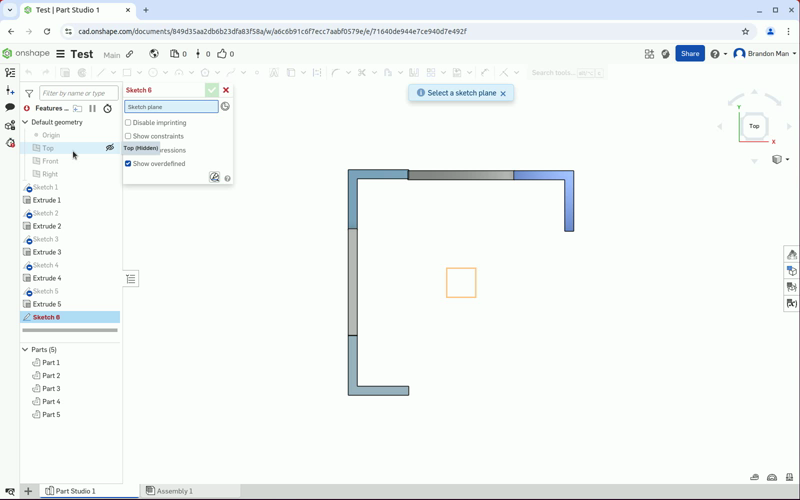
click(73, 150)
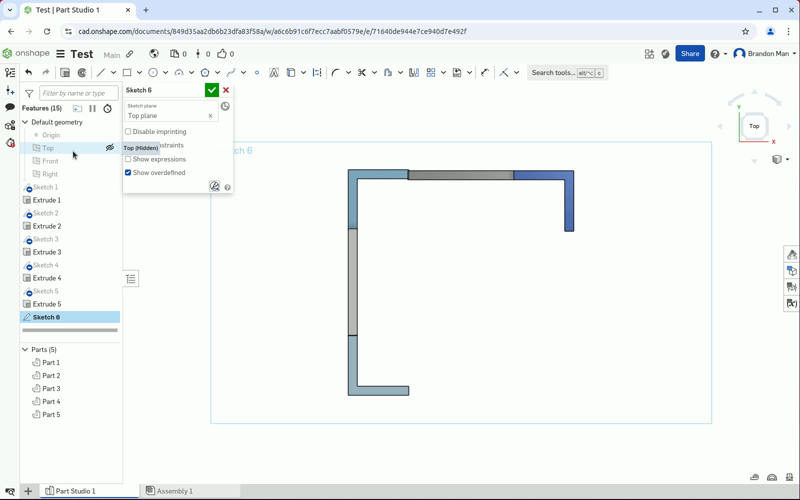
mouse_move(73, 352)
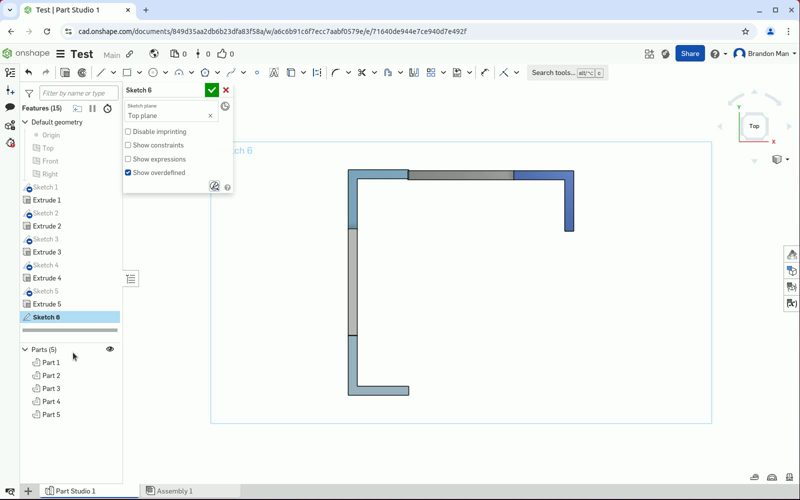
key(y)
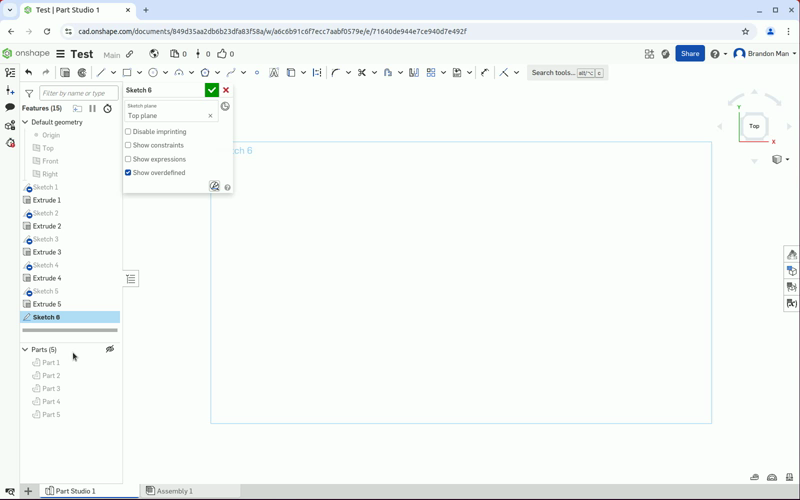
key(l)
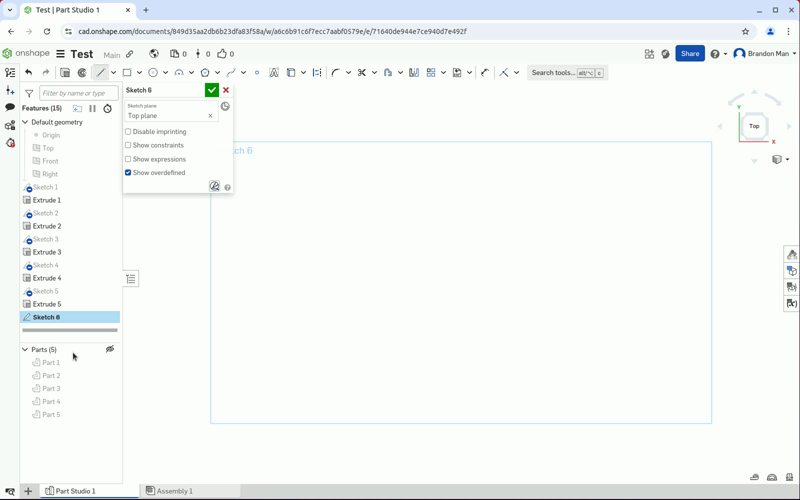
key_down(shift)
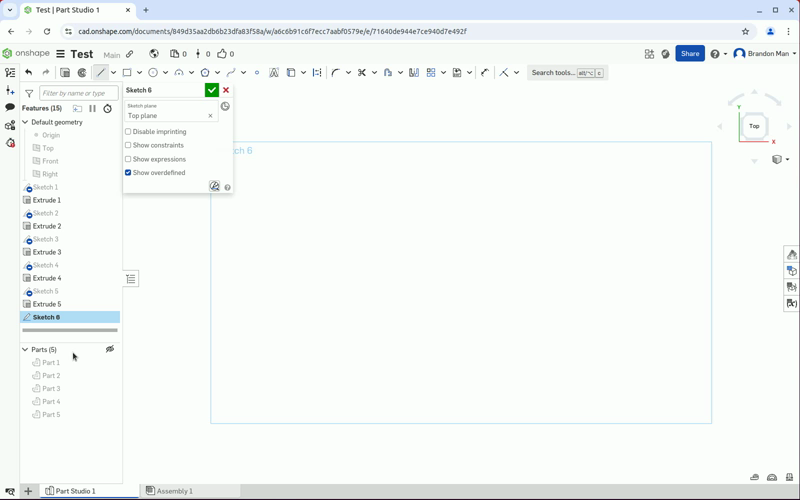
mouse_move(407, 395)
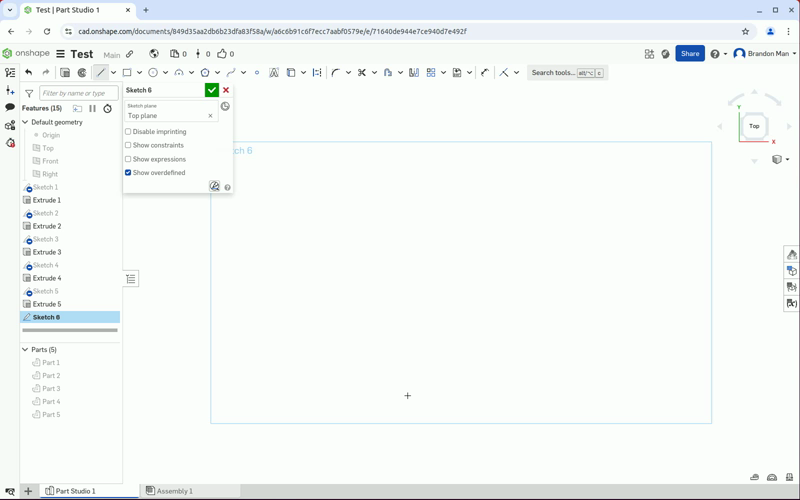
click(407, 395)
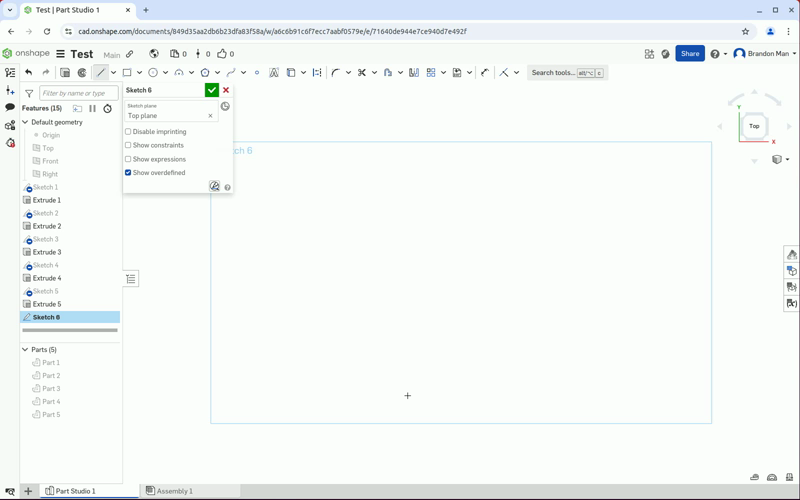
key_up(shift)
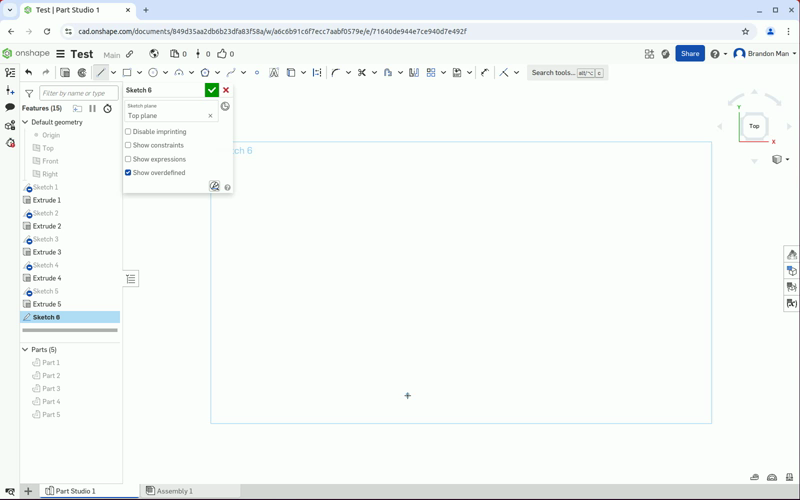
key_down(shift)
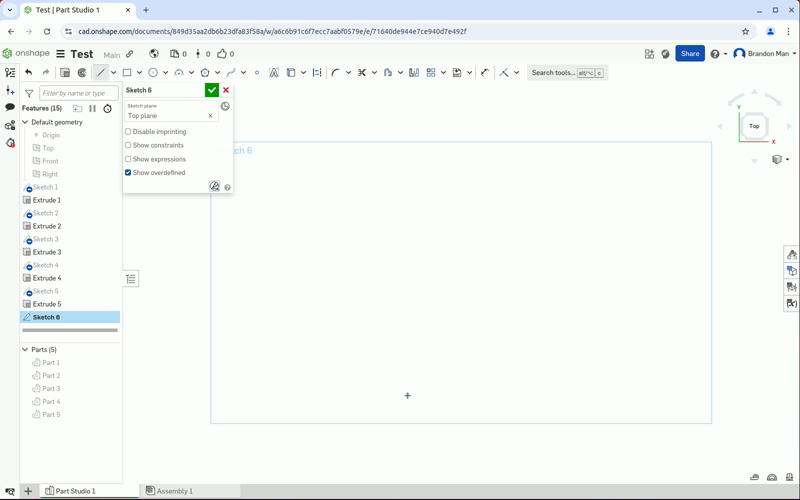
mouse_move(514, 395)
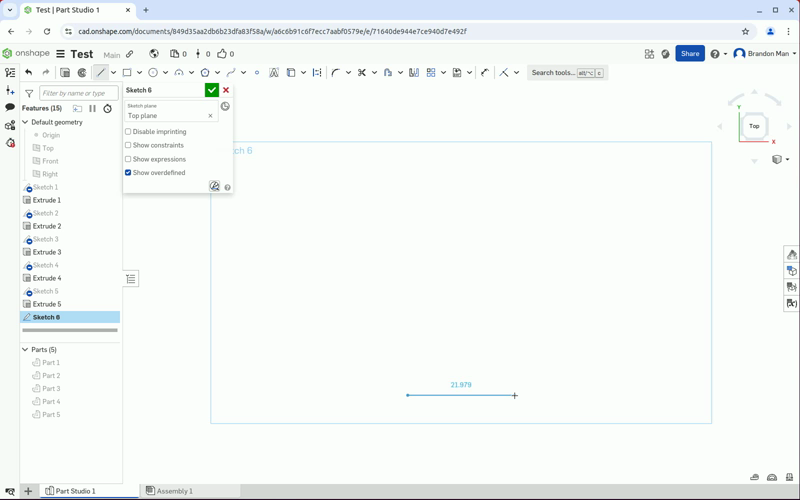
click(514, 395)
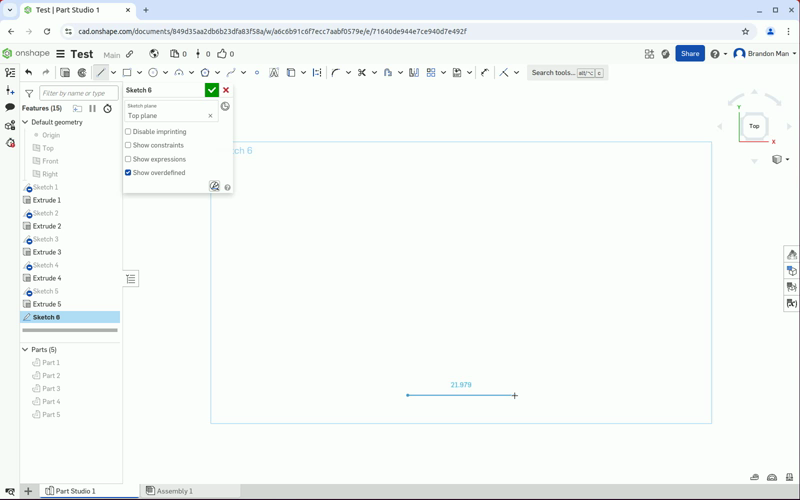
key_up(shift)
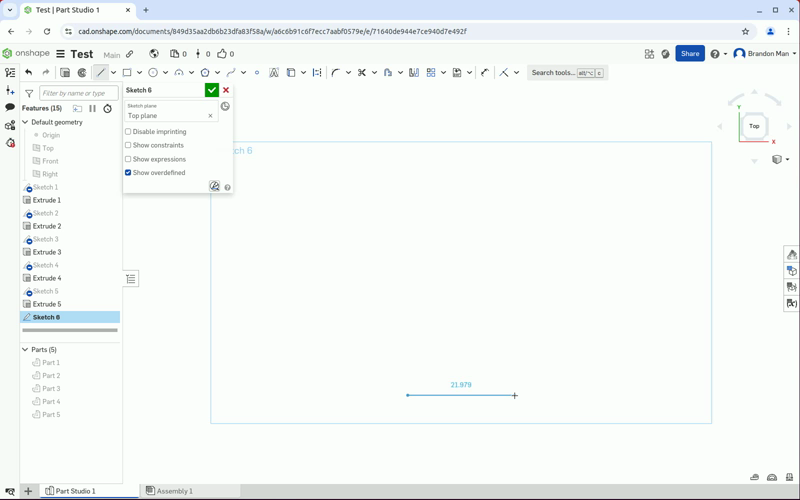
key_down(shift)
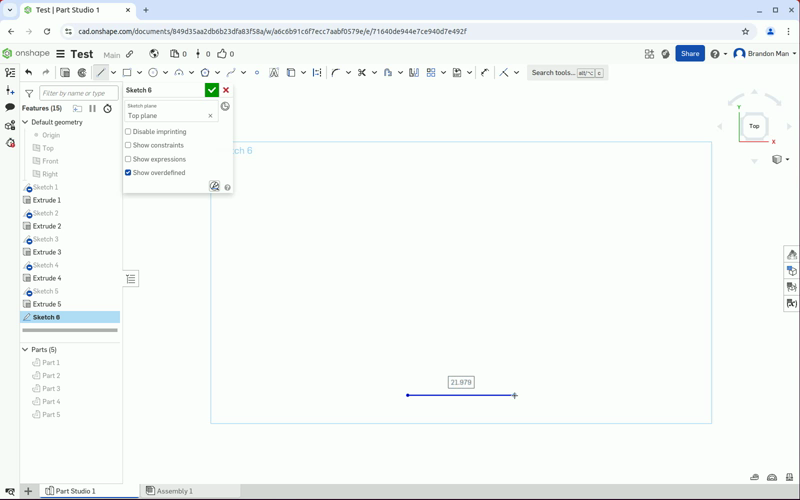
mouse_move(544, 395)
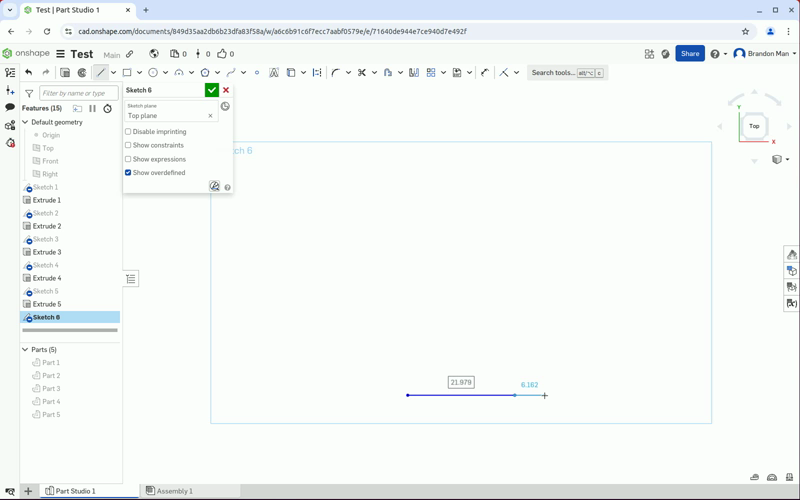
mouse_move(514, 386)
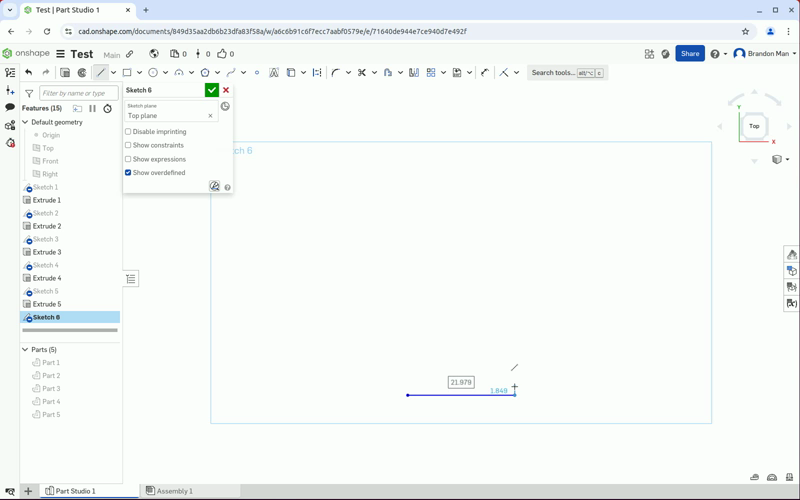
click(514, 386)
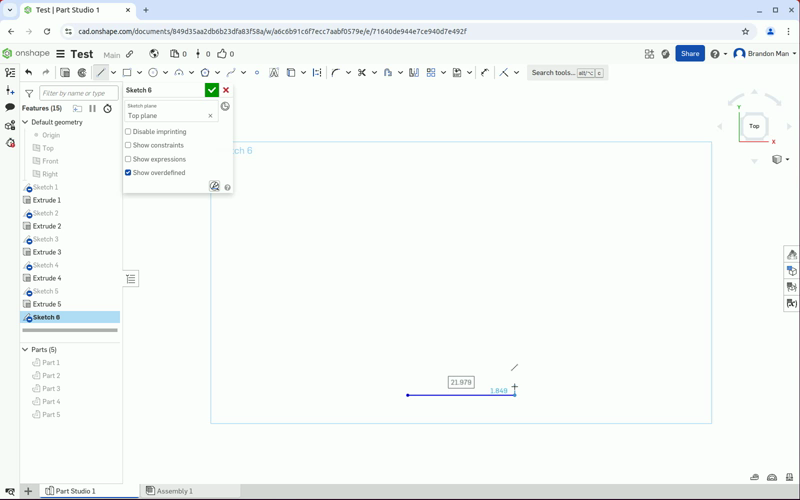
key_up(shift)
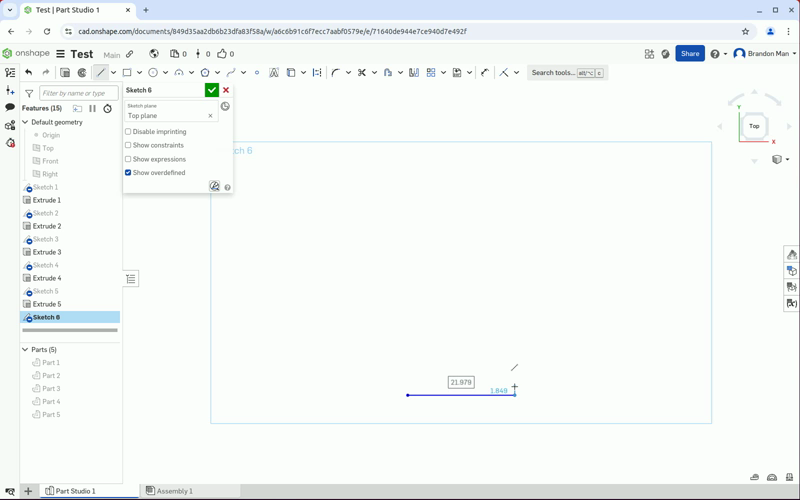
key_down(shift)
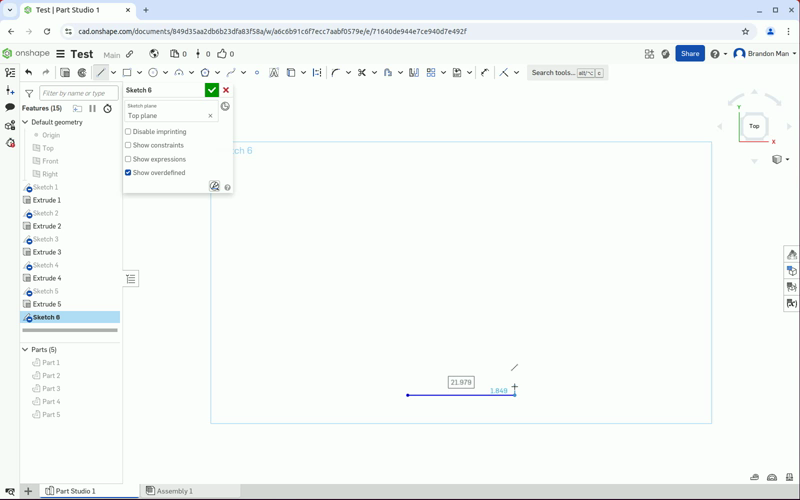
mouse_move(407, 386)
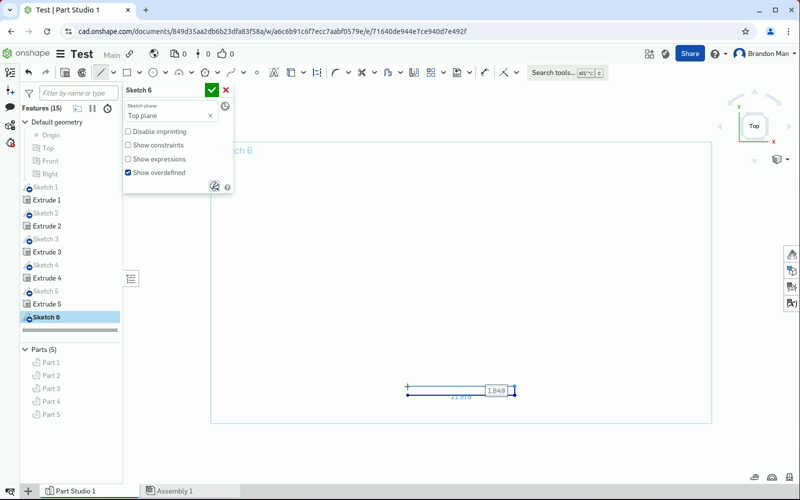
click(407, 386)
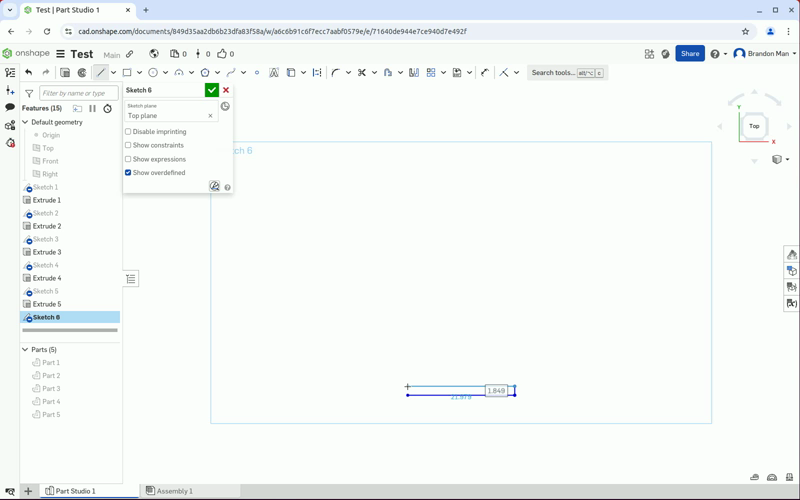
key_up(shift)
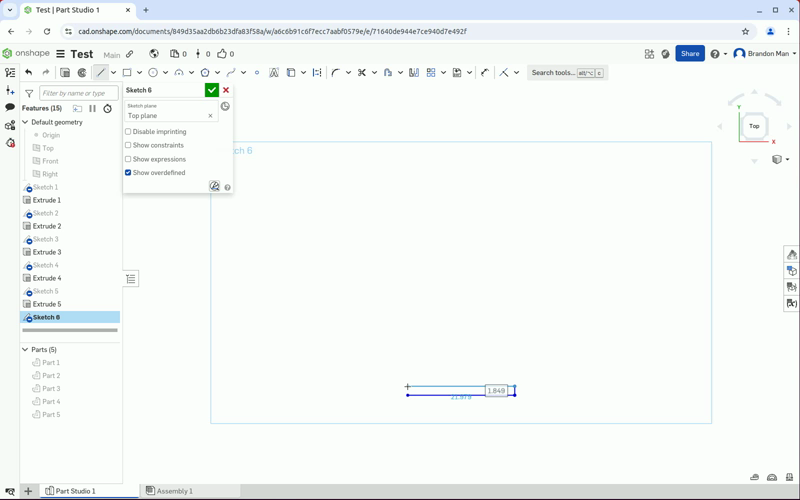
mouse_move(437, 386)
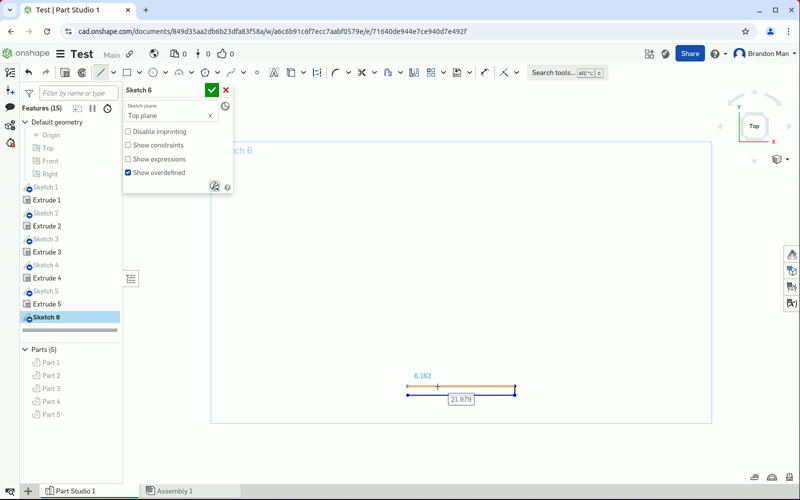
key_down(shift)
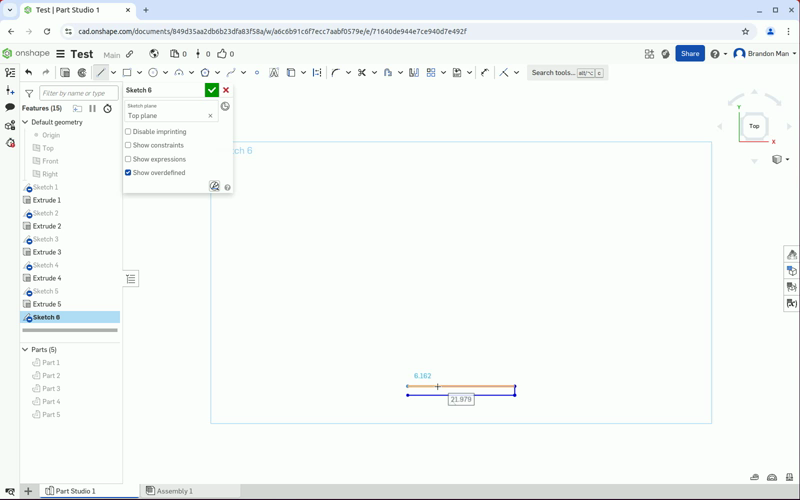
mouse_move(407, 395)
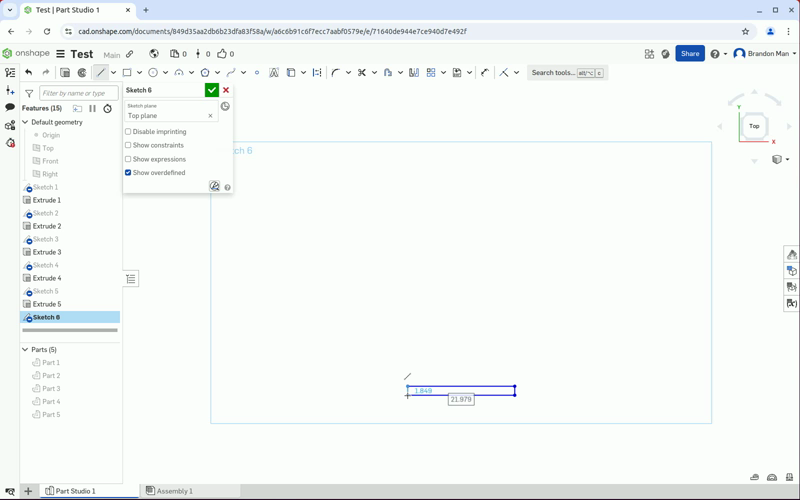
key_up(shift)
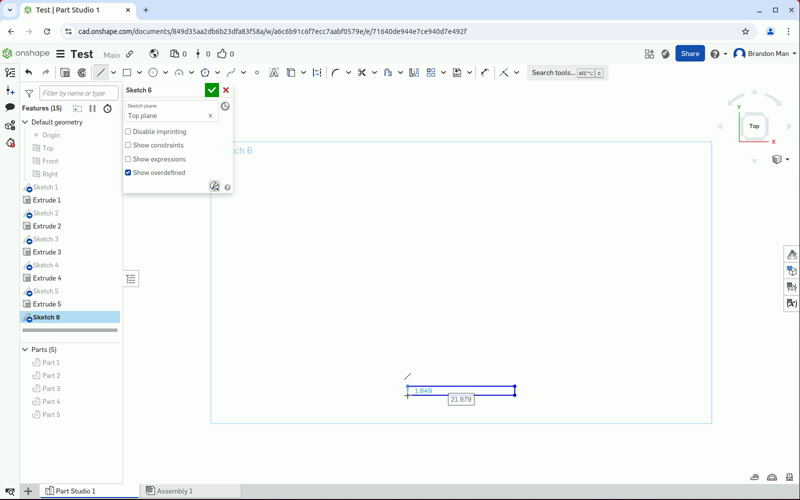
click(407, 395)
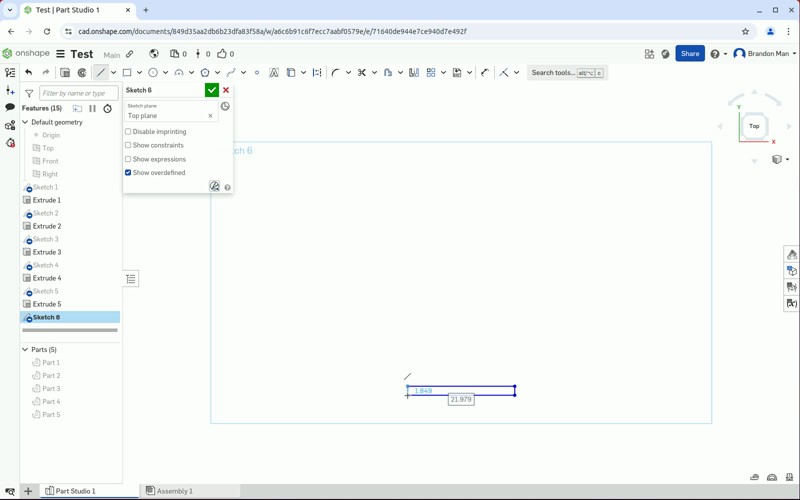
key(esc)
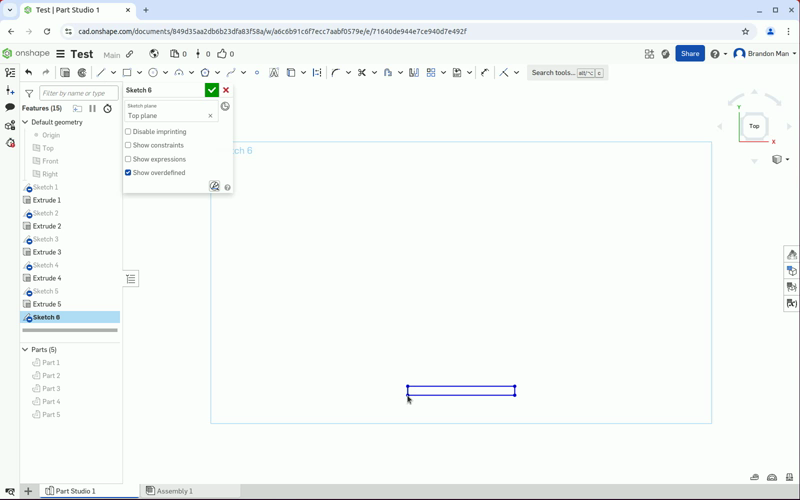
mouse_move(412, 389)
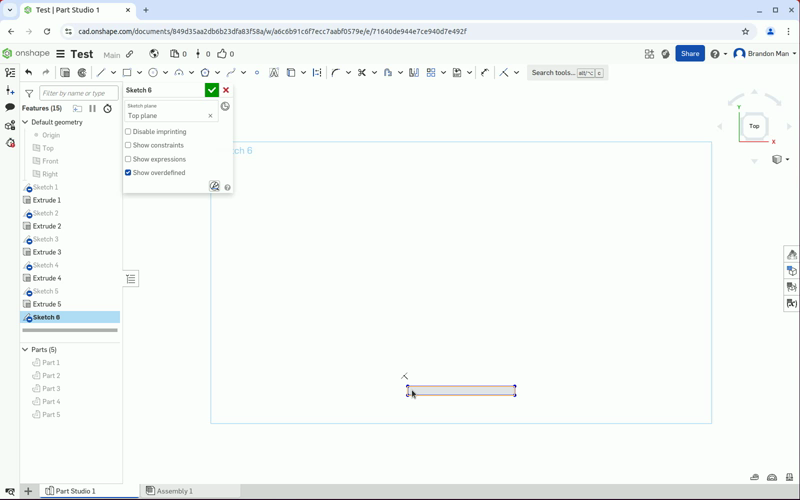
scroll(6)
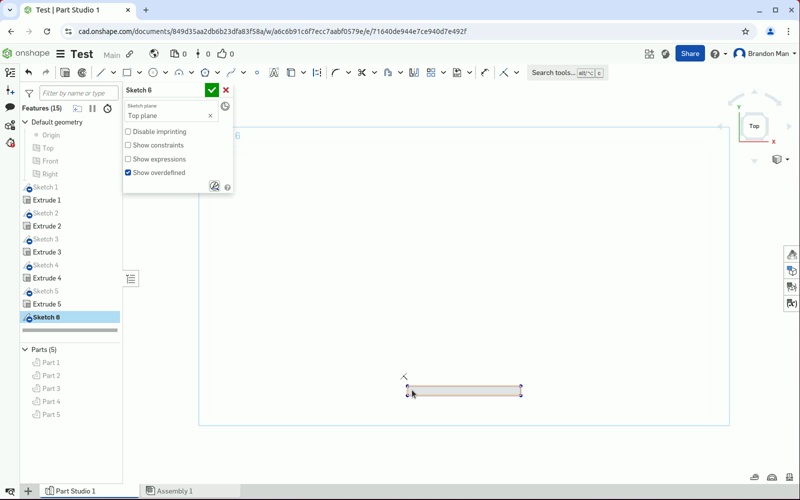
scroll(6)
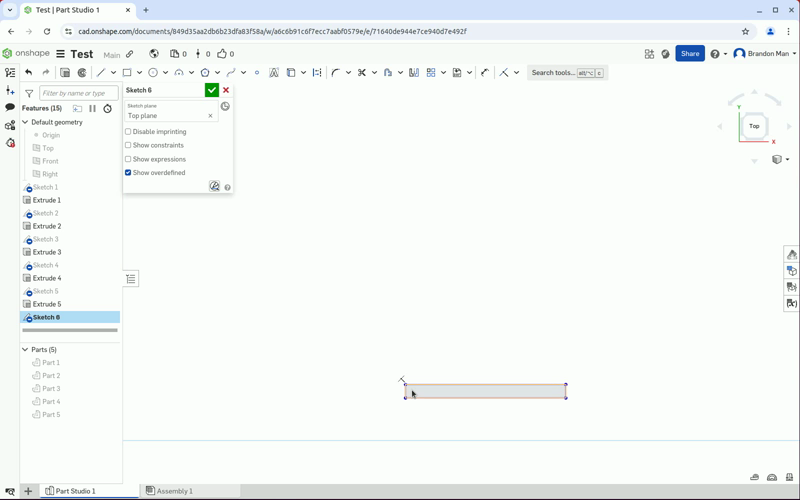
scroll(6)
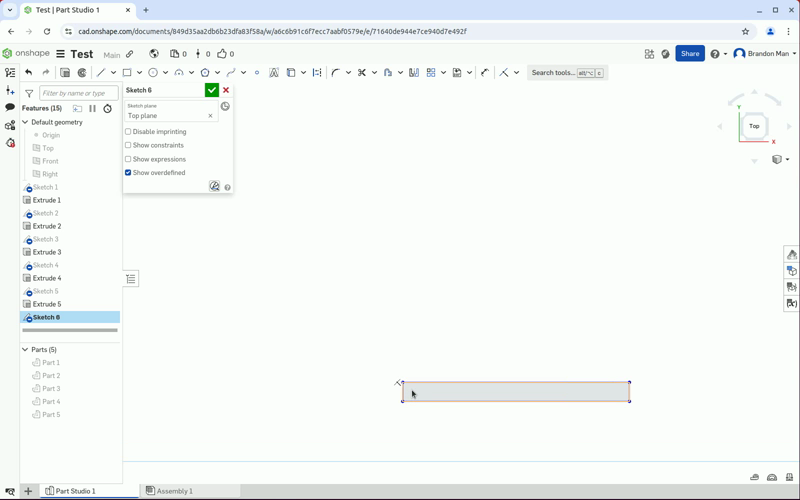
scroll(6)
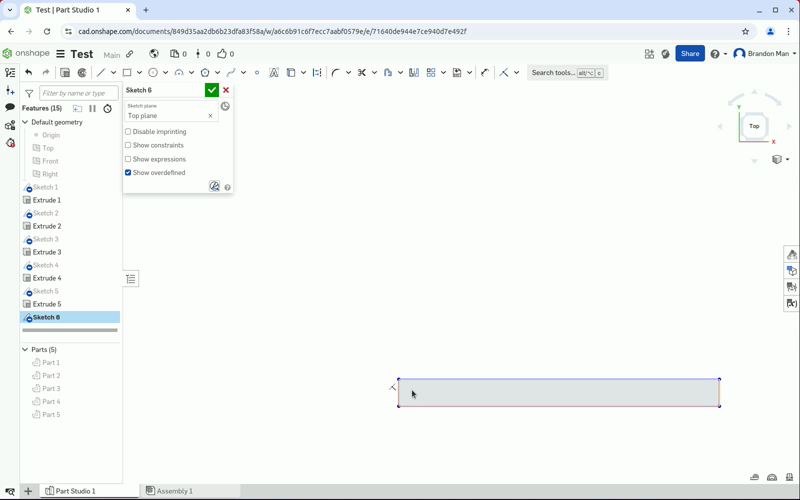
scroll(6)
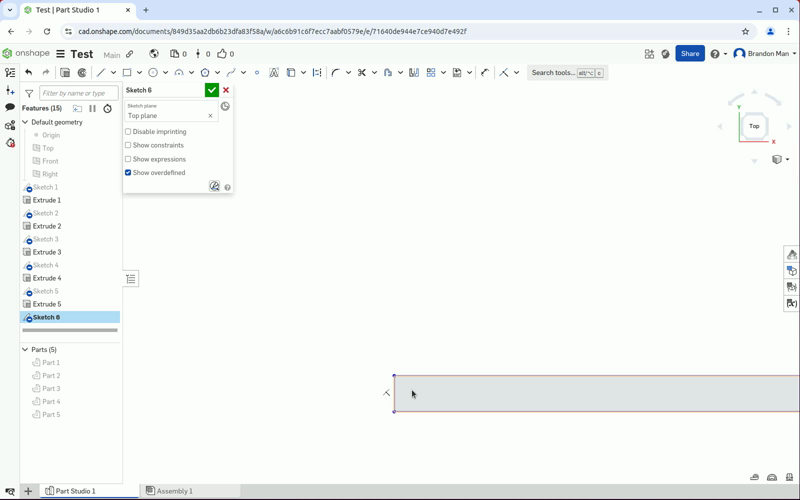
scroll(6)
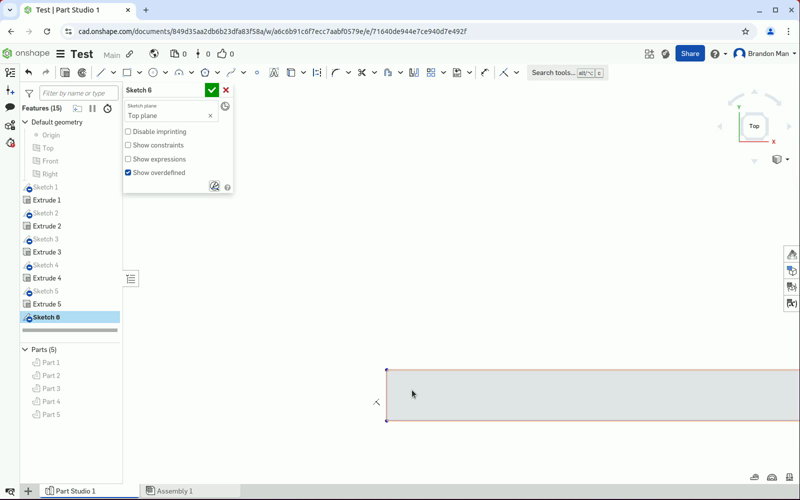
scroll(6)
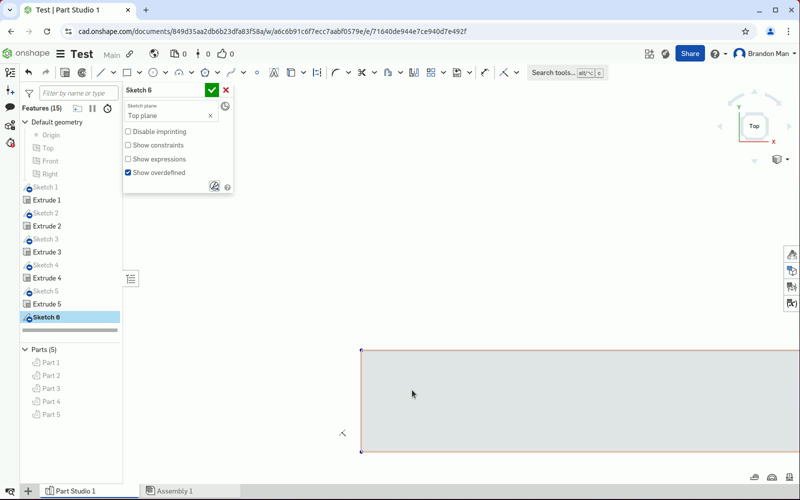
click(412, 389)
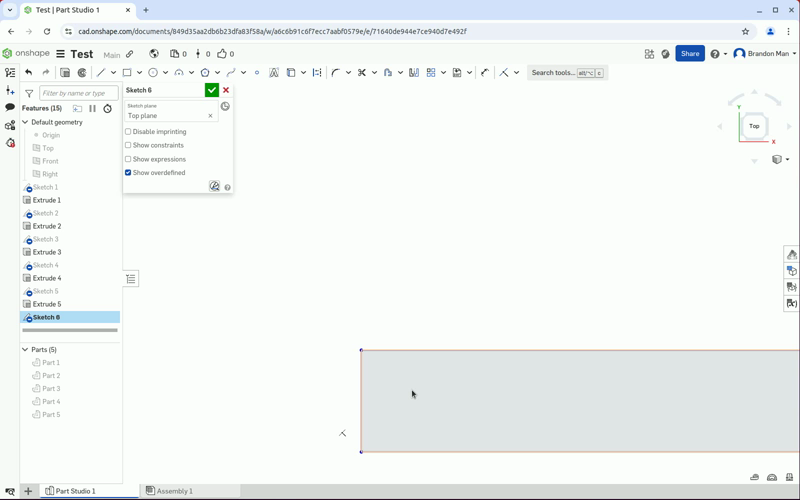
scroll(-6)
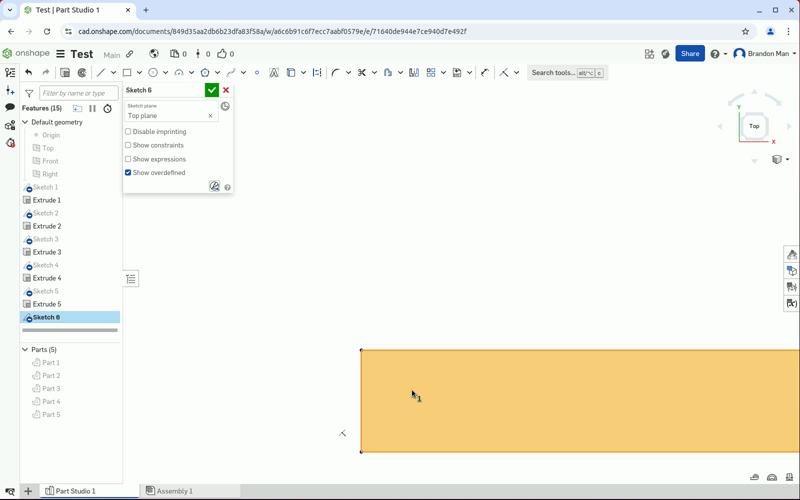
scroll(-6)
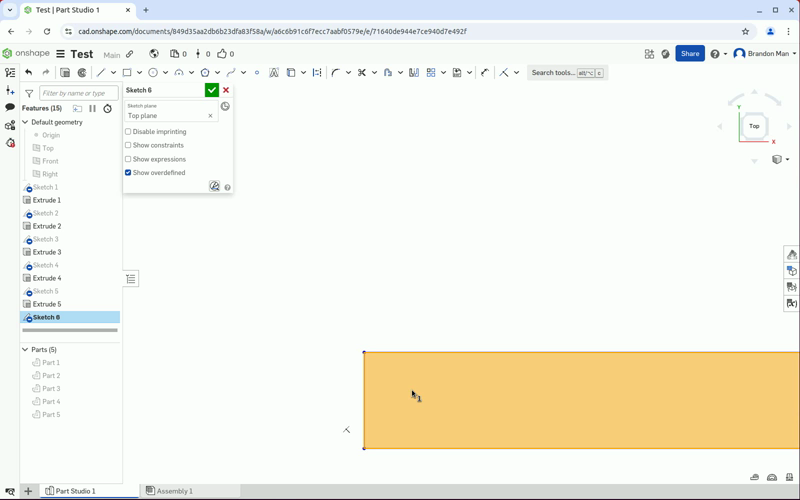
scroll(-6)
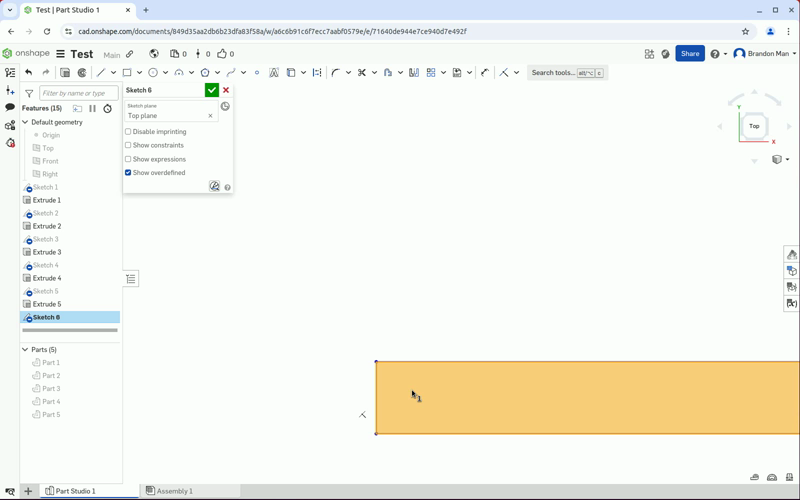
scroll(-6)
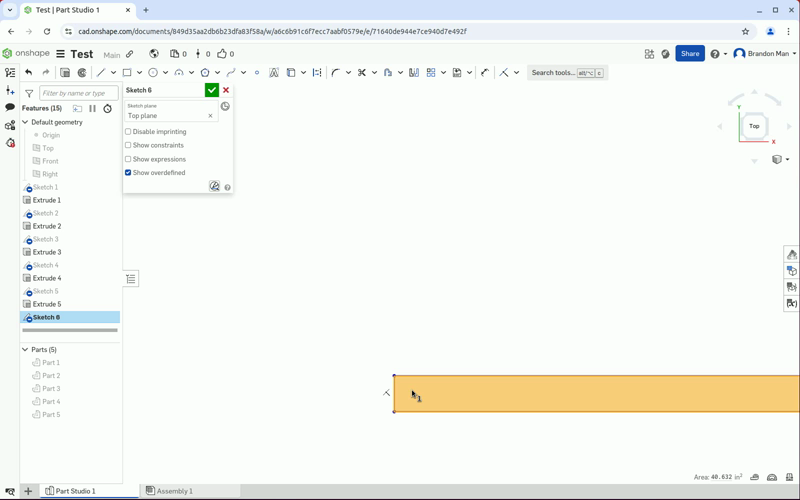
scroll(-6)
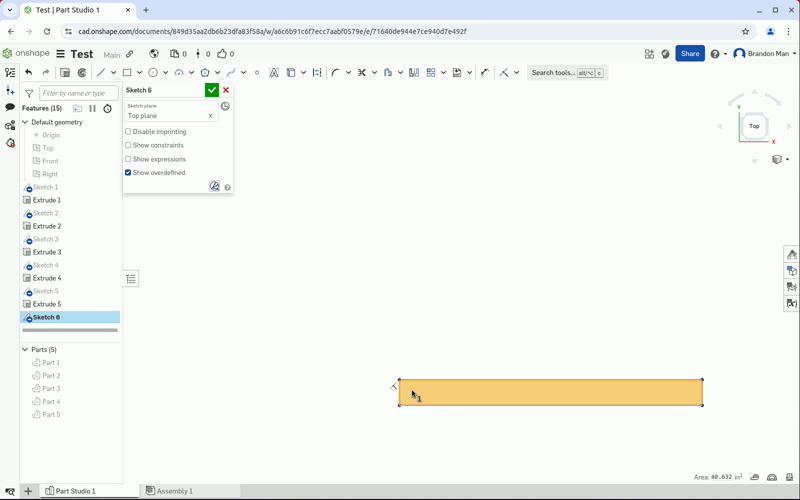
scroll(-6)
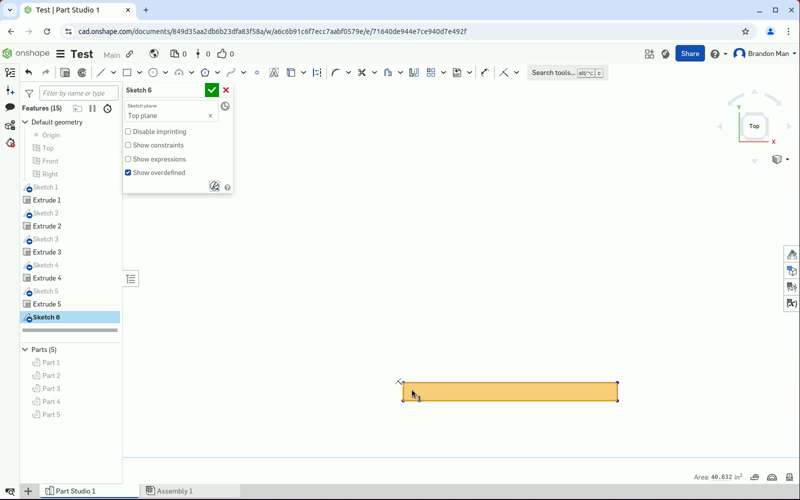
scroll(-6)
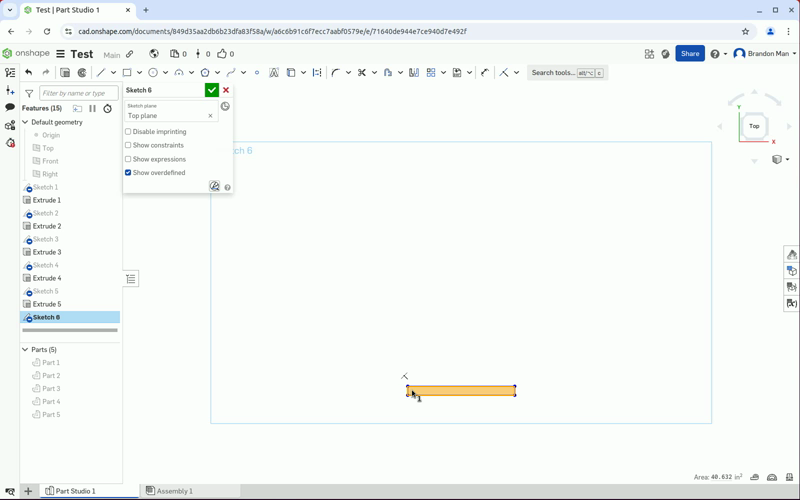
mouse_move(73, 352)
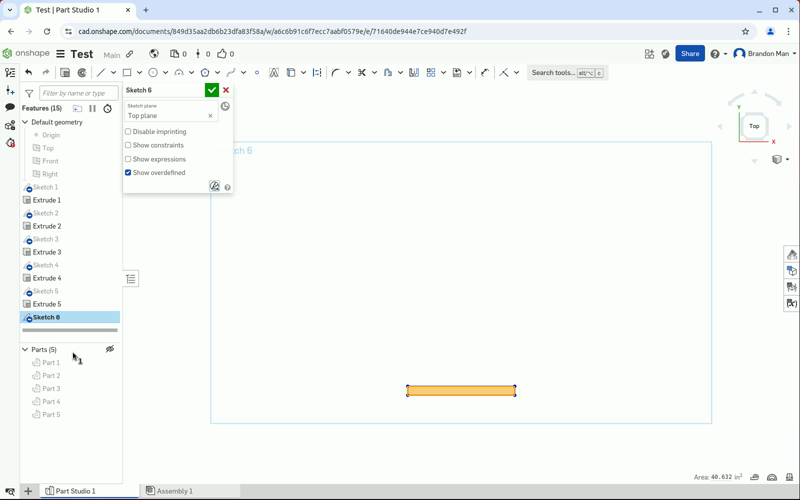
key(shift+y)
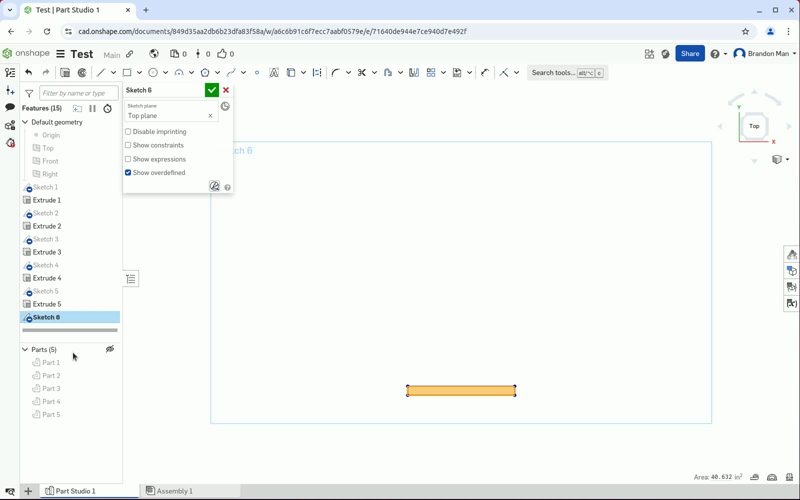
key(shift+e)
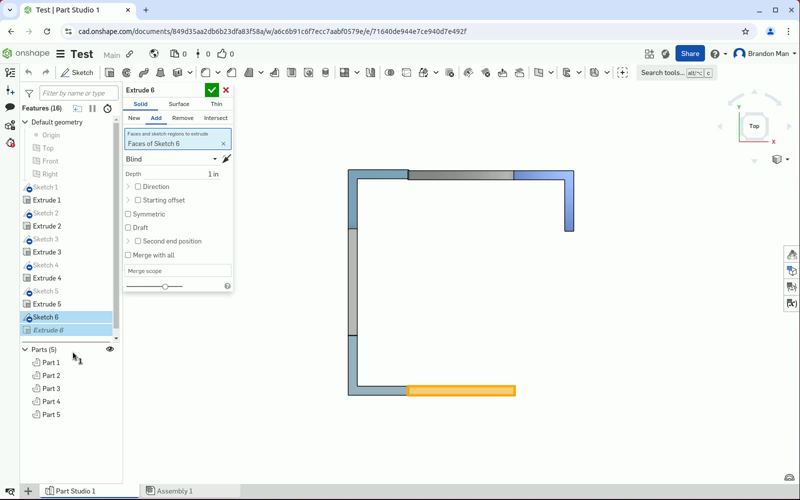
mouse_move(143, 106)
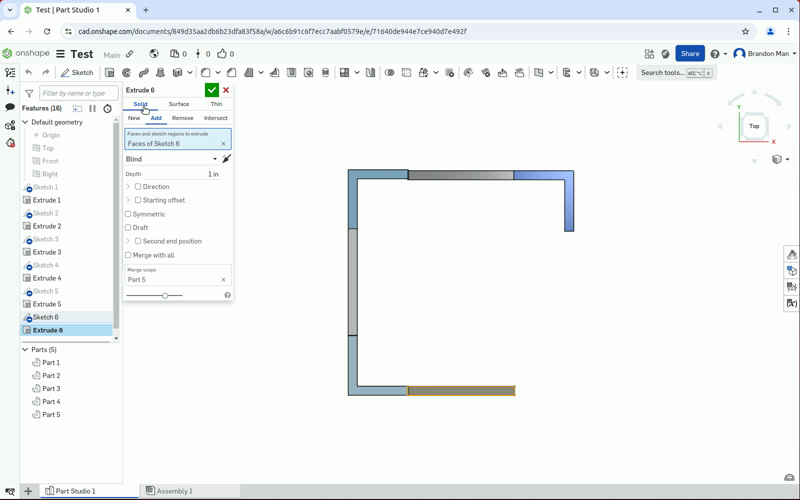
click(143, 106)
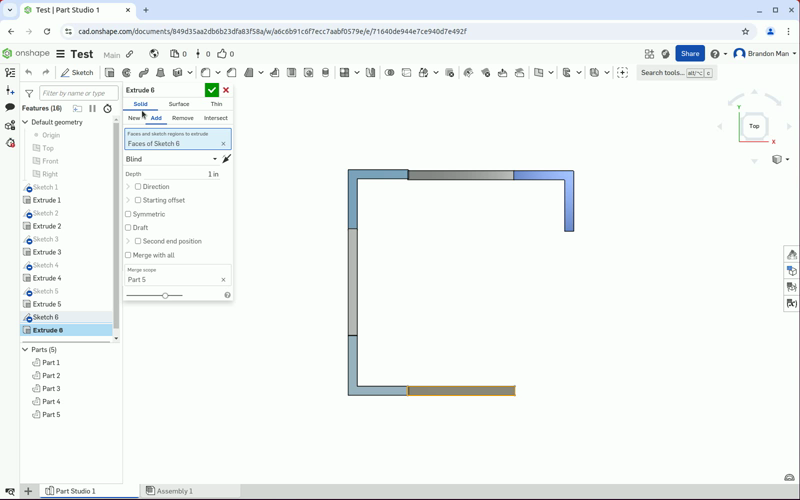
mouse_move(137, 120)
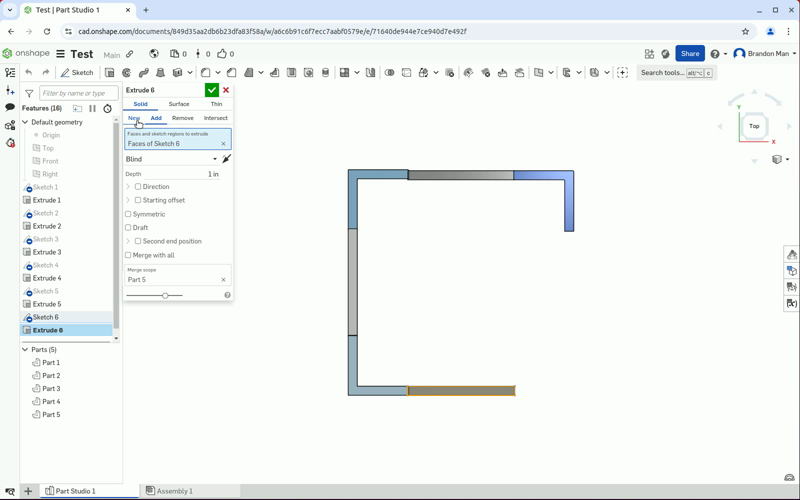
click(137, 120)
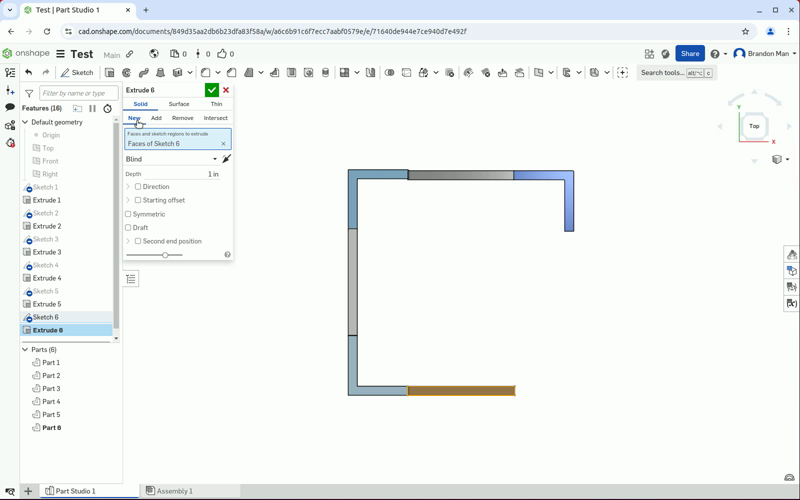
key(tab, 4)
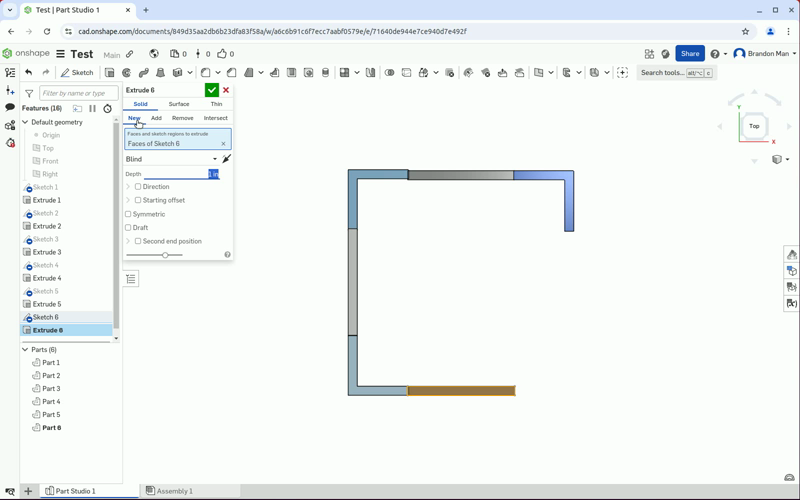
text(2.407)
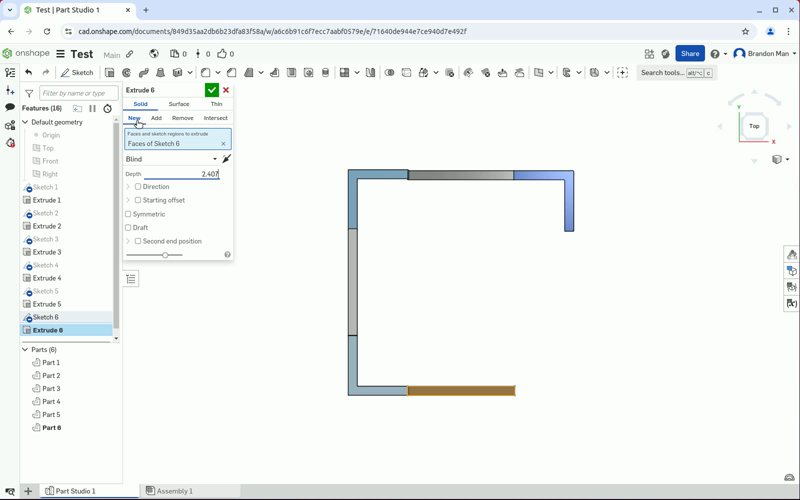
key(enter)
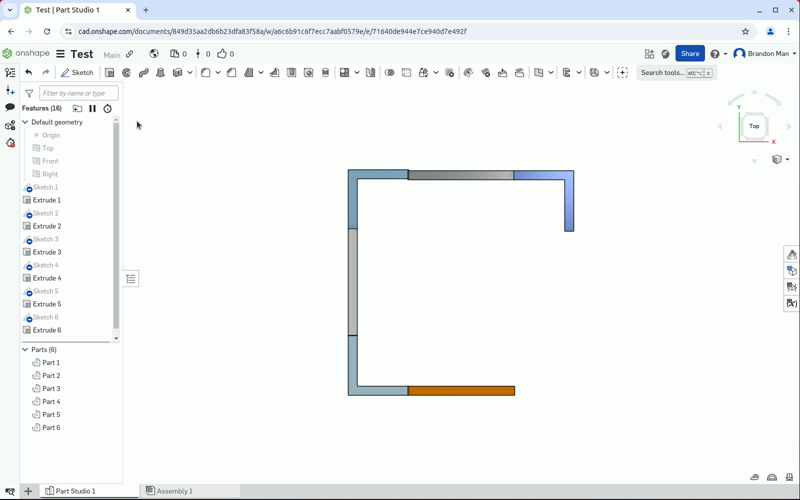
key(shift+h)
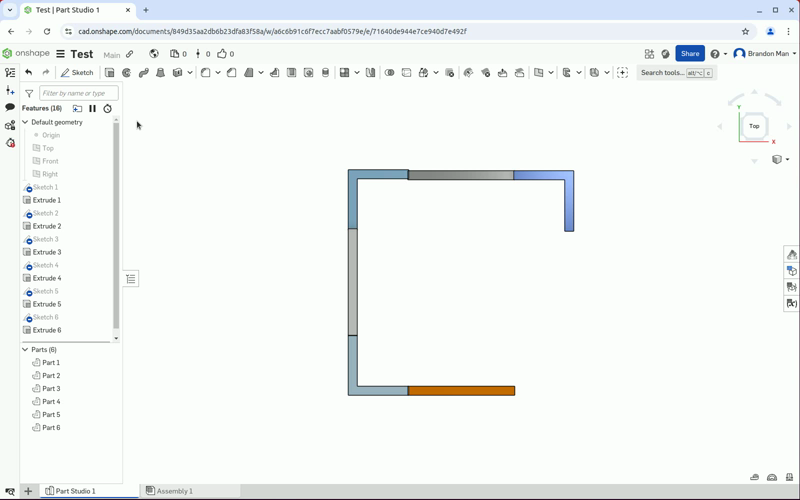
key(shift+h)
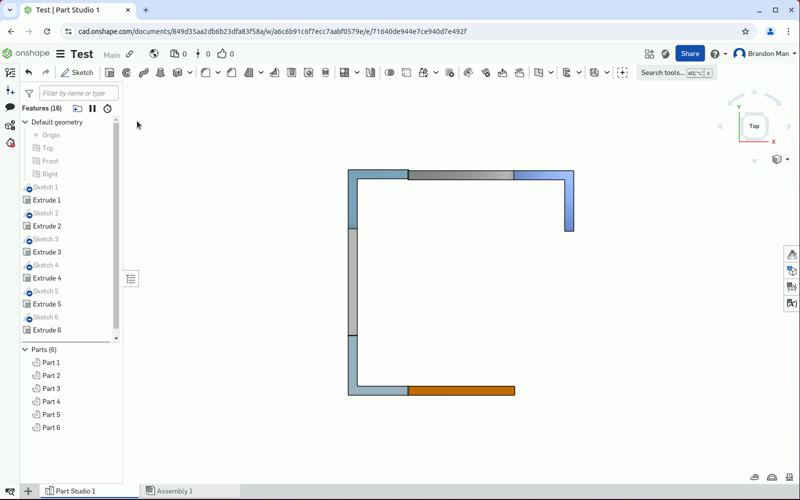
mouse_move(69, 189)
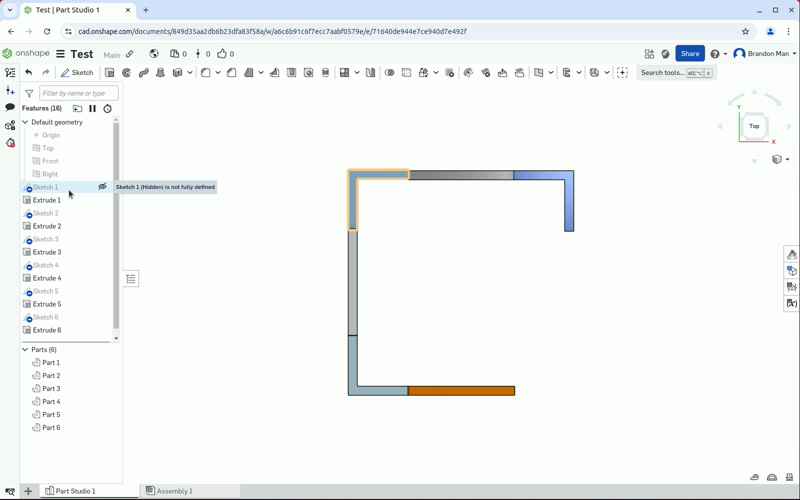
click(69, 189)
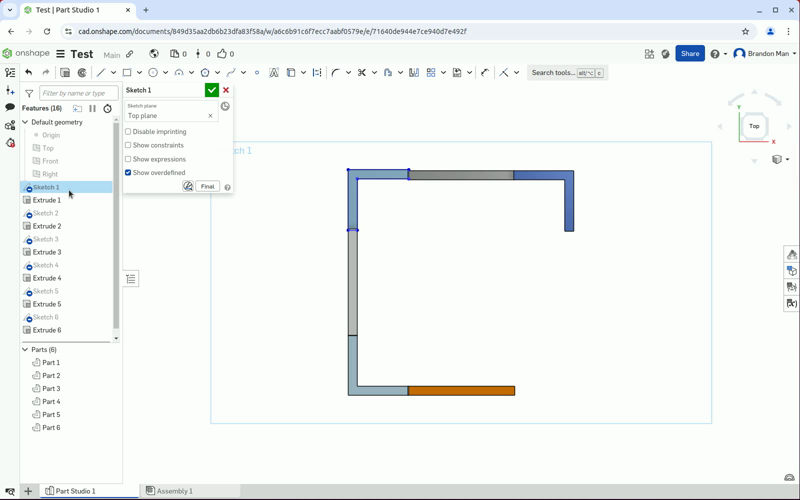
mouse_move(229, 92)
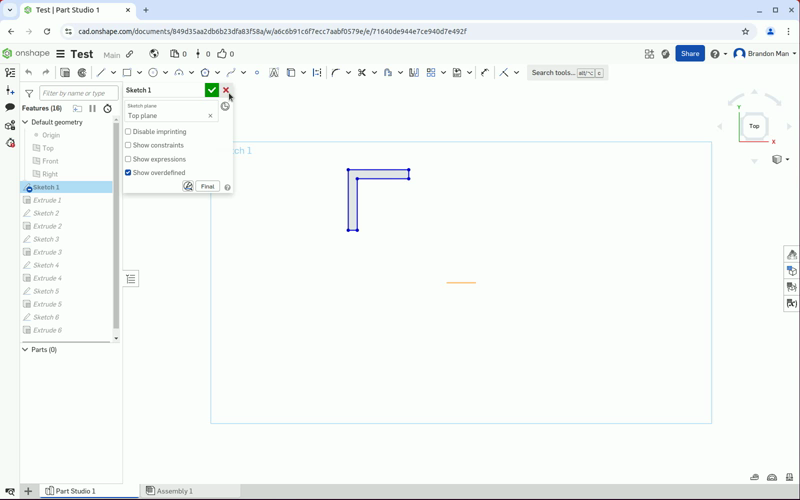
click(229, 92)
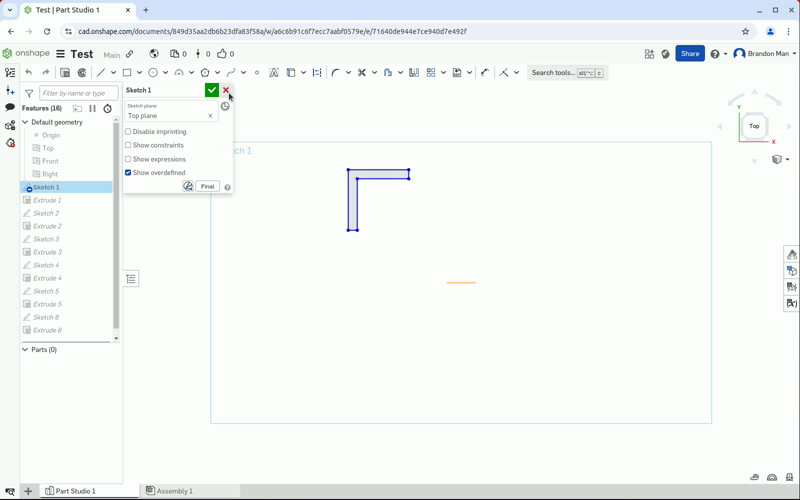
key(shift+s)
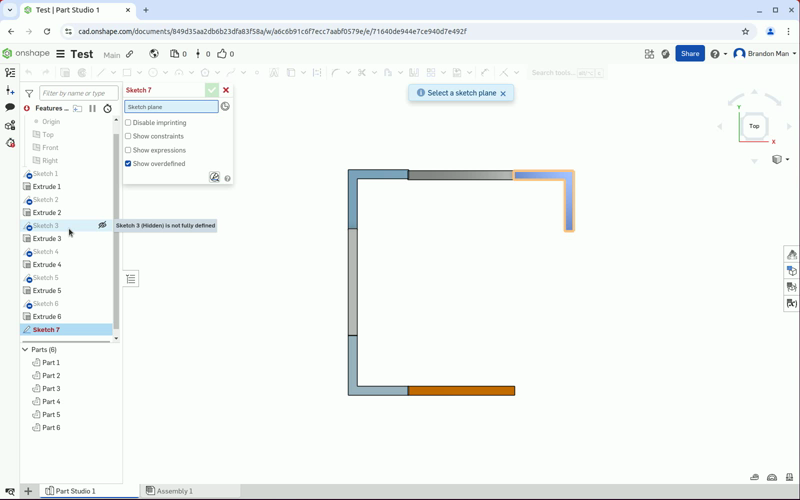
scroll(3)
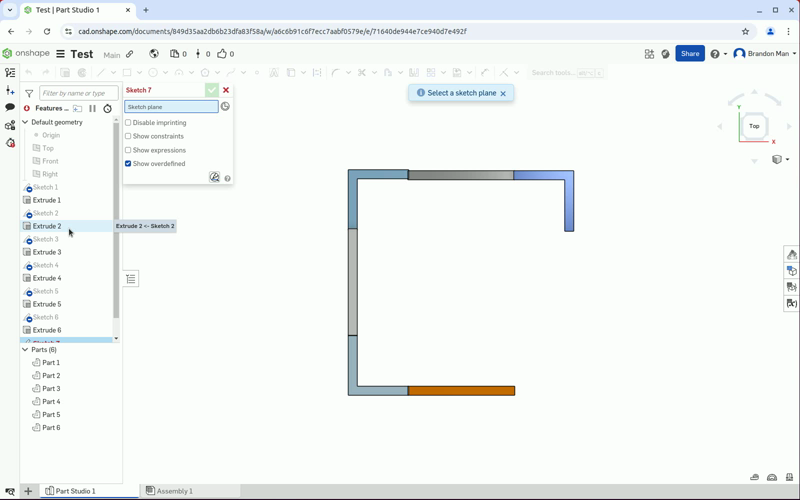
mouse_move(69, 150)
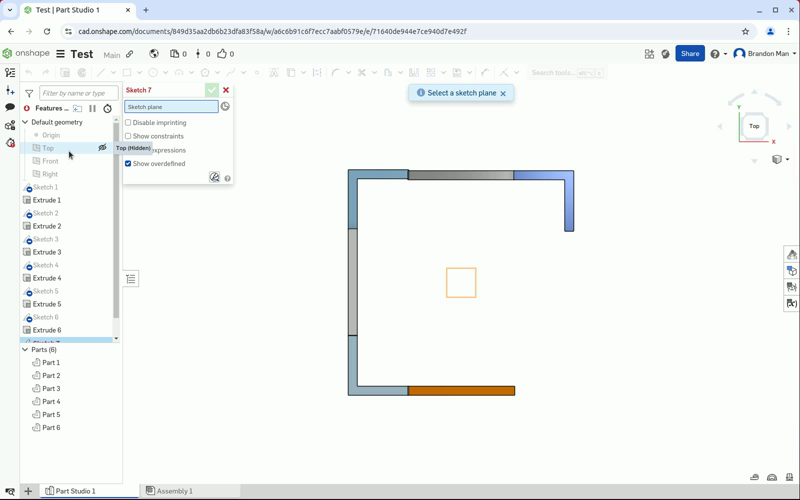
click(69, 150)
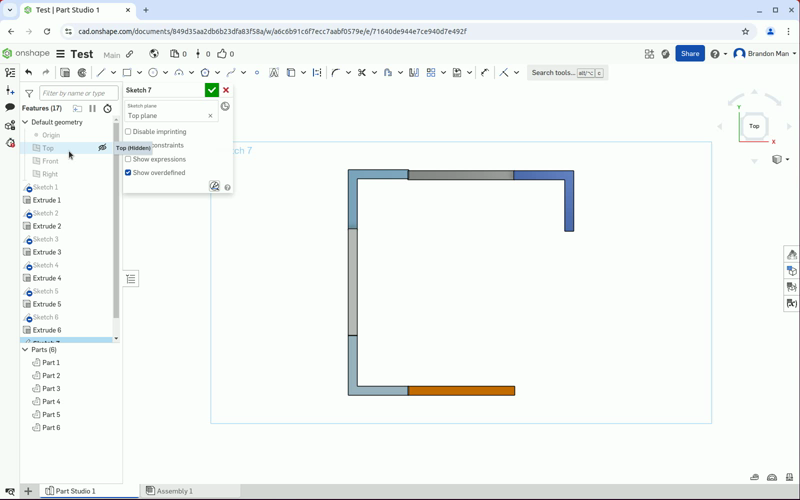
mouse_move(73, 352)
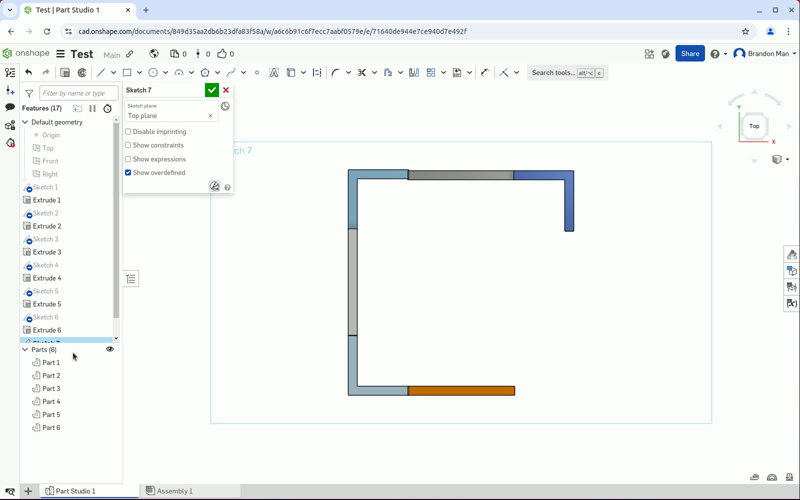
key(y)
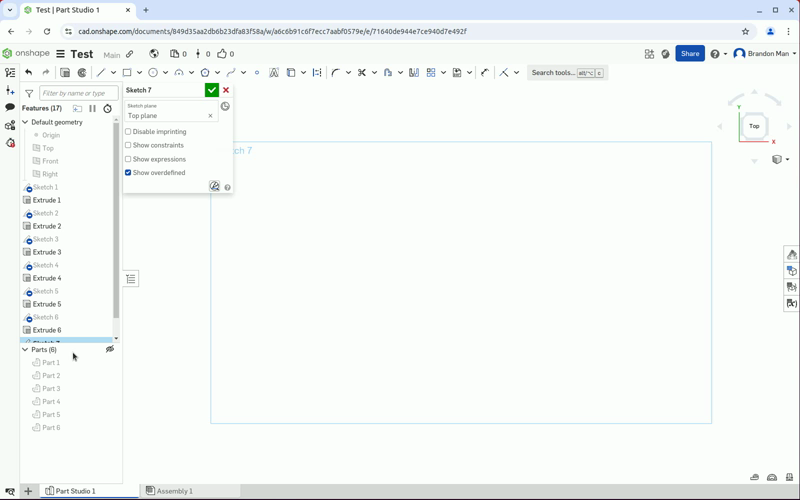
key(l)
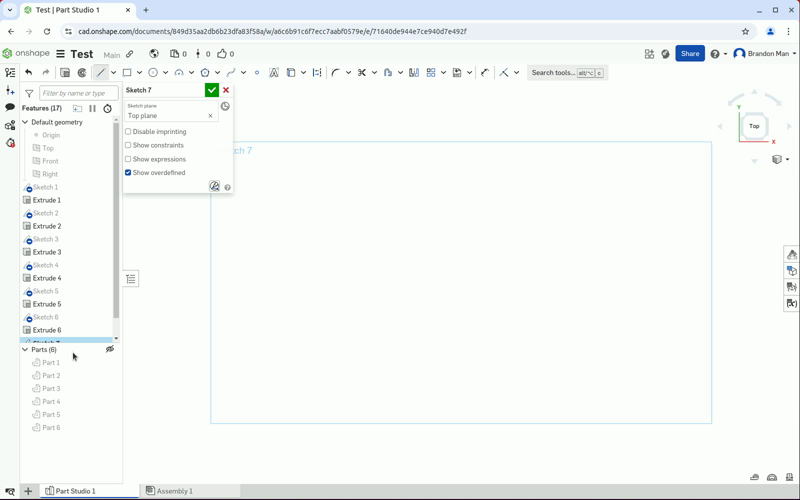
key_down(shift)
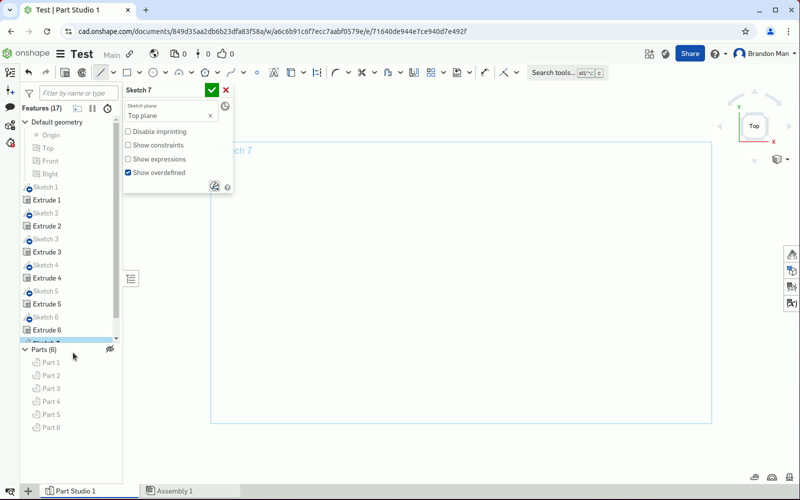
mouse_move(513, 395)
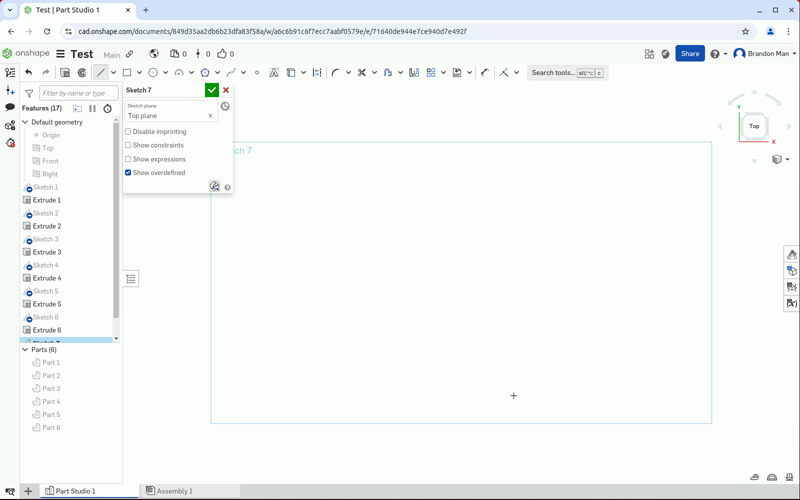
click(513, 395)
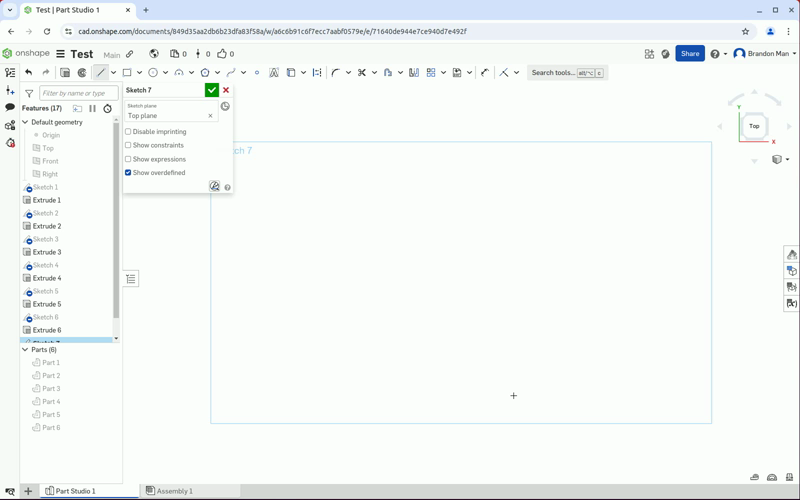
key_up(shift)
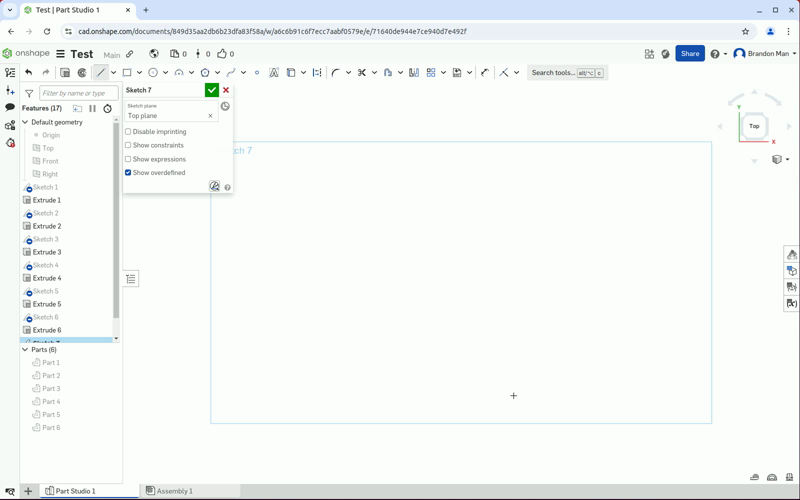
key_down(shift)
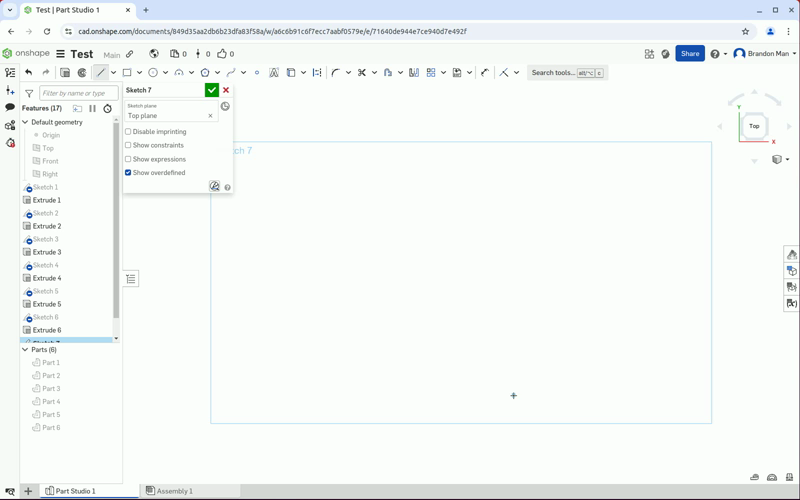
mouse_move(573, 395)
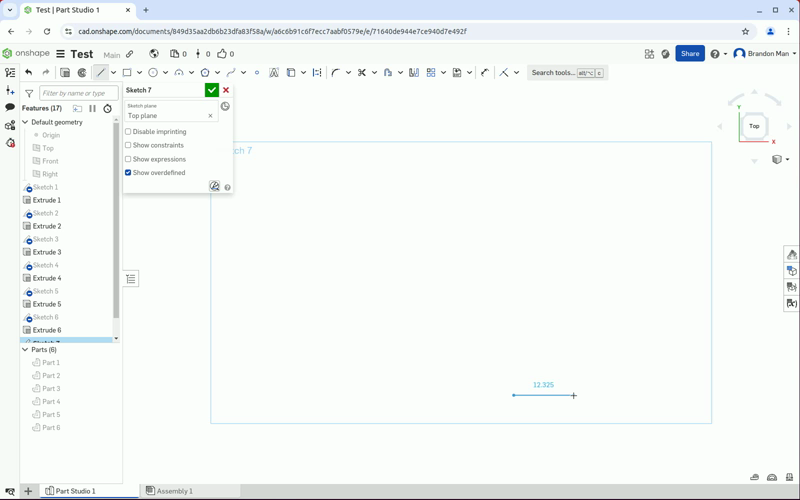
click(573, 395)
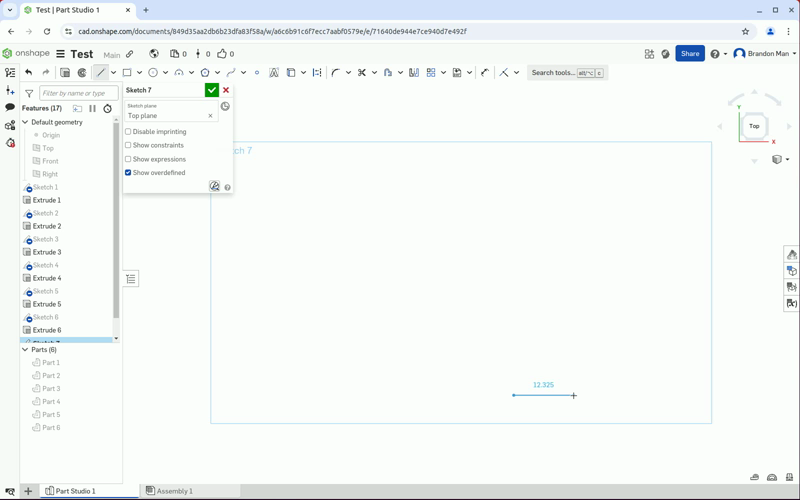
key_up(shift)
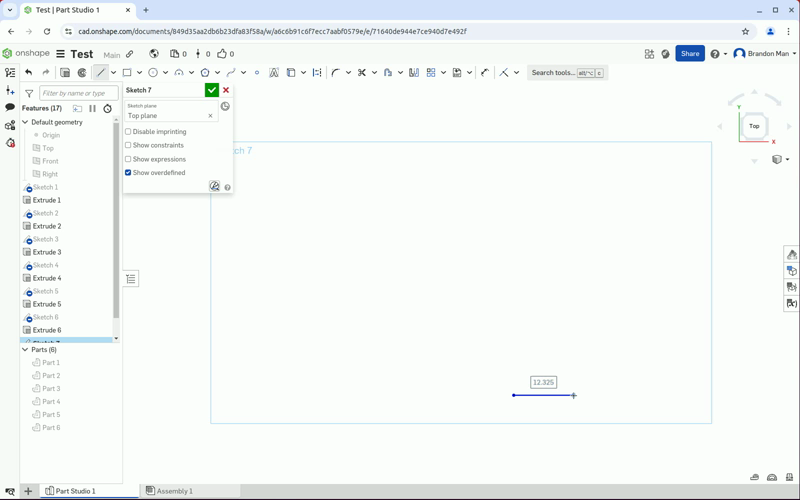
key_down(shift)
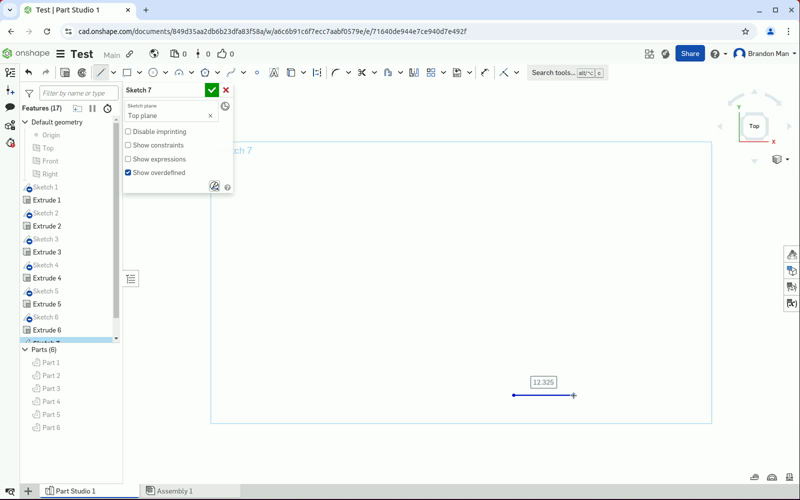
mouse_move(573, 335)
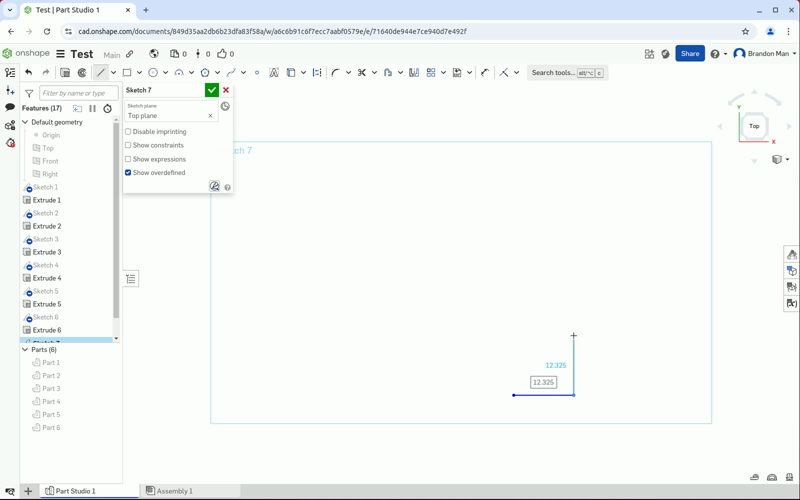
click(573, 335)
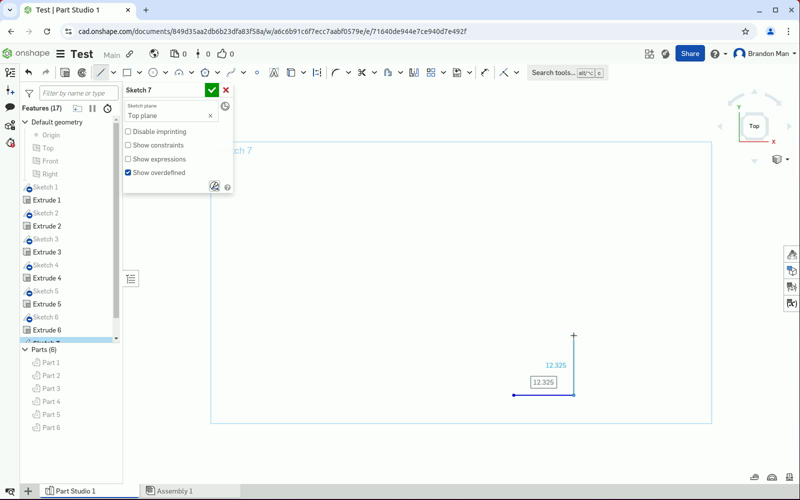
key_up(shift)
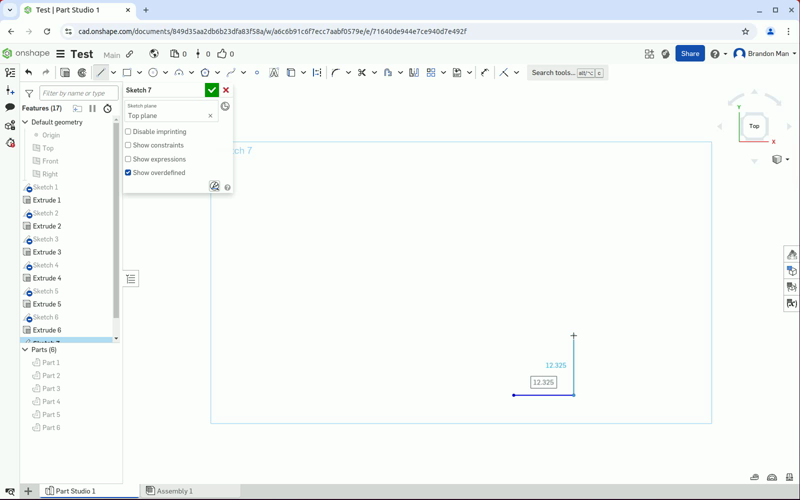
key_down(shift)
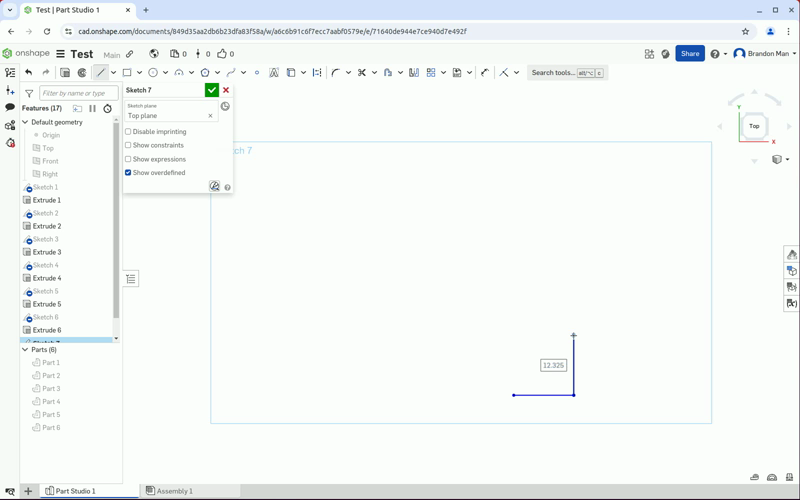
mouse_move(589, 335)
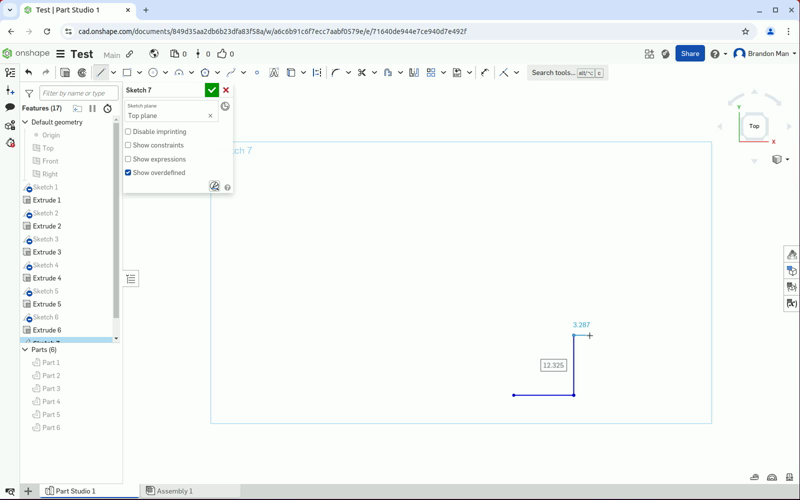
mouse_move(564, 335)
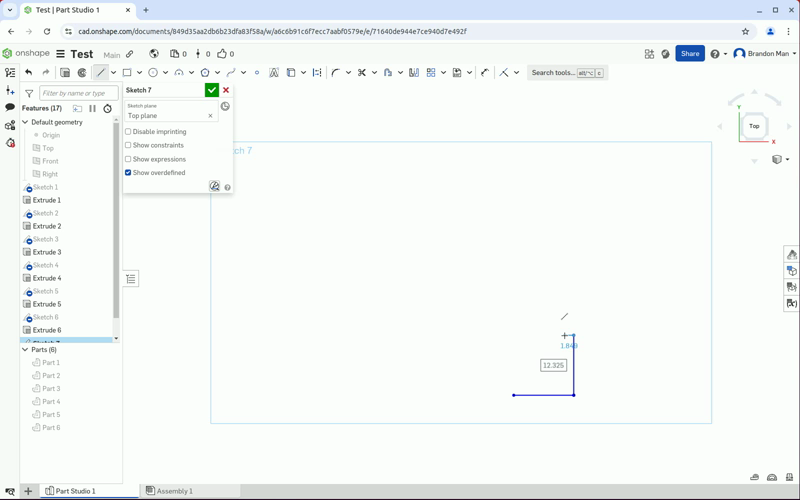
click(564, 335)
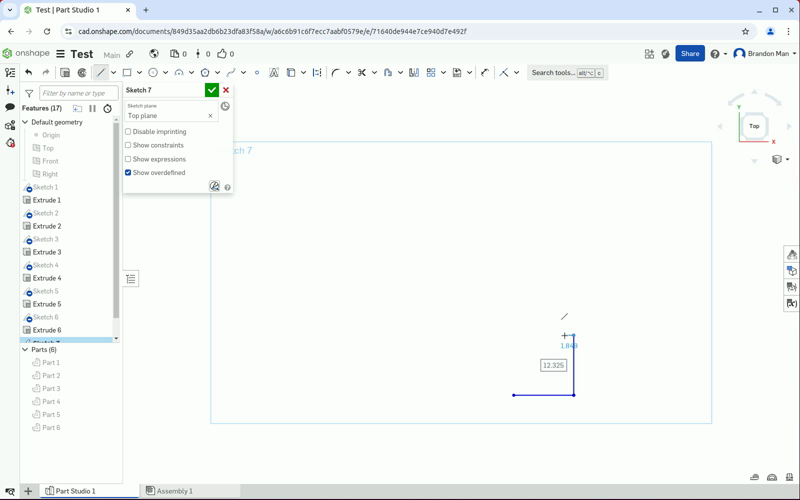
key_up(shift)
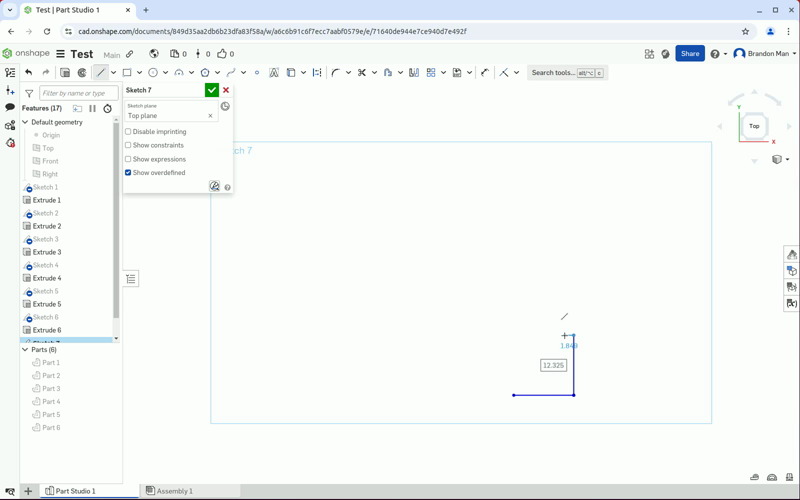
key_down(shift)
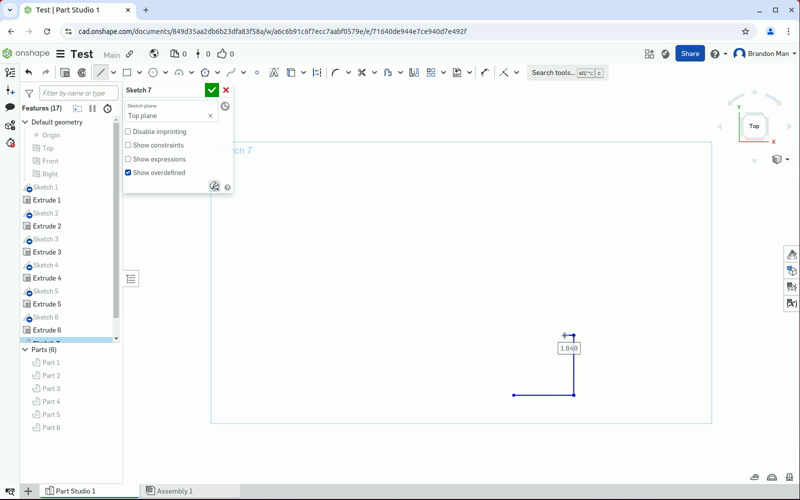
mouse_move(589, 335)
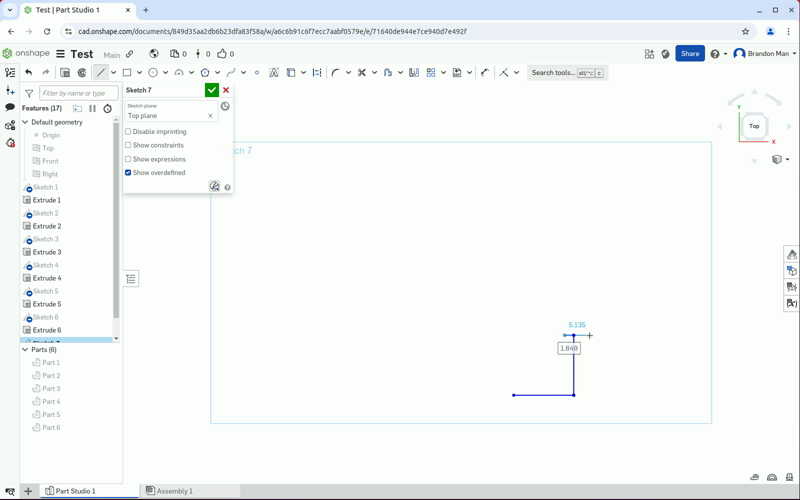
mouse_move(564, 386)
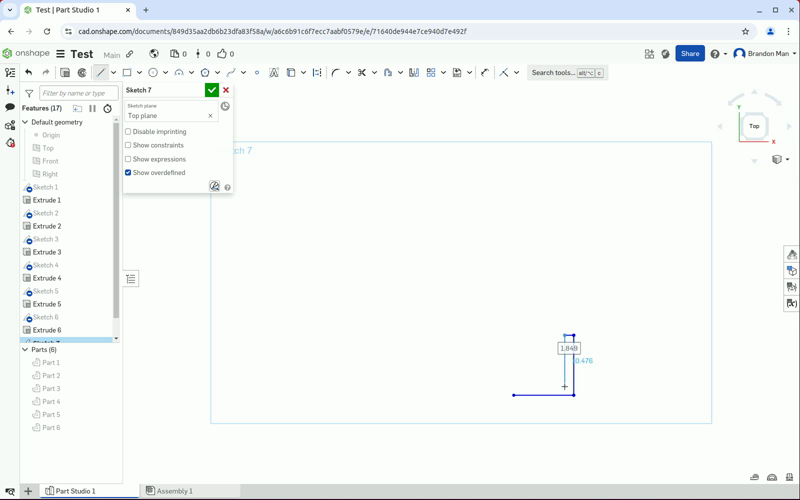
click(564, 386)
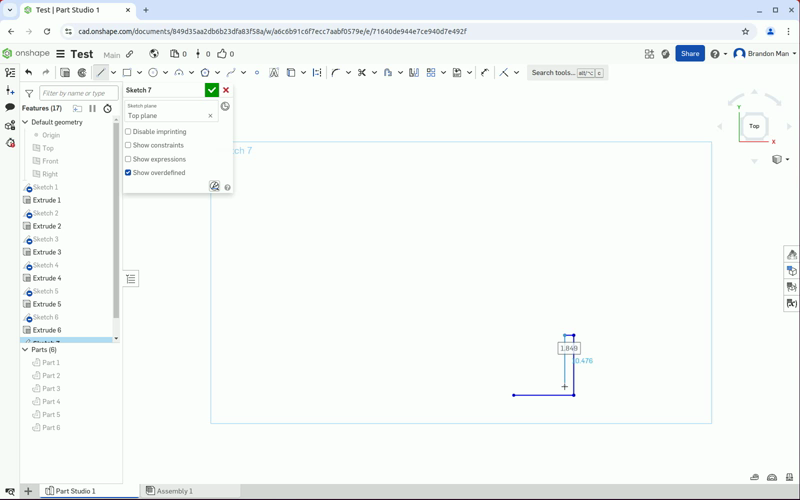
key_up(shift)
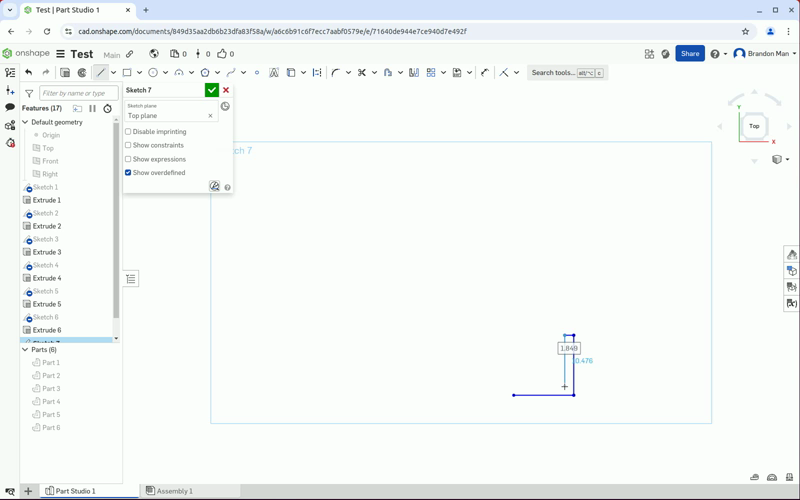
key_down(shift)
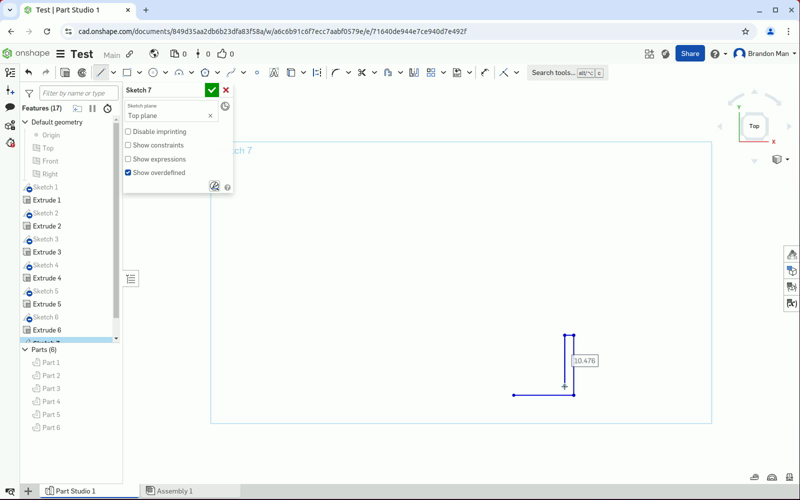
mouse_move(589, 386)
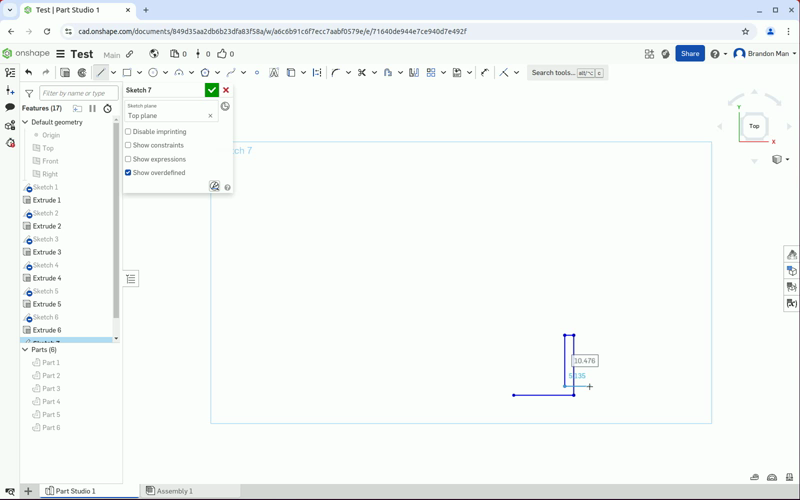
mouse_move(513, 386)
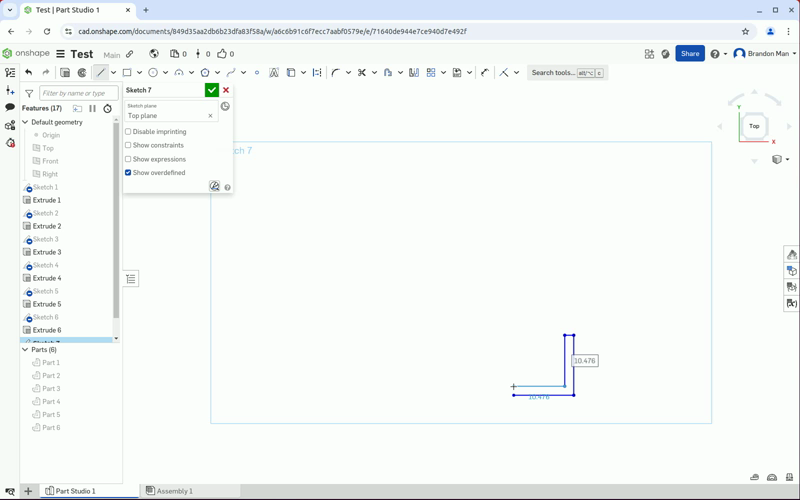
click(513, 386)
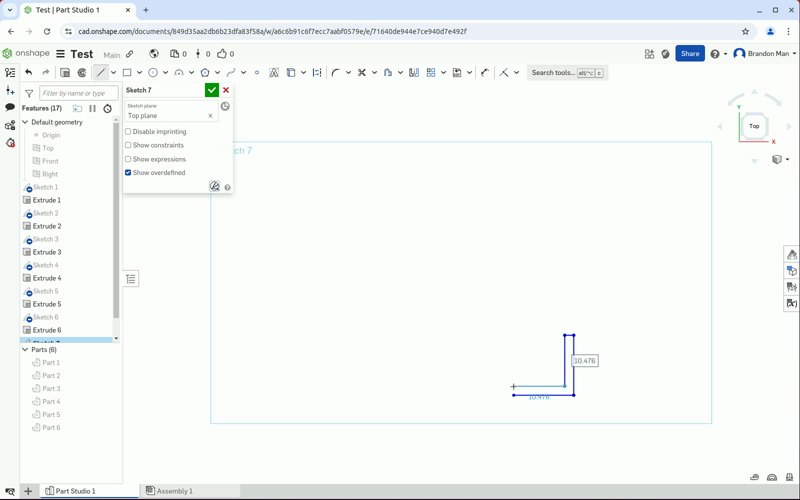
key_up(shift)
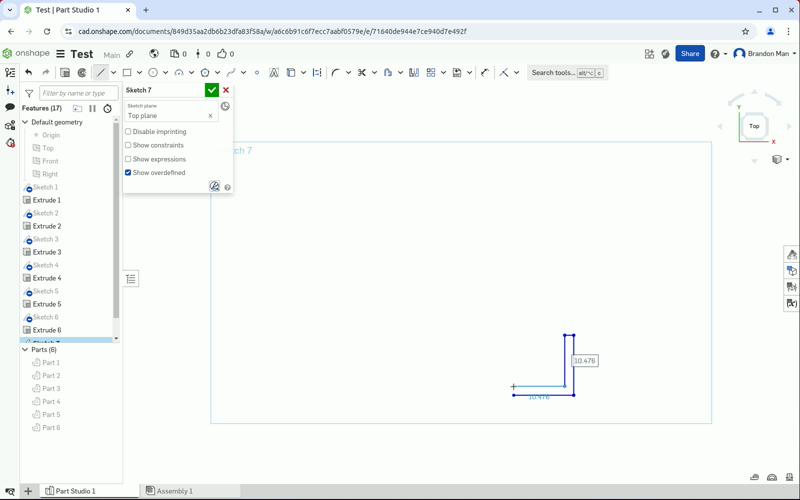
mouse_move(543, 386)
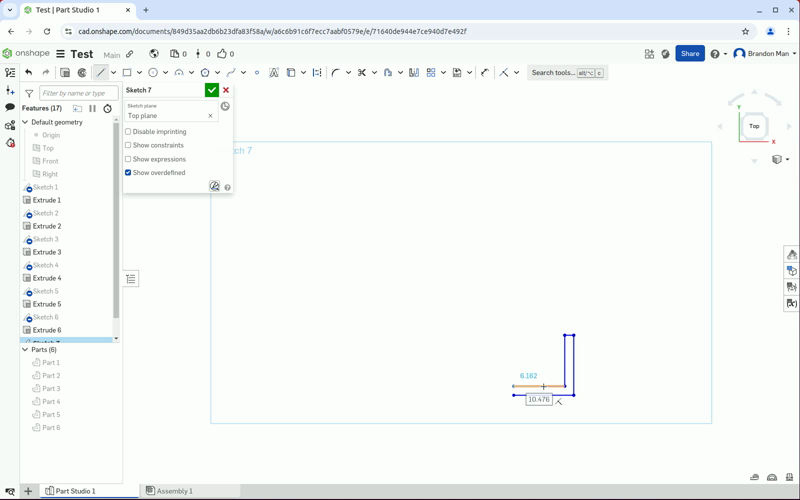
key_down(shift)
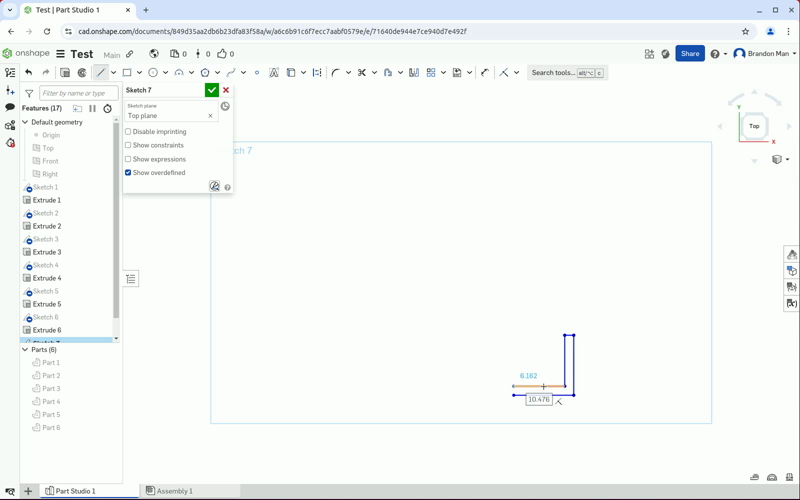
mouse_move(513, 395)
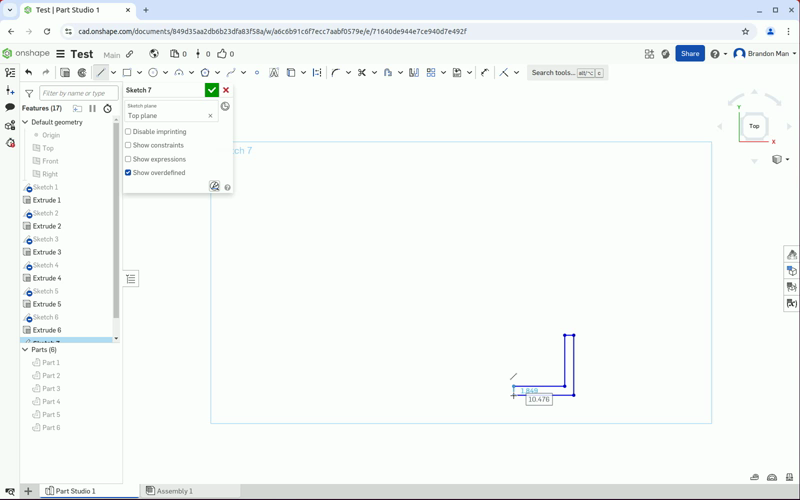
key_up(shift)
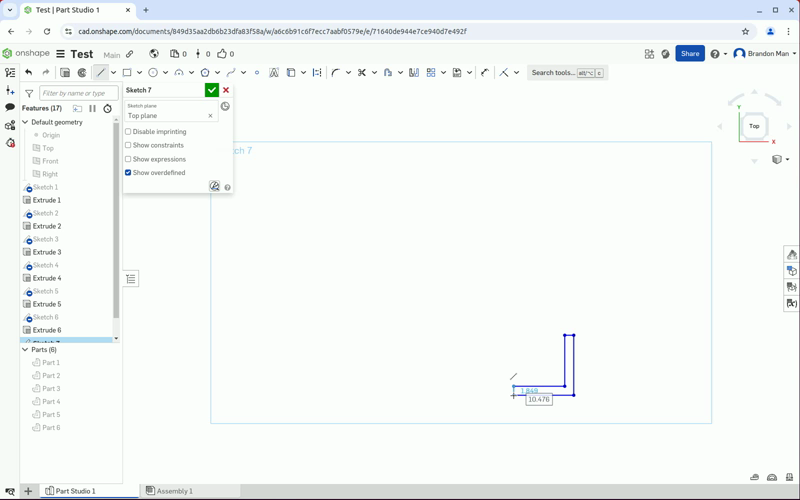
click(513, 395)
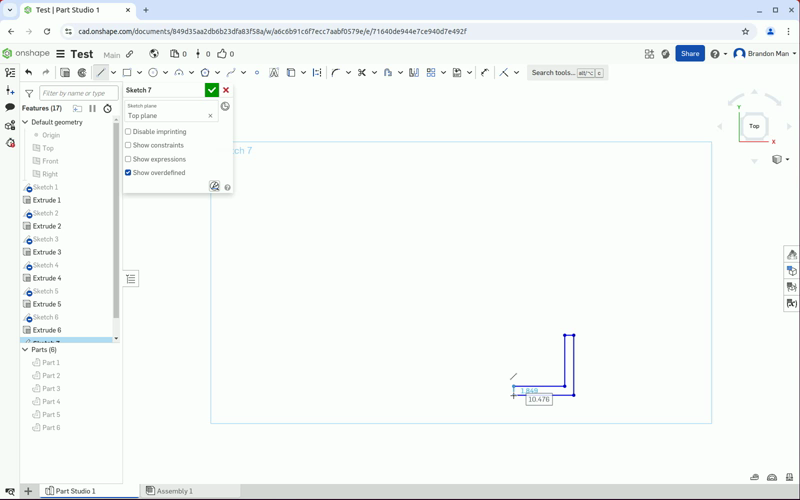
key(esc)
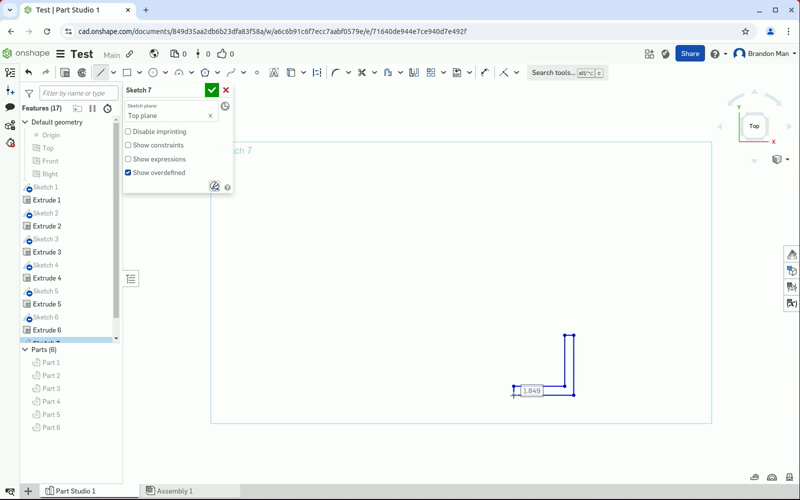
mouse_move(570, 356)
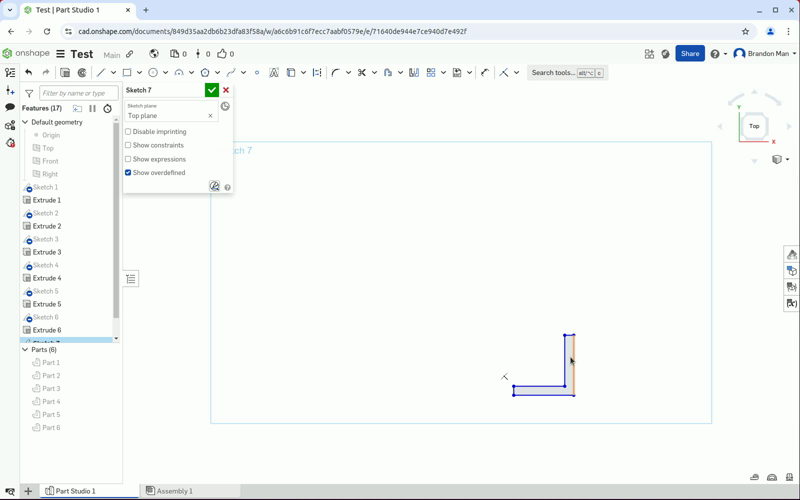
scroll(6)
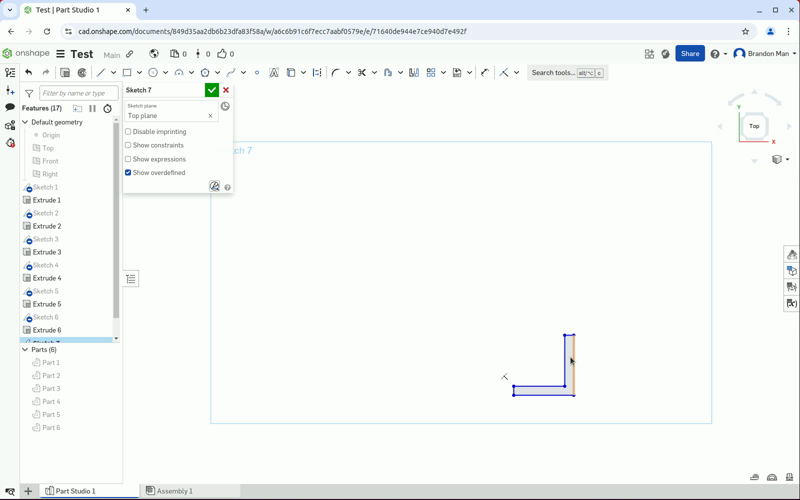
scroll(6)
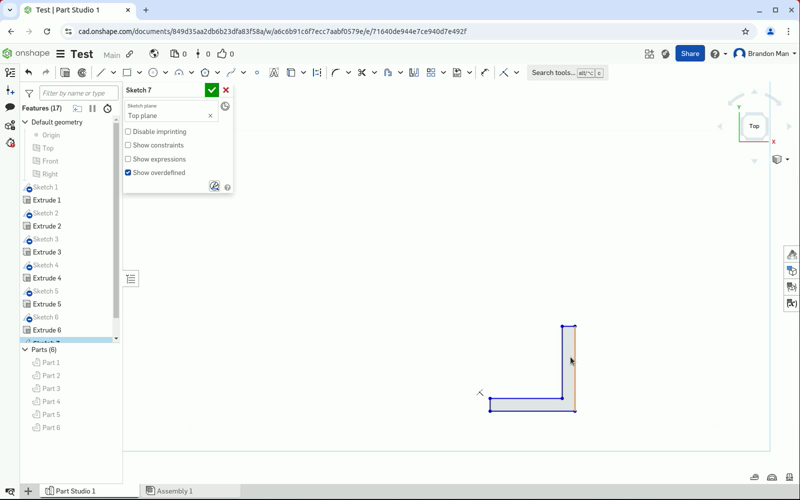
scroll(6)
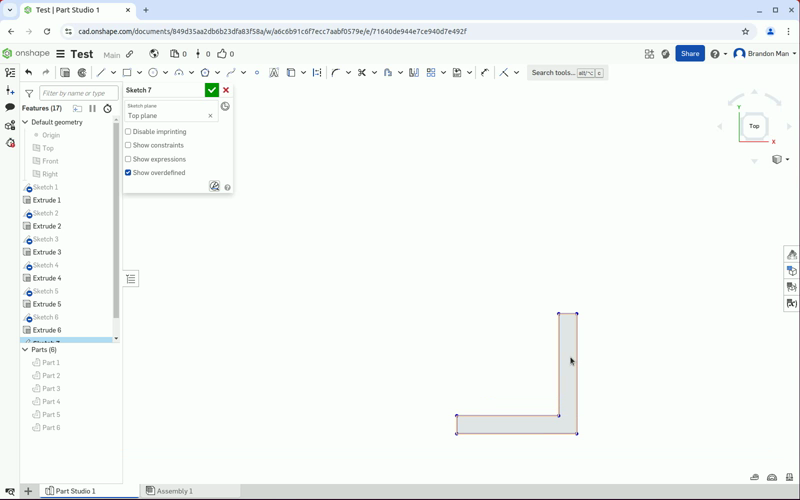
scroll(6)
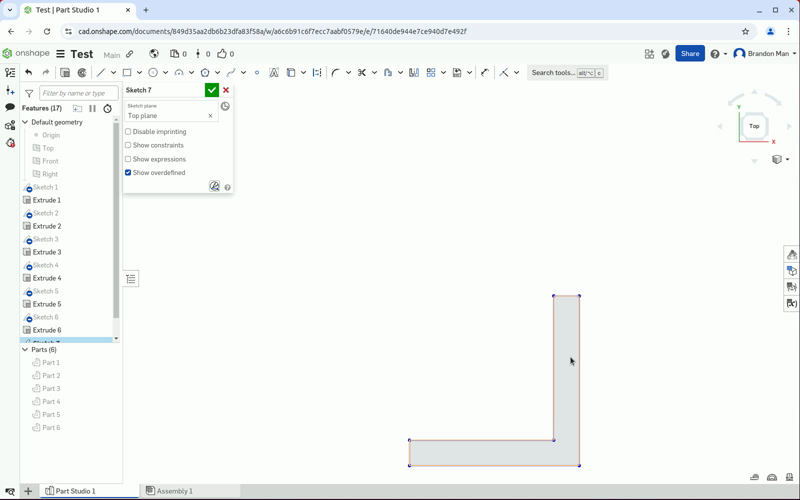
scroll(6)
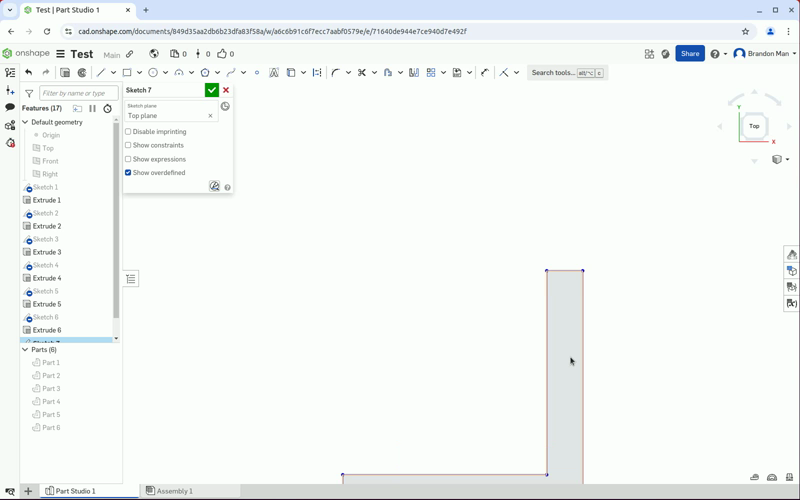
scroll(6)
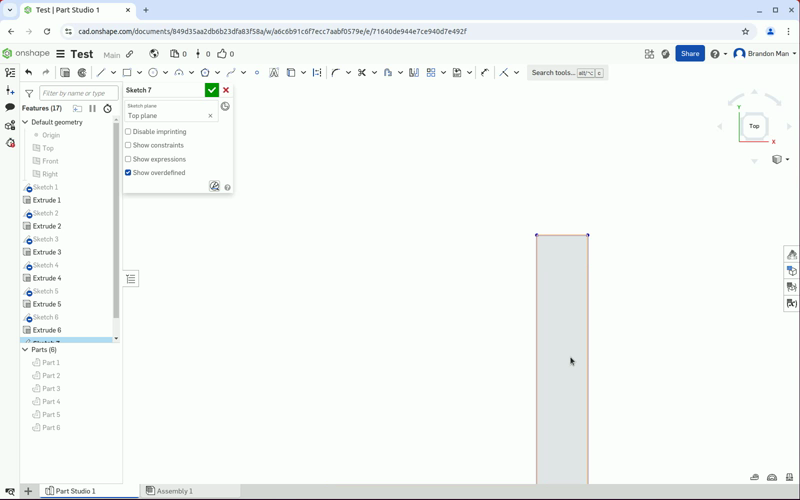
scroll(6)
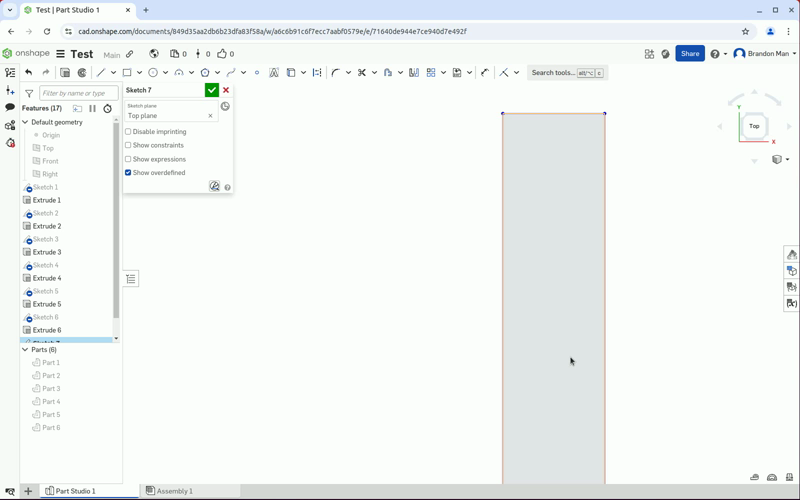
click(570, 356)
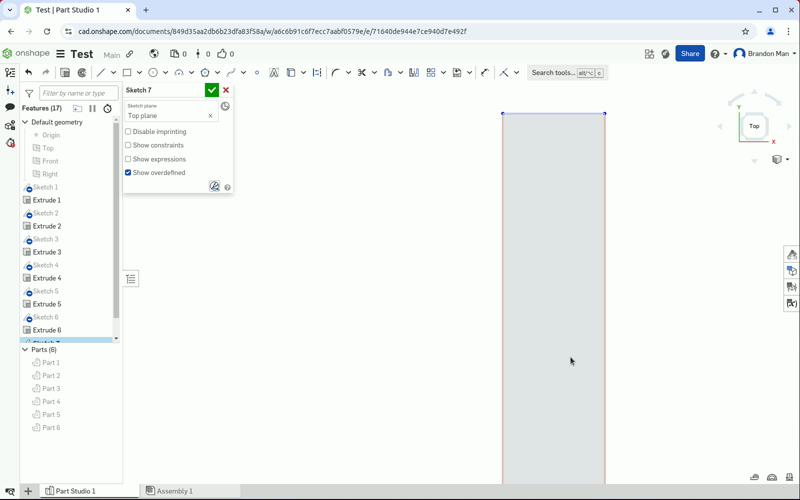
scroll(-6)
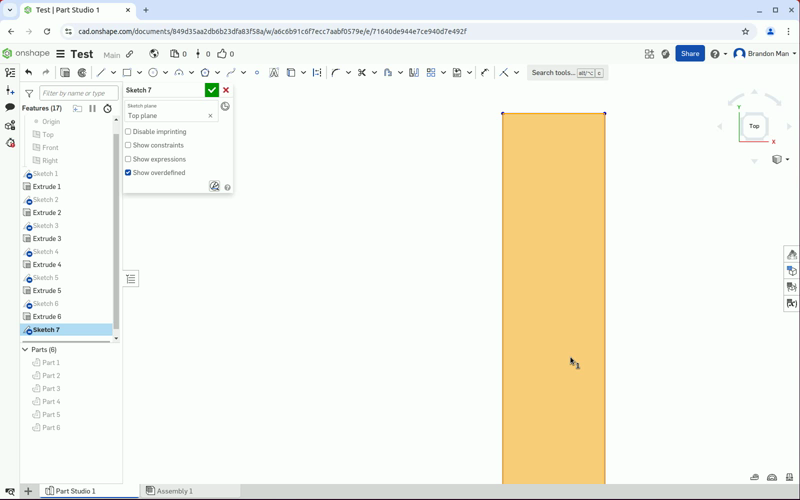
scroll(-6)
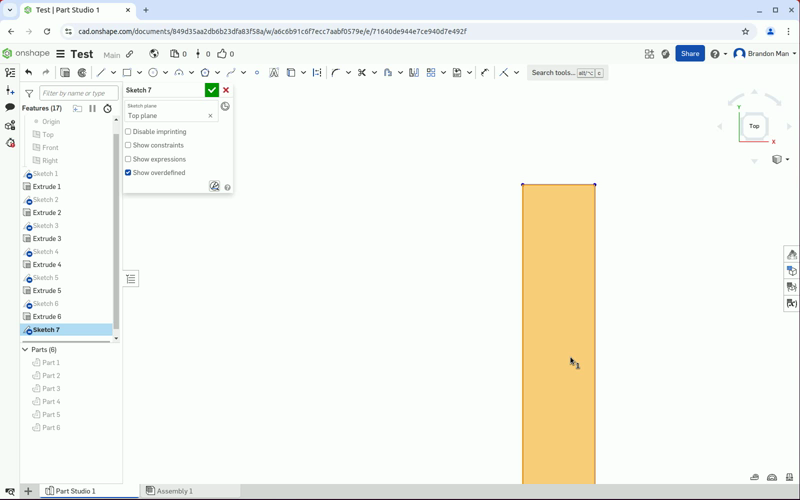
scroll(-6)
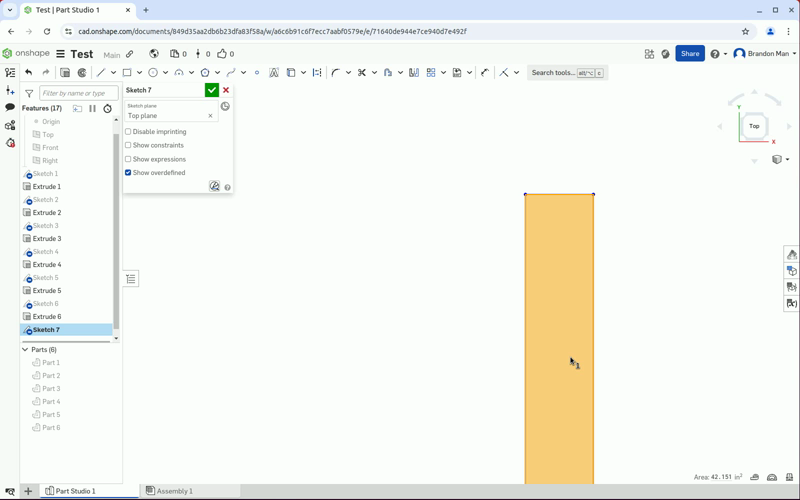
scroll(-6)
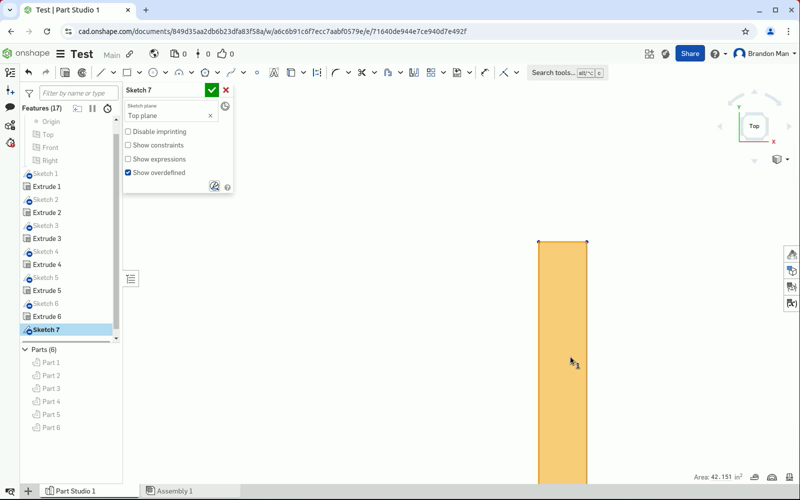
scroll(-6)
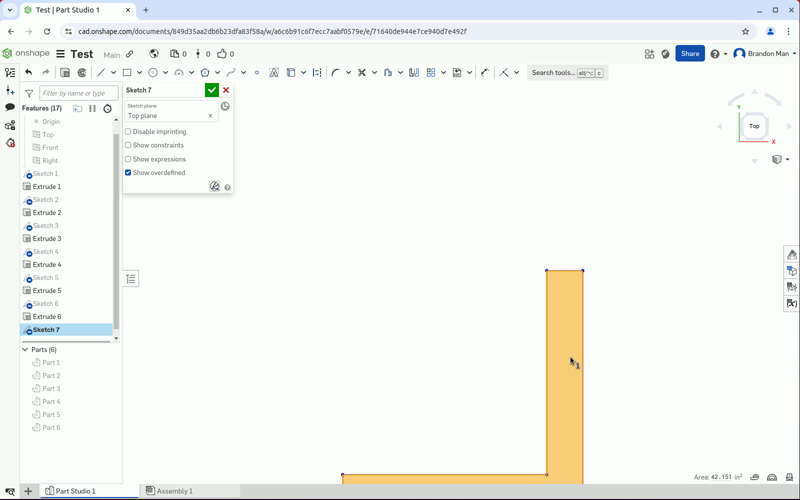
scroll(-6)
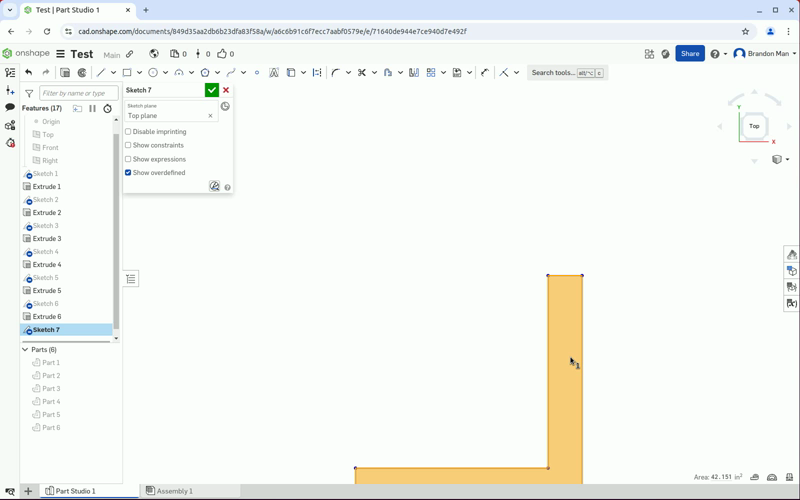
scroll(-6)
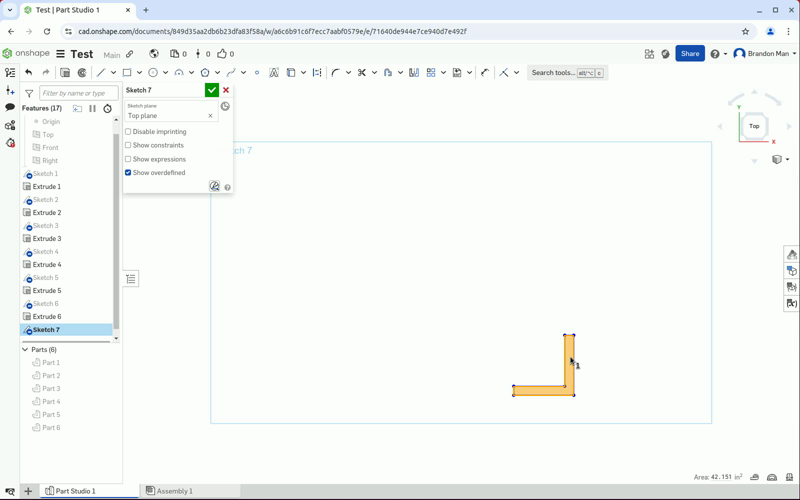
mouse_move(73, 352)
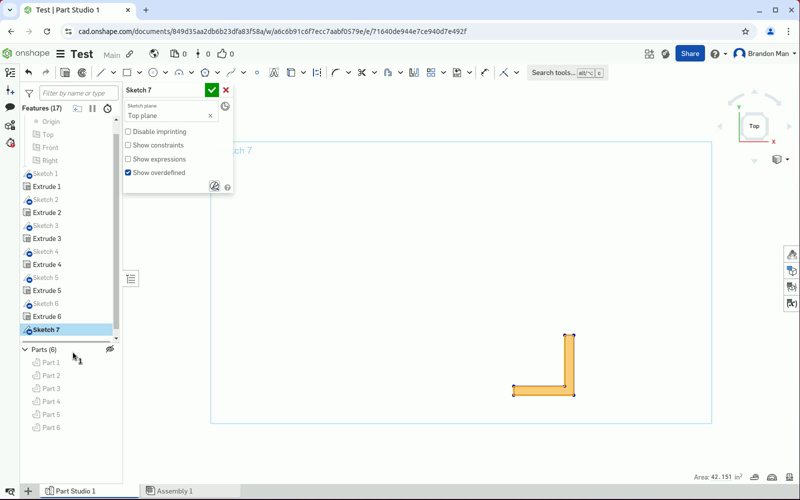
key(shift+y)
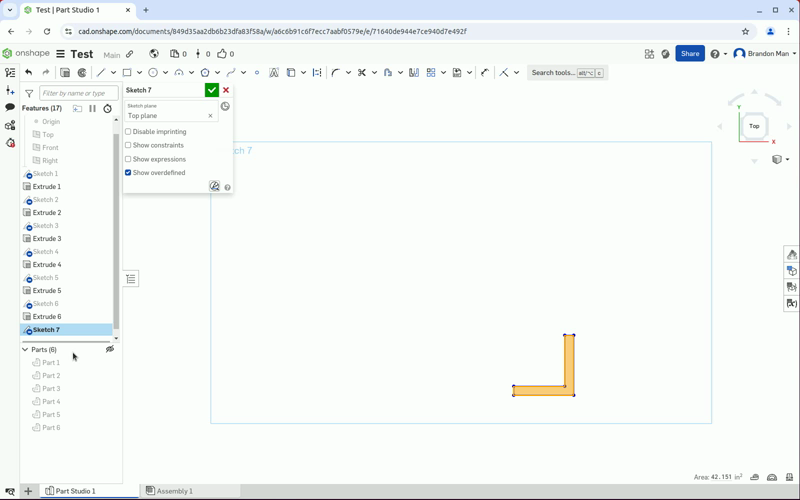
key(shift+e)
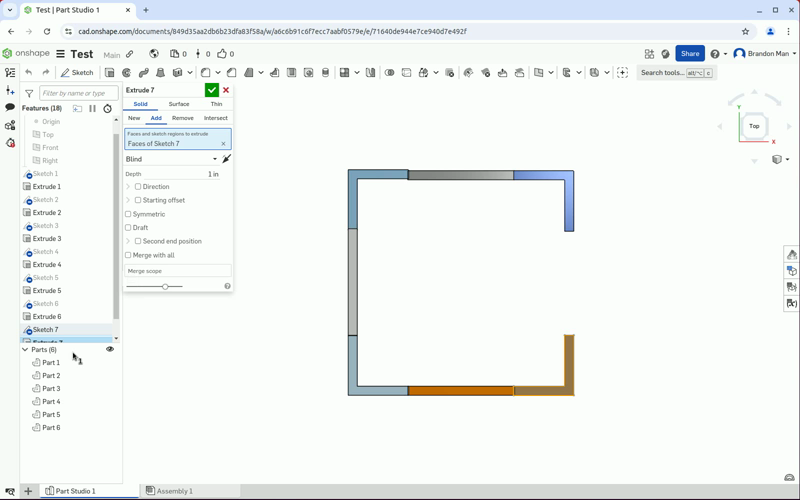
mouse_move(143, 106)
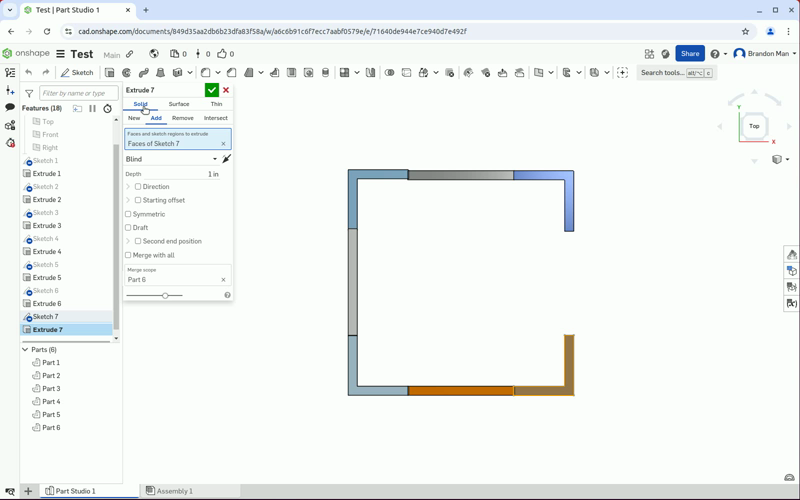
click(143, 106)
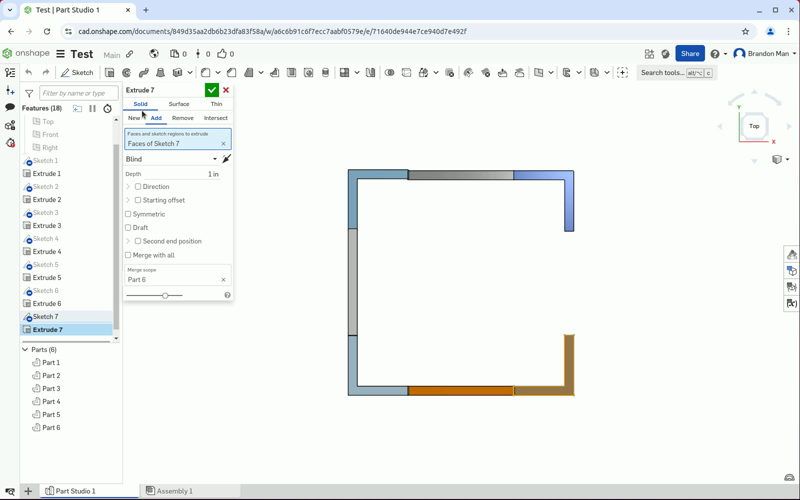
mouse_move(137, 120)
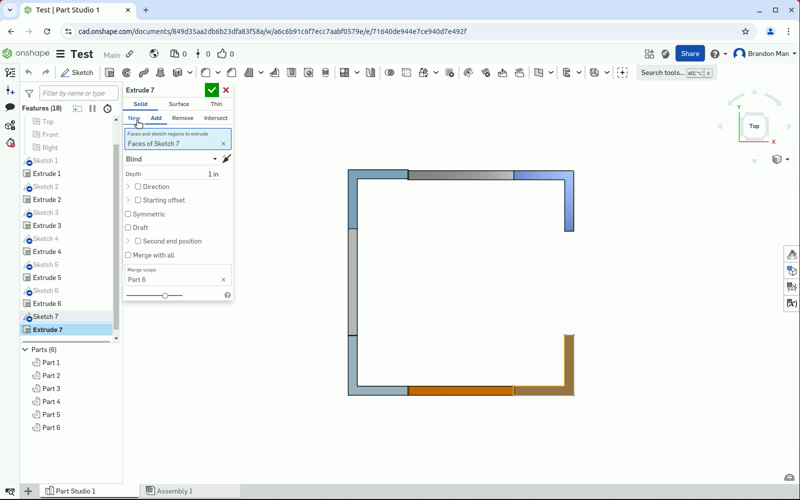
click(137, 120)
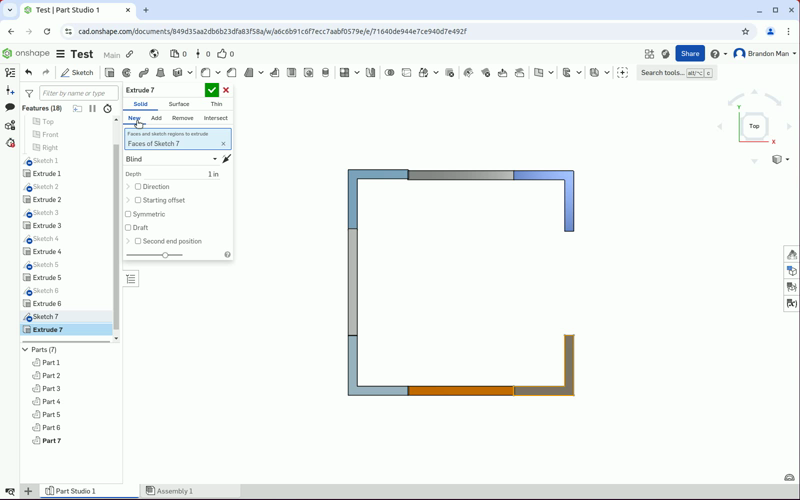
key(tab, 4)
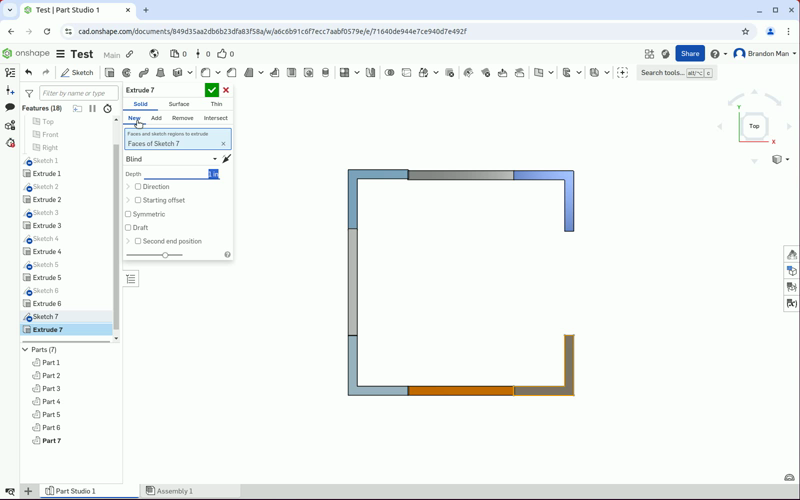
text(2.407)
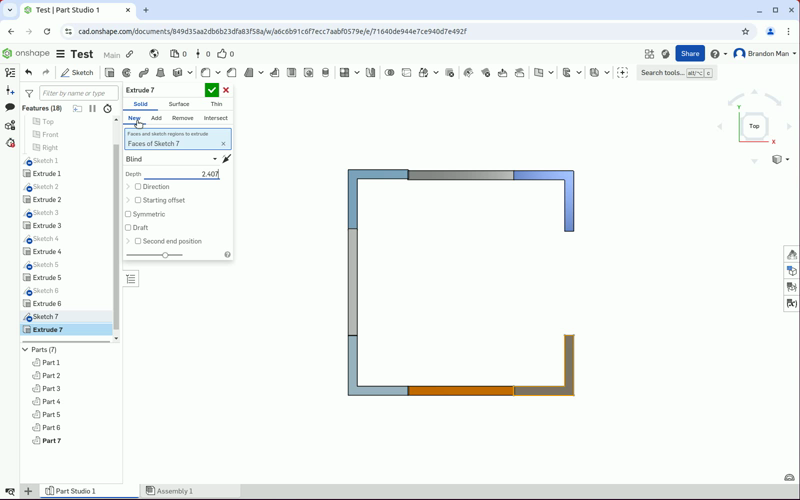
key(enter)
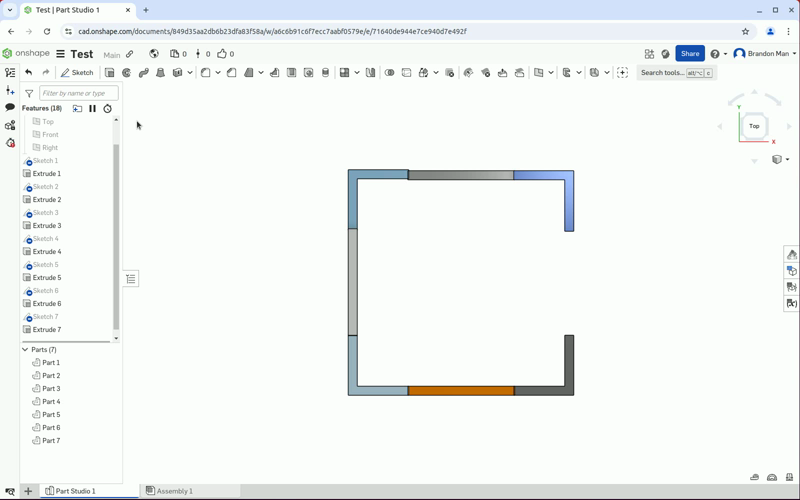
key(shift+h)
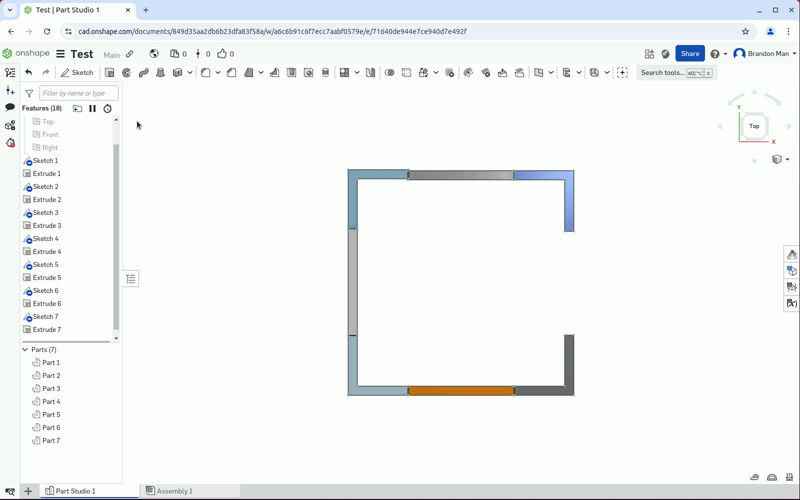
key(shift+h)
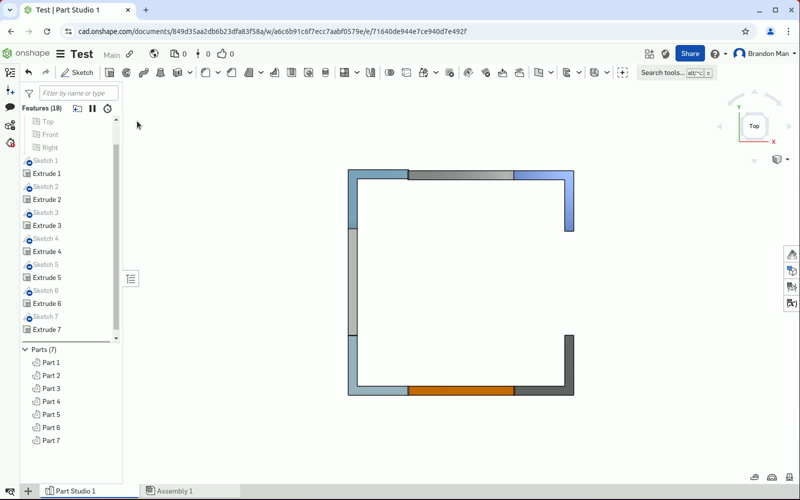
mouse_move(69, 163)
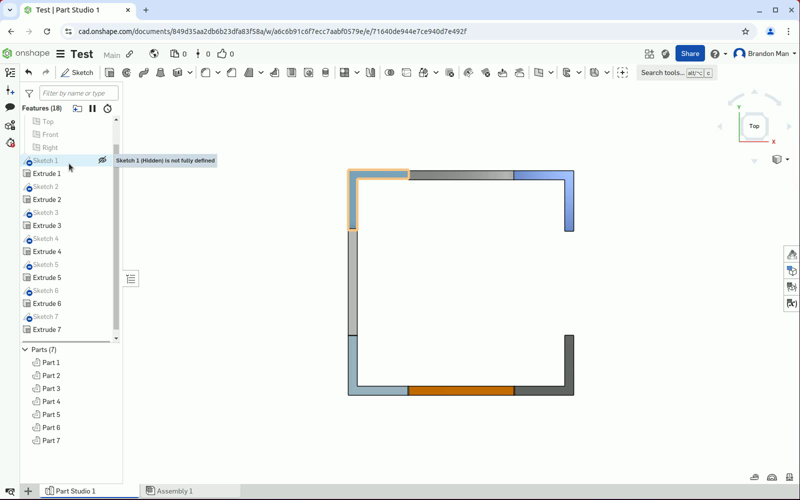
click(69, 163)
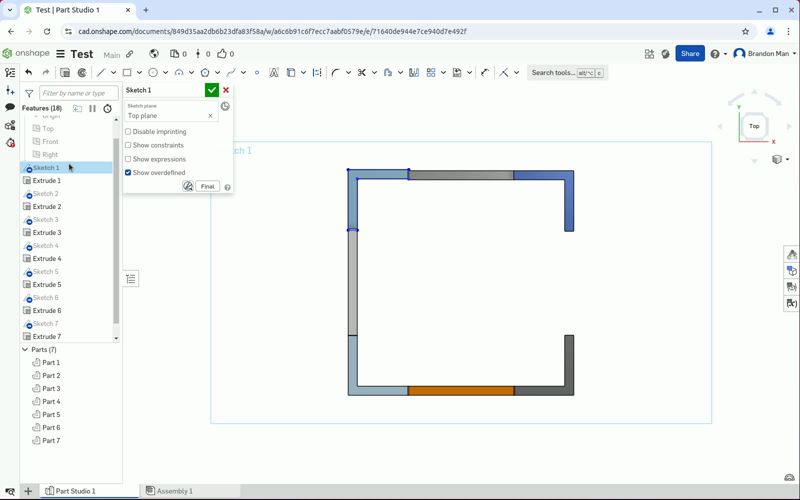
mouse_move(229, 92)
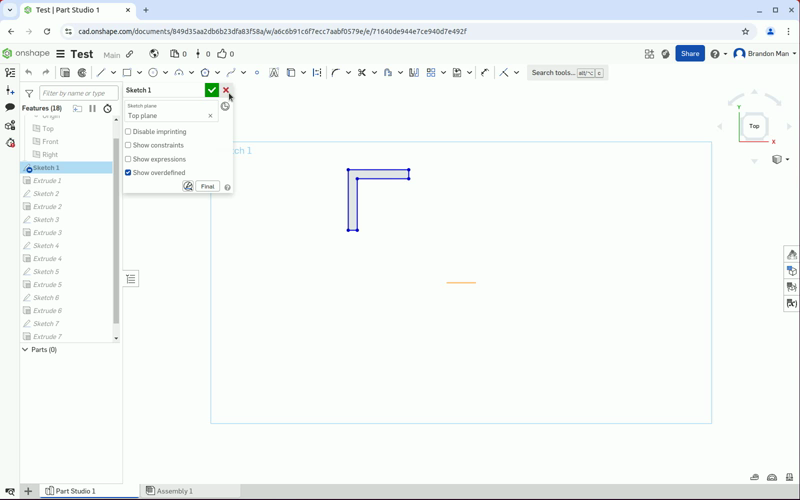
click(229, 92)
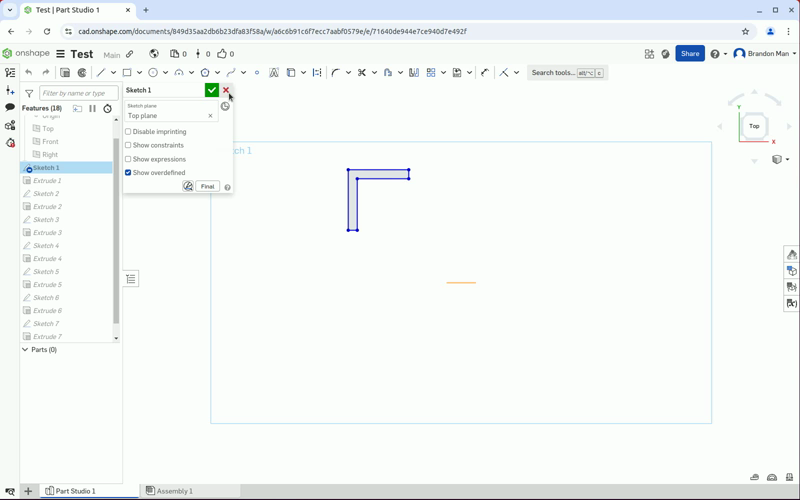
key(shift+s)
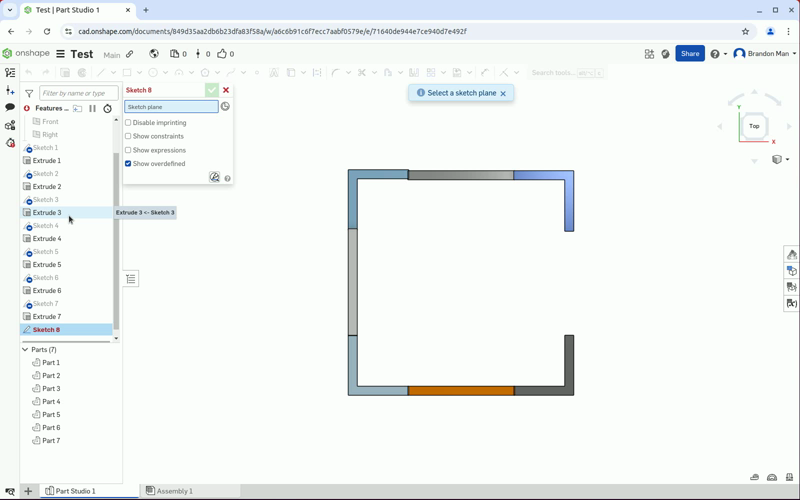
scroll(3)
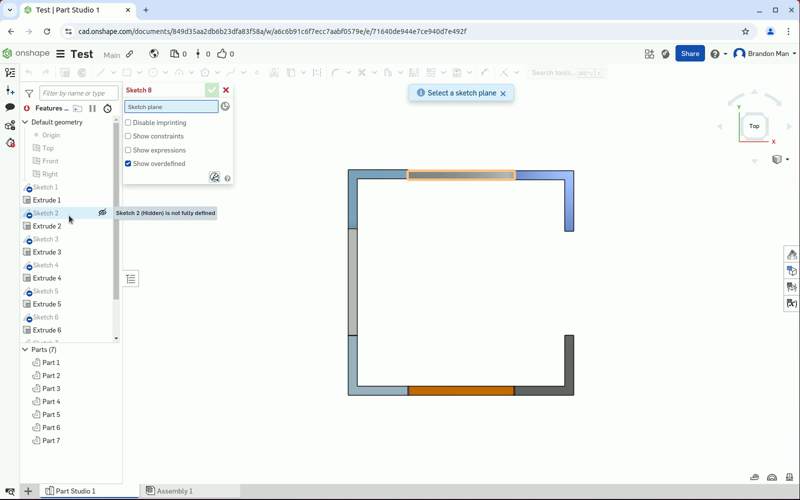
mouse_move(69, 150)
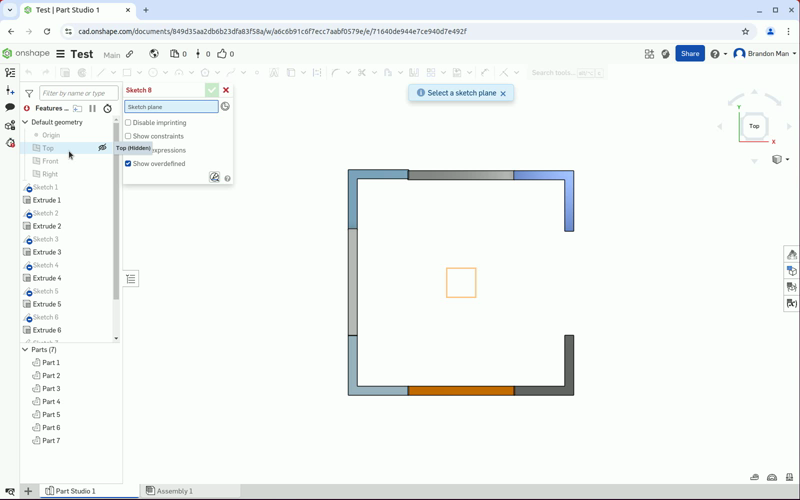
click(69, 150)
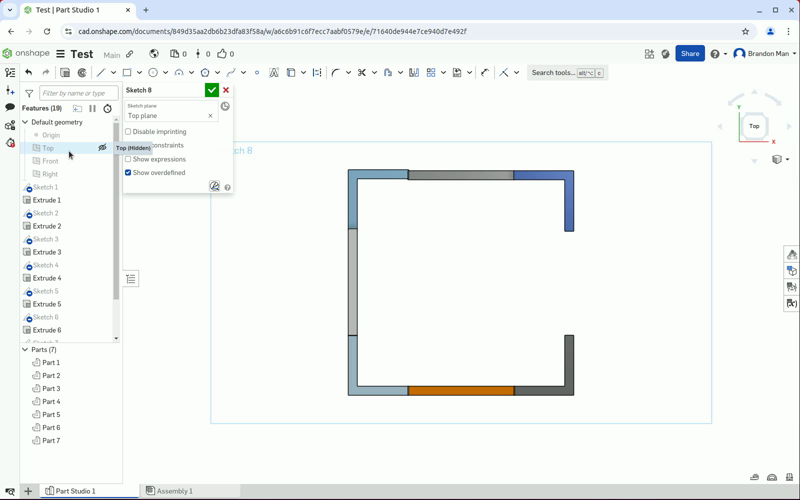
mouse_move(73, 352)
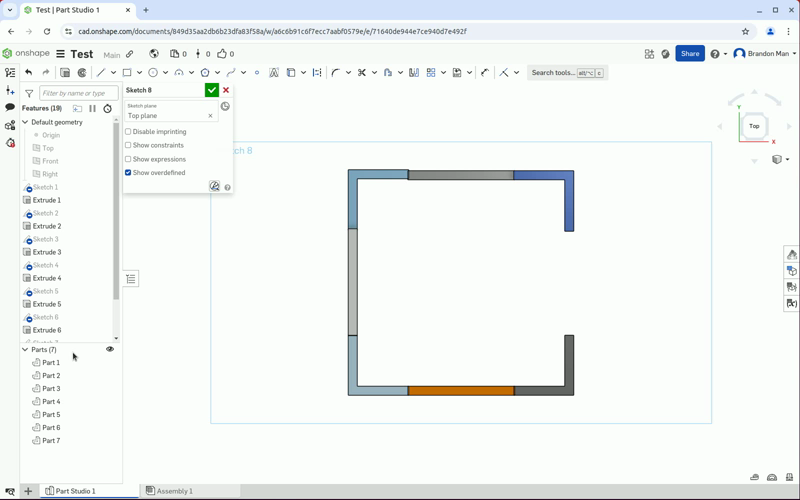
key(y)
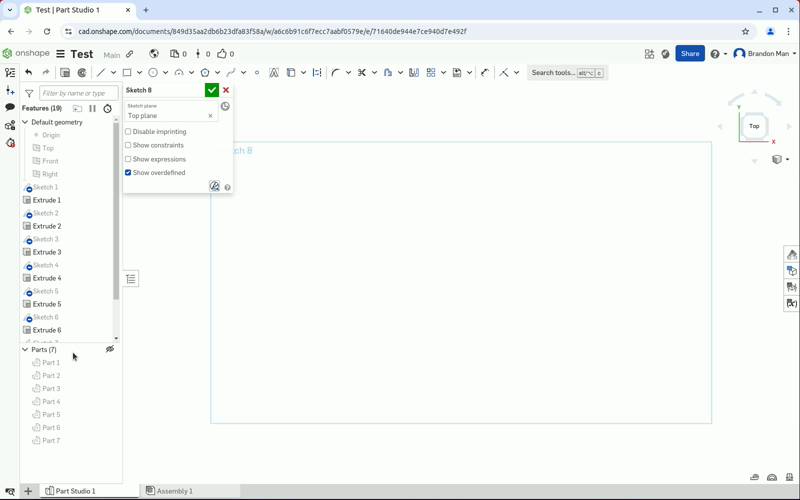
key(l)
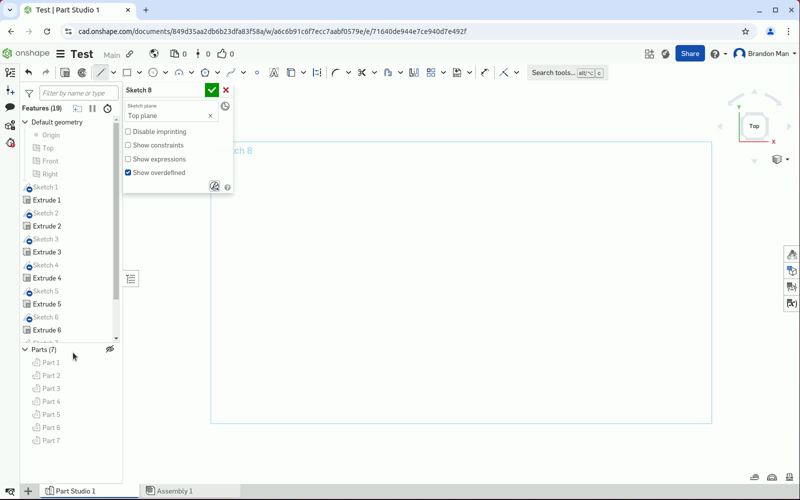
key_down(shift)
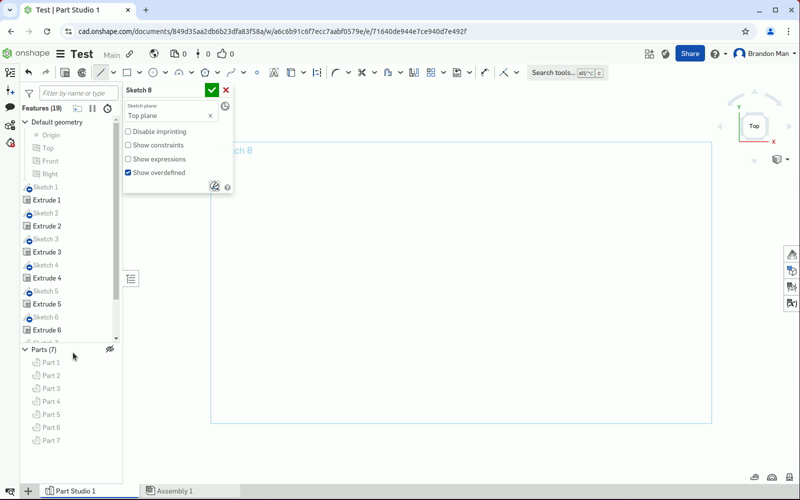
mouse_move(564, 335)
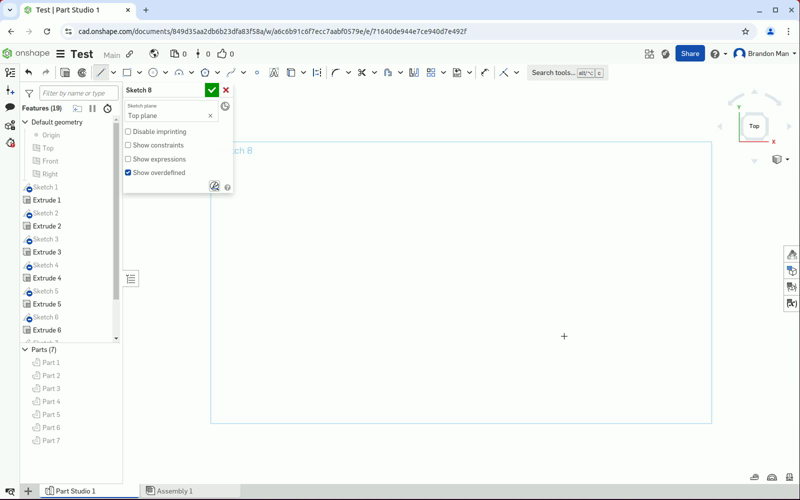
click(564, 335)
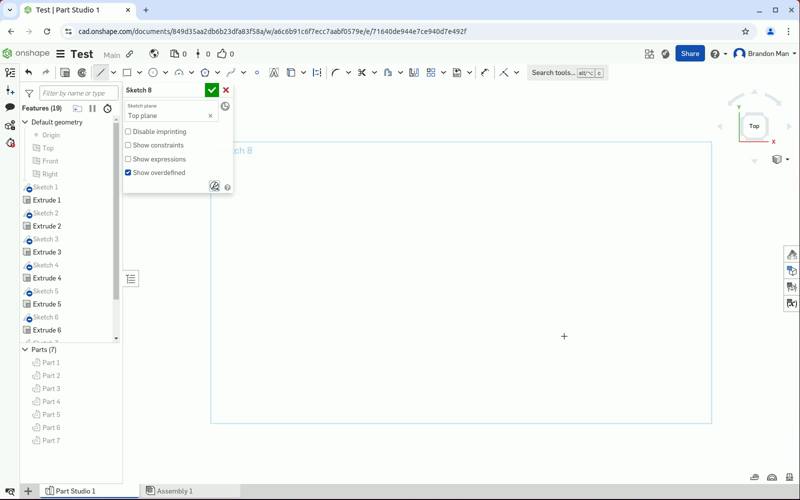
key_up(shift)
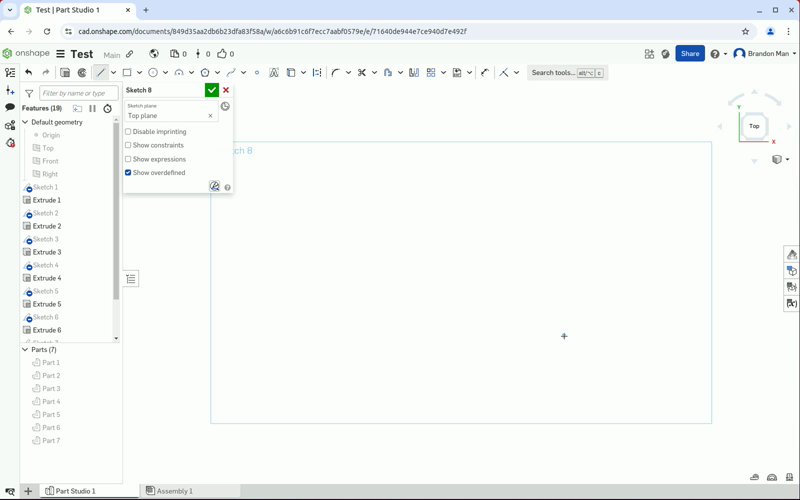
key_down(shift)
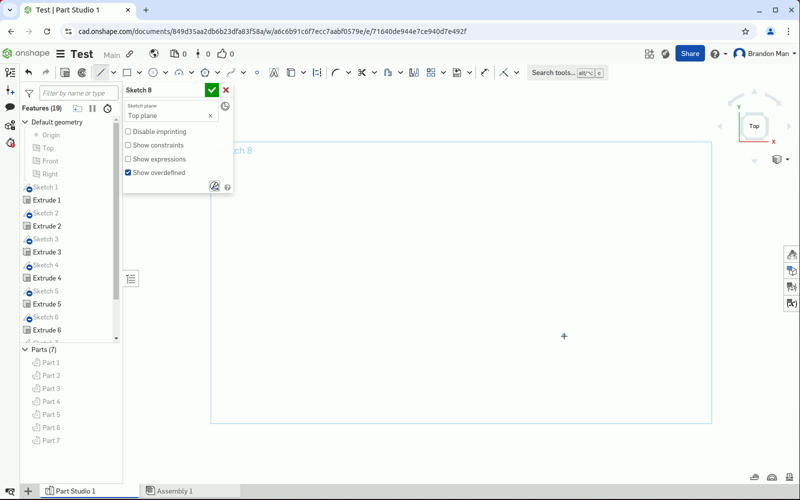
mouse_move(589, 335)
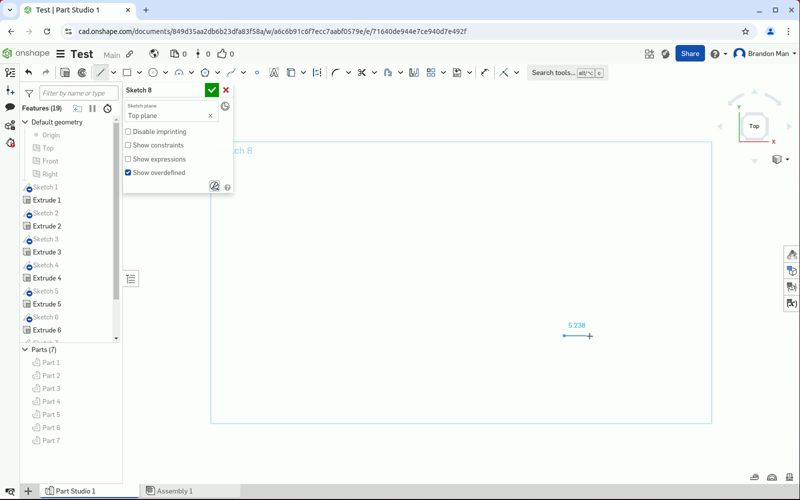
mouse_move(573, 335)
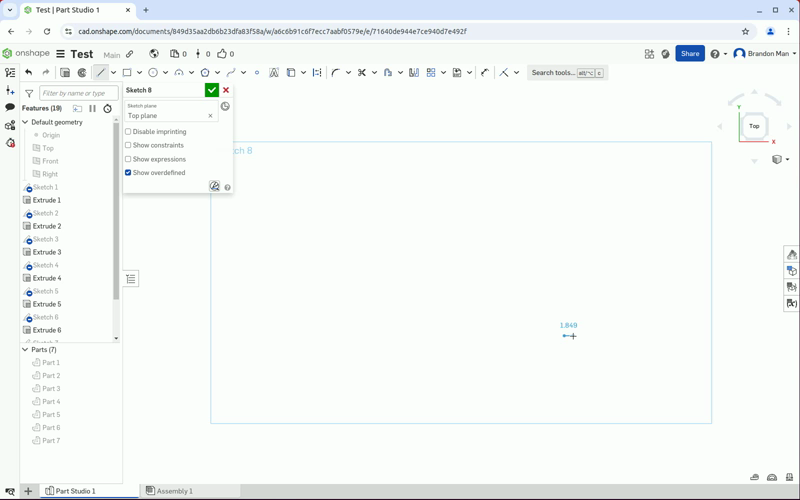
click(573, 335)
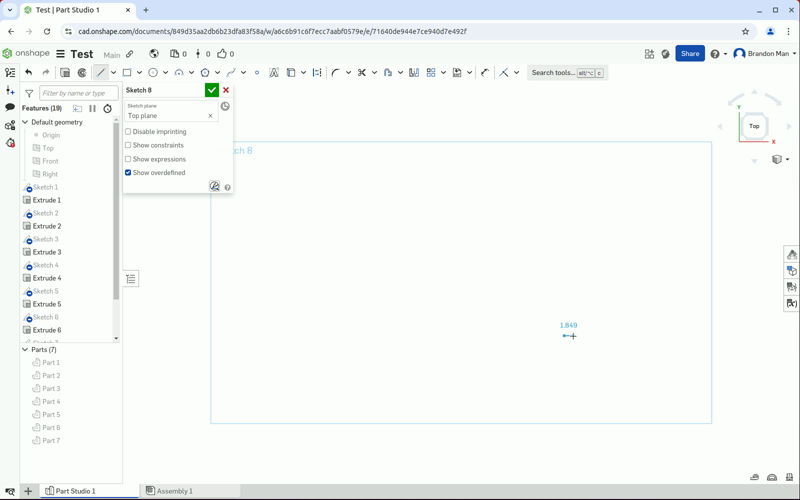
key_up(shift)
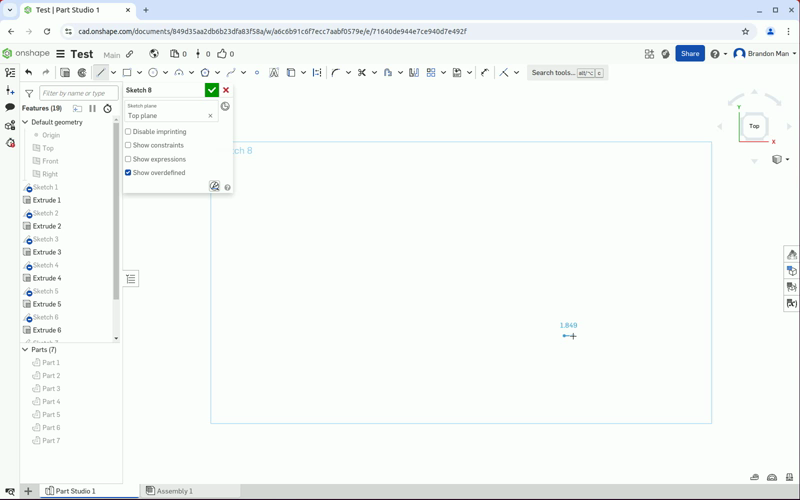
key_down(shift)
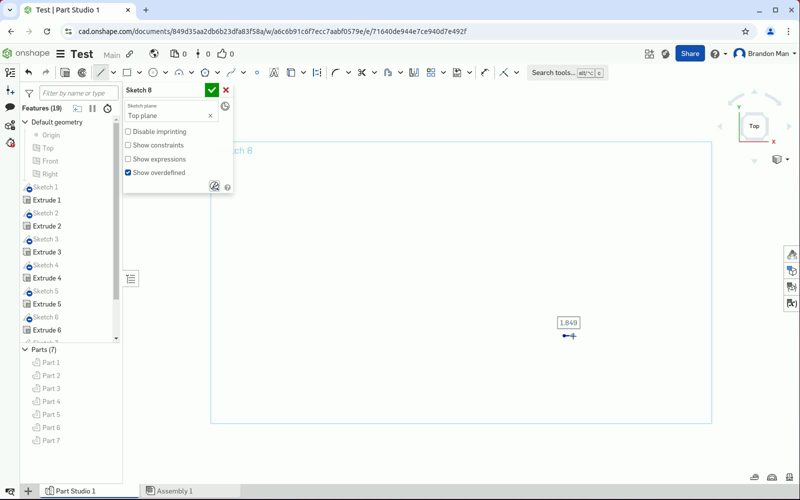
mouse_move(573, 228)
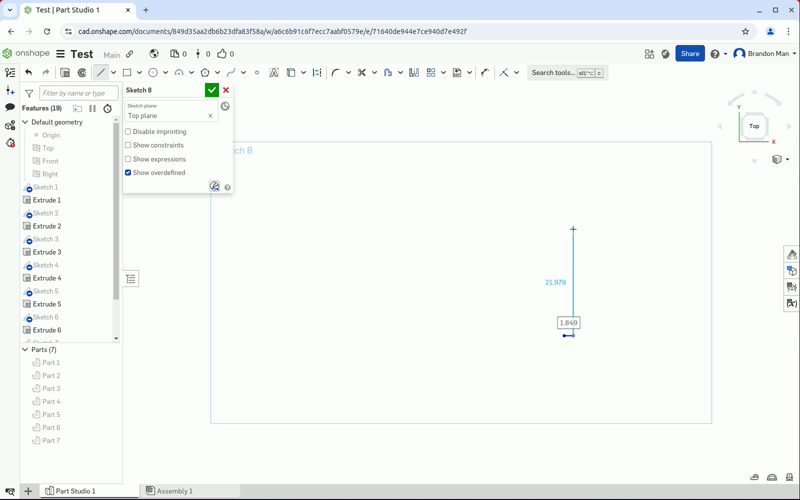
click(573, 228)
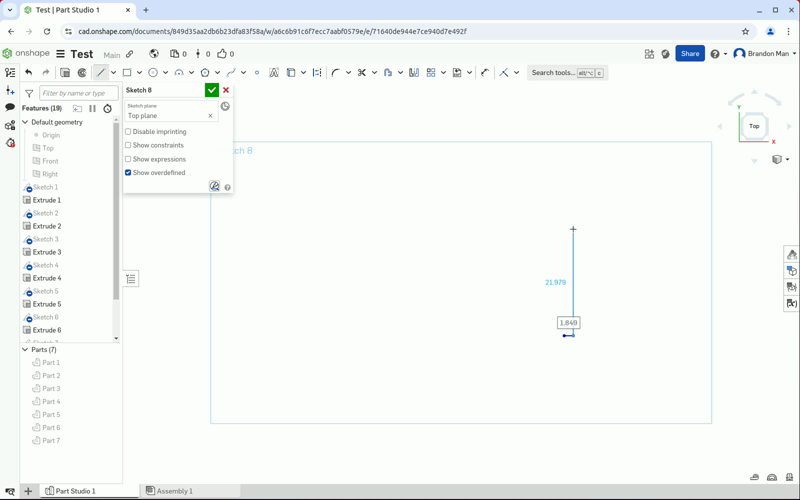
key_up(shift)
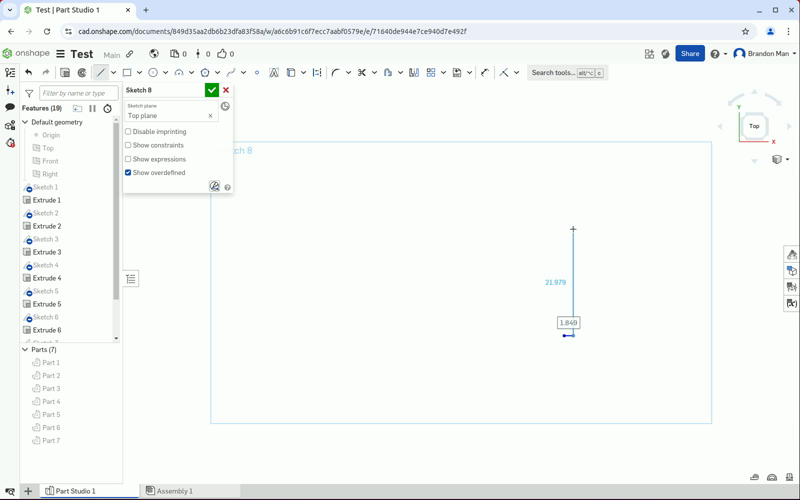
key_down(shift)
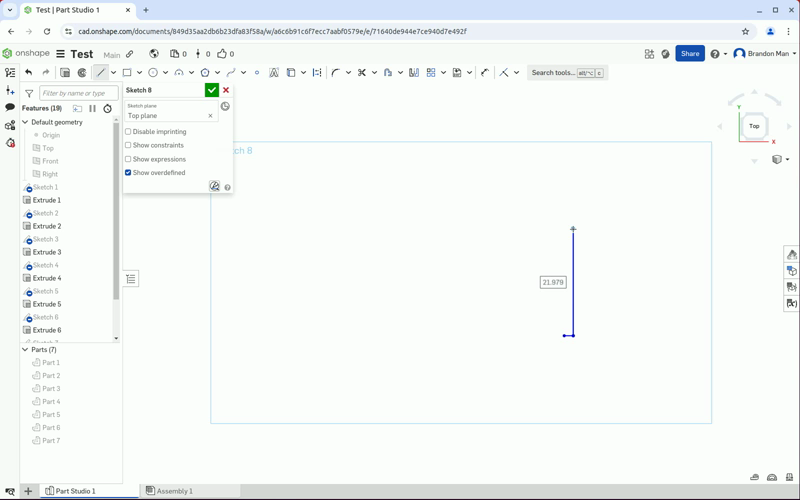
mouse_move(589, 228)
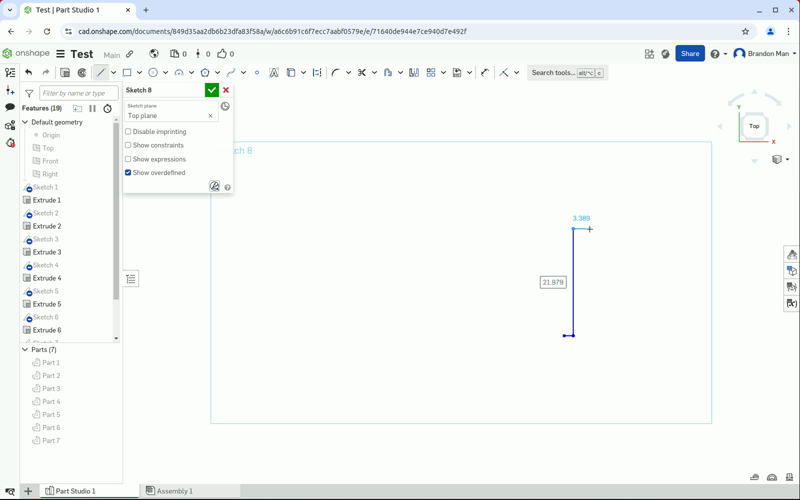
mouse_move(564, 228)
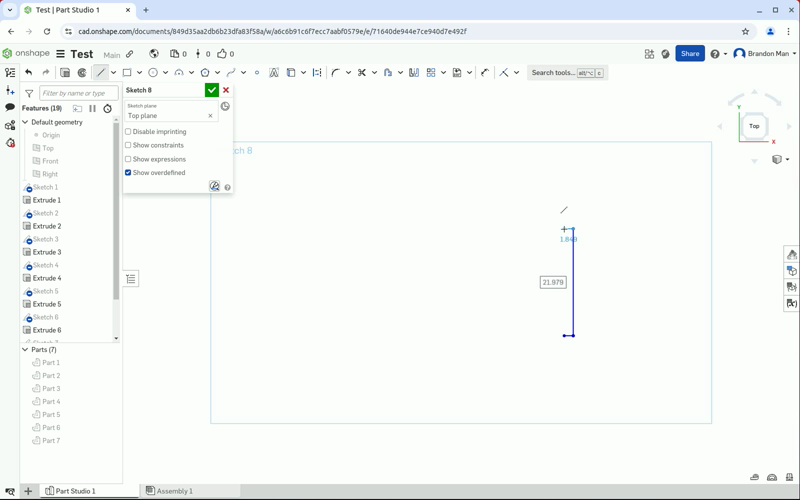
click(564, 228)
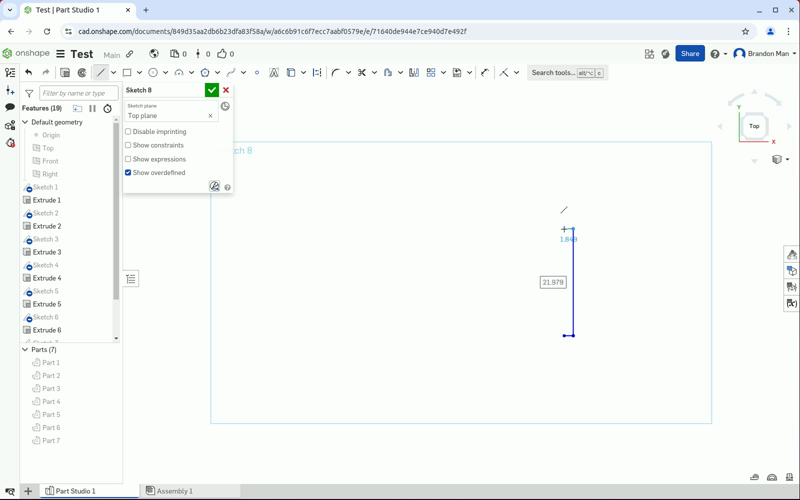
key_up(shift)
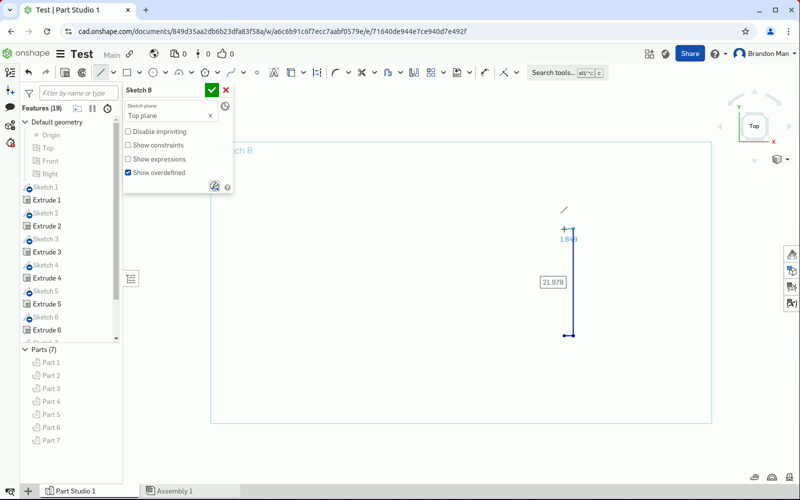
key_down(shift)
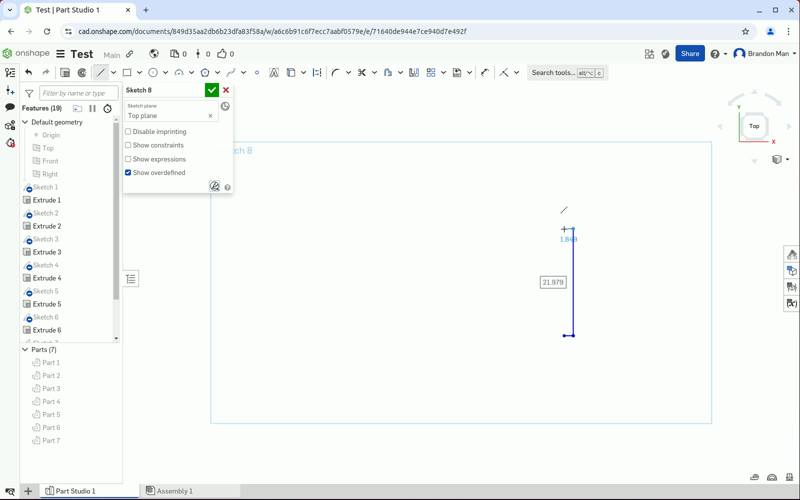
mouse_move(564, 335)
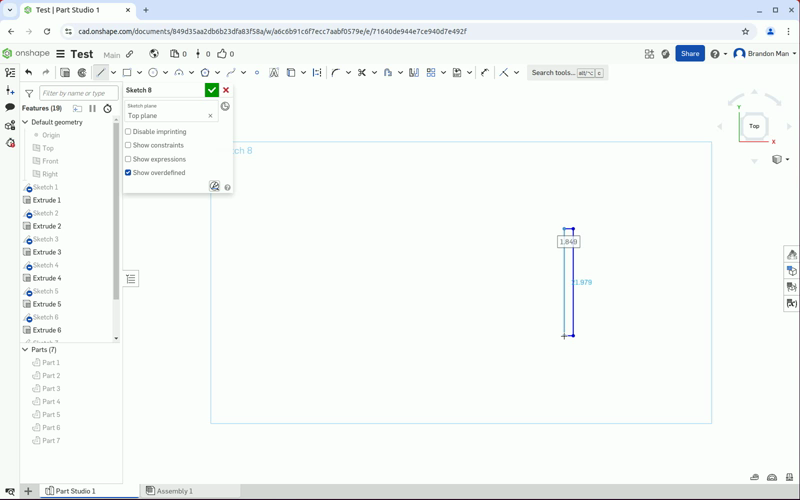
key_up(shift)
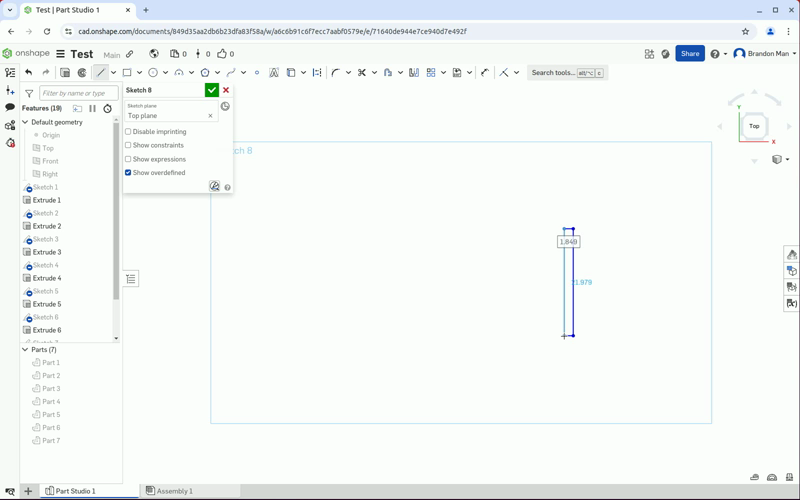
click(564, 335)
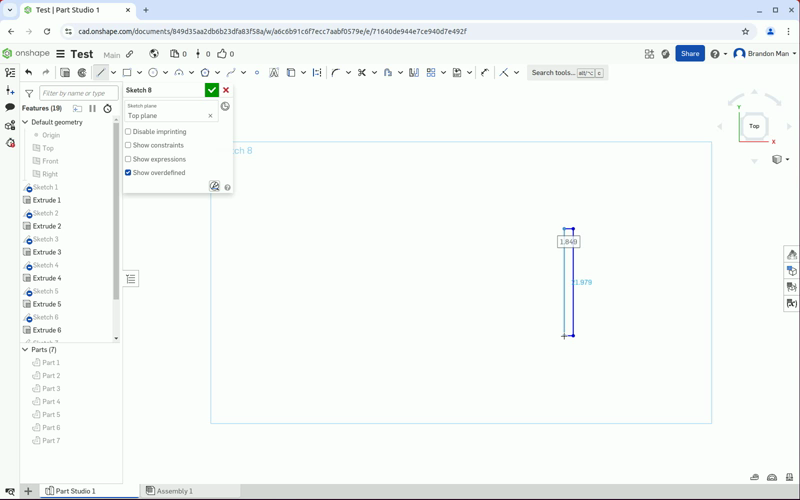
key(esc)
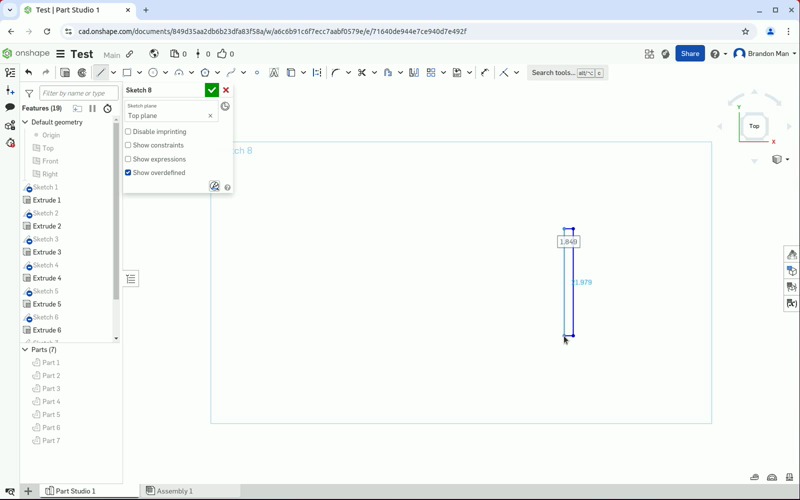
mouse_move(566, 293)
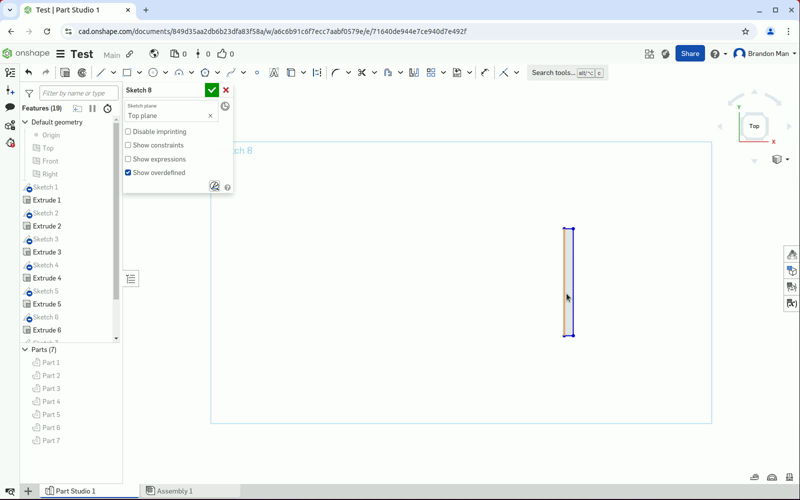
scroll(6)
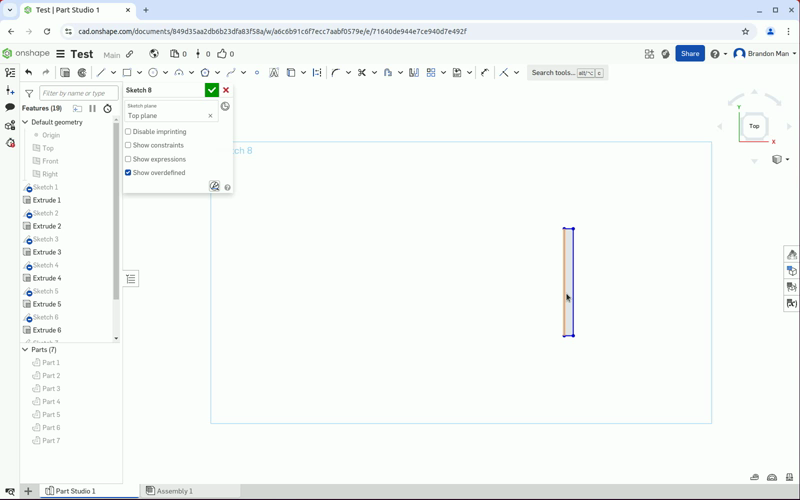
scroll(6)
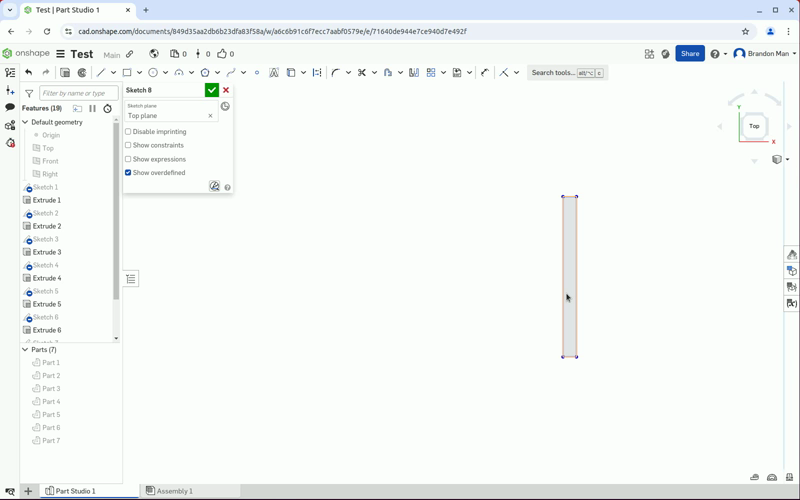
scroll(6)
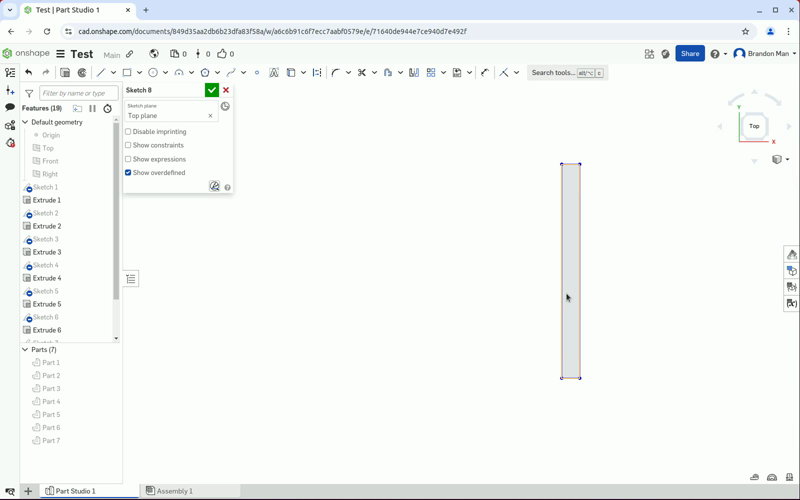
scroll(6)
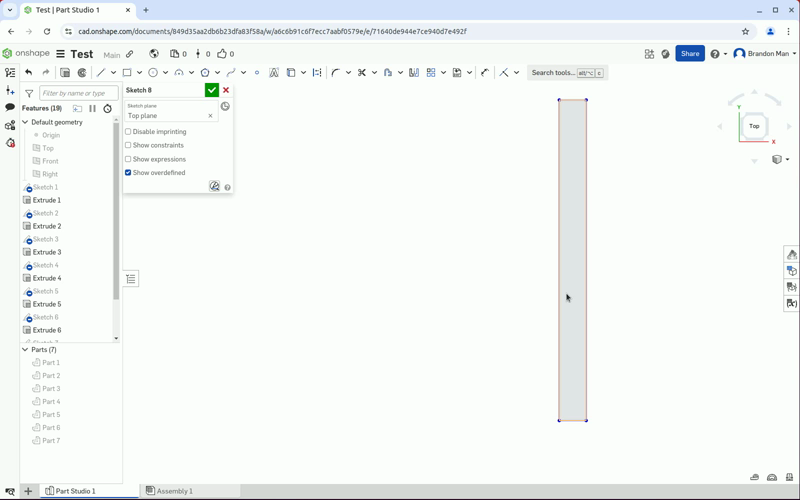
scroll(6)
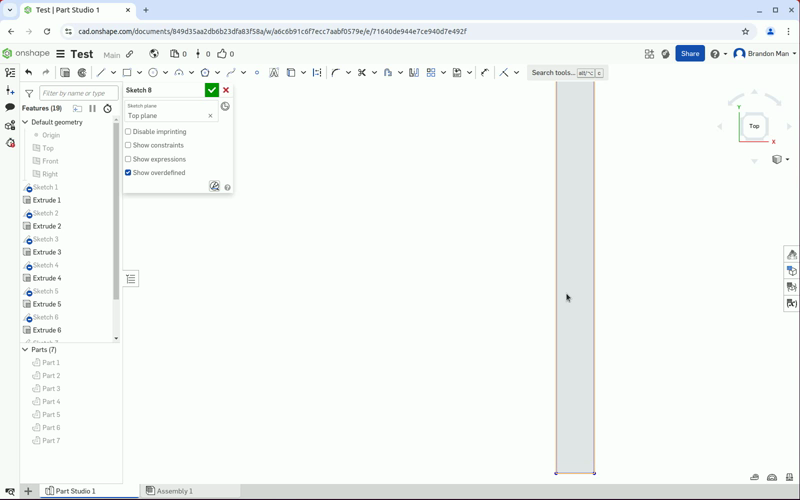
scroll(6)
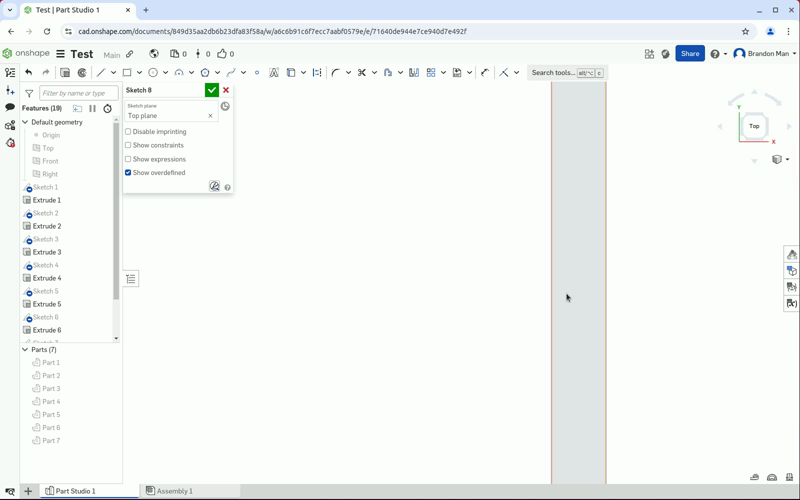
scroll(6)
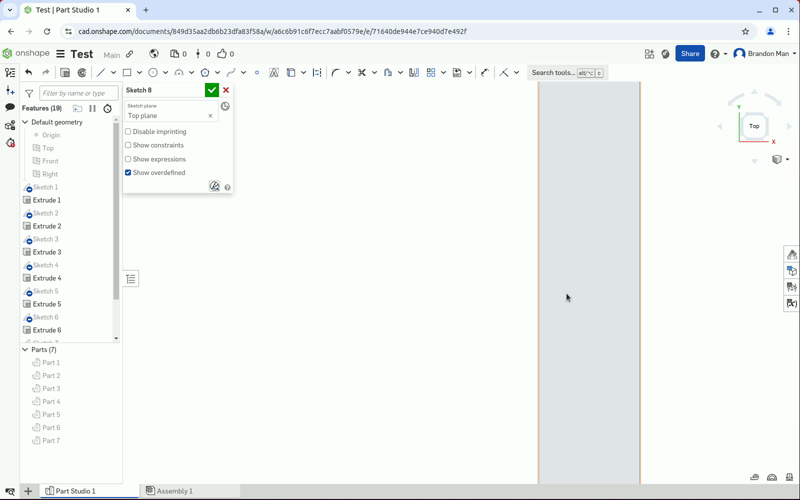
click(566, 293)
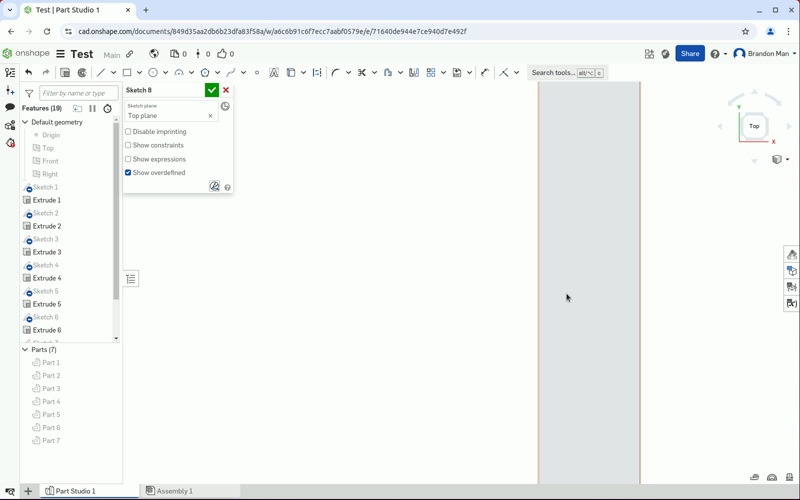
scroll(-6)
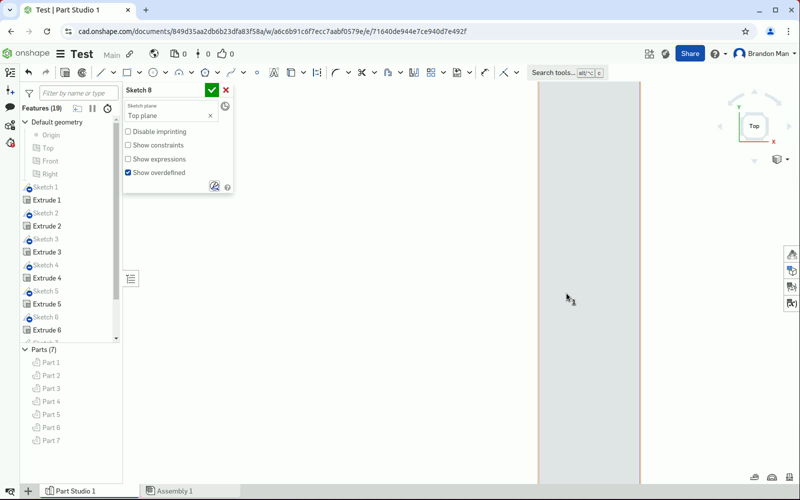
scroll(-6)
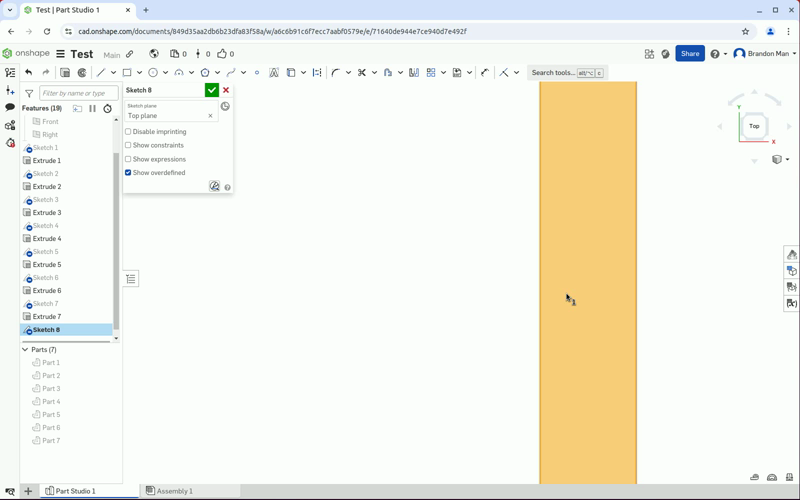
scroll(-6)
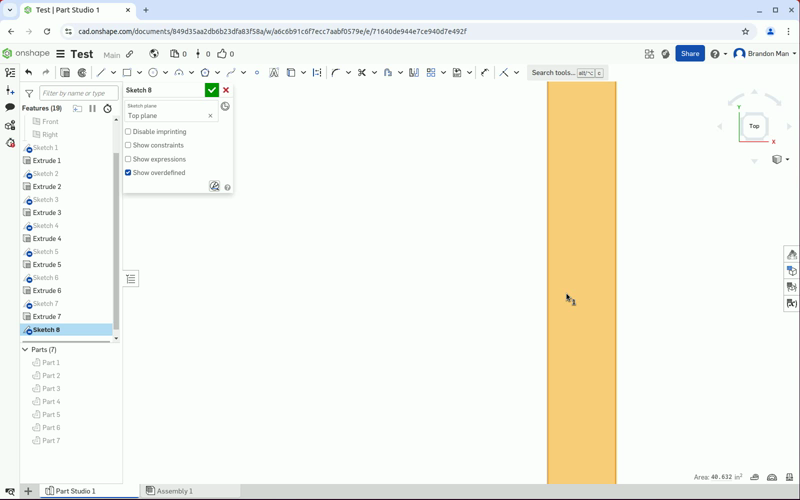
scroll(-6)
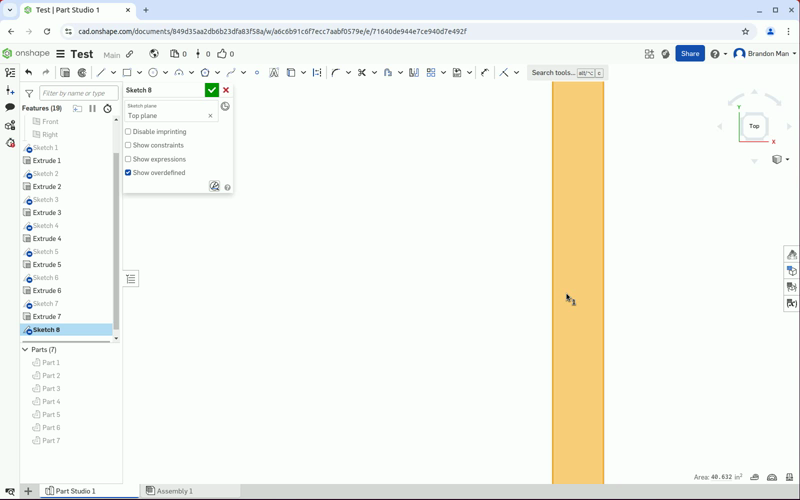
scroll(-6)
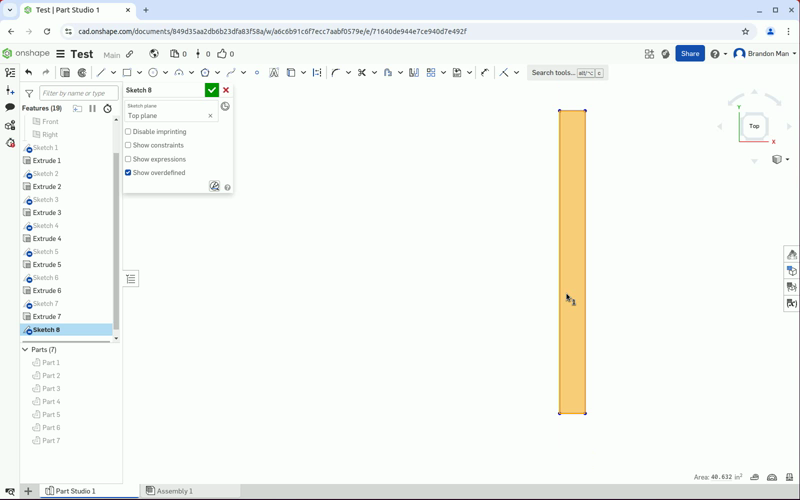
scroll(-6)
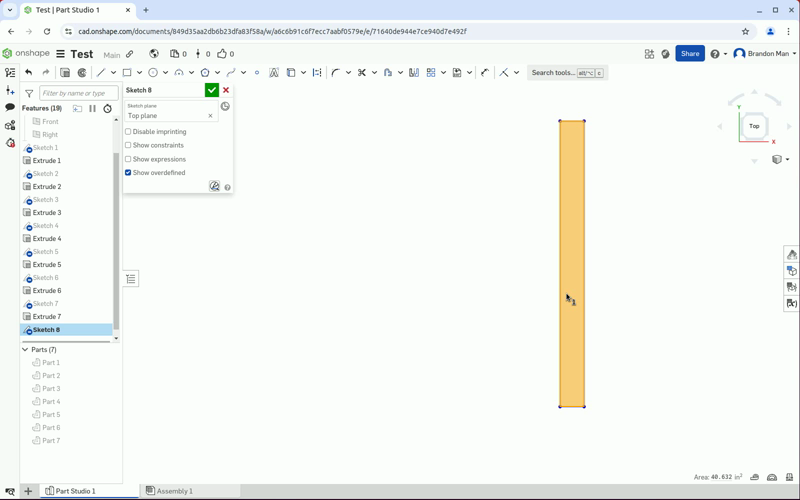
scroll(-6)
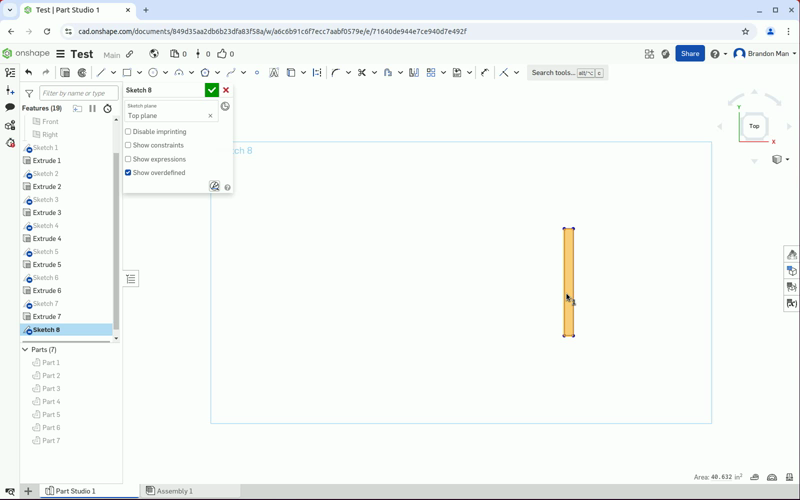
mouse_move(73, 352)
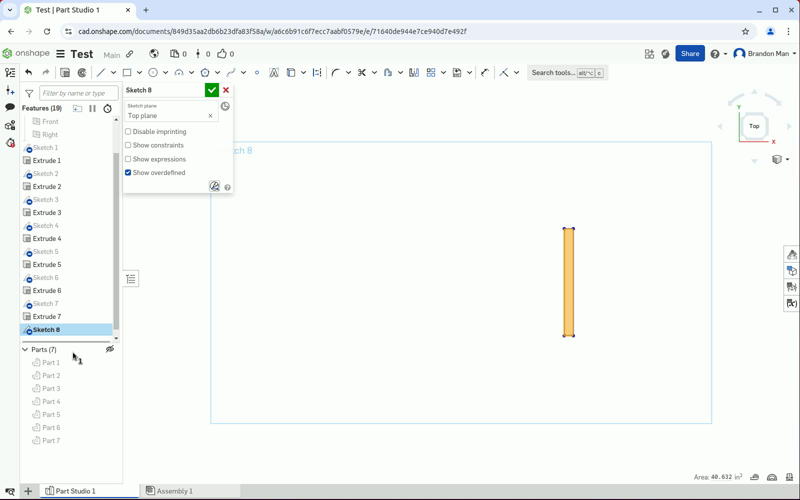
key(shift+y)
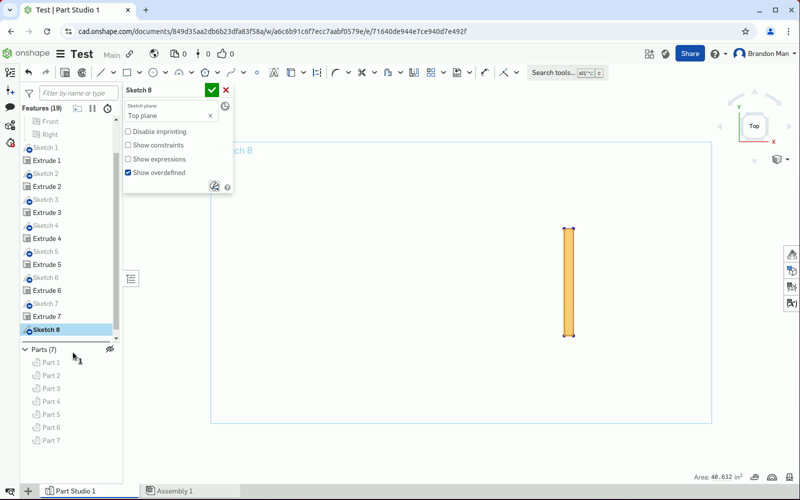
key(shift+e)
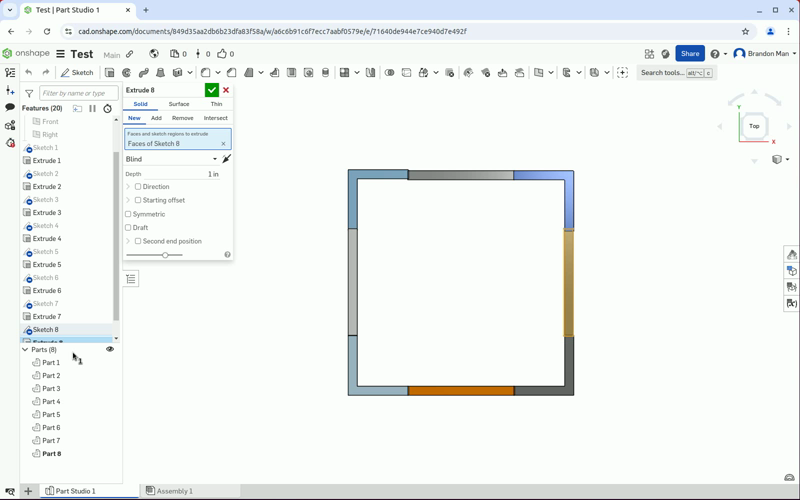
mouse_move(143, 106)
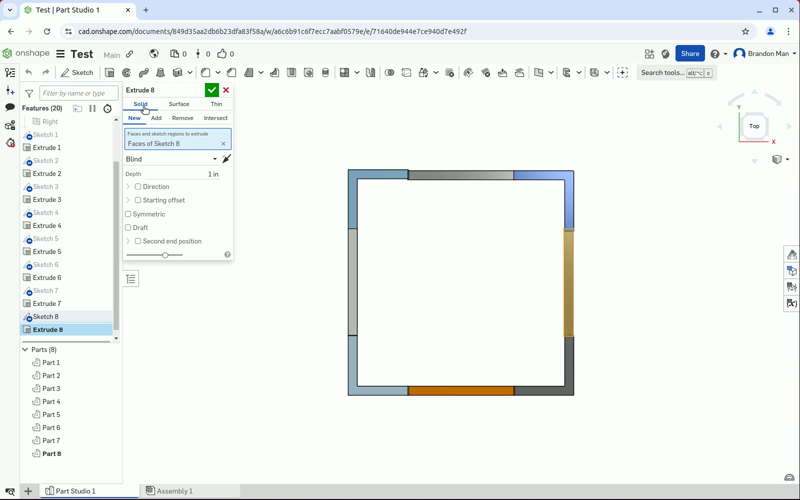
click(143, 106)
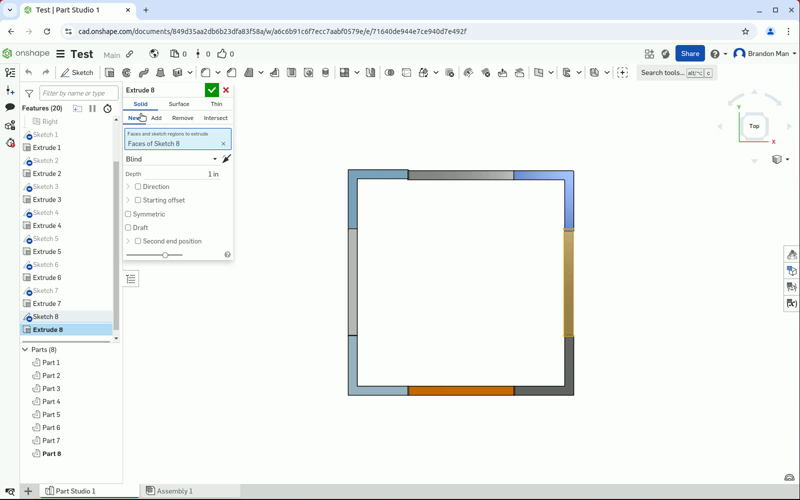
mouse_move(137, 120)
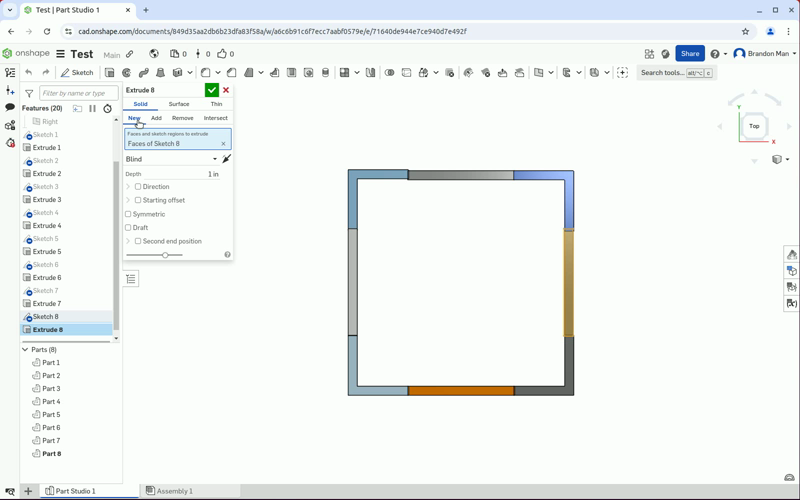
click(137, 120)
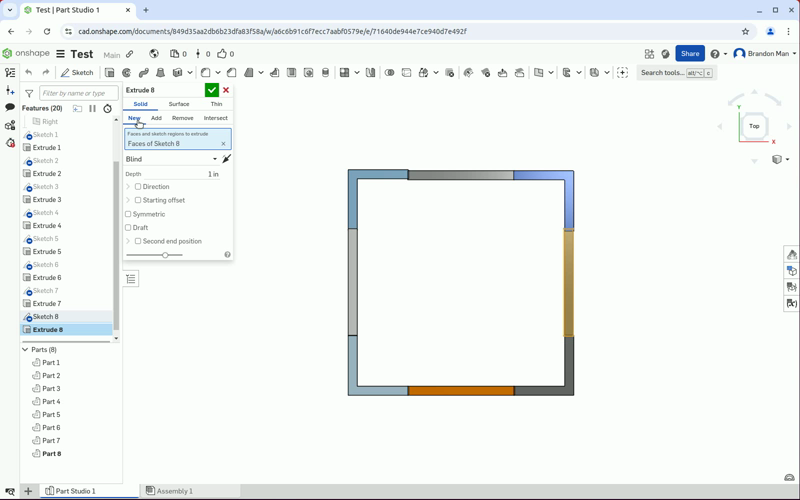
key(tab, 4)
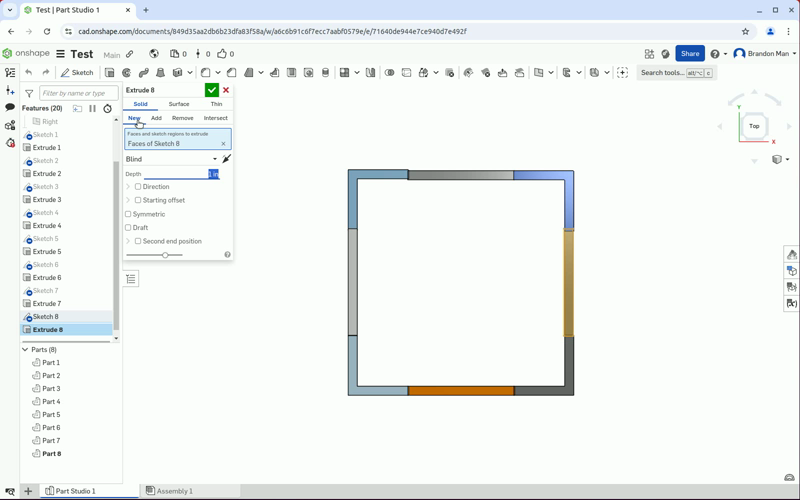
text(2.407)
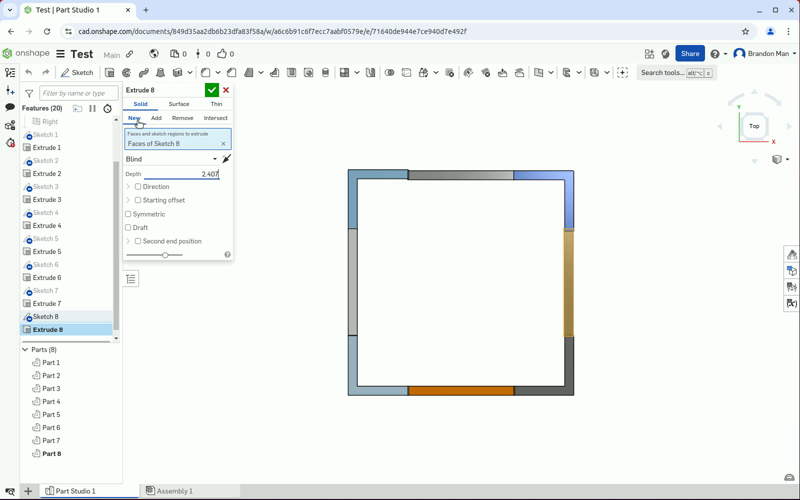
key(enter)
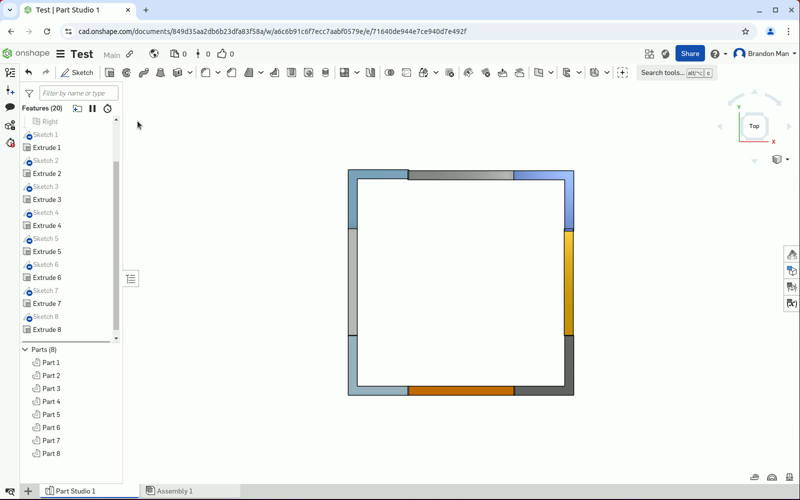
key(shift+h)
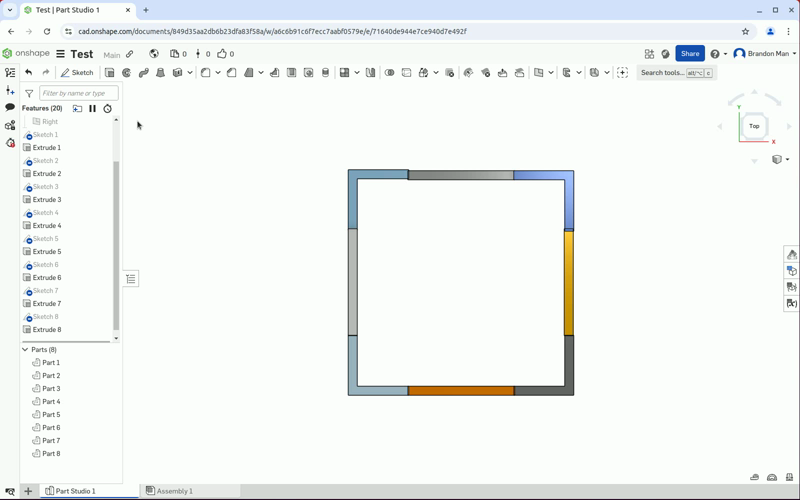
key(shift+h)
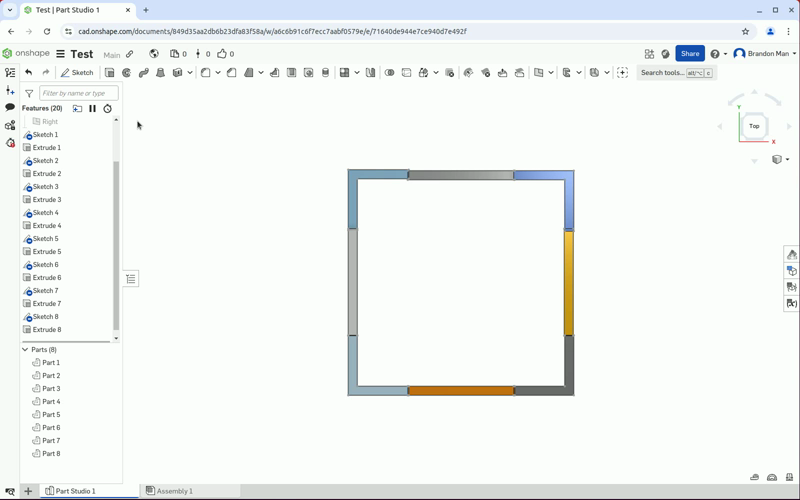
key(shift+7)
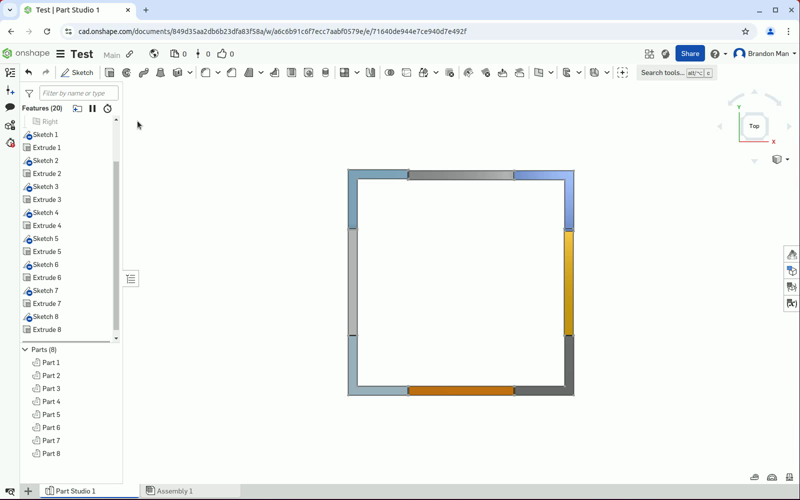
key(up, 3)
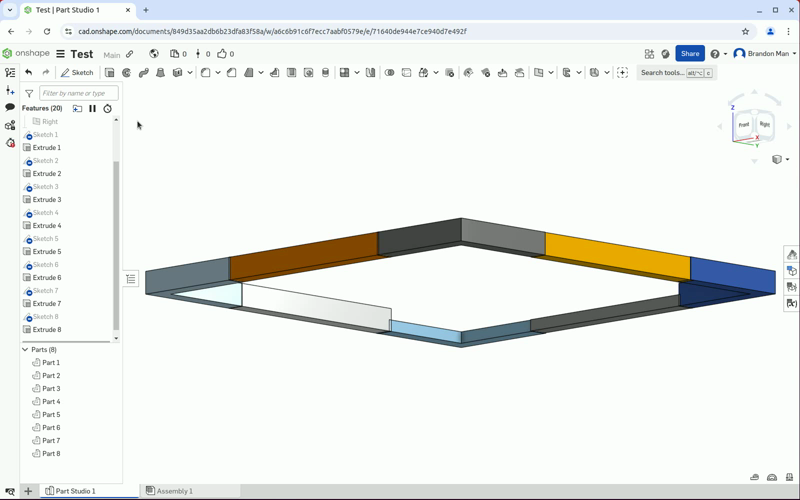
key(left, 3)
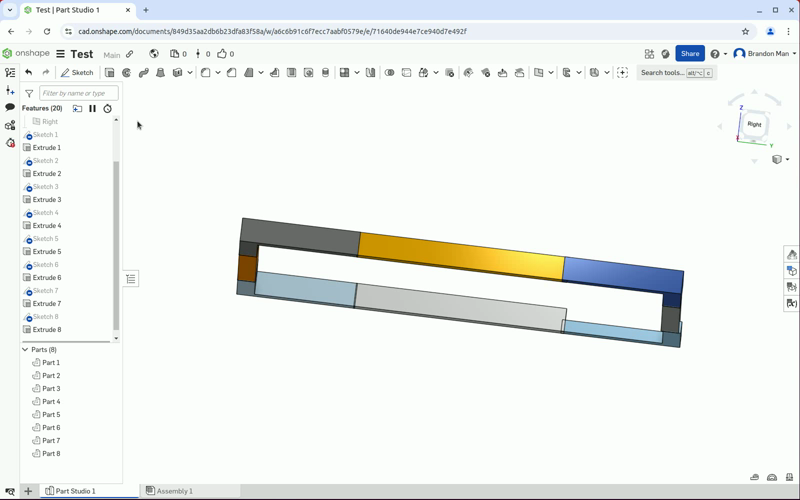
key(right, 3)
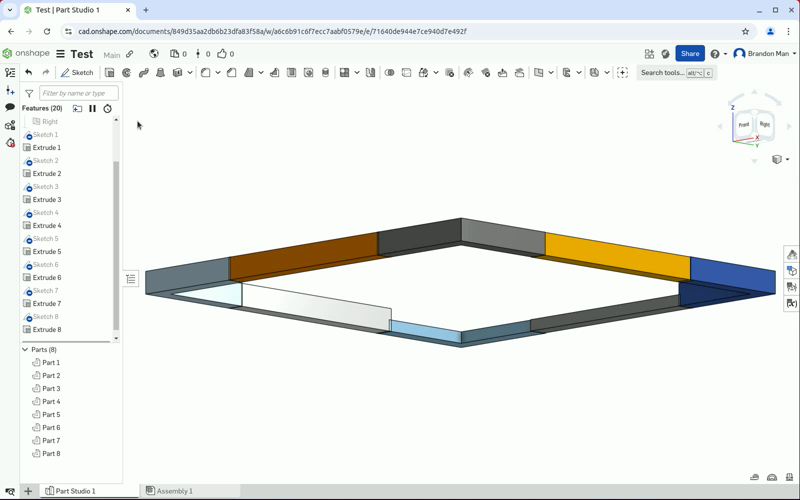
key(down, 3)
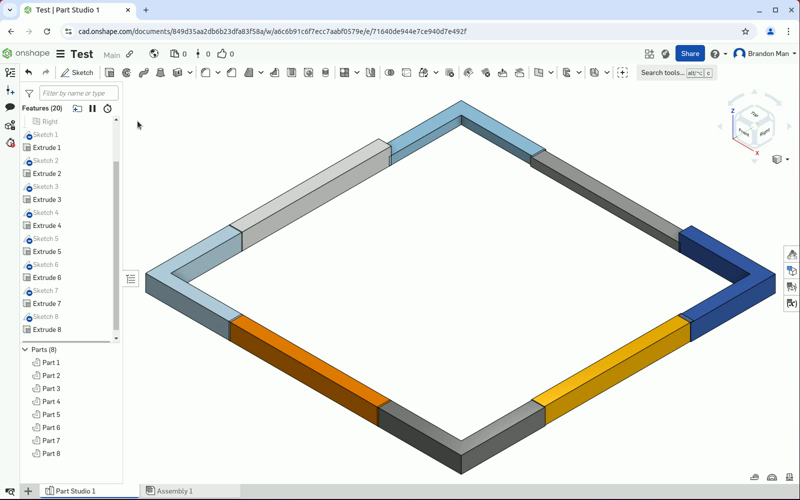
mouse_move(69, 137)
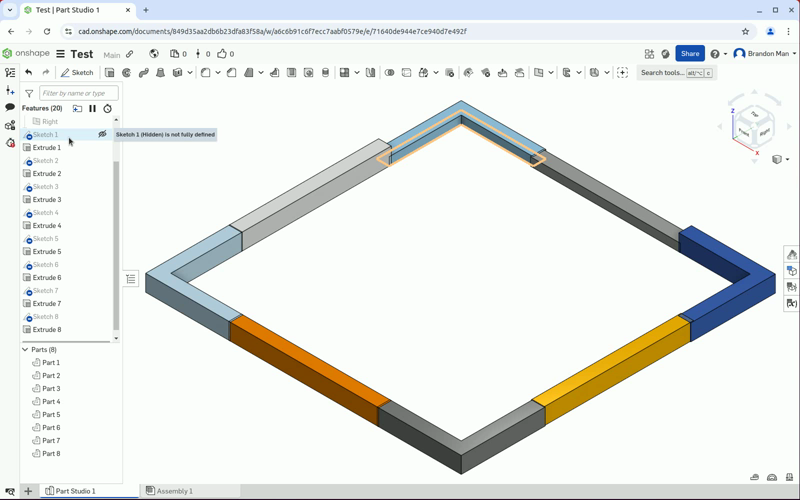
click(69, 137)